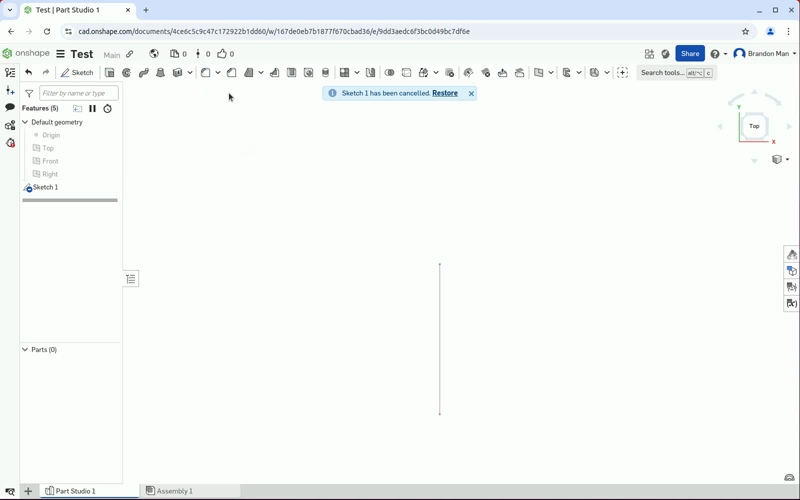
key(shift+h)
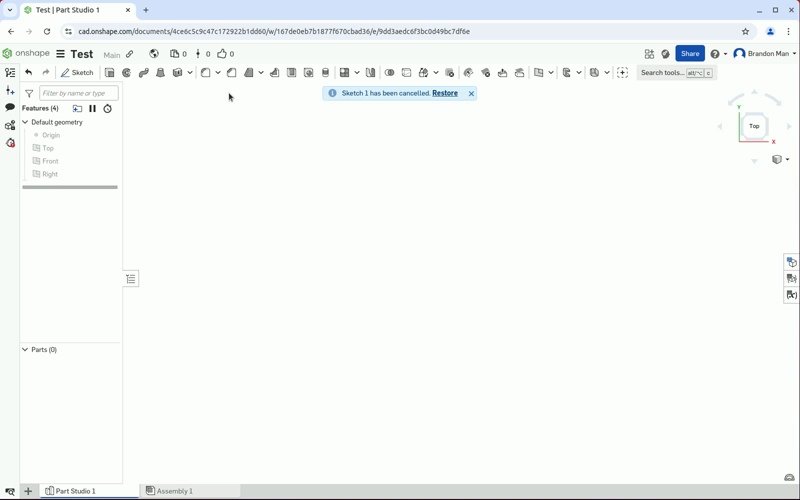
mouse_move(73, 352)
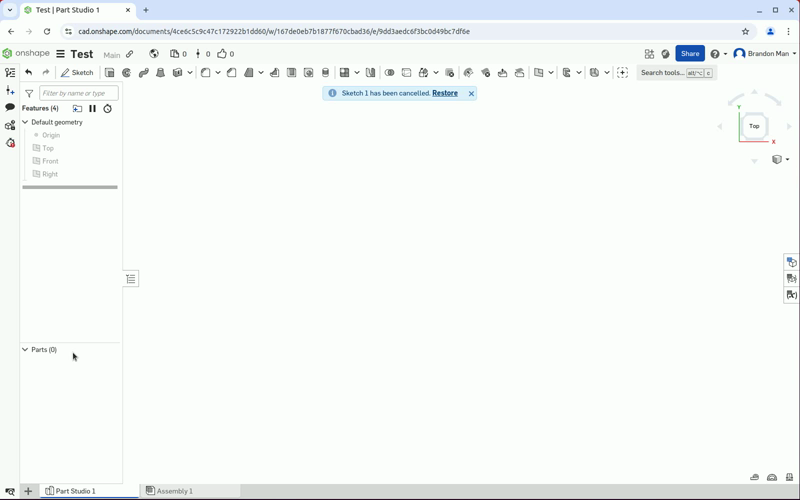
key(y)
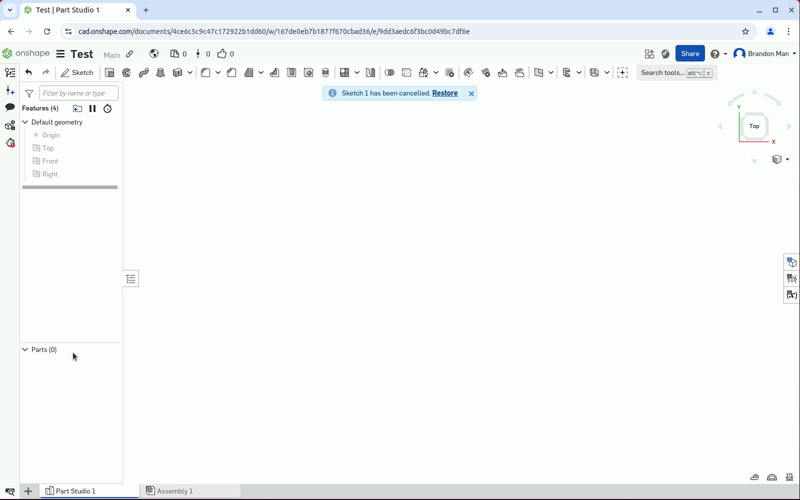
key(shift+p)
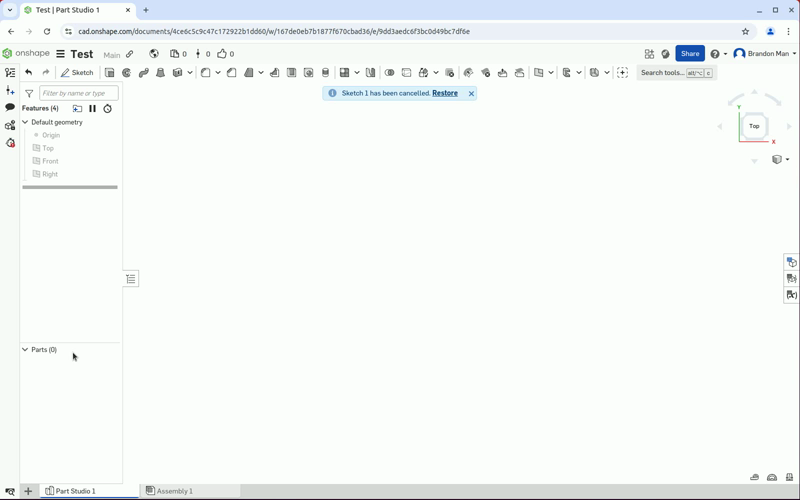
key(space)
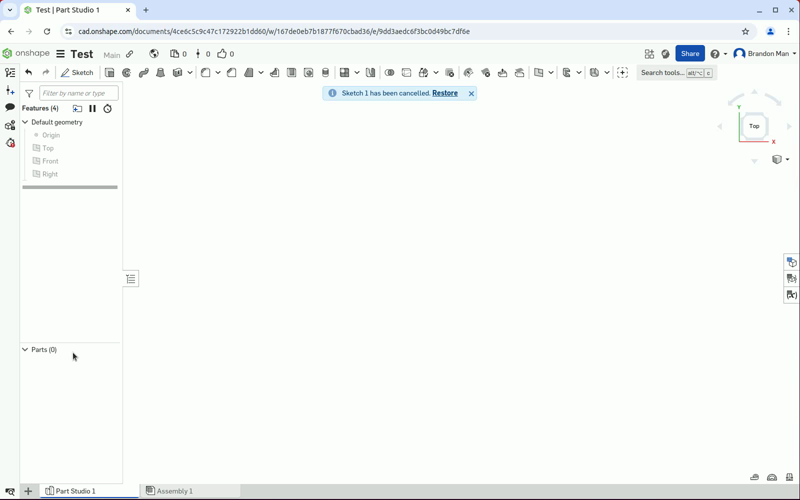
key_down(shift)
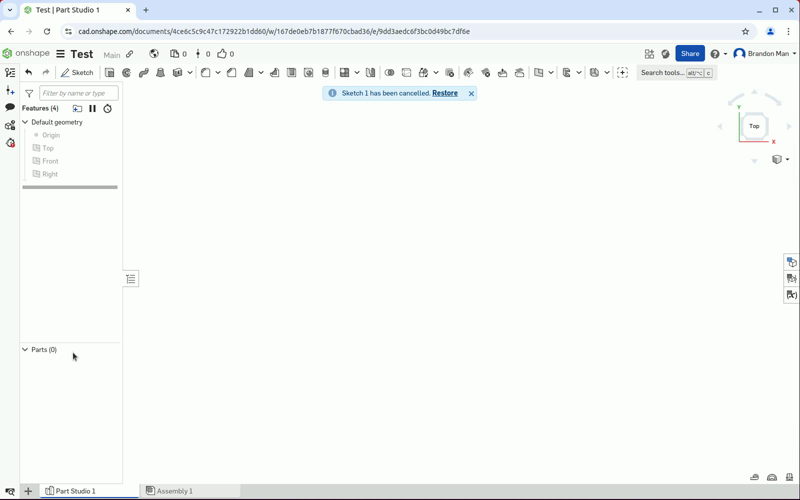
key(up)
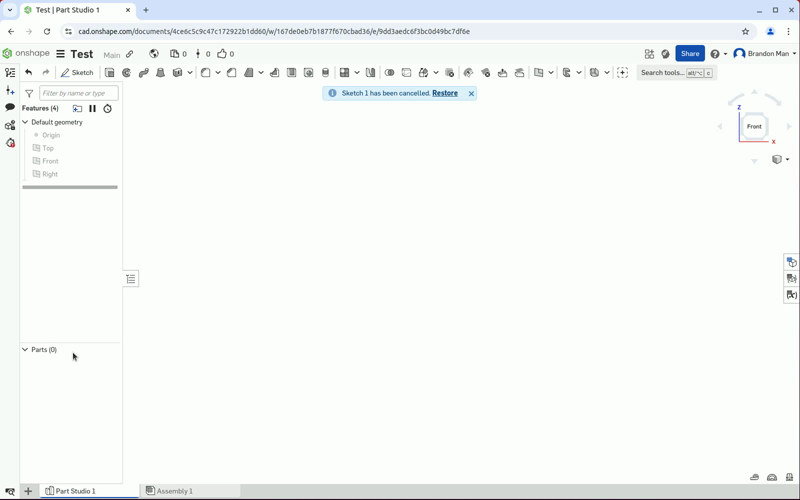
key_up(shift)
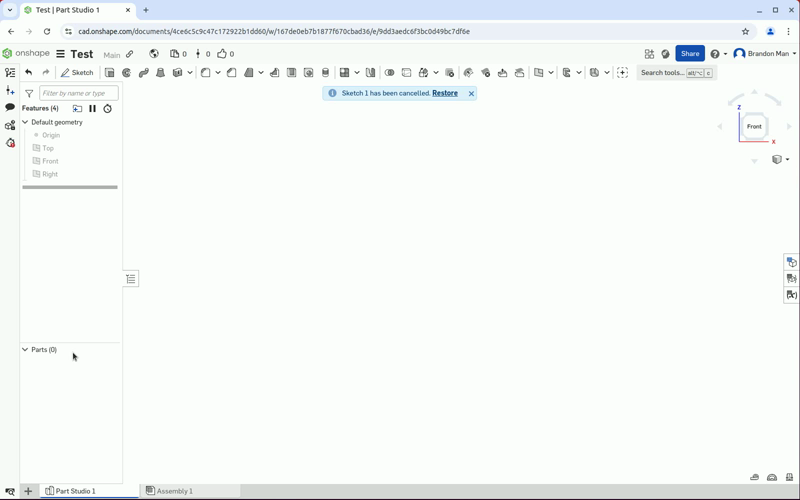
mouse_move(73, 352)
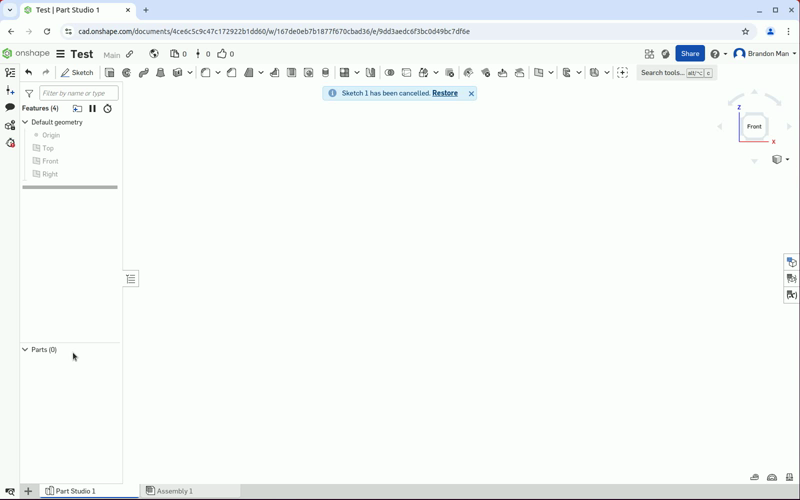
key(shift+y)
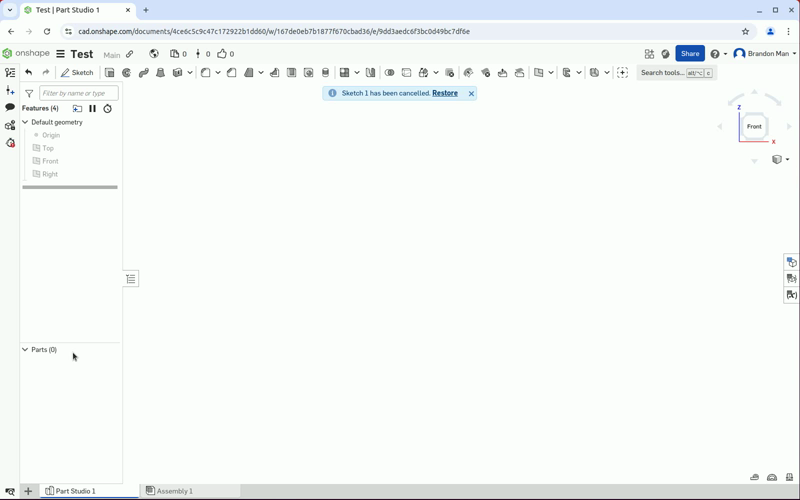
key(shift+s)
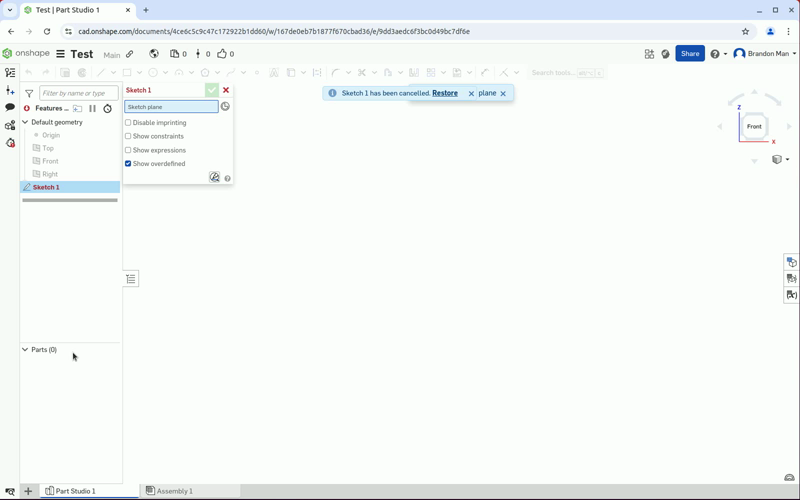
mouse_move(73, 163)
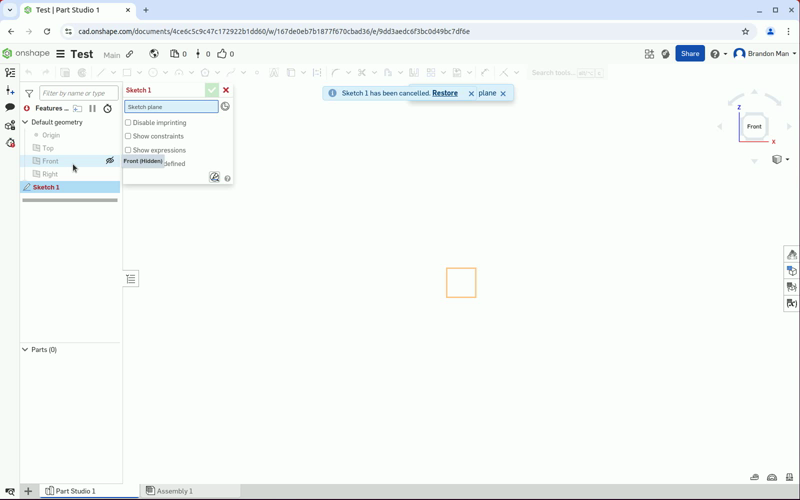
click(73, 163)
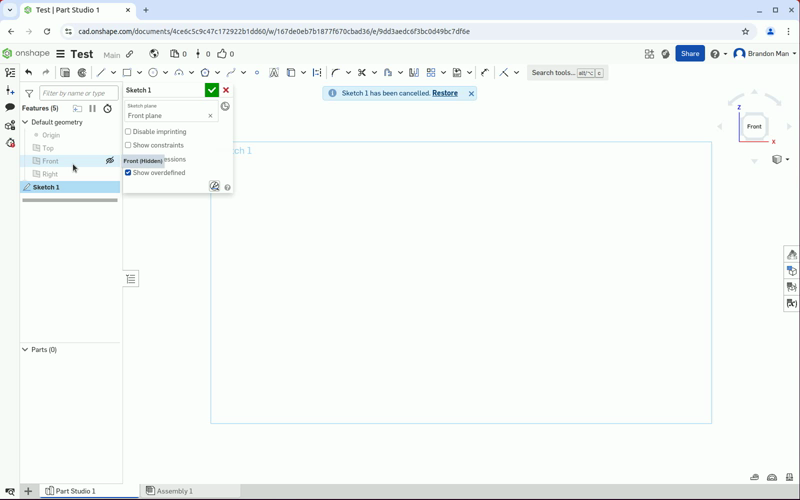
mouse_move(73, 352)
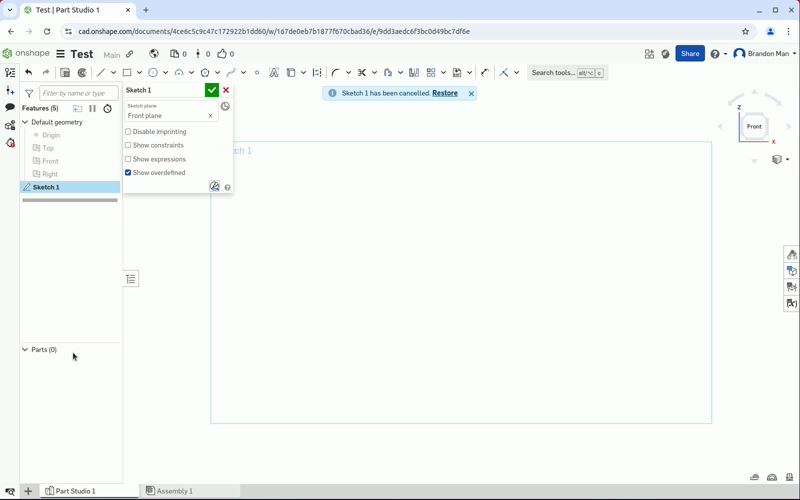
key(y)
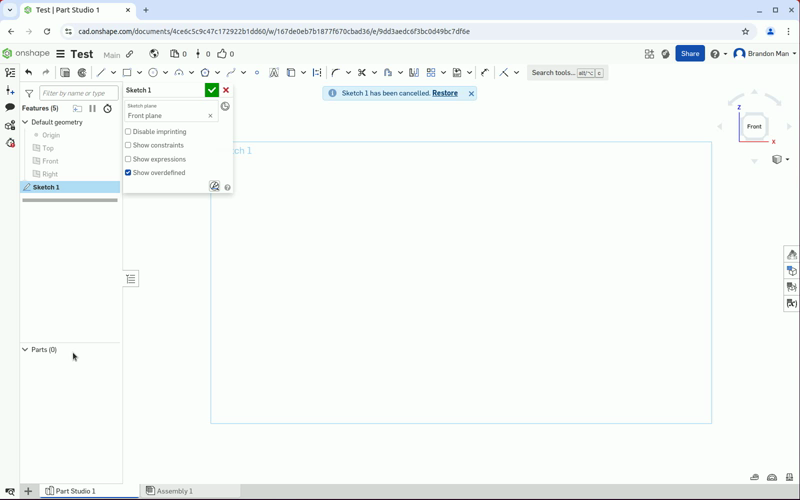
key(l)
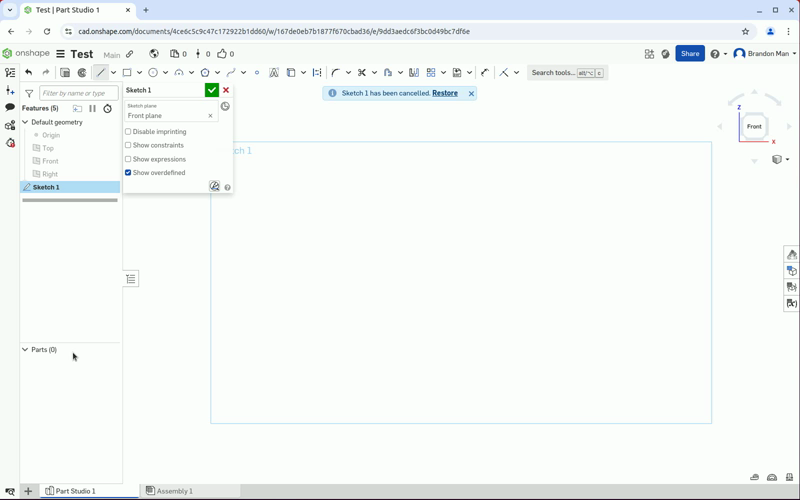
key_down(shift)
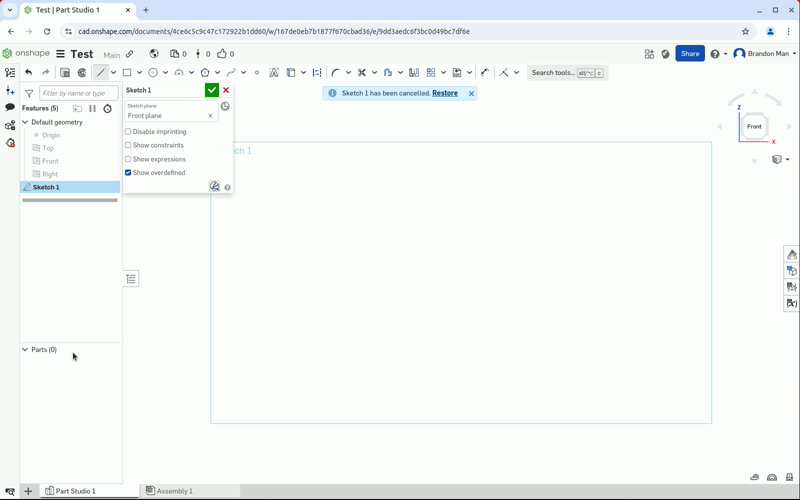
mouse_move(460, 282)
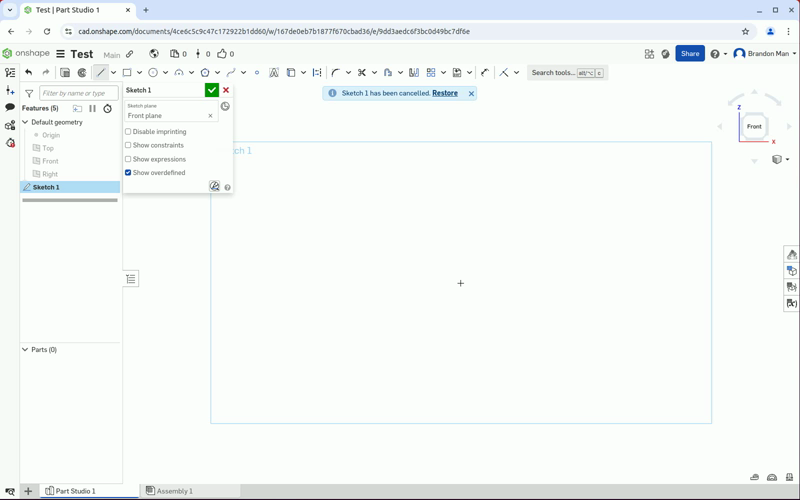
click(460, 282)
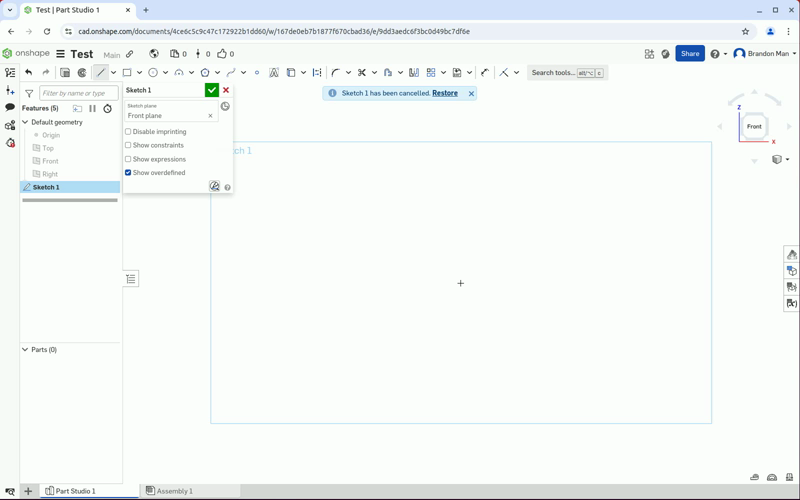
key_up(shift)
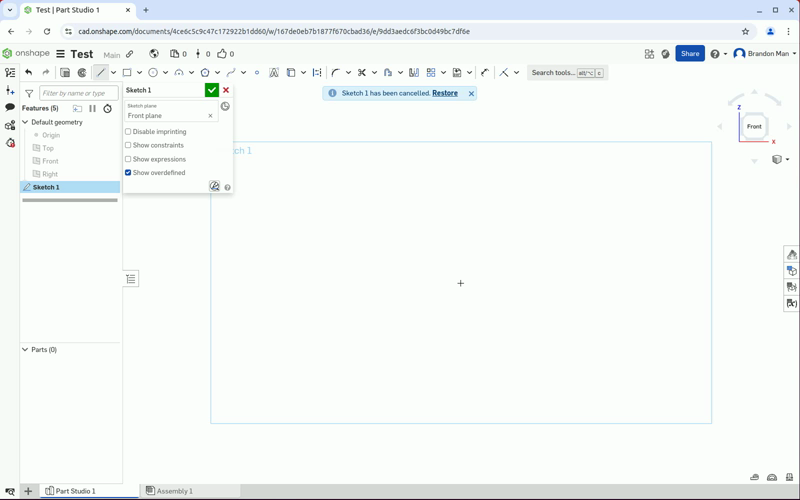
key_down(shift)
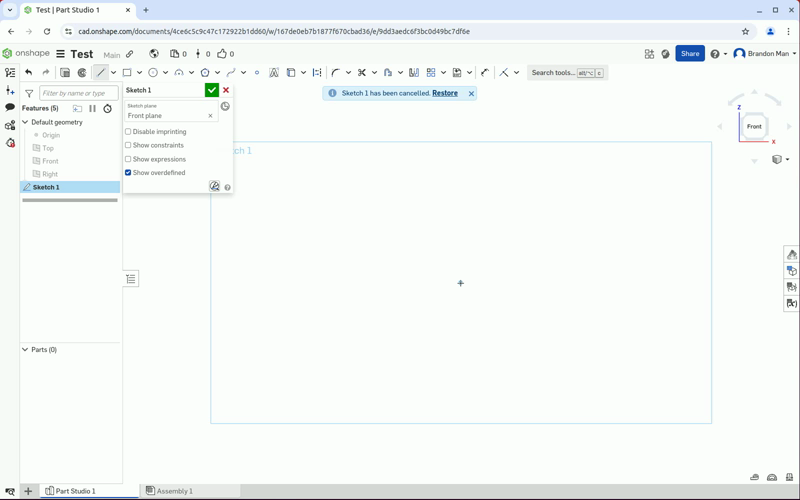
mouse_move(537, 282)
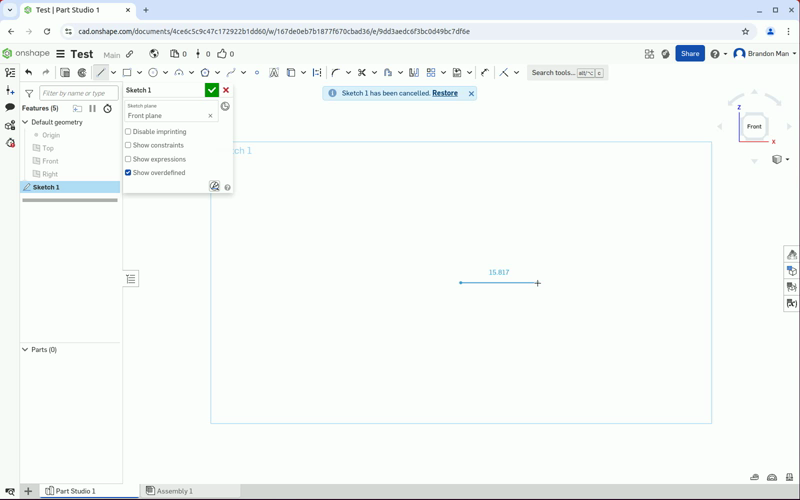
click(537, 282)
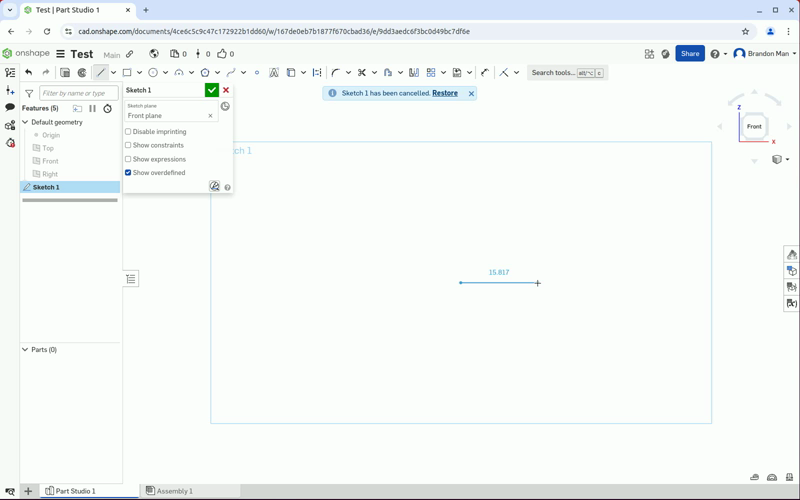
key_up(shift)
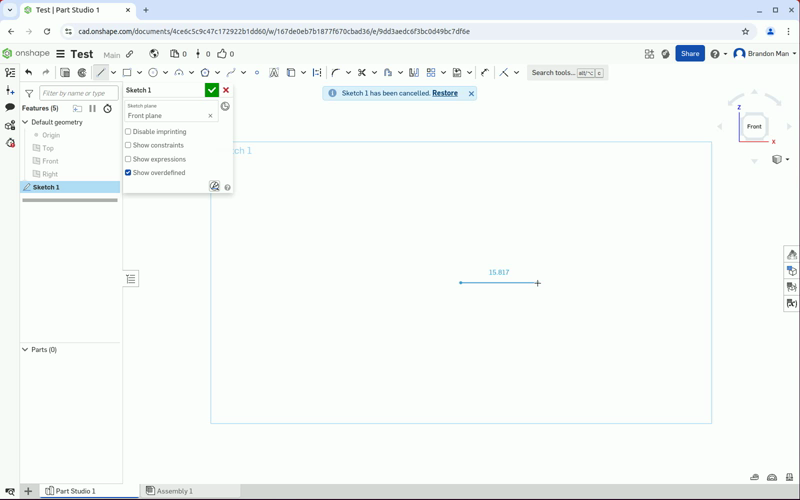
key_down(shift)
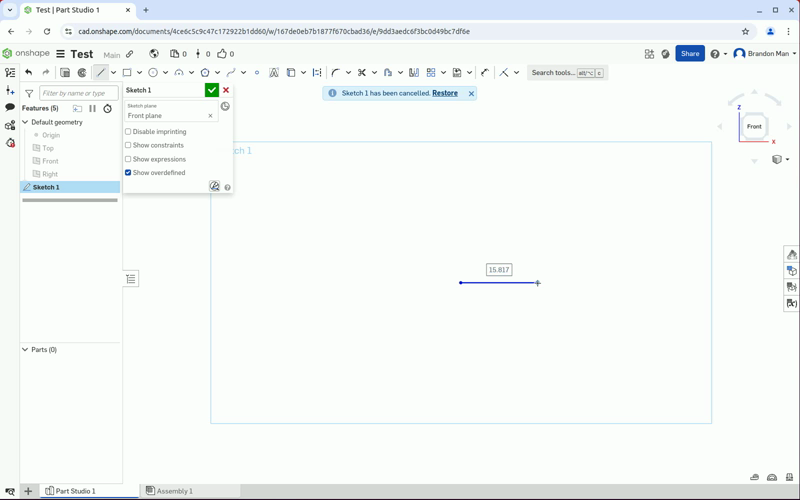
mouse_move(537, 170)
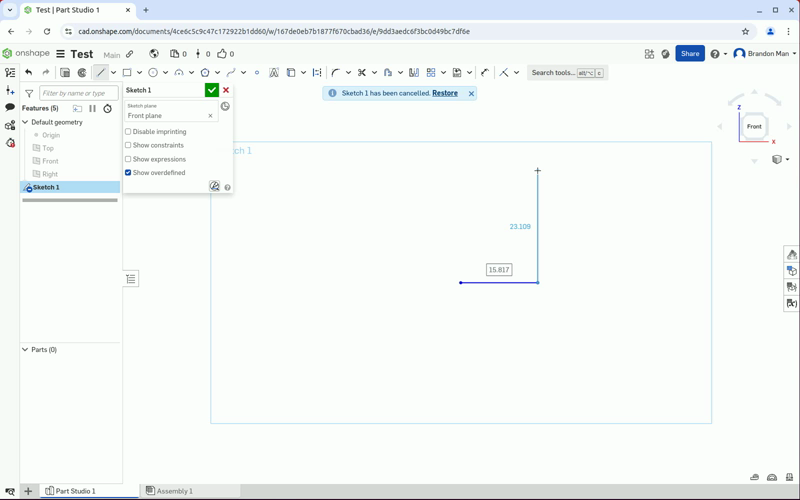
click(537, 170)
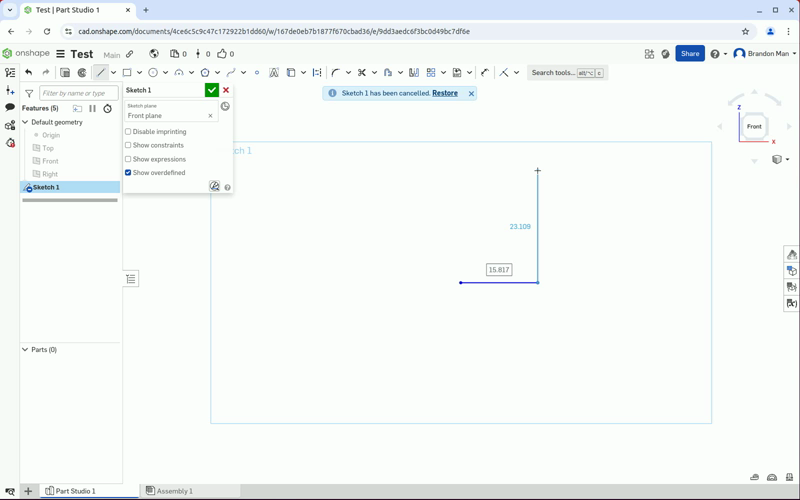
key_up(shift)
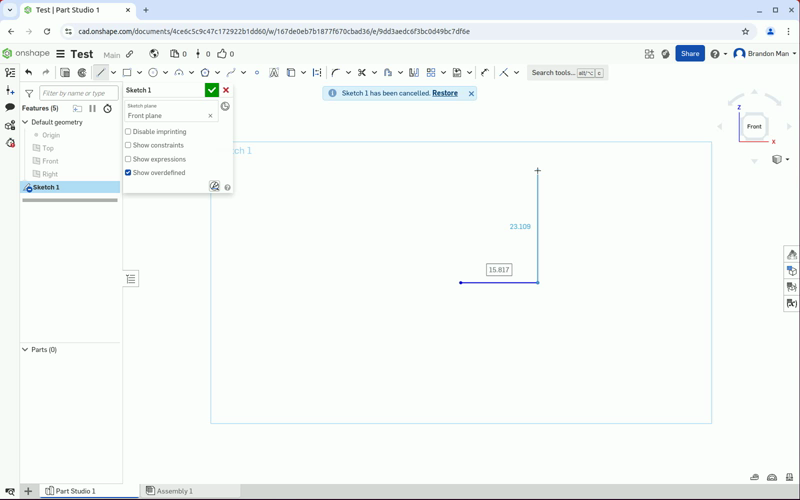
key_down(shift)
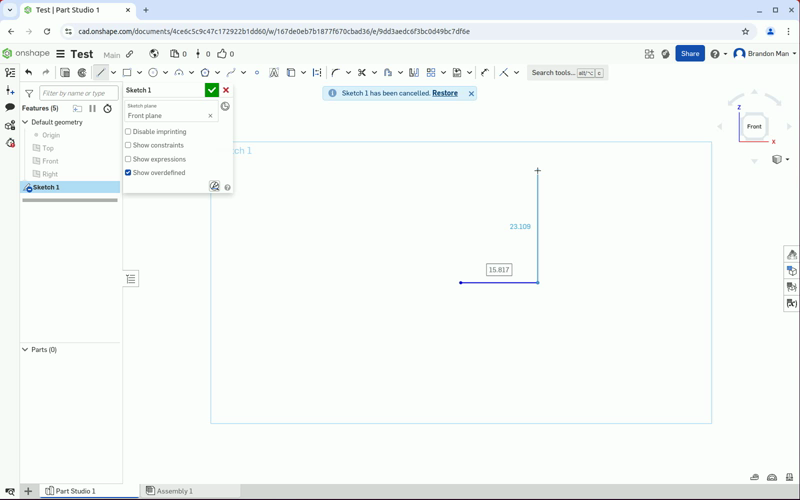
mouse_move(567, 170)
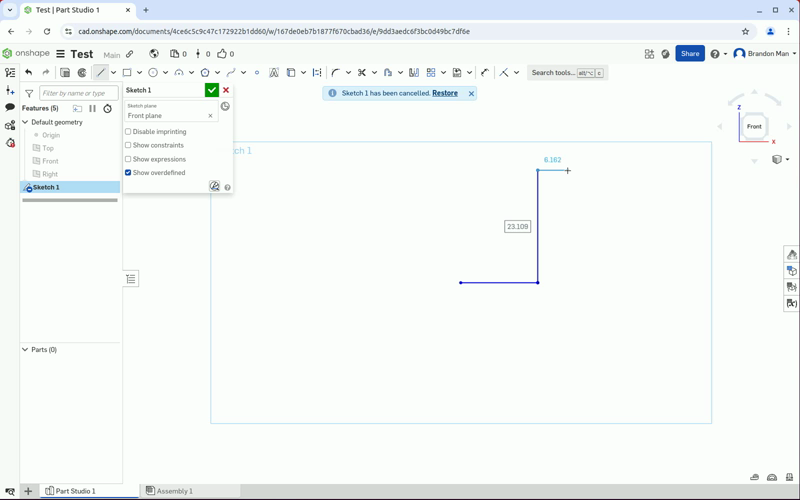
mouse_move(529, 170)
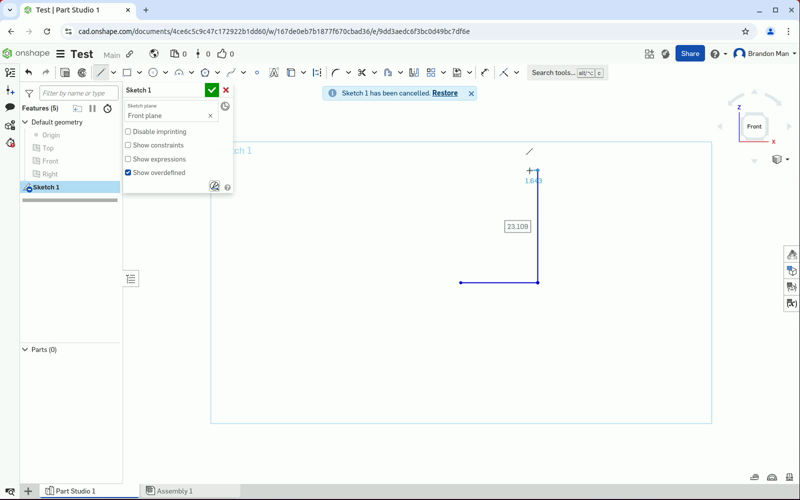
click(529, 170)
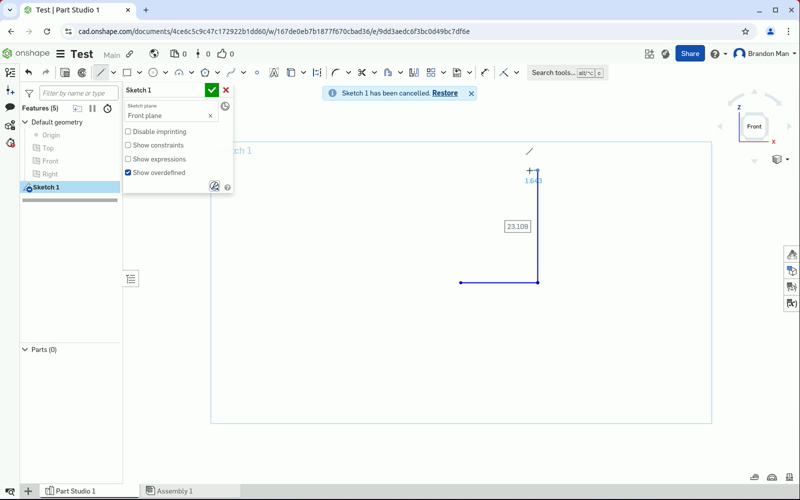
key_up(shift)
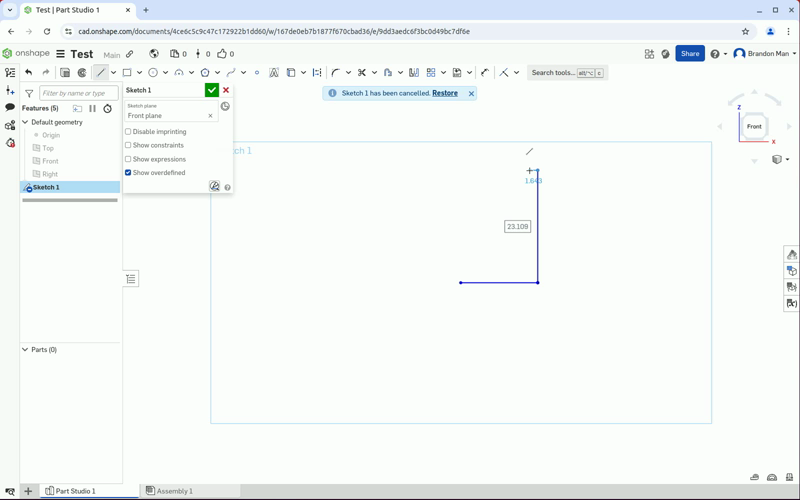
key(esc)
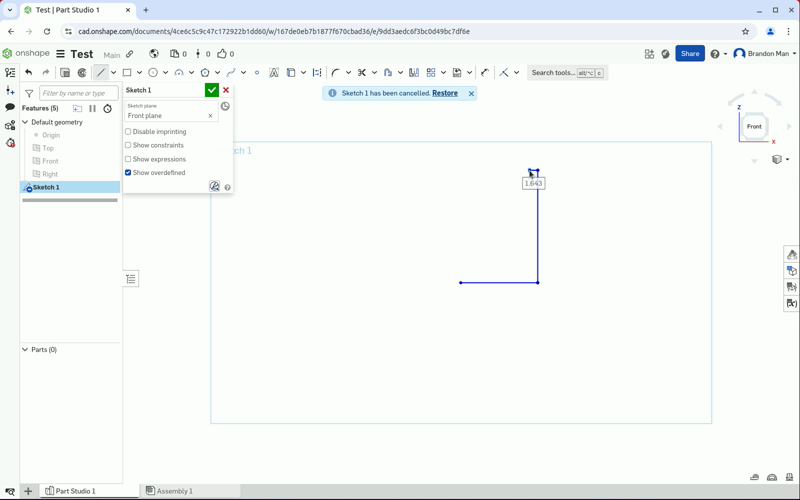
key(a)
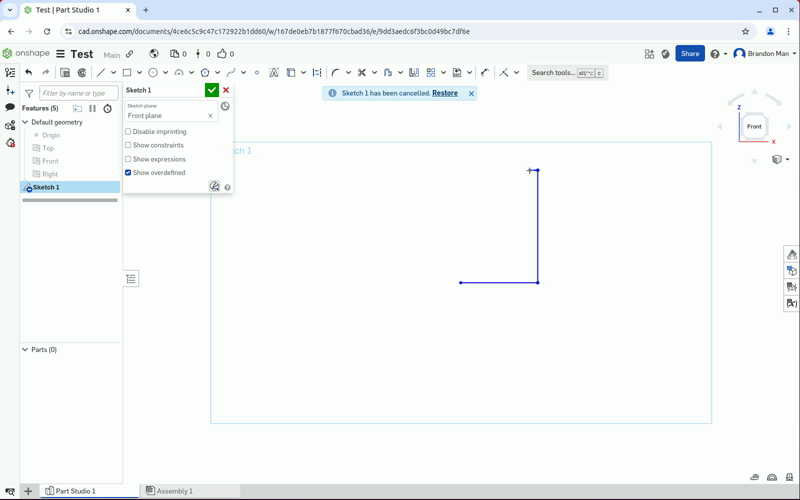
mouse_move(529, 170)
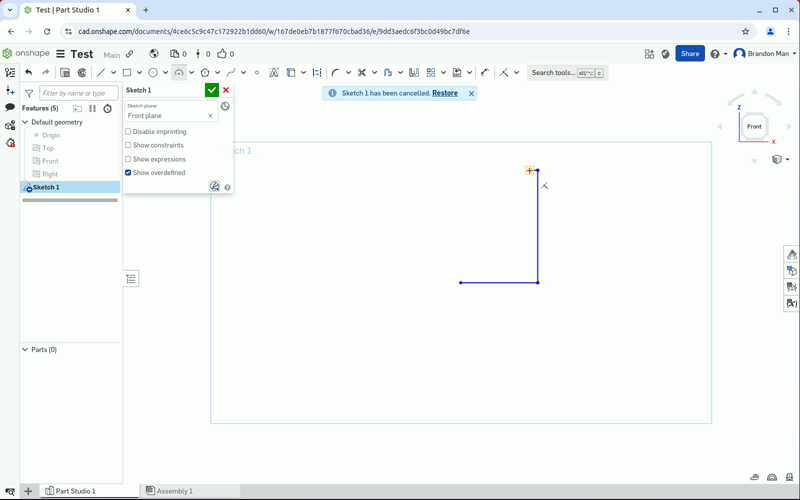
click(529, 170)
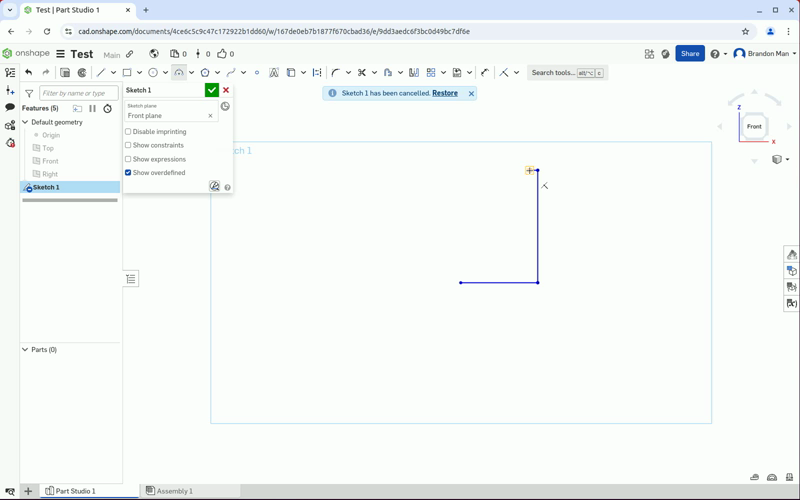
key_down(shift)
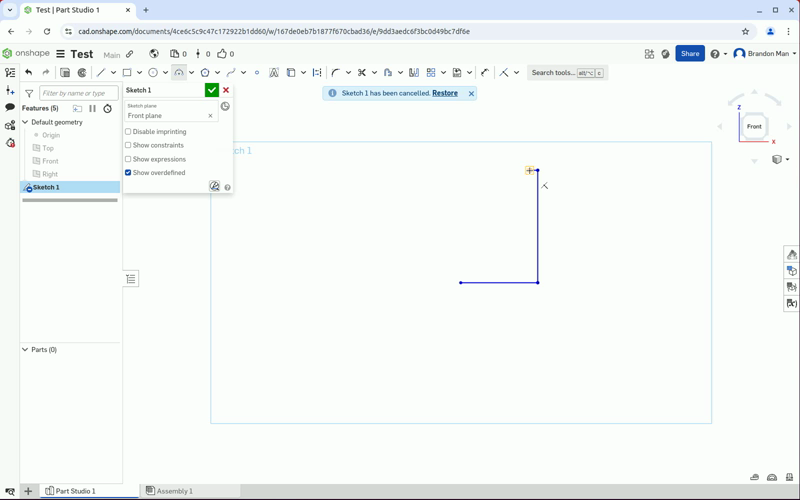
mouse_move(460, 260)
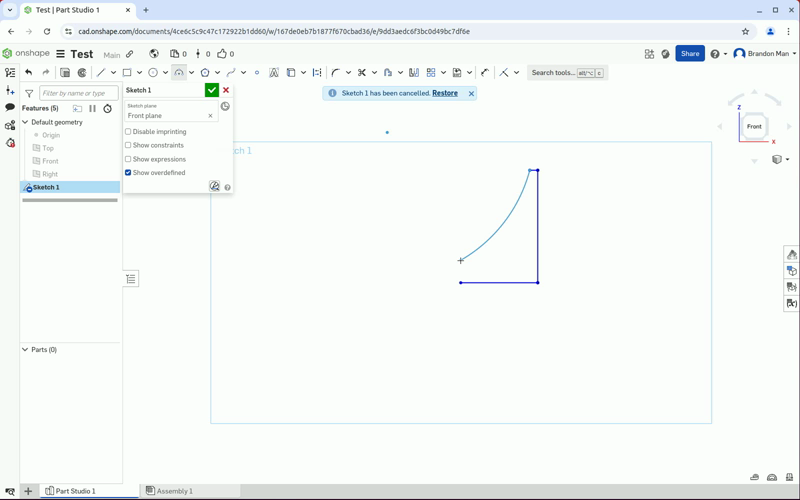
click(460, 260)
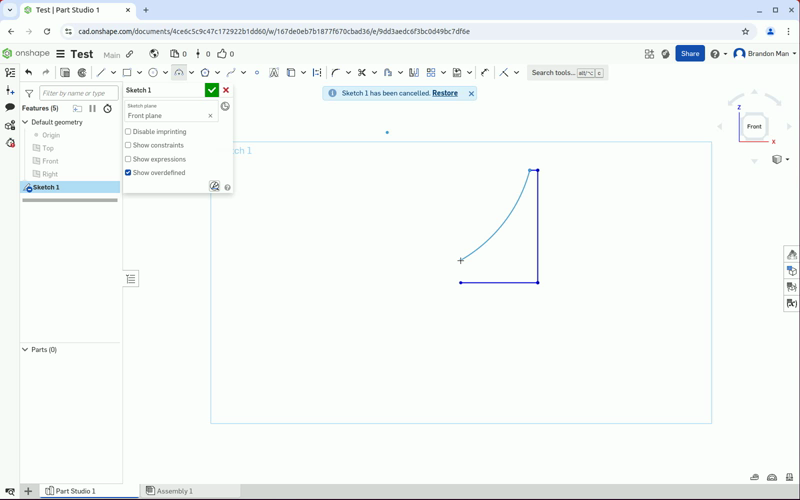
mouse_move(517, 232)
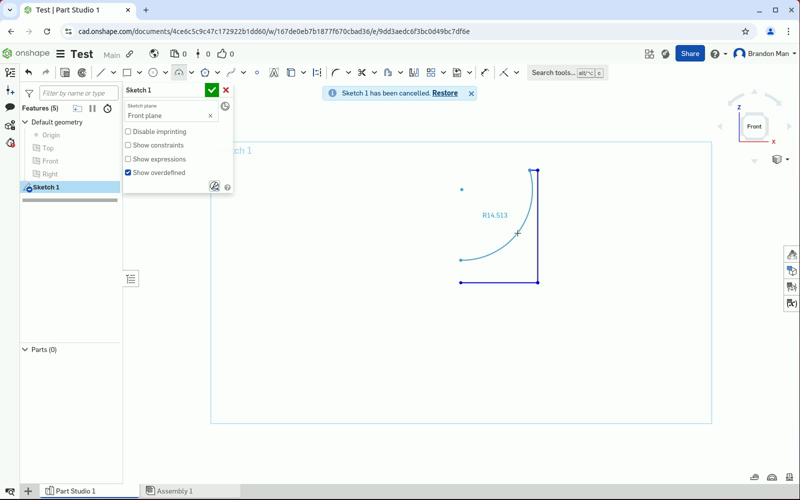
click(517, 232)
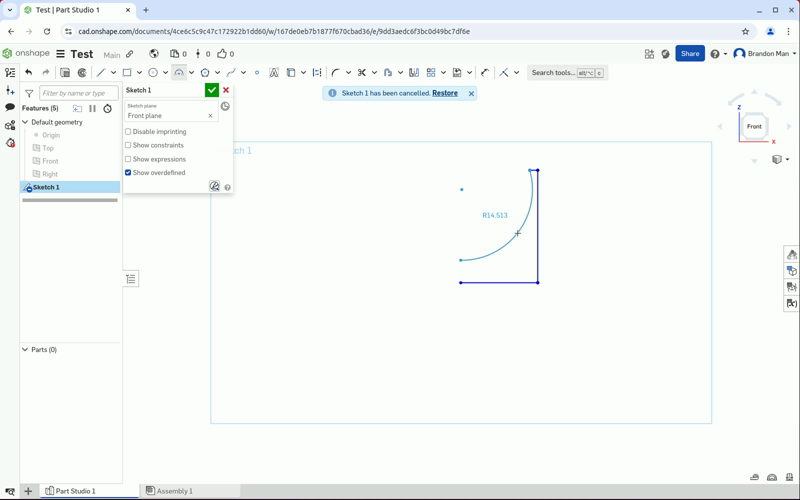
key_up(shift)
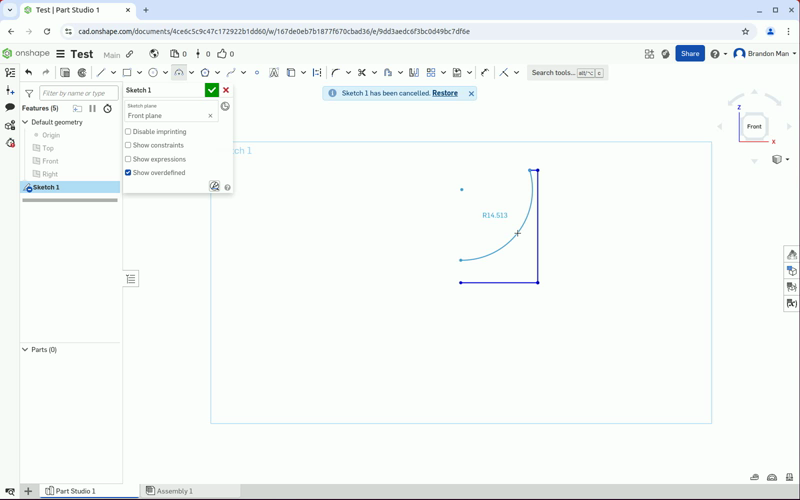
key(esc)
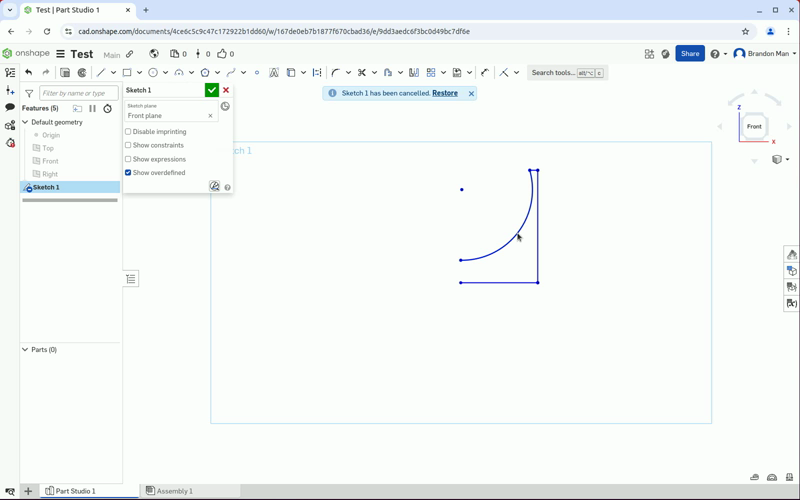
key(l)
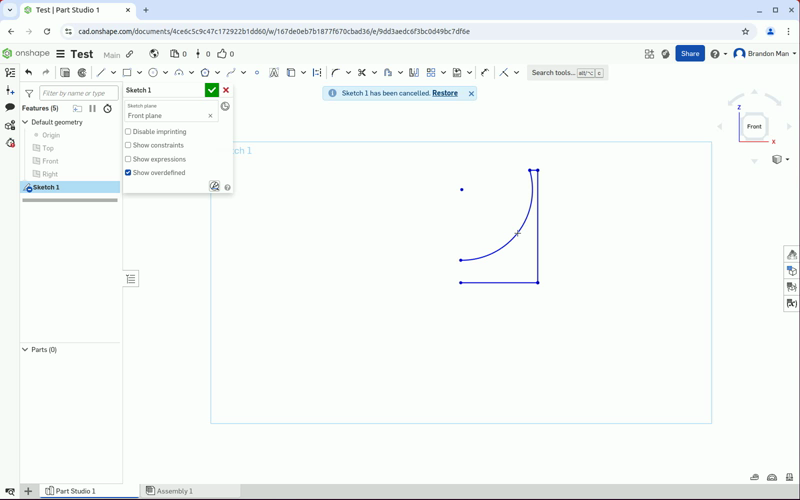
mouse_move(460, 260)
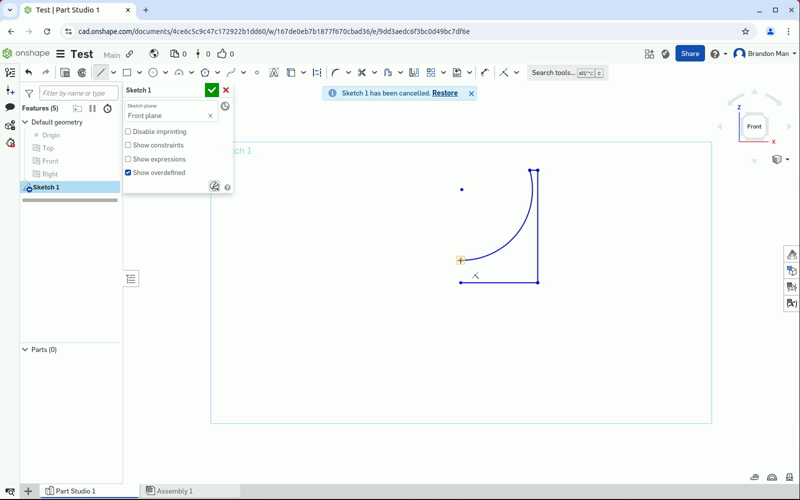
click(460, 260)
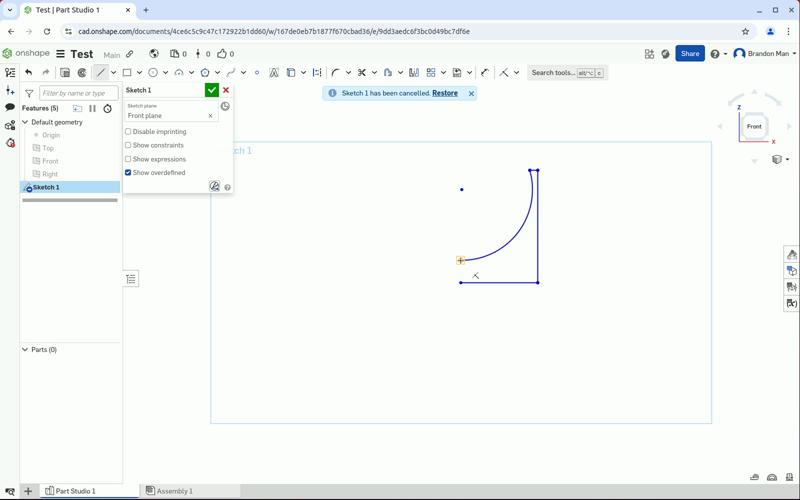
mouse_move(490, 260)
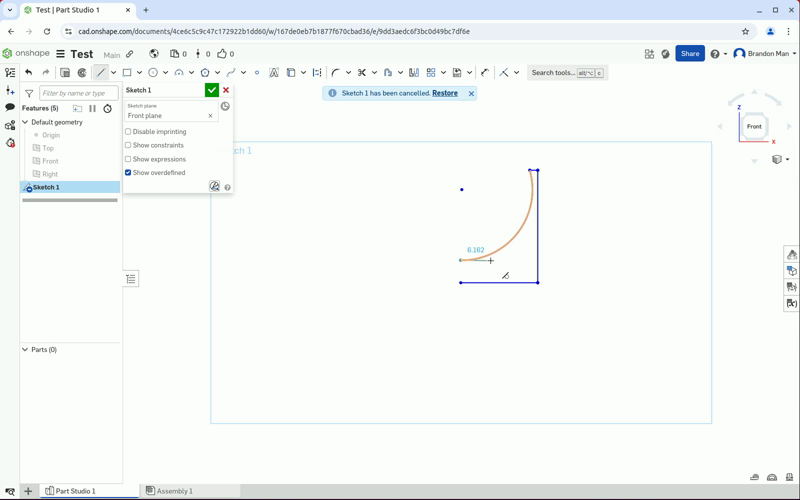
key_down(shift)
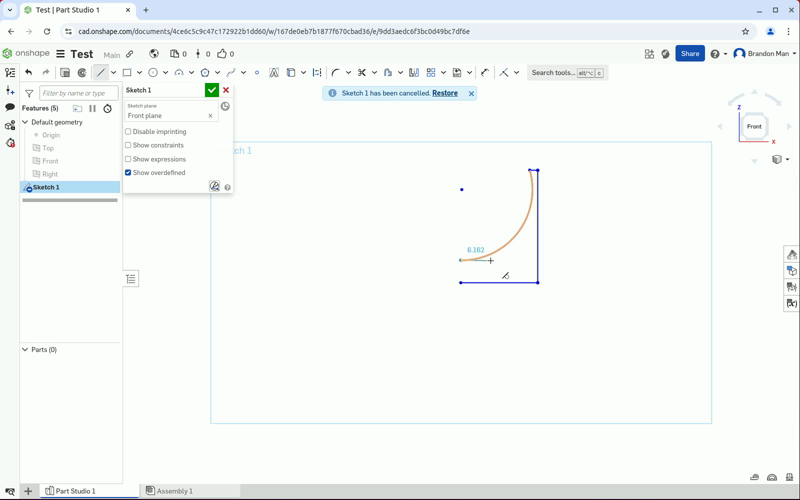
mouse_move(460, 282)
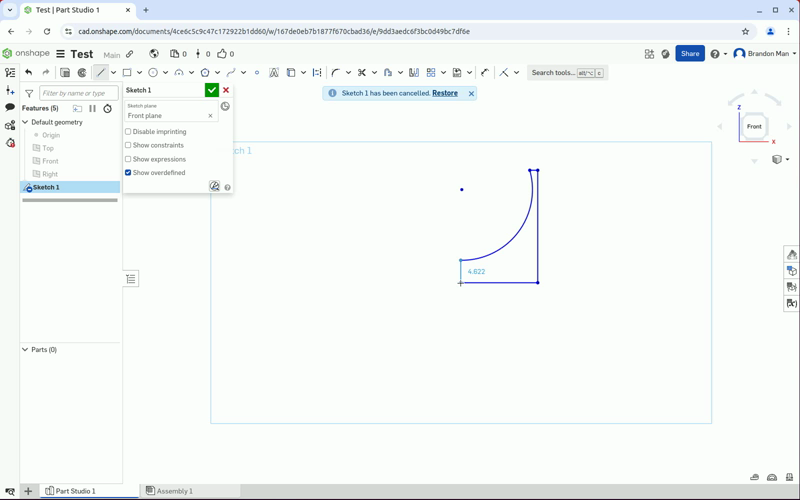
key_up(shift)
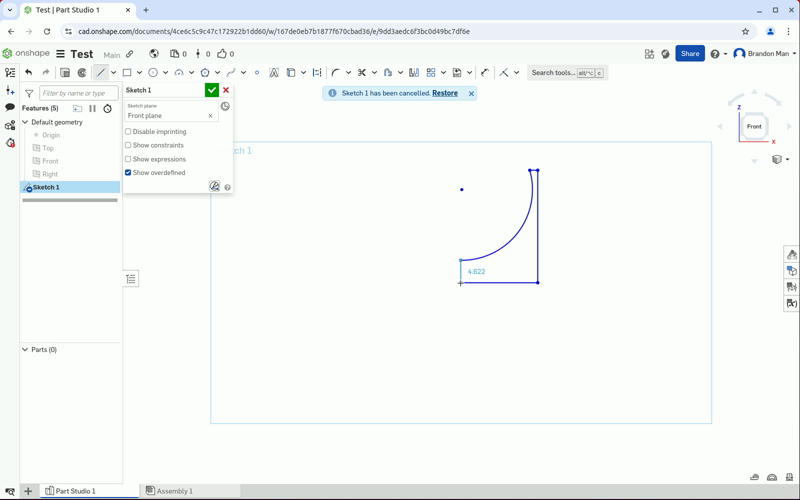
click(460, 282)
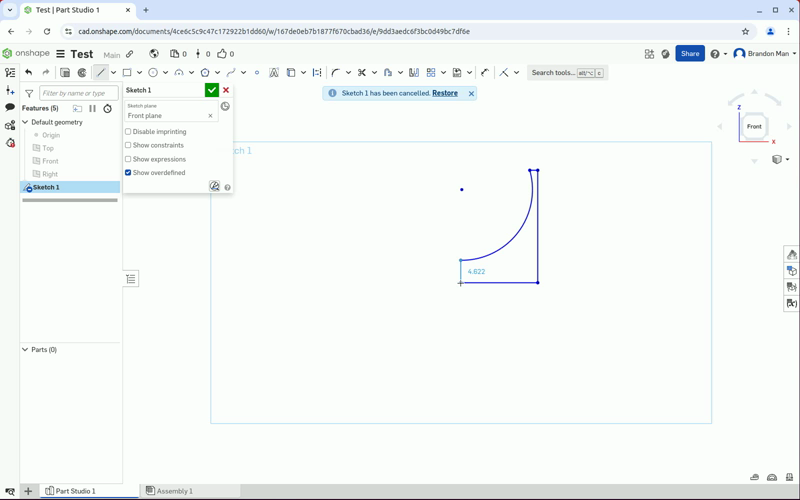
key(esc)
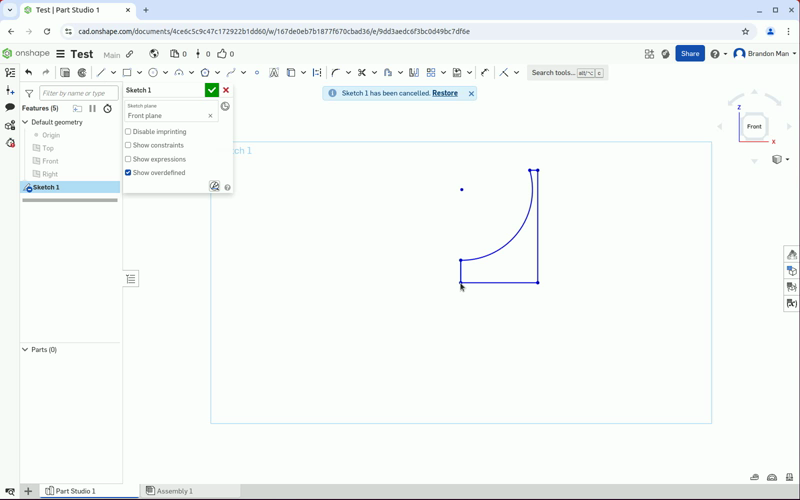
mouse_move(494, 263)
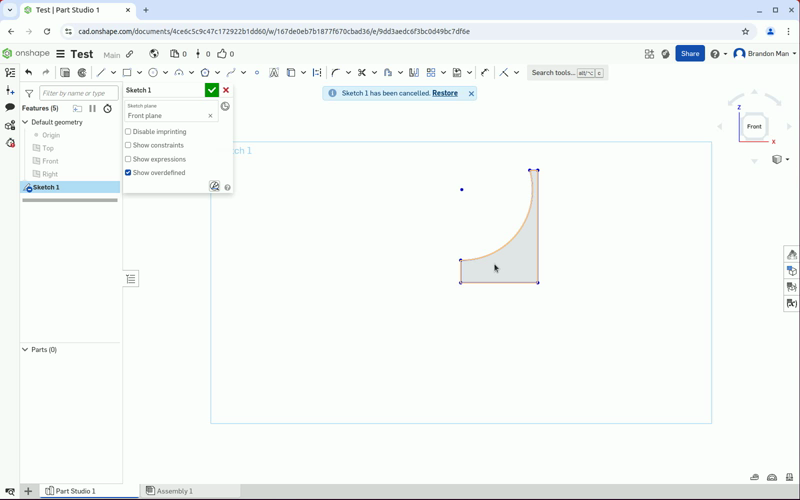
click(494, 263)
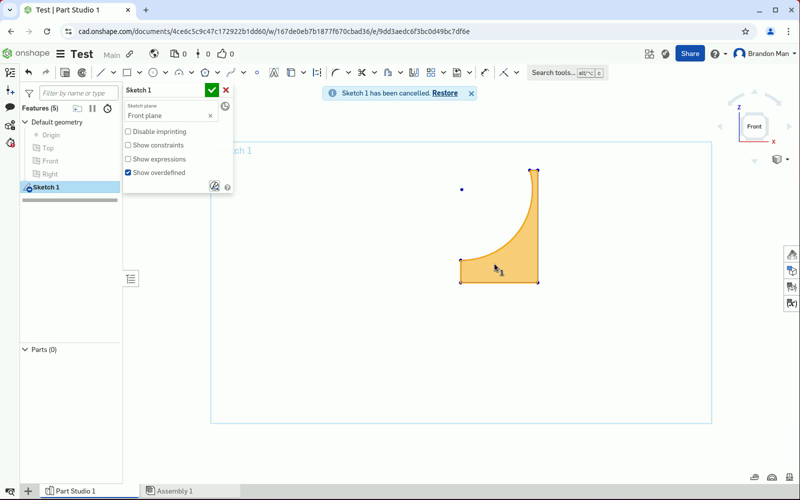
mouse_move(73, 352)
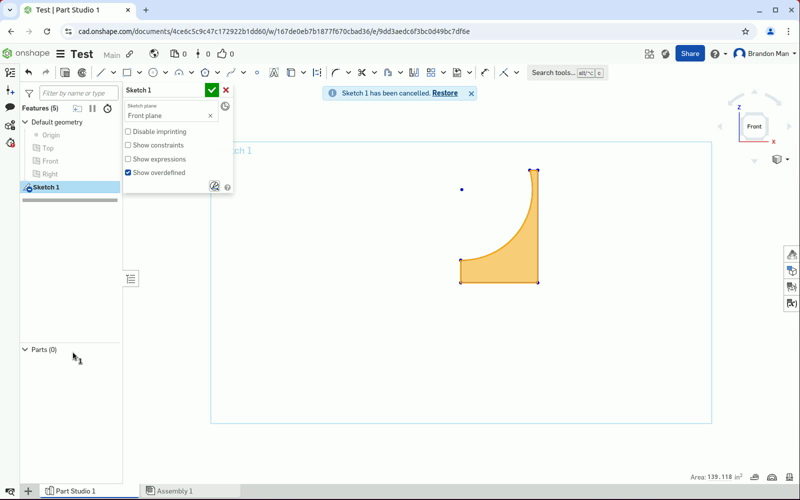
key(shift+y)
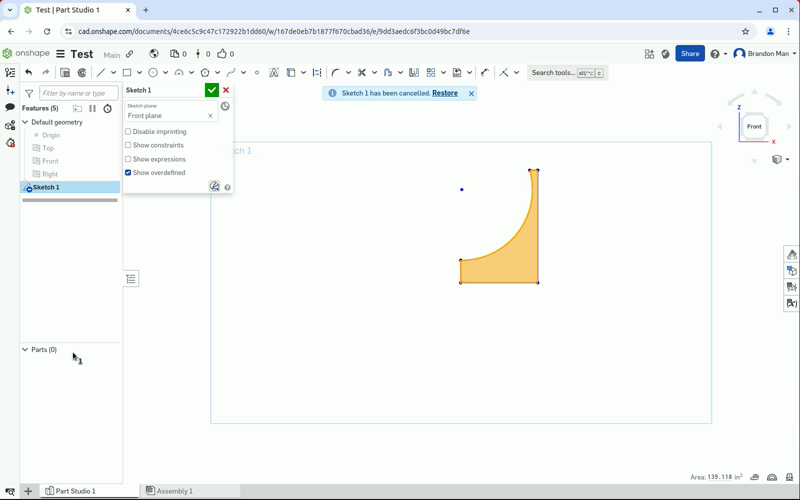
key(shift+e)
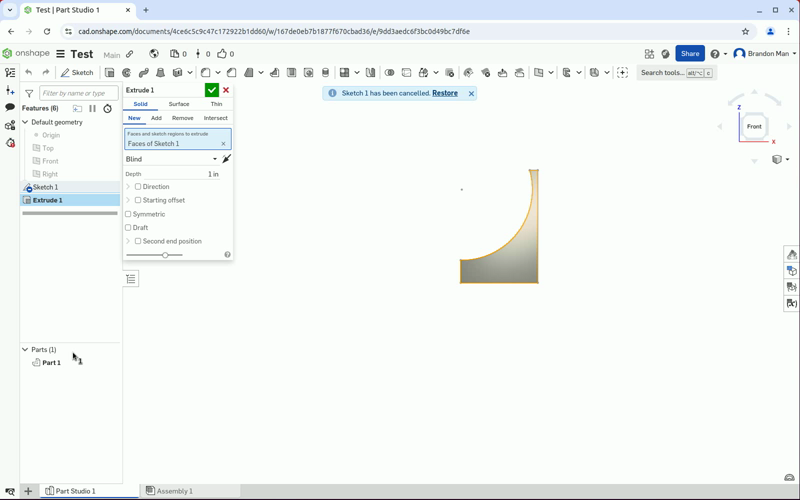
mouse_move(143, 106)
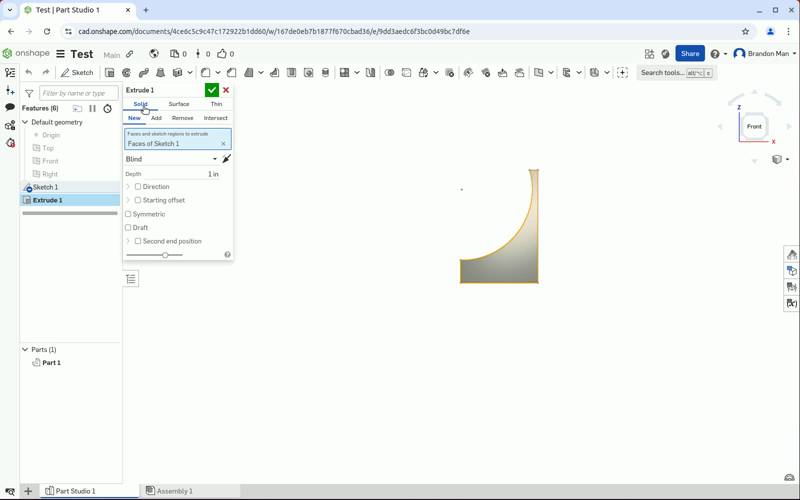
click(143, 106)
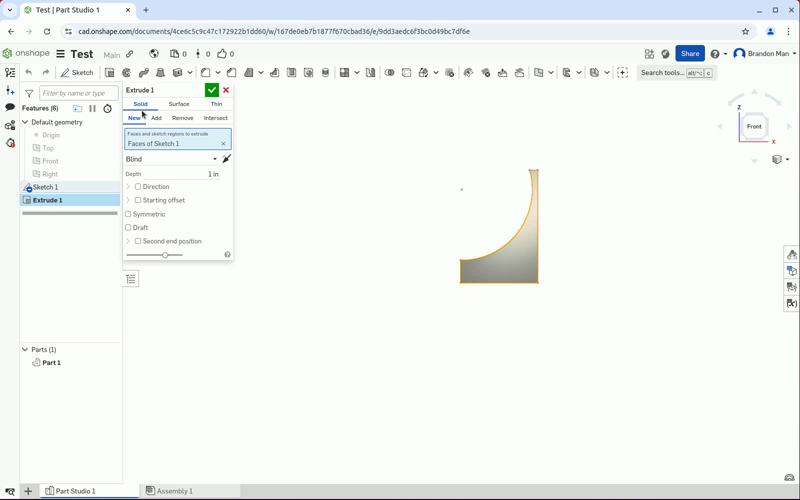
mouse_move(137, 120)
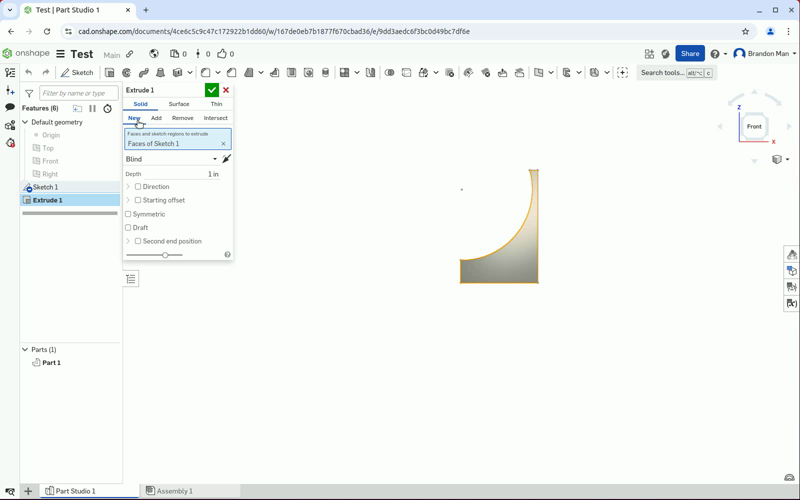
click(137, 120)
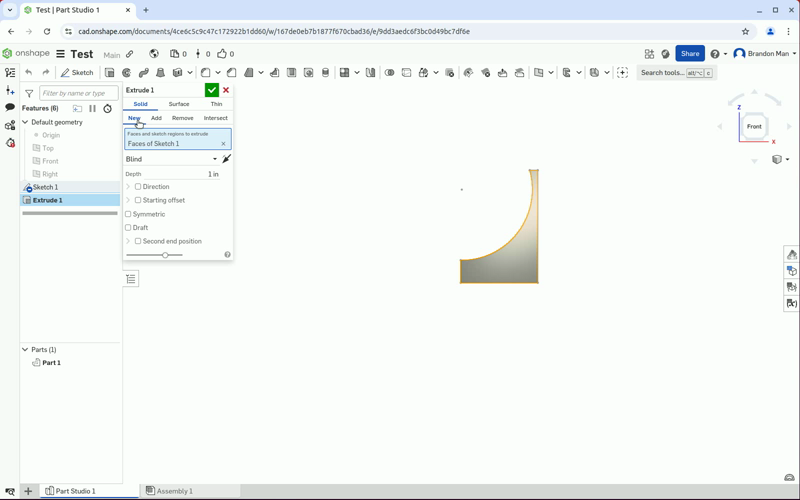
key(tab, 4)
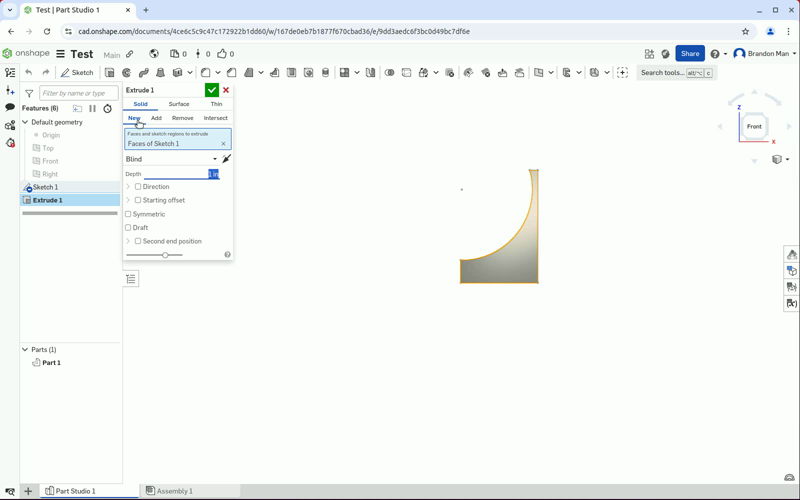
text(0.481)
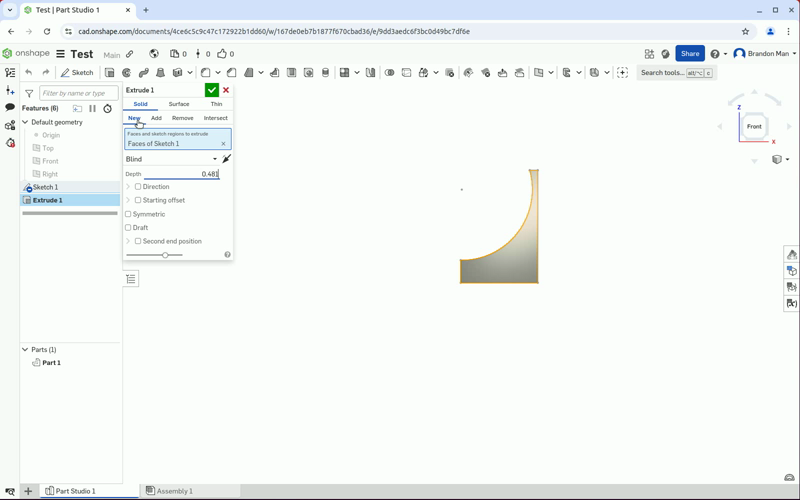
key(enter)
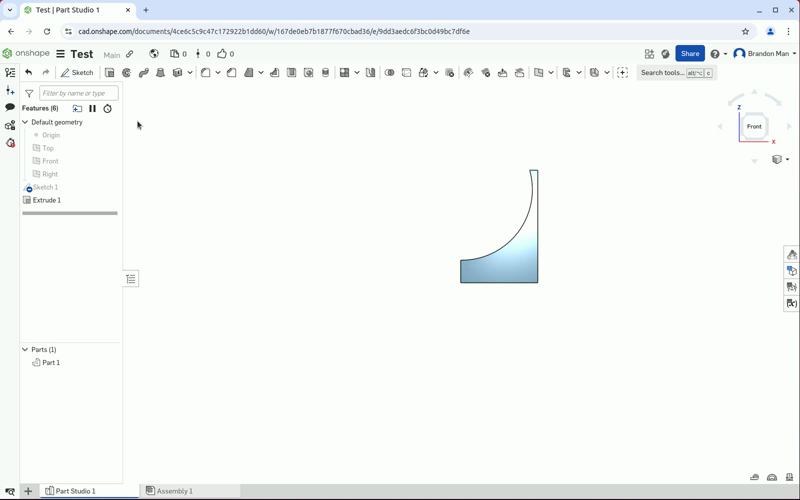
key(shift+h)
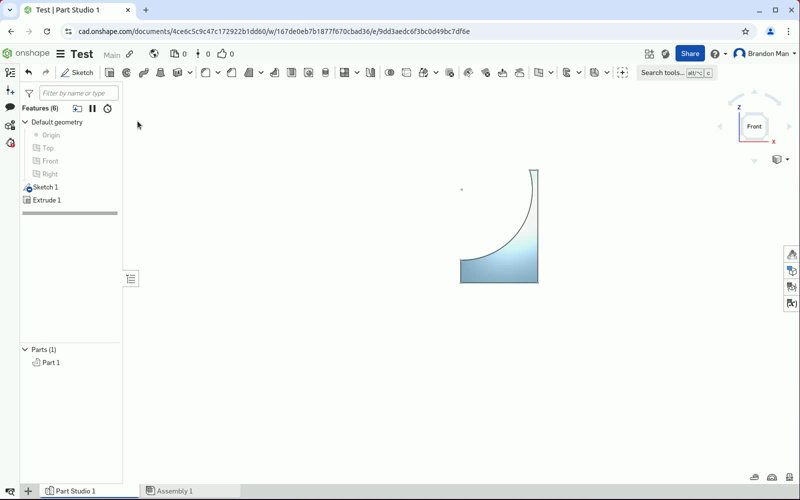
key(shift+h)
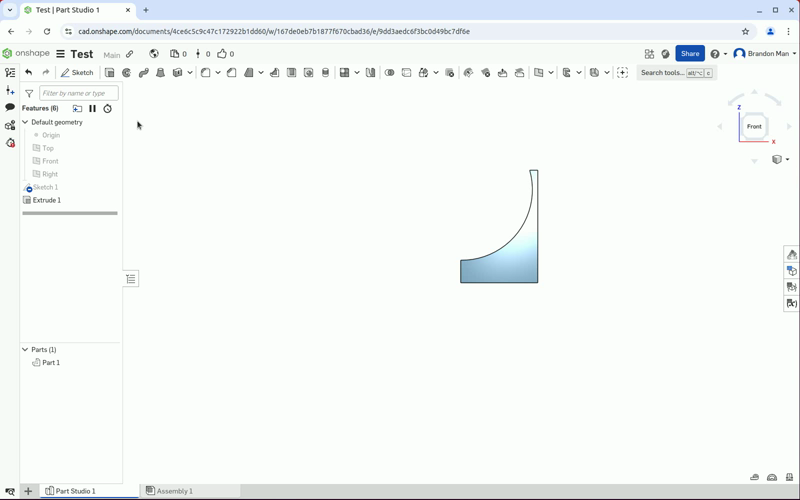
mouse_move(73, 189)
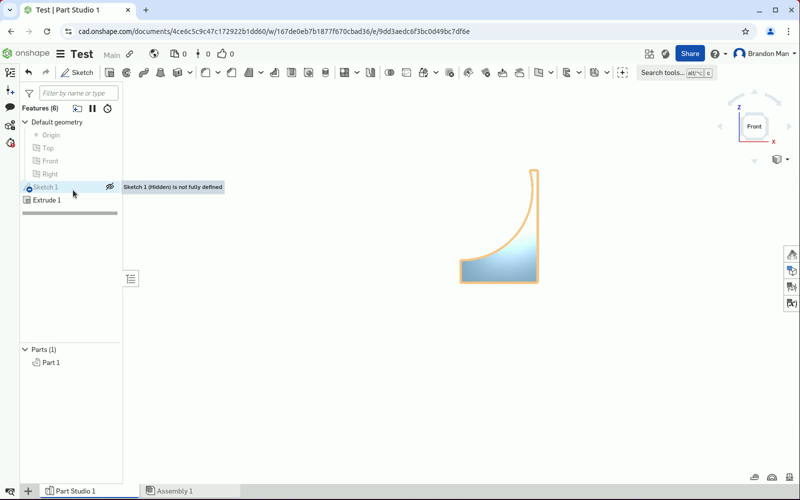
click(73, 189)
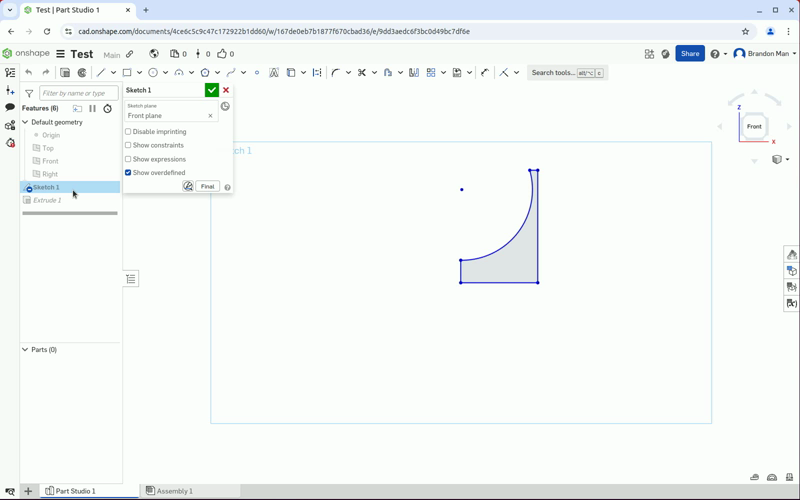
mouse_move(229, 92)
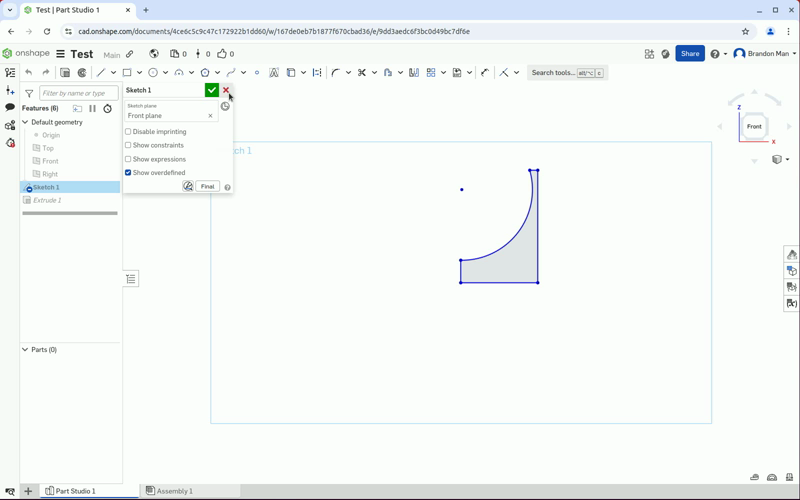
click(229, 92)
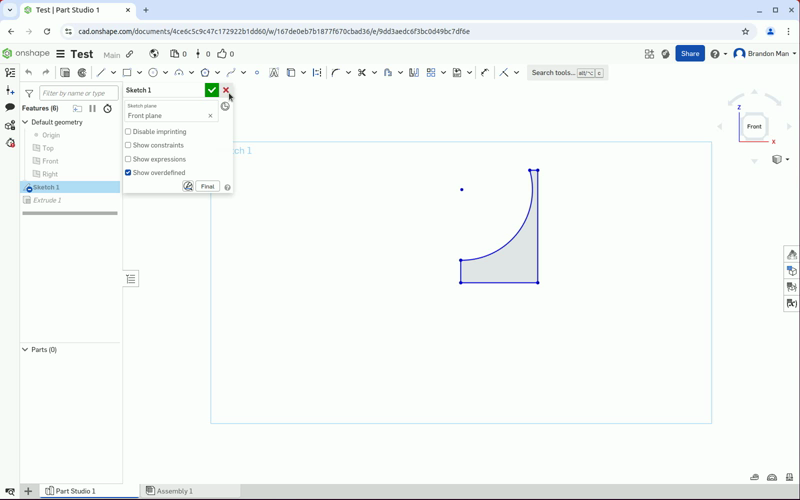
key(shift+s)
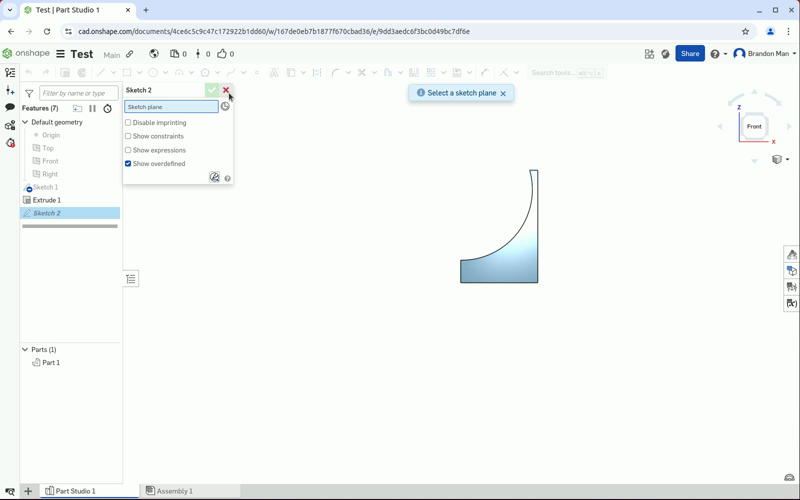
mouse_move(73, 163)
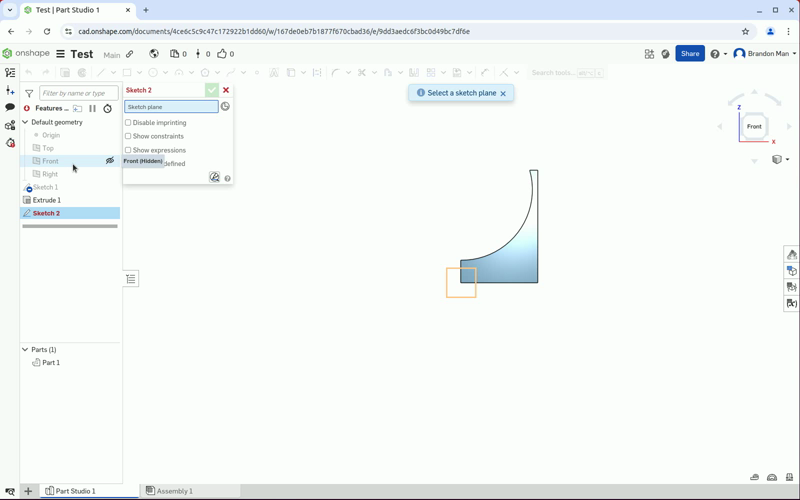
click(73, 163)
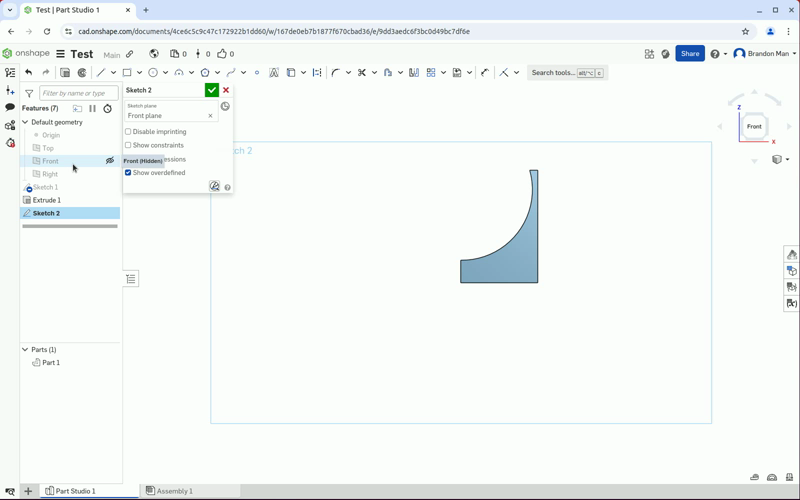
mouse_move(73, 352)
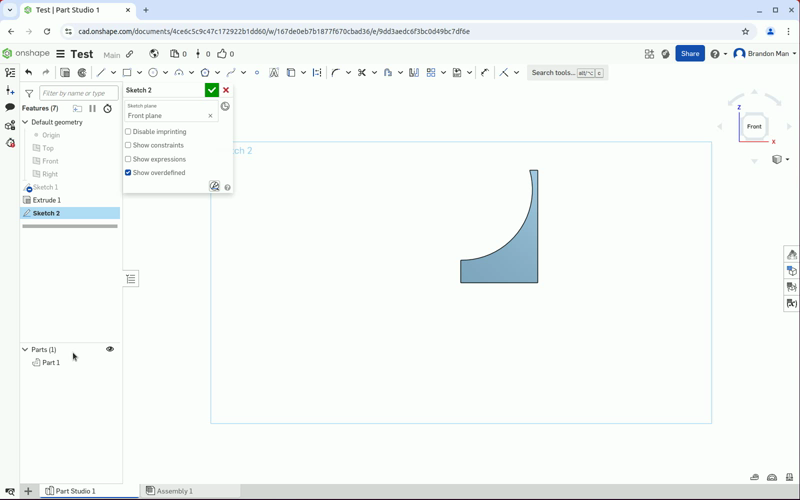
key(y)
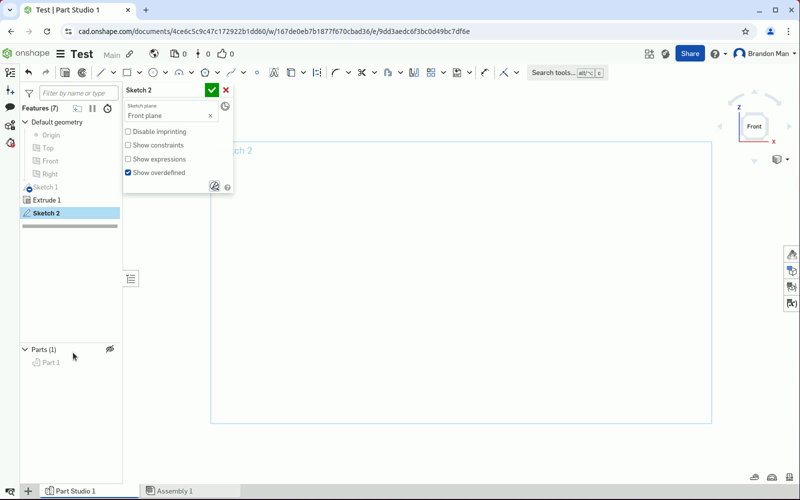
key(l)
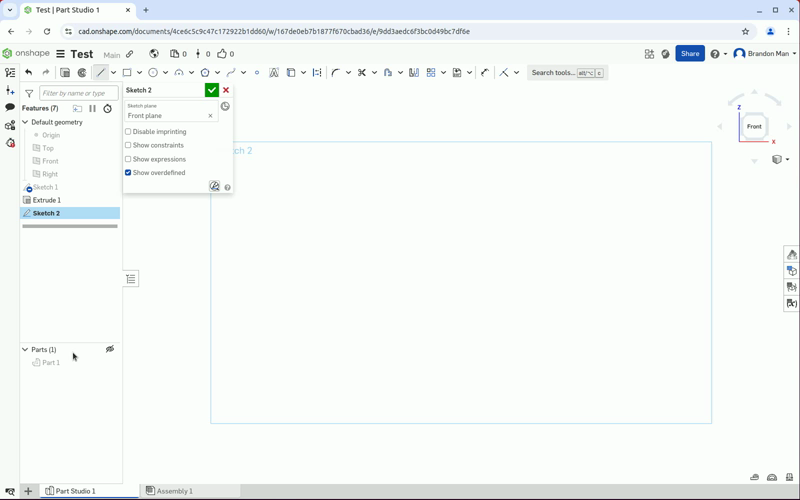
key_down(shift)
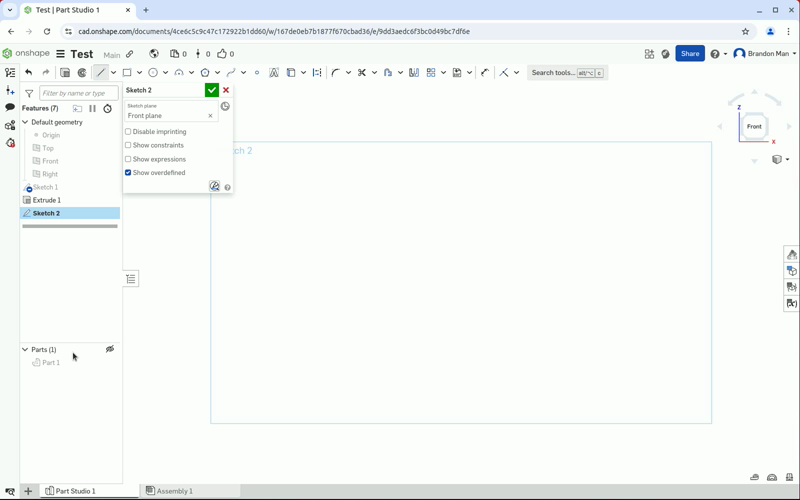
mouse_move(438, 282)
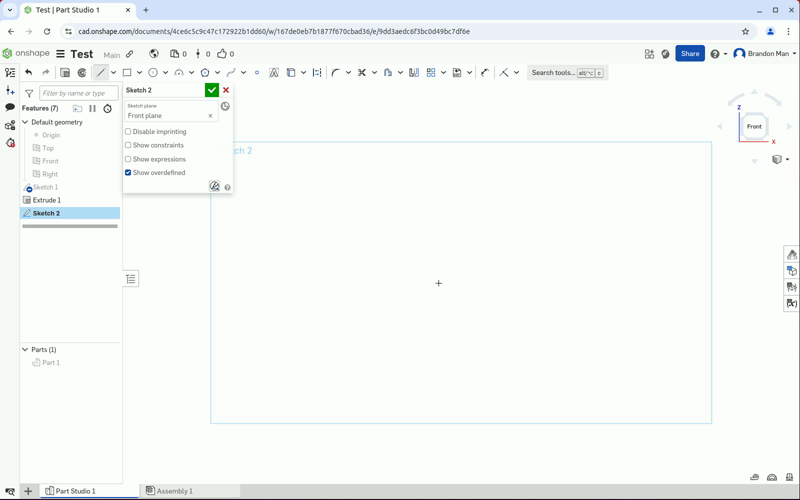
click(438, 282)
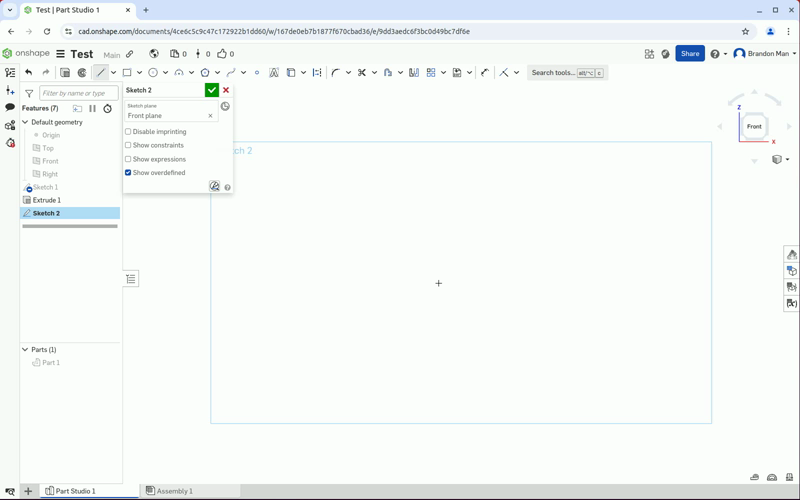
key_up(shift)
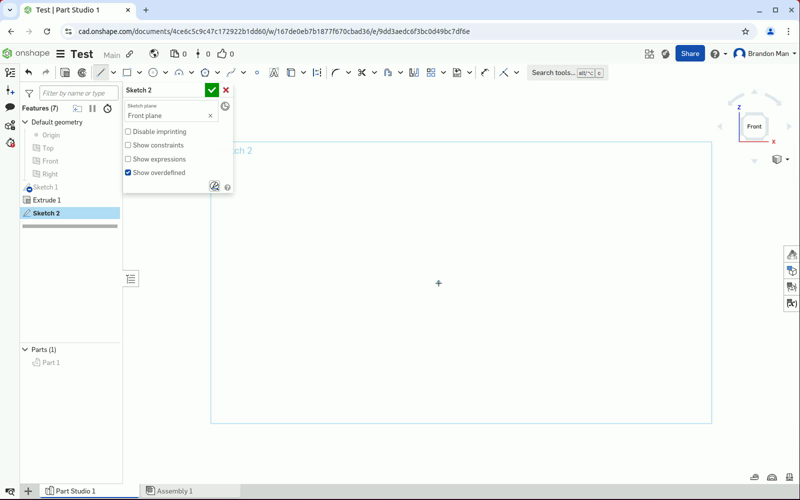
key_down(shift)
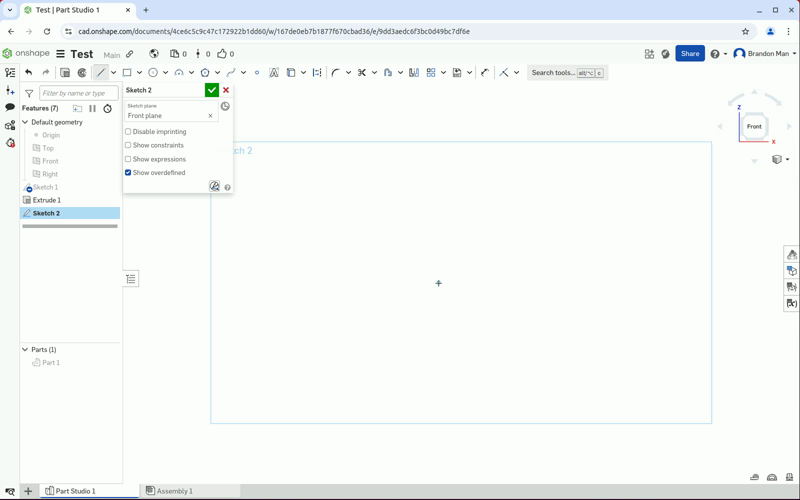
mouse_move(468, 282)
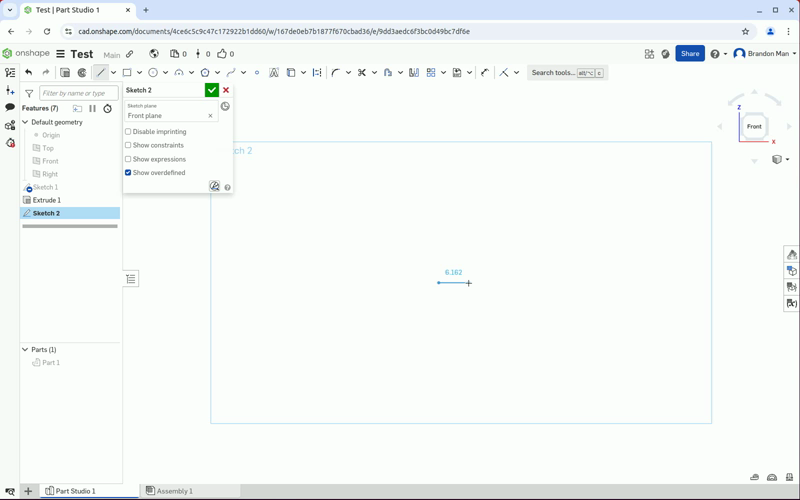
mouse_move(461, 282)
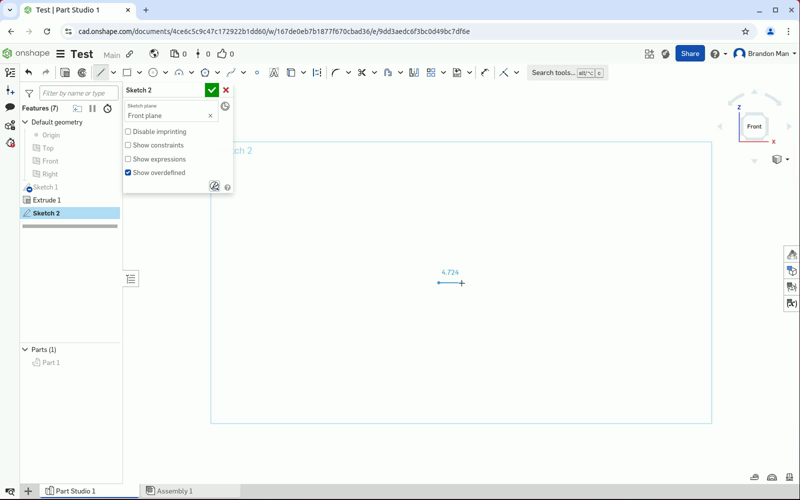
click(461, 282)
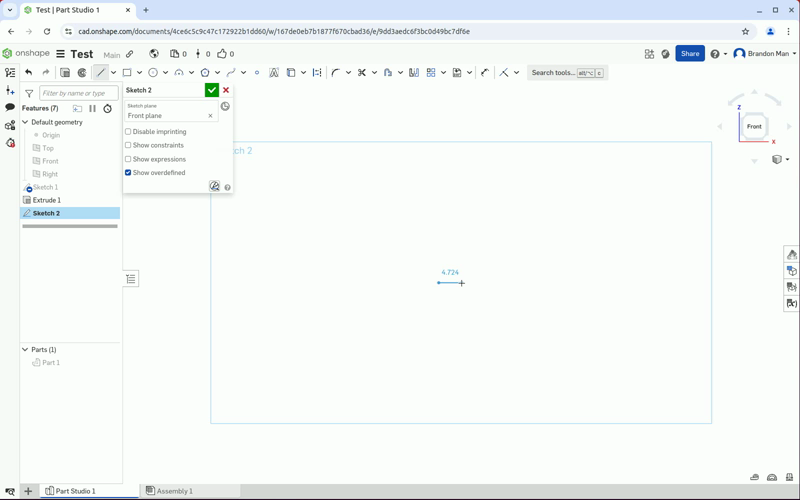
key_up(shift)
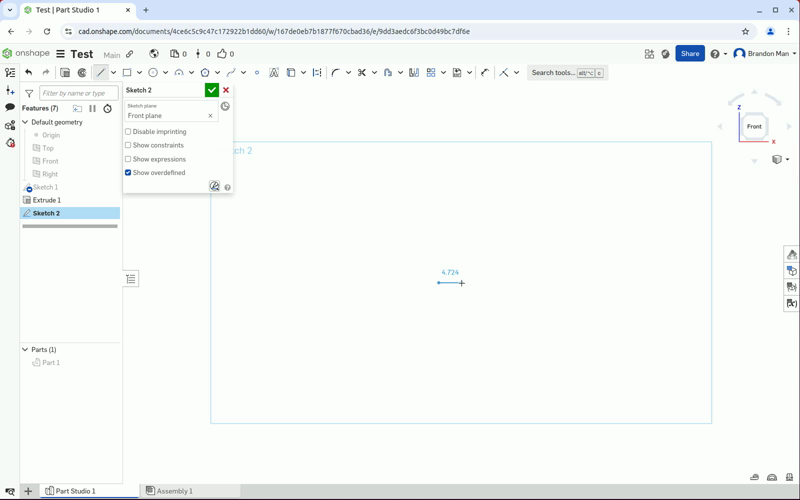
key_down(shift)
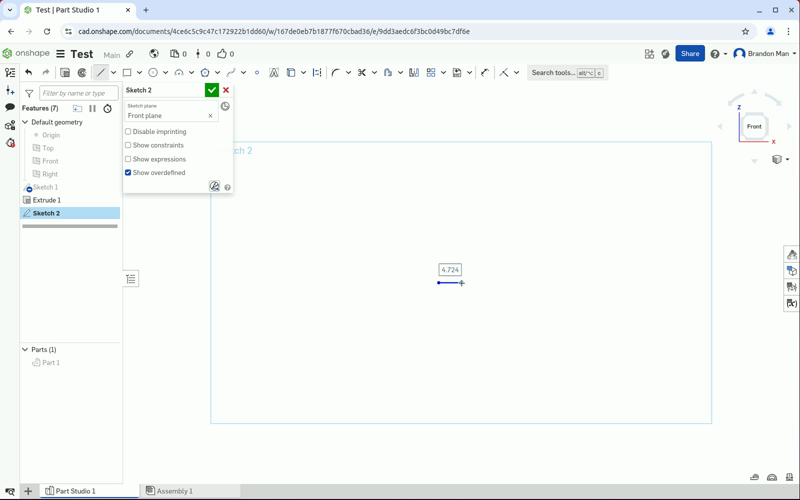
mouse_move(491, 282)
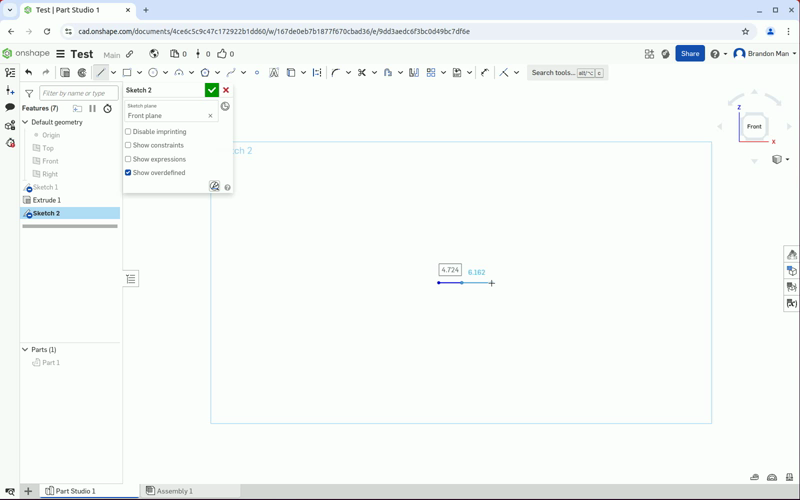
mouse_move(461, 259)
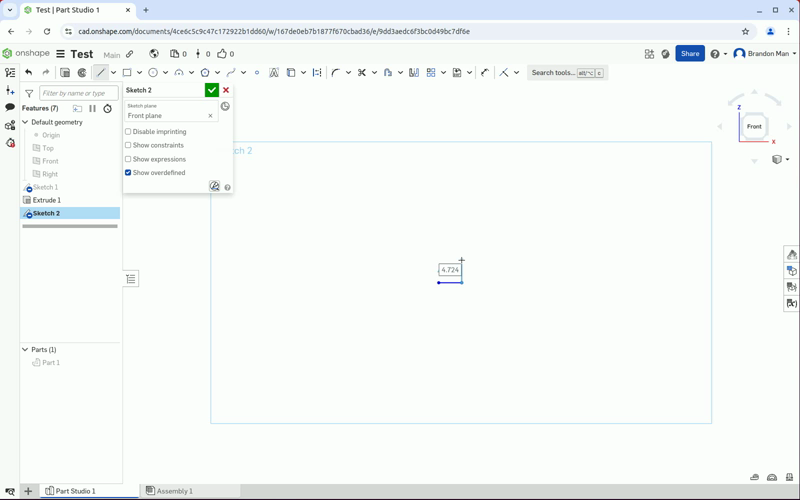
click(461, 259)
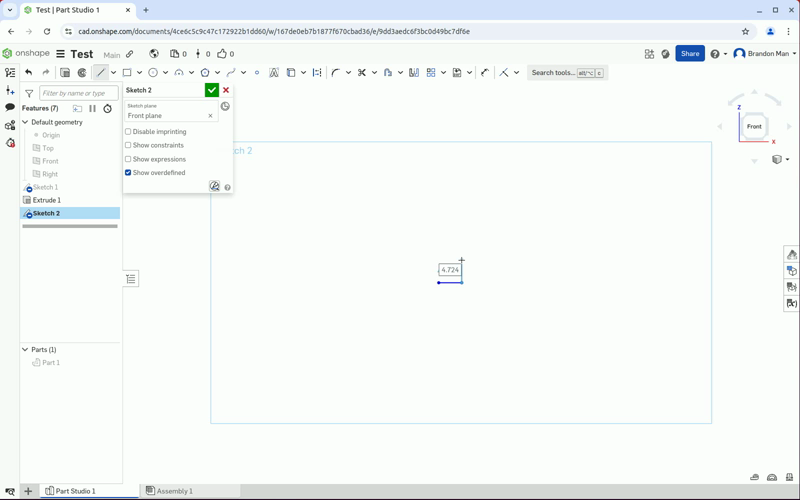
key_up(shift)
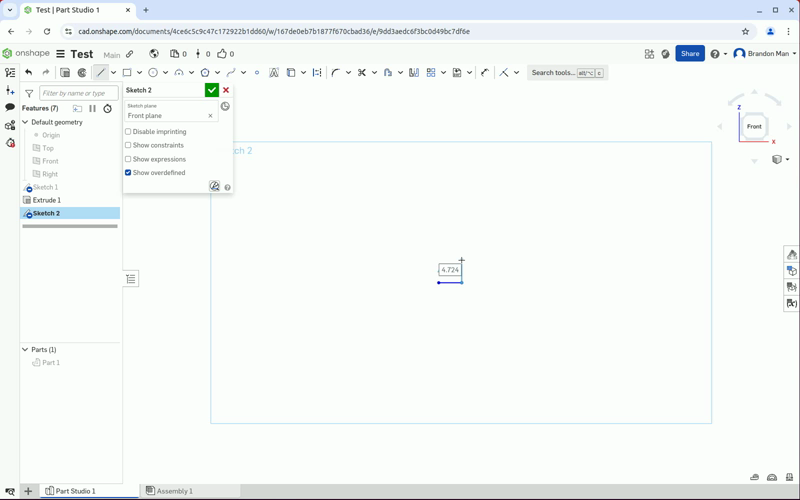
key_down(shift)
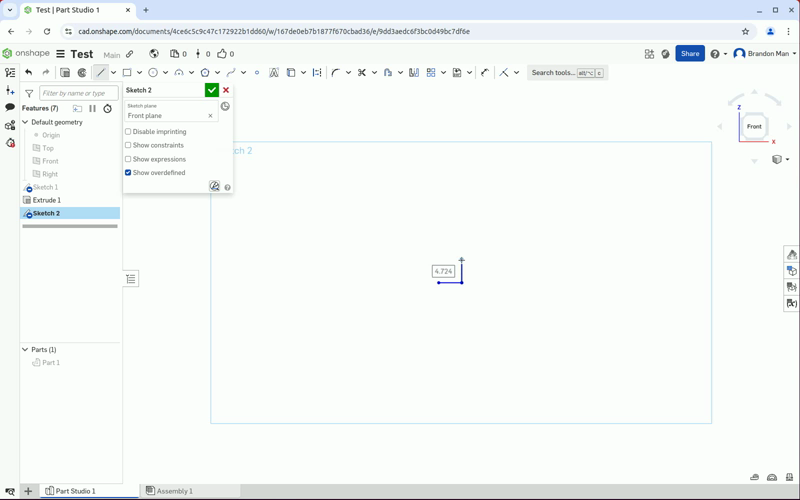
mouse_move(491, 259)
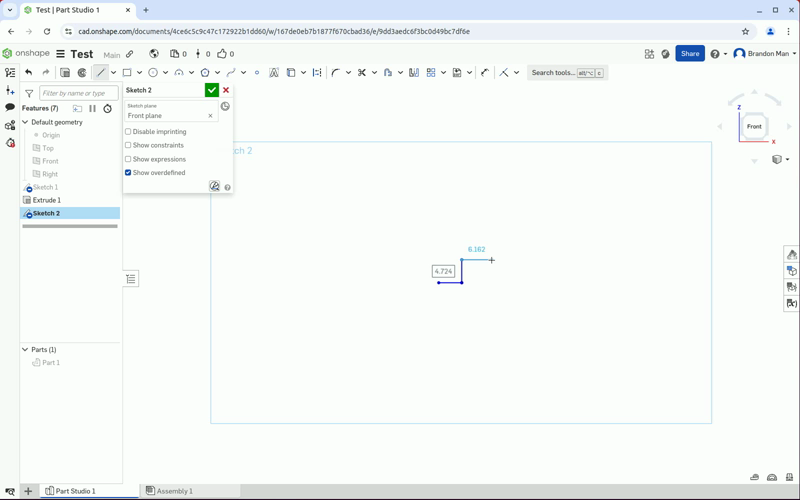
mouse_move(438, 259)
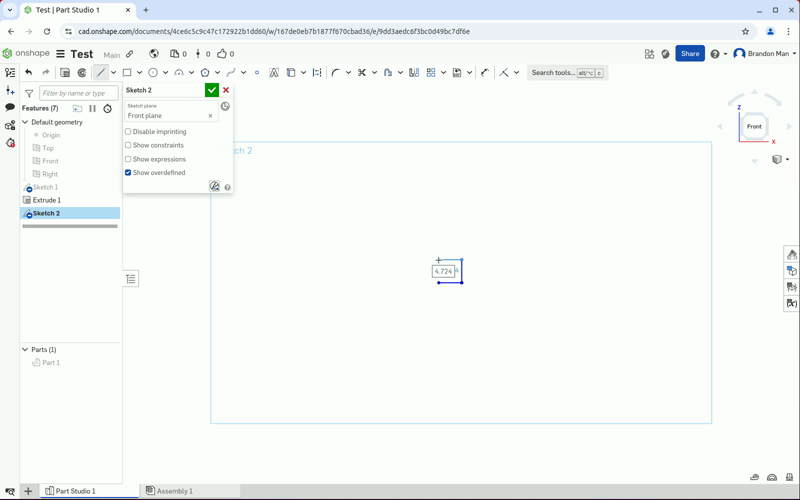
click(438, 259)
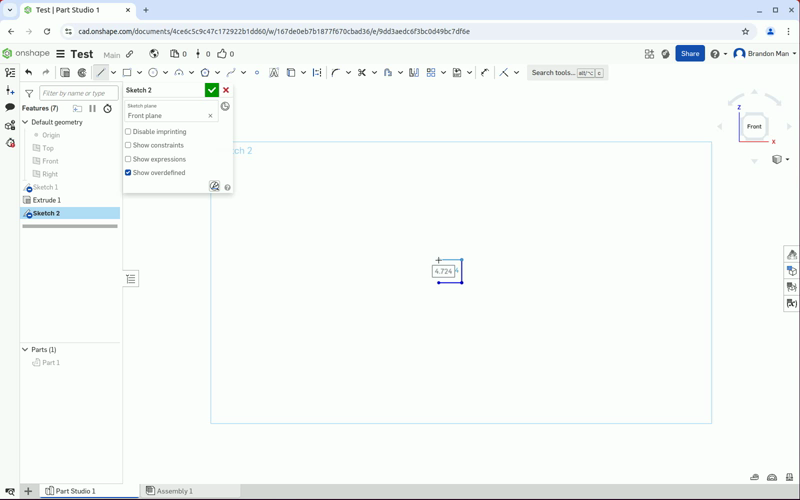
key_up(shift)
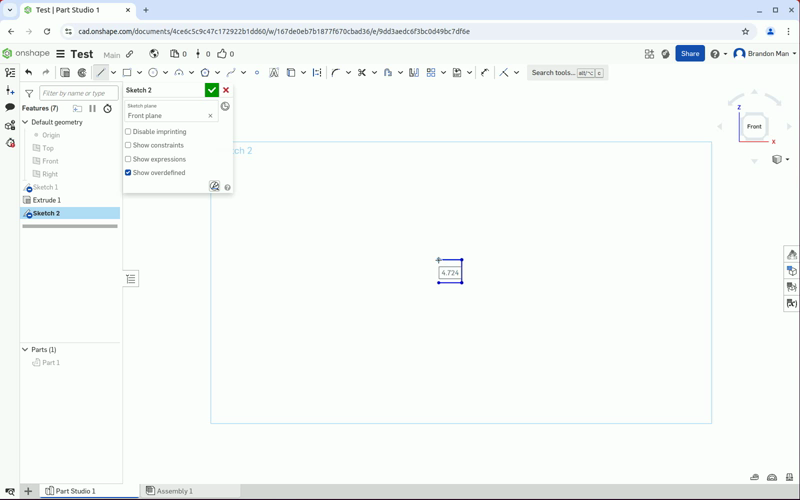
mouse_move(468, 259)
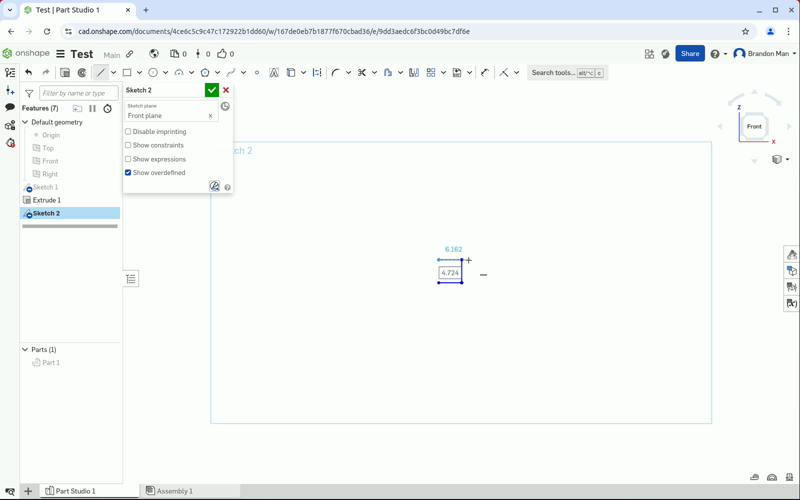
key_down(shift)
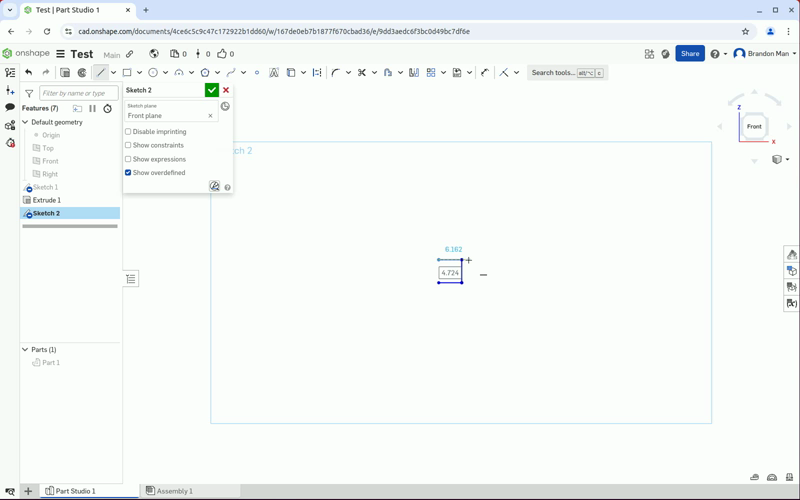
mouse_move(438, 282)
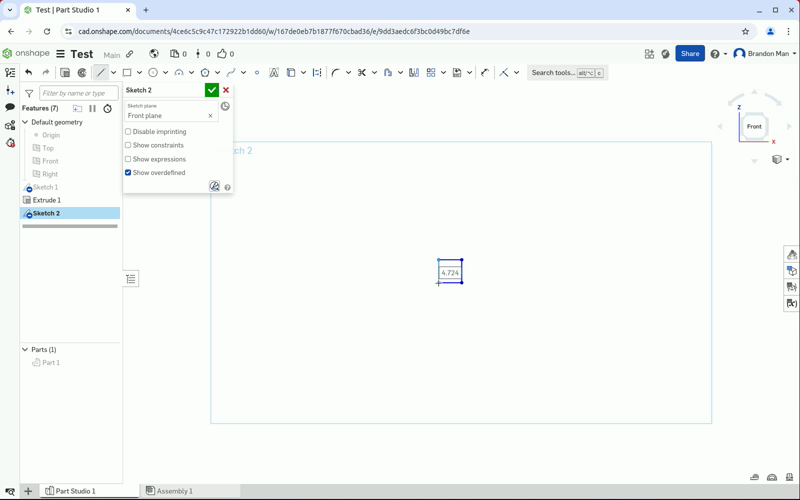
key_up(shift)
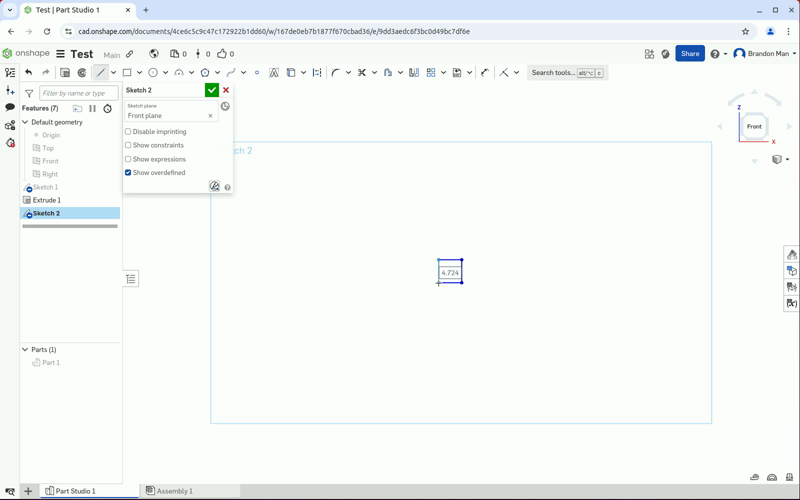
click(438, 282)
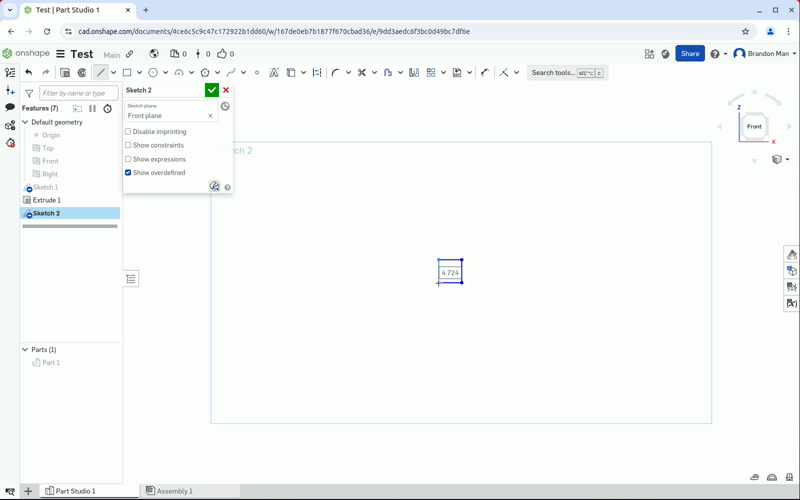
key(esc)
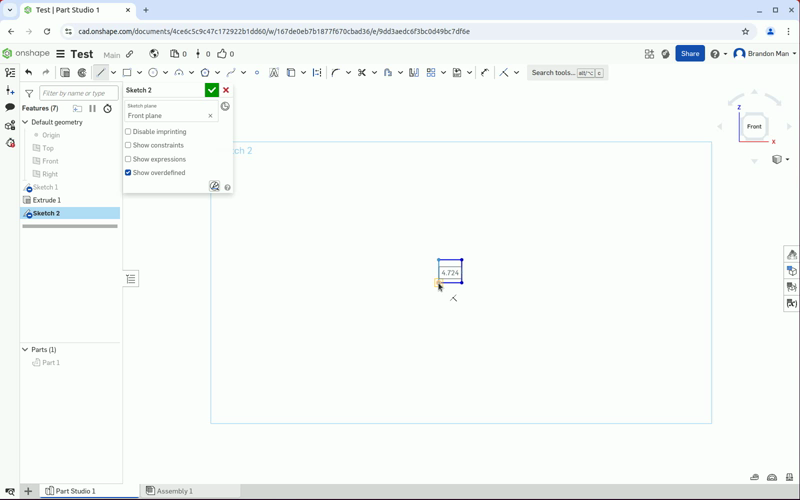
mouse_move(443, 260)
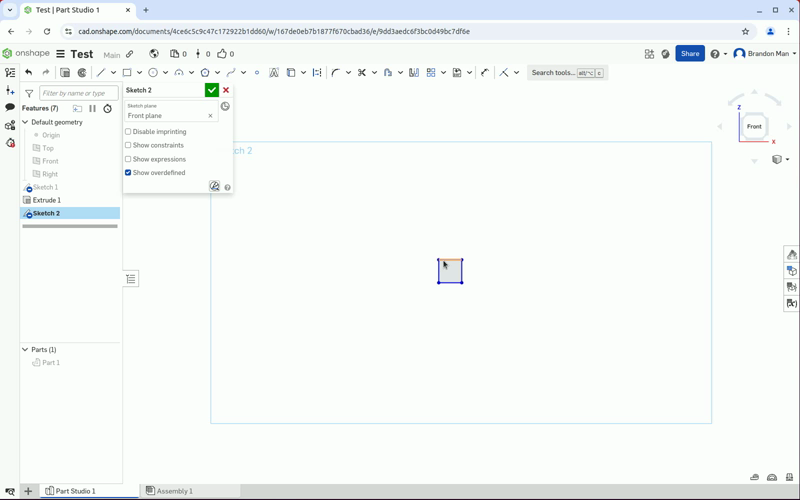
scroll(6)
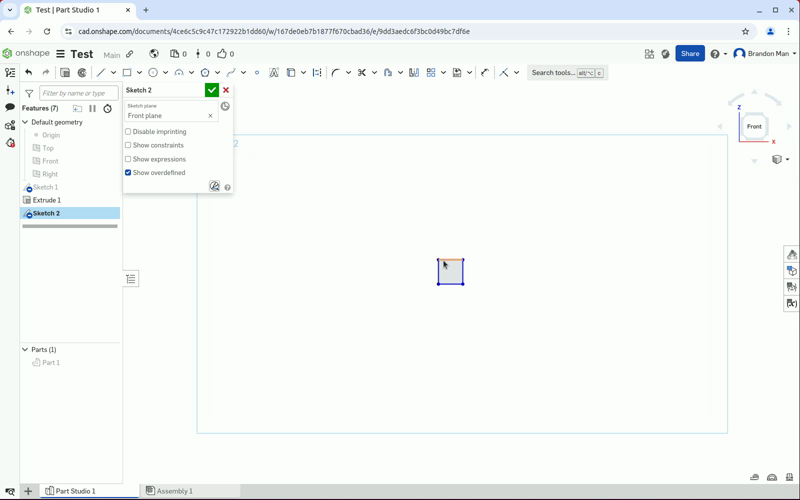
scroll(6)
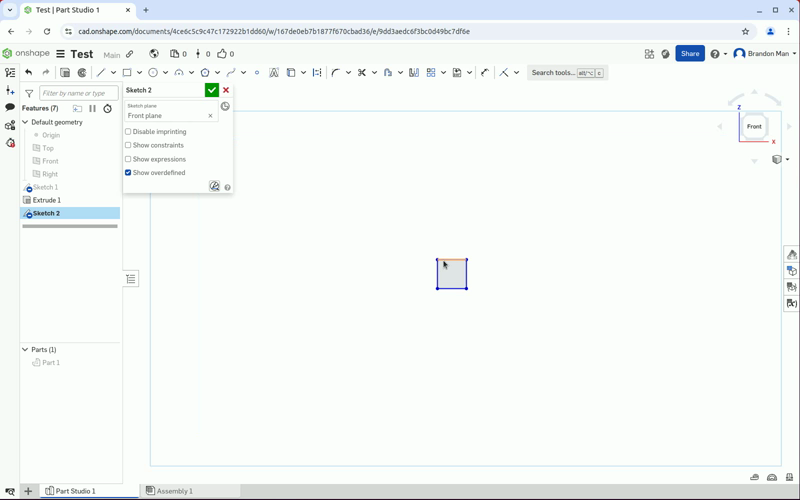
scroll(6)
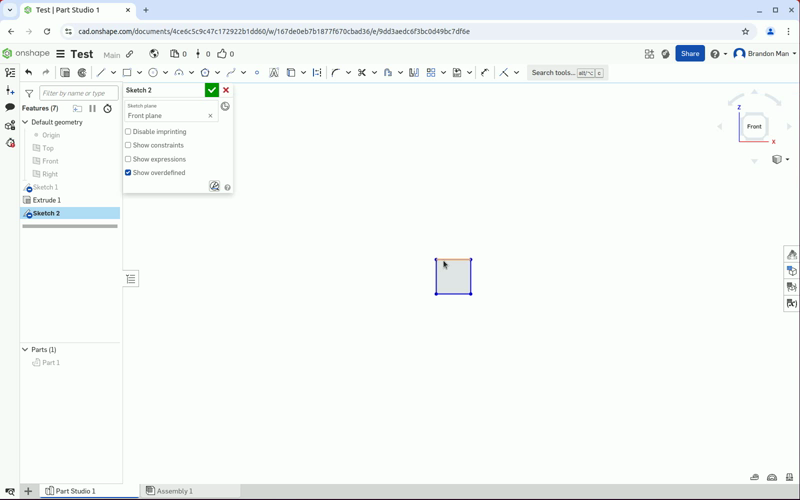
scroll(6)
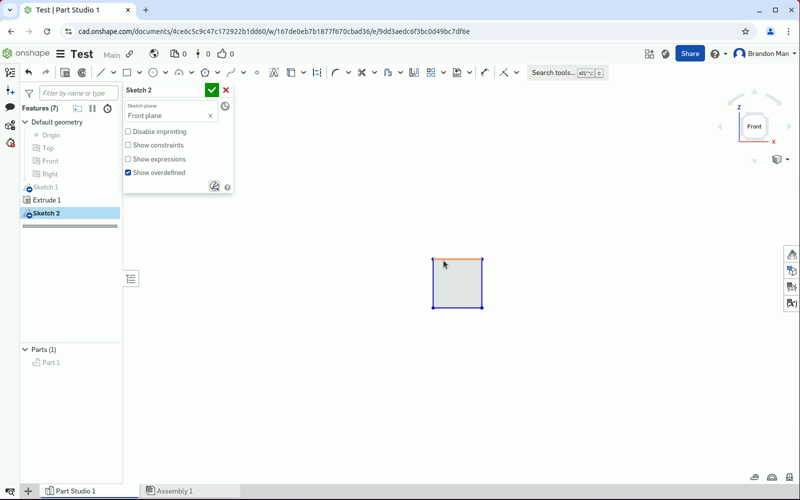
scroll(6)
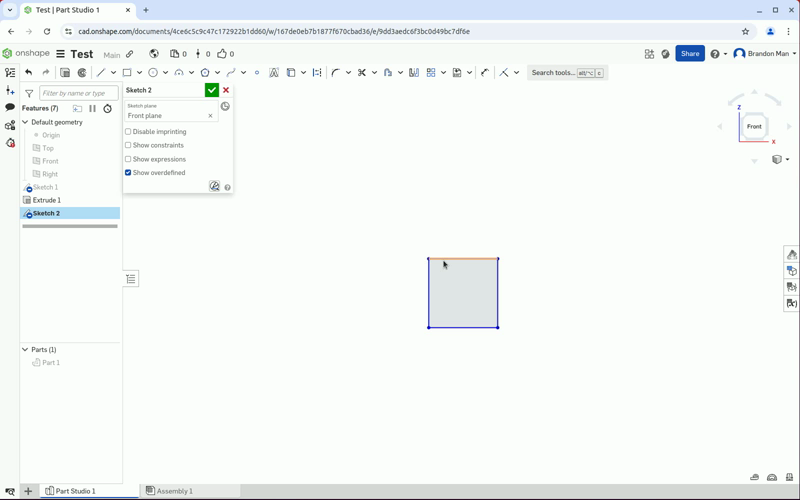
scroll(6)
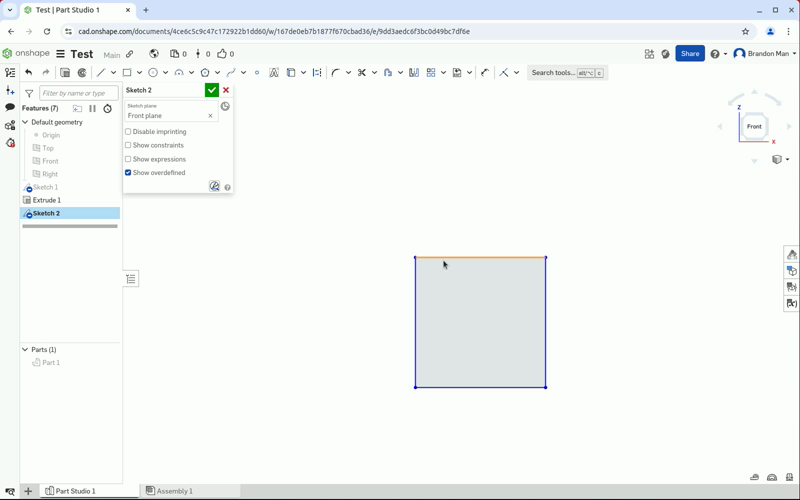
scroll(6)
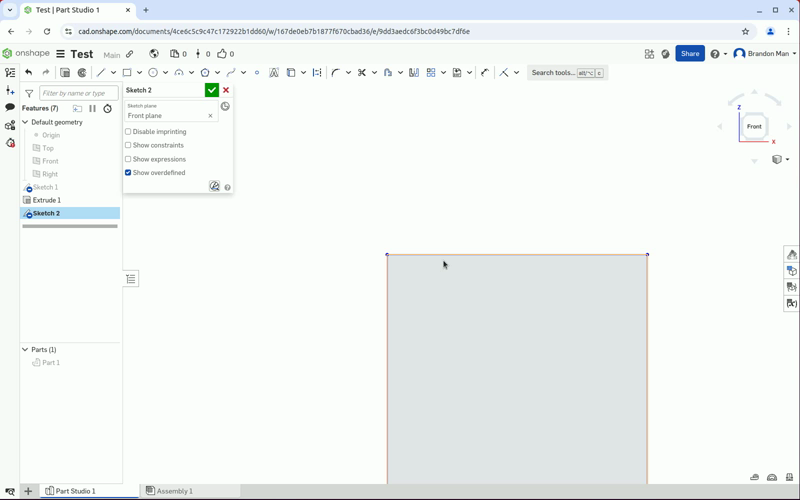
click(443, 260)
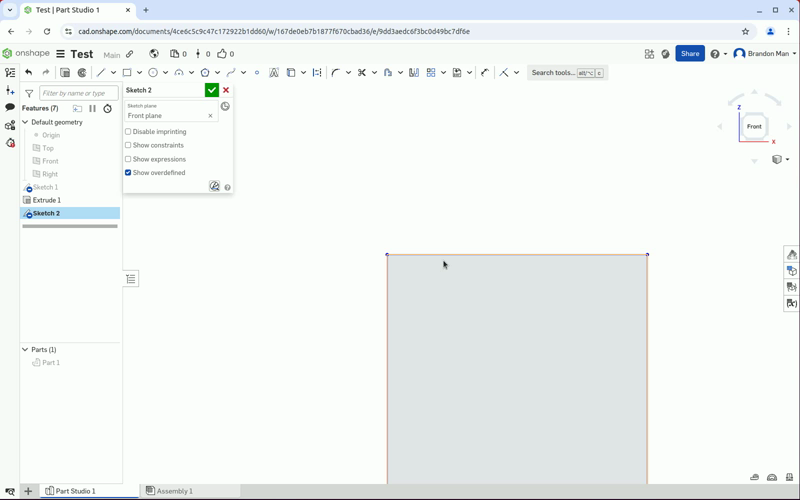
scroll(-6)
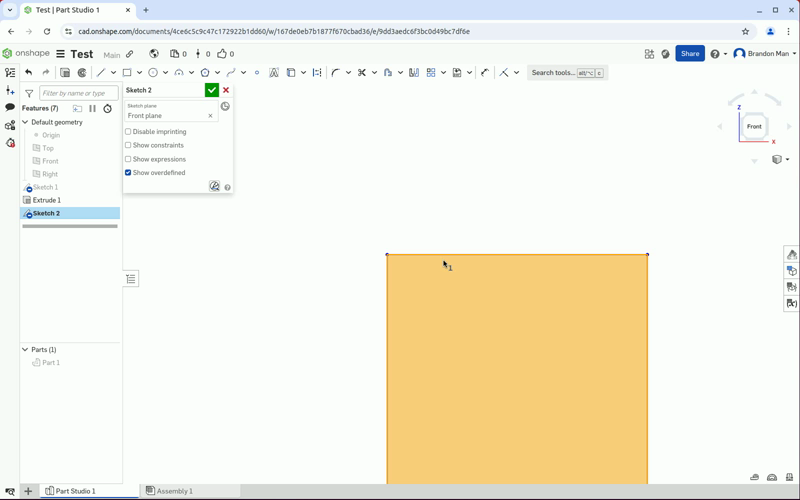
scroll(-6)
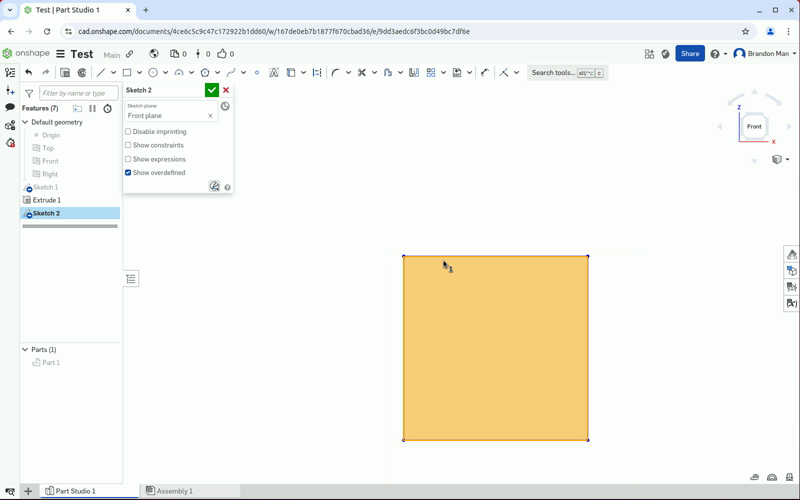
scroll(-6)
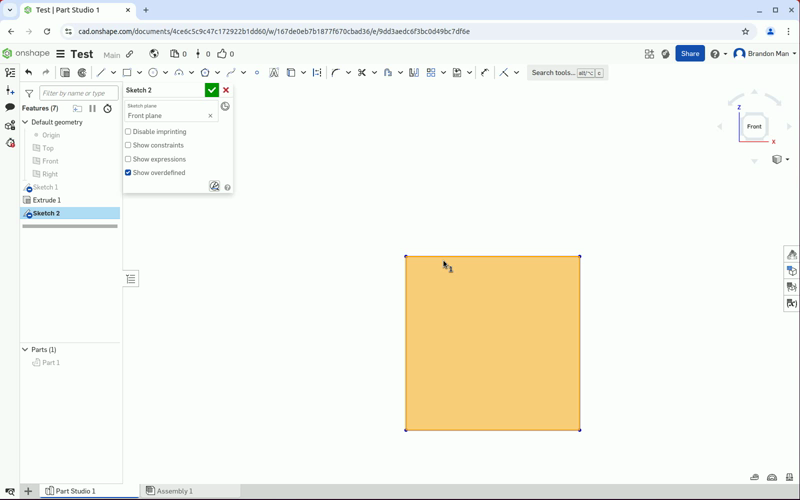
scroll(-6)
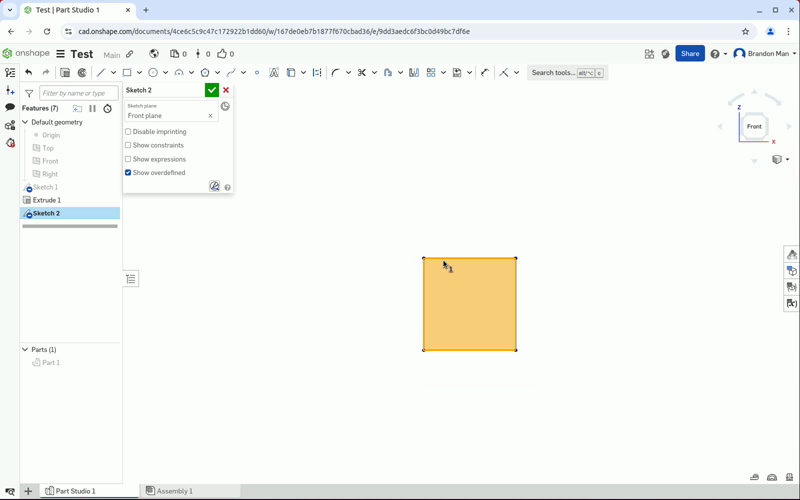
scroll(-6)
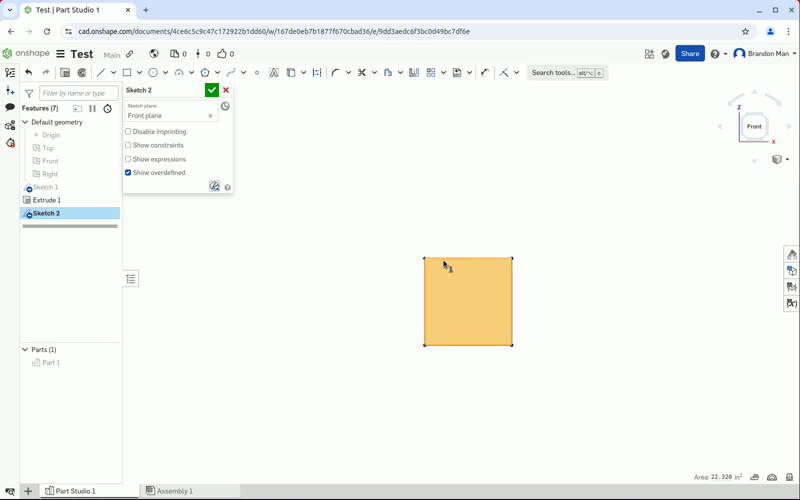
scroll(-6)
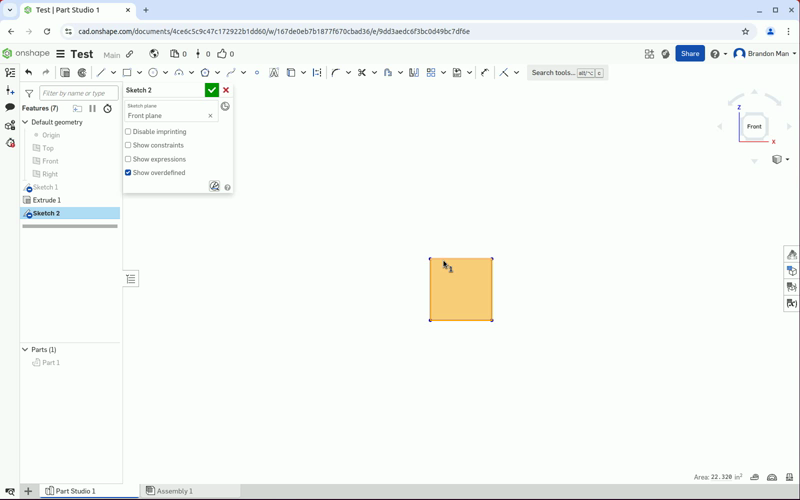
scroll(-6)
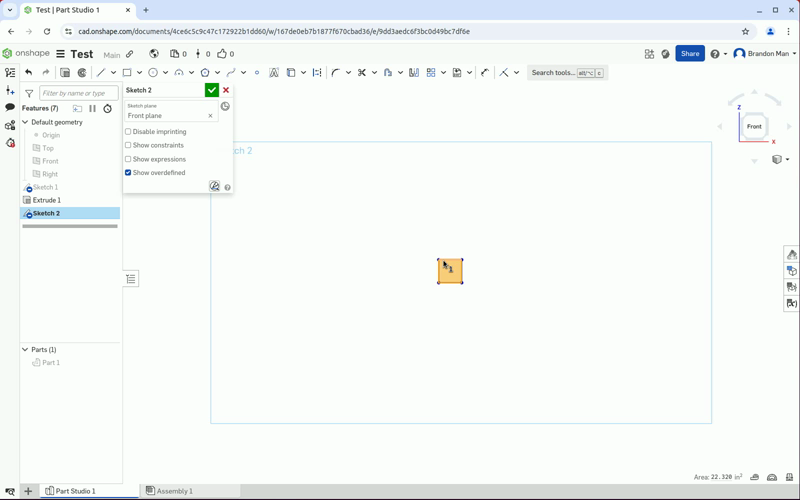
mouse_move(73, 352)
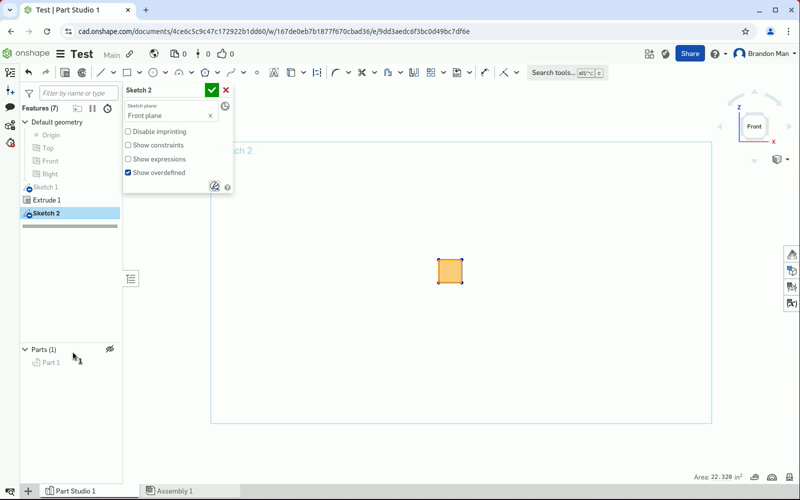
key(shift+y)
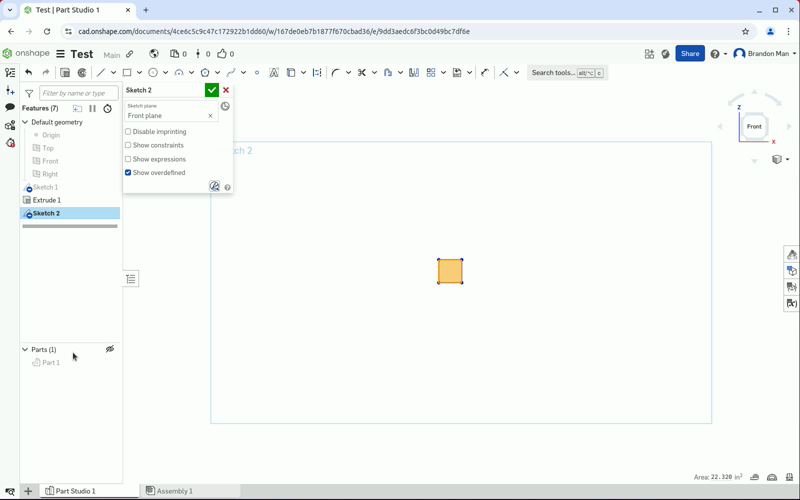
key(shift+e)
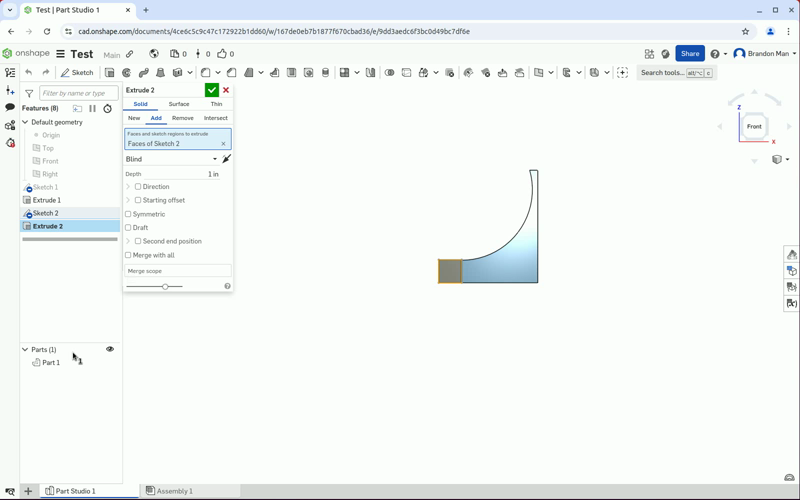
mouse_move(143, 106)
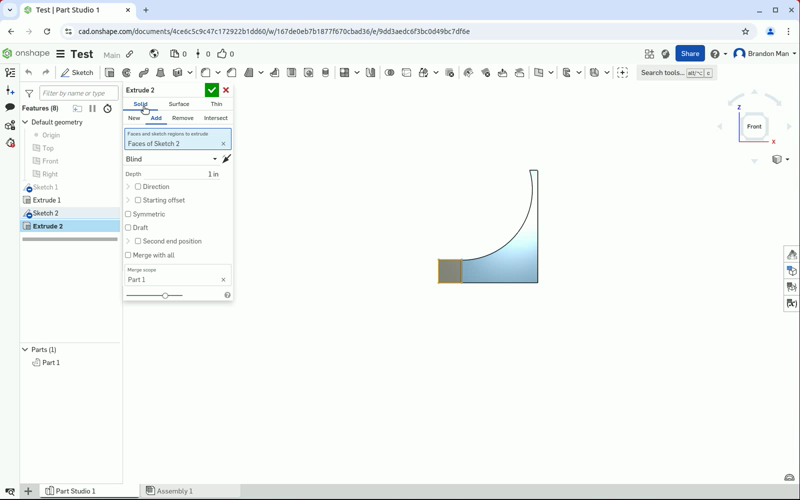
click(143, 106)
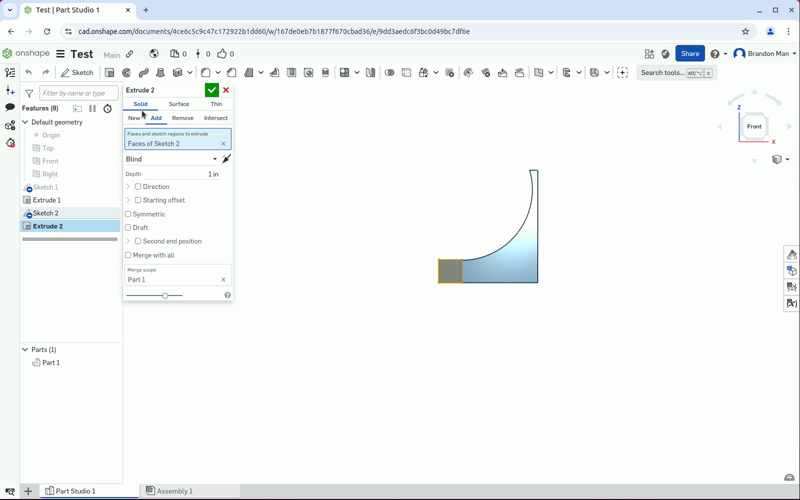
mouse_move(137, 120)
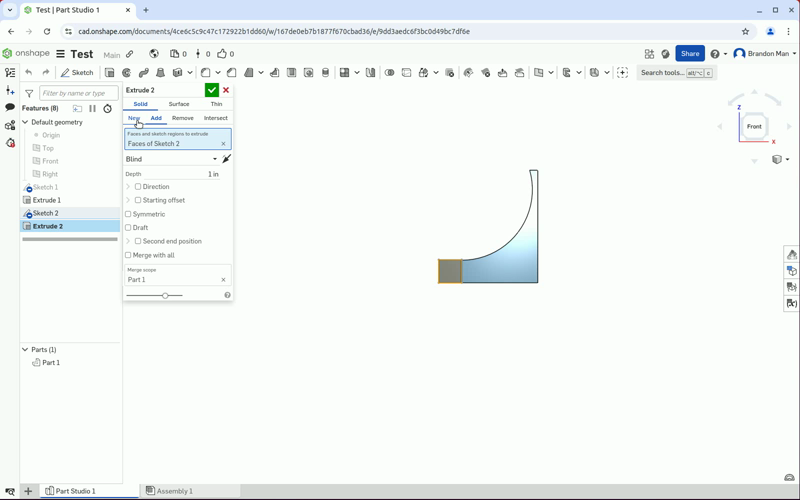
click(137, 120)
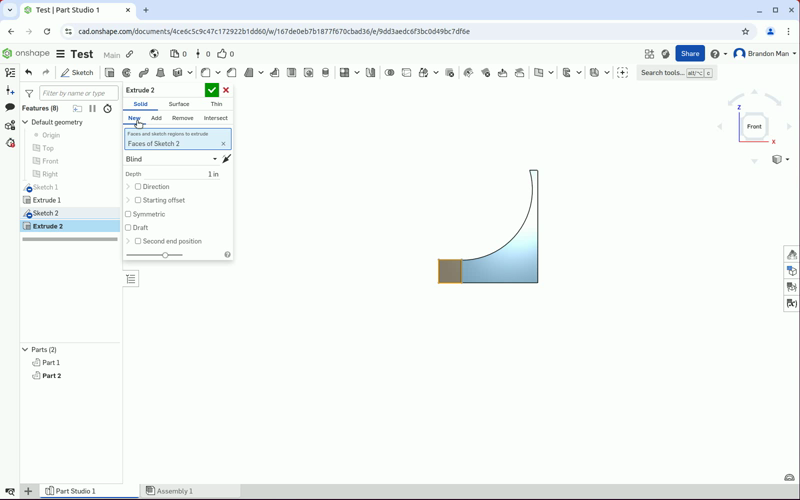
key(tab, 4)
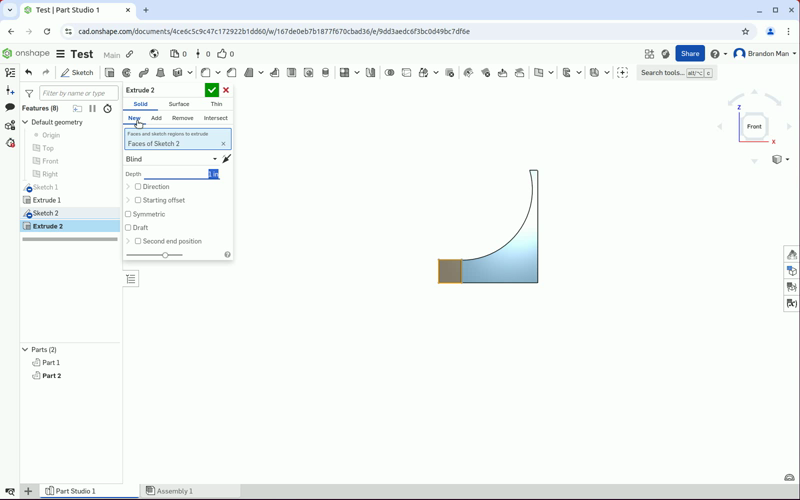
text(0.481)
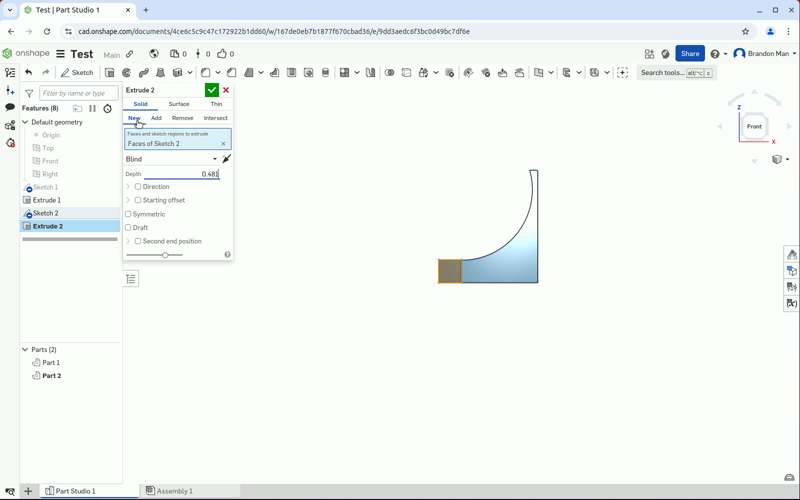
key(enter)
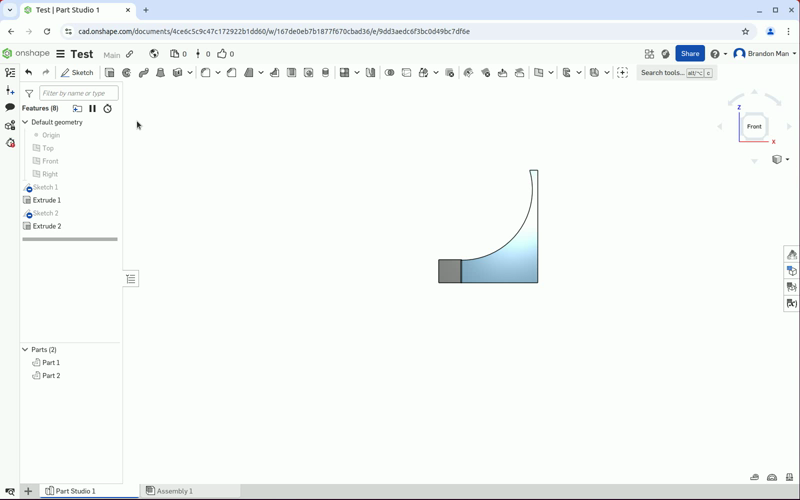
key(shift+h)
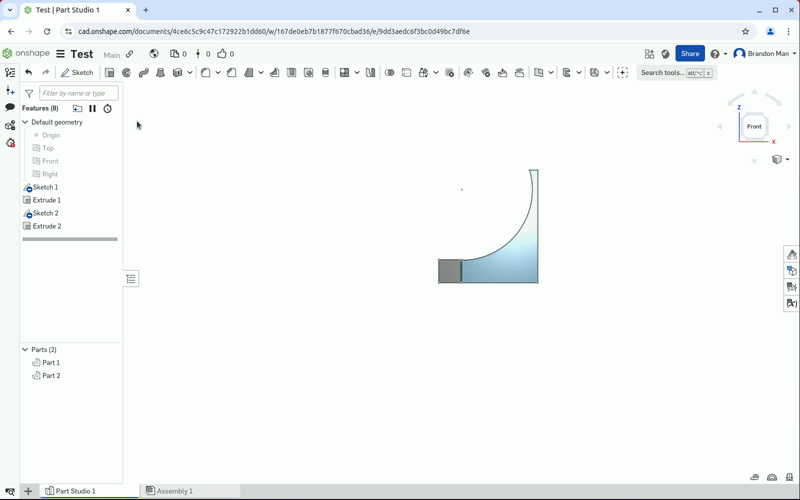
key(shift+h)
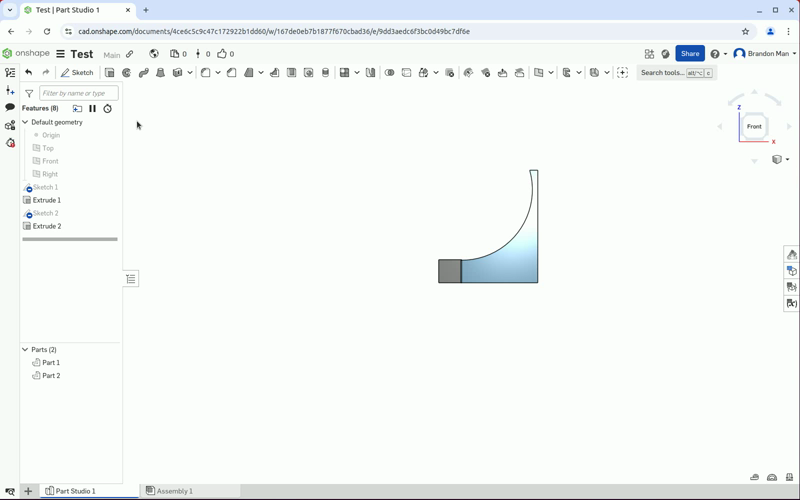
mouse_move(73, 189)
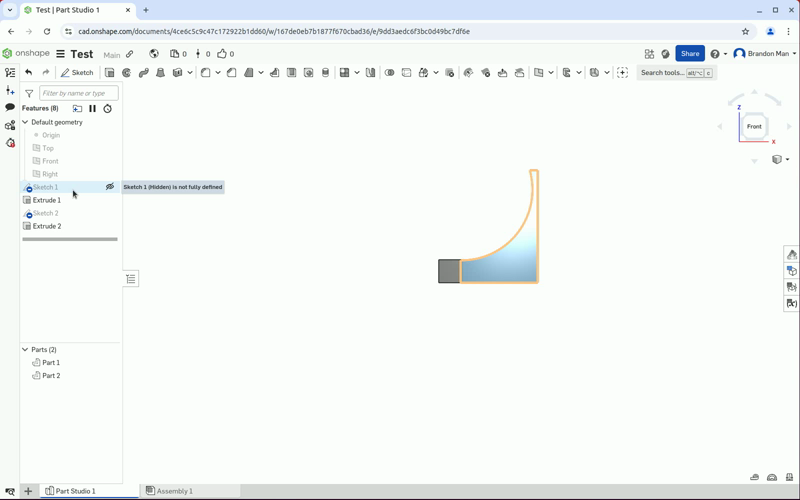
click(73, 189)
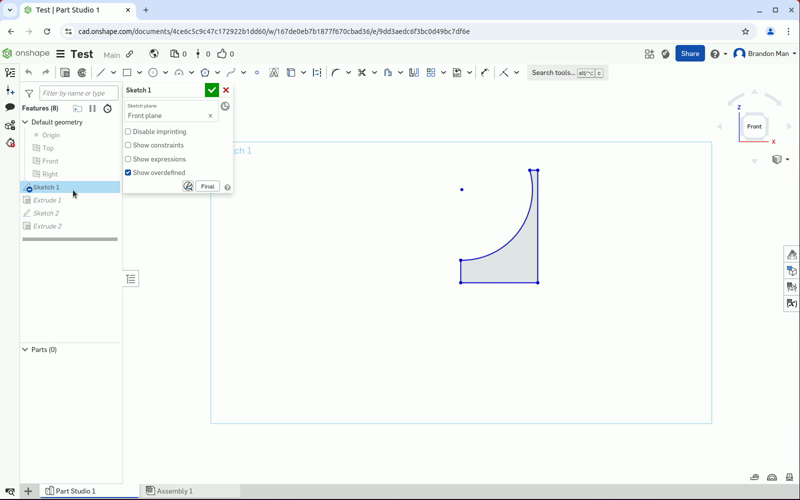
mouse_move(229, 92)
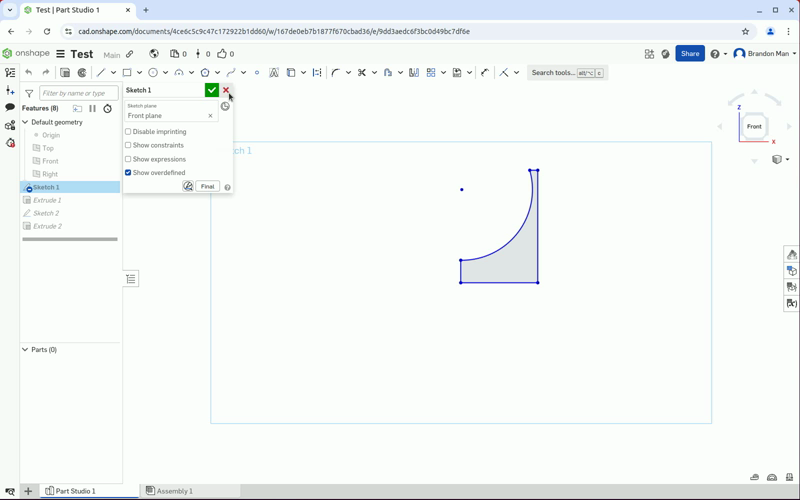
click(229, 92)
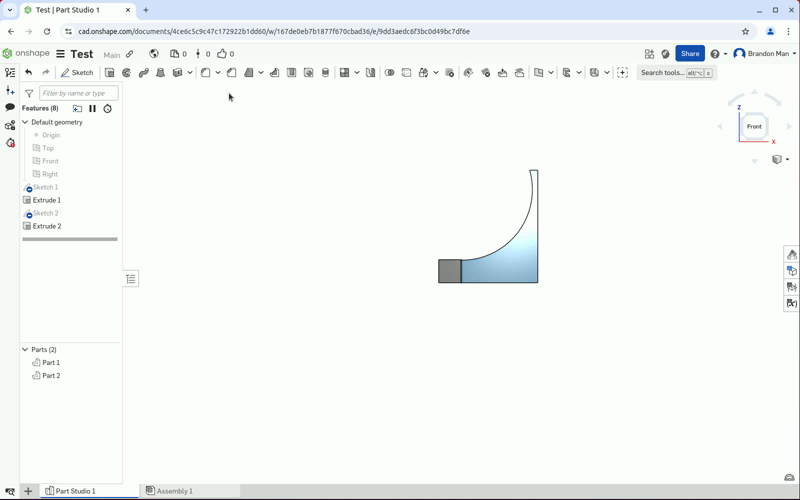
mouse_move(541, 75)
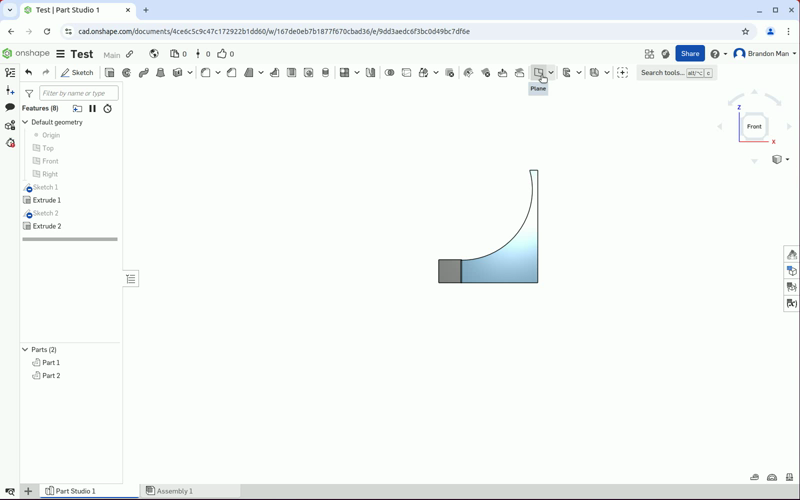
click(541, 75)
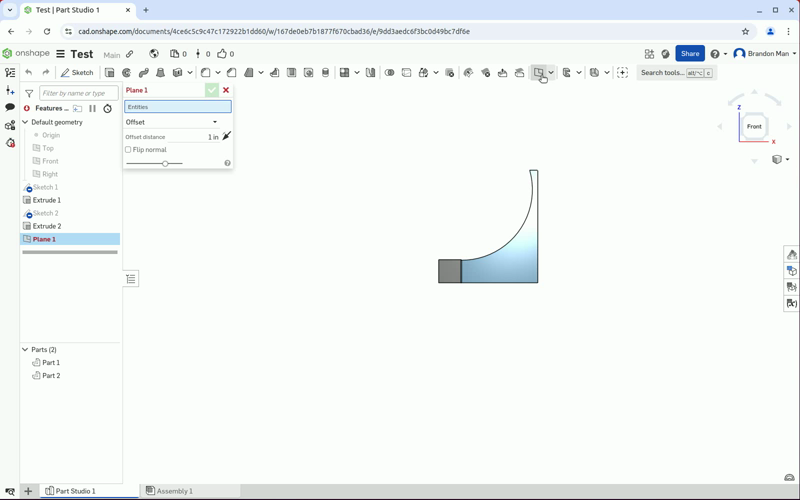
mouse_move(73, 163)
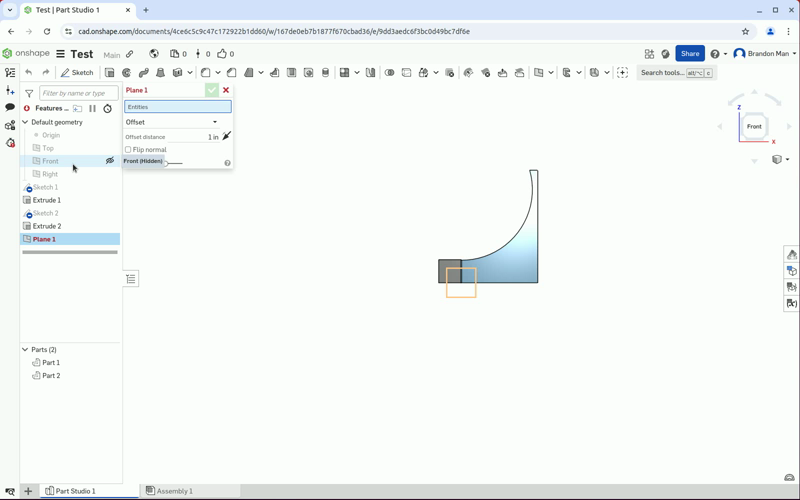
click(73, 163)
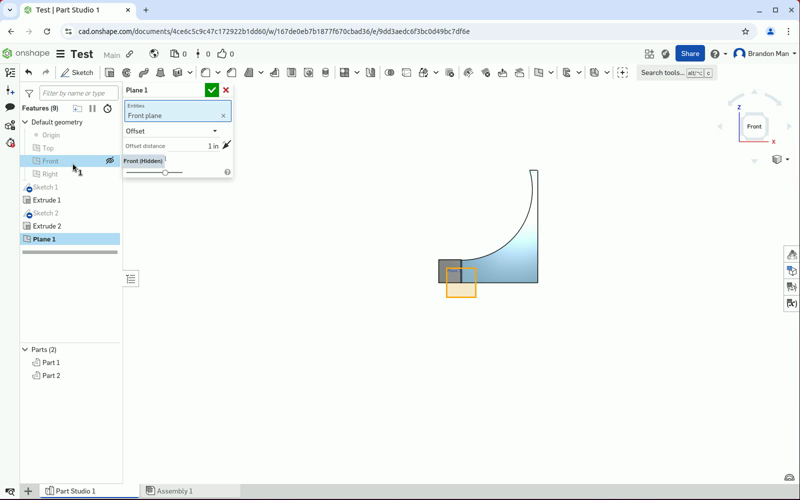
key(tab, 2)
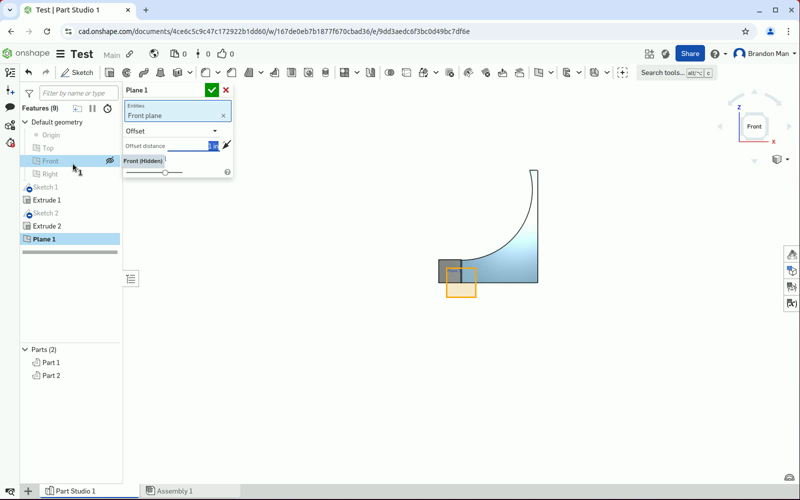
text(0.493)
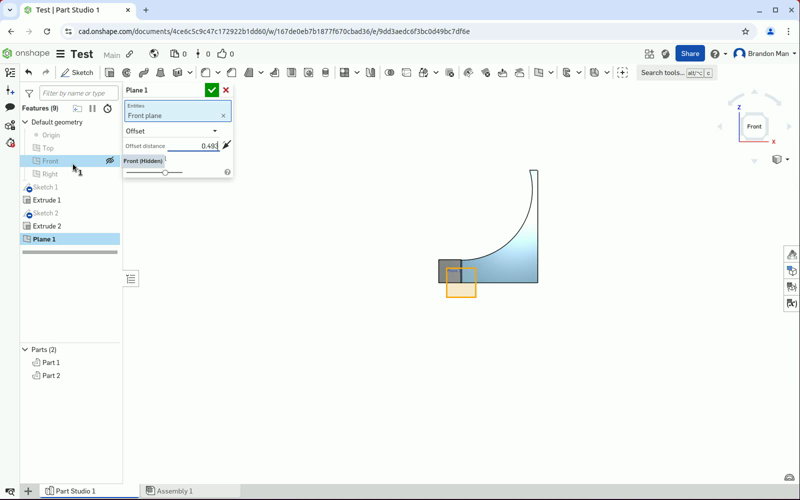
key(enter, 2)
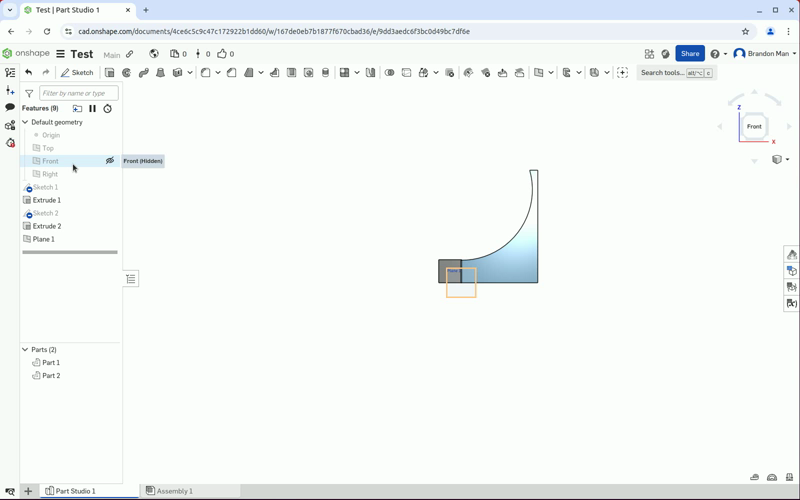
key(shift+s)
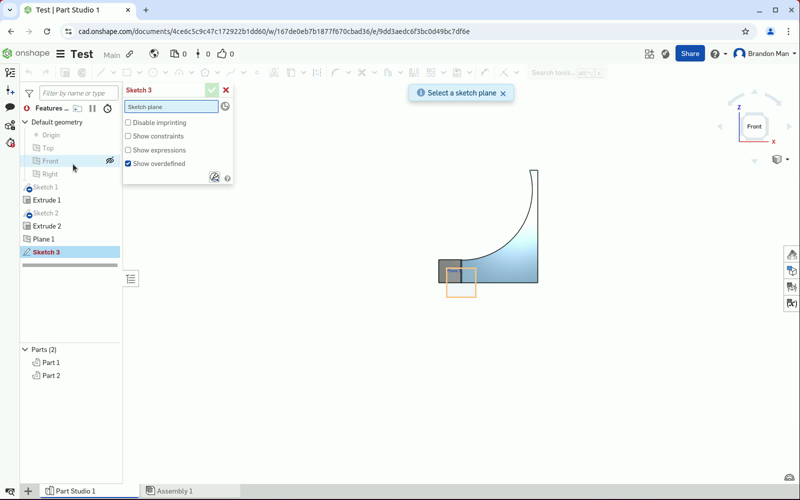
mouse_move(73, 241)
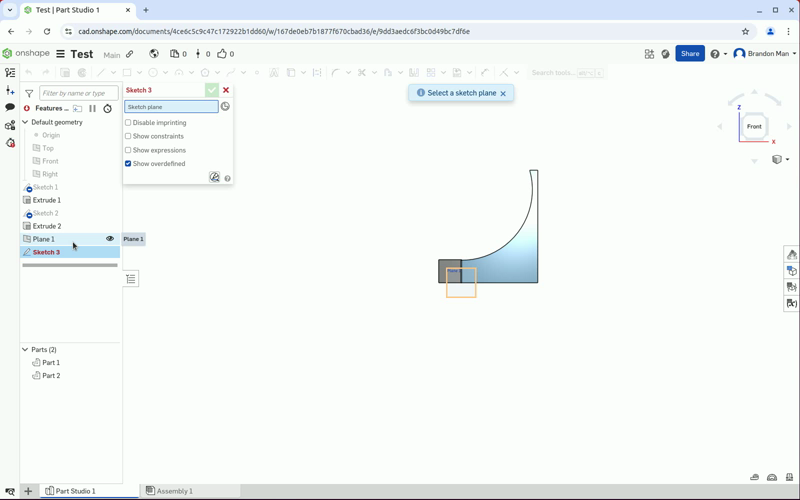
click(73, 241)
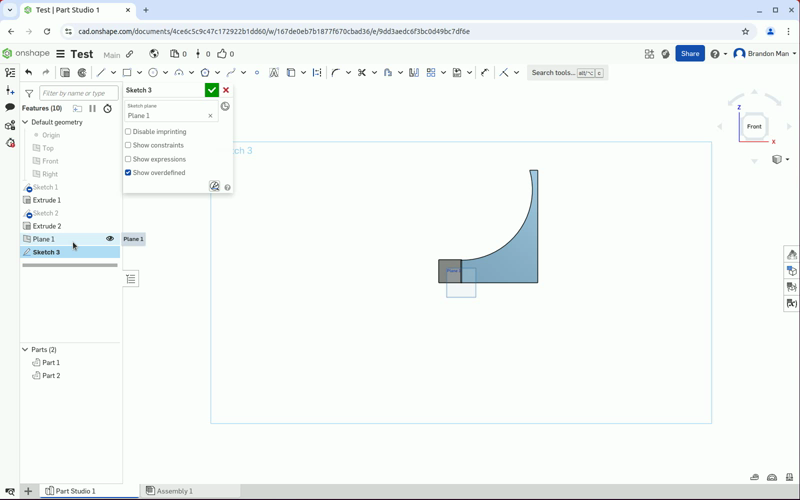
mouse_move(73, 352)
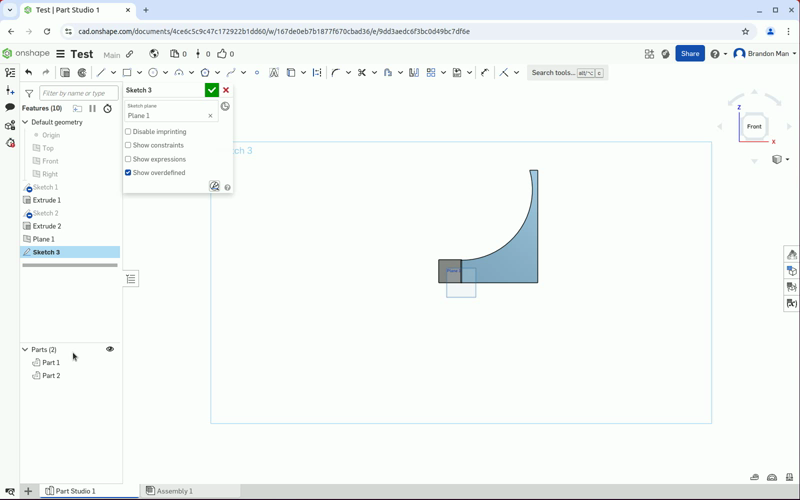
key(y)
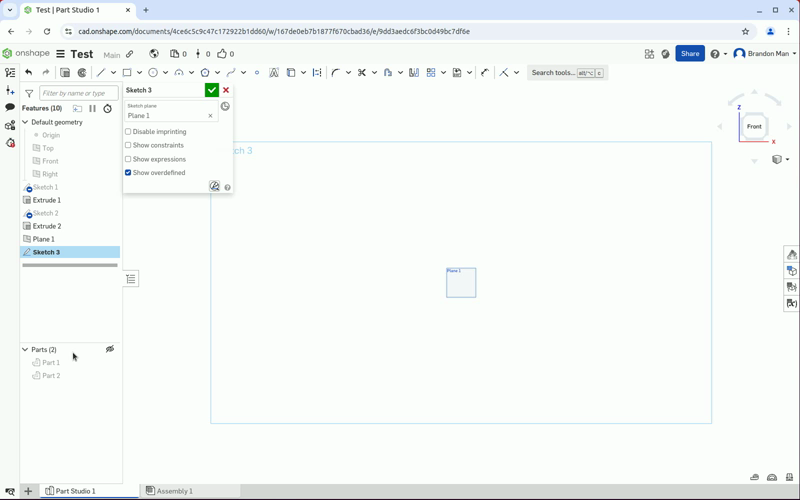
key(c)
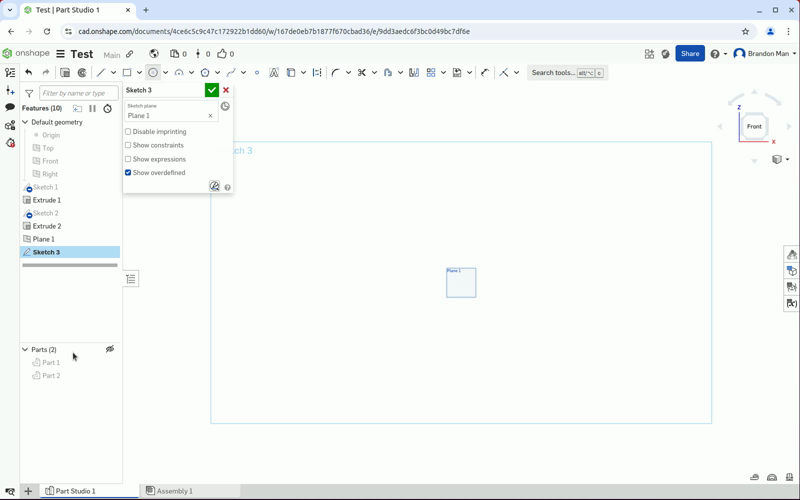
key_down(shift)
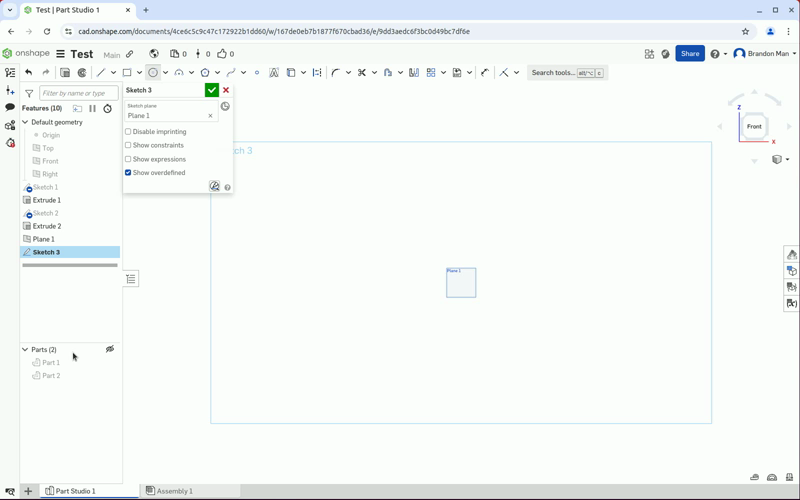
mouse_move(450, 268)
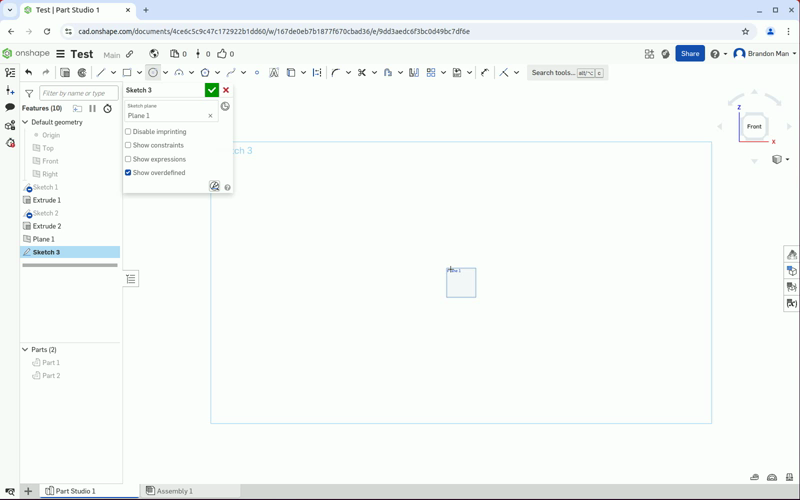
click(450, 268)
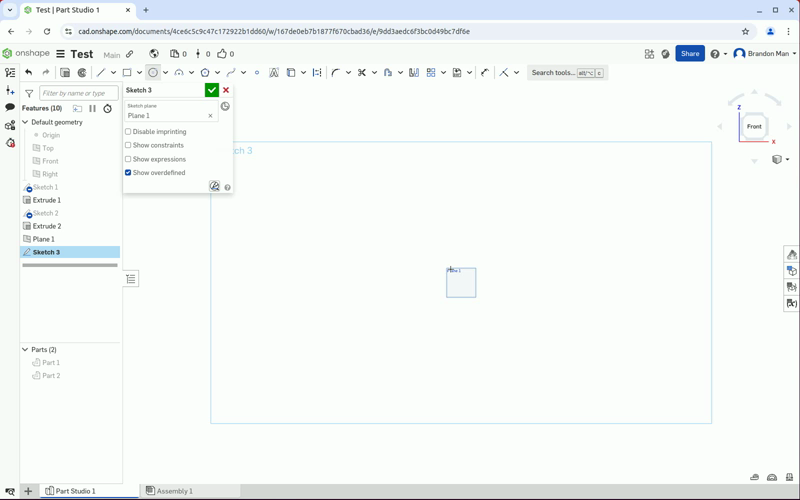
key_up(shift)
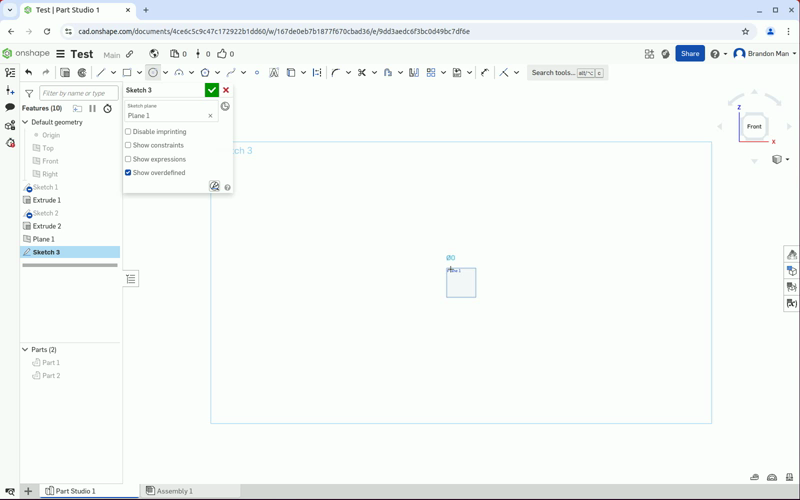
mouse_move(452, 268)
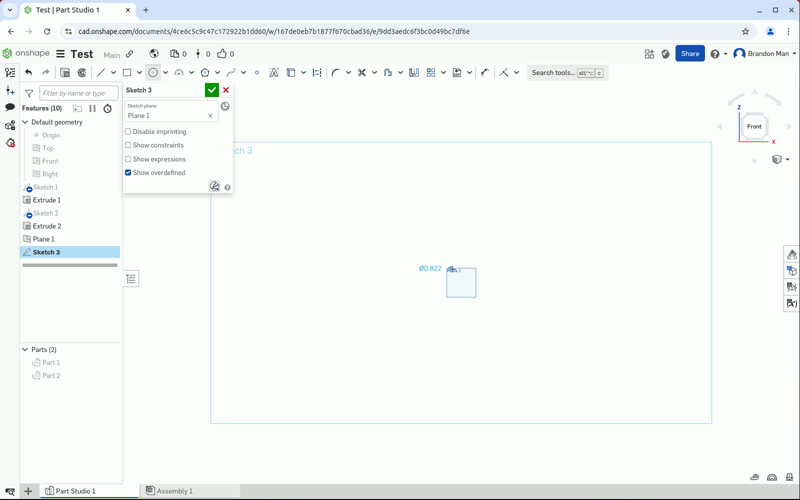
scroll(6)
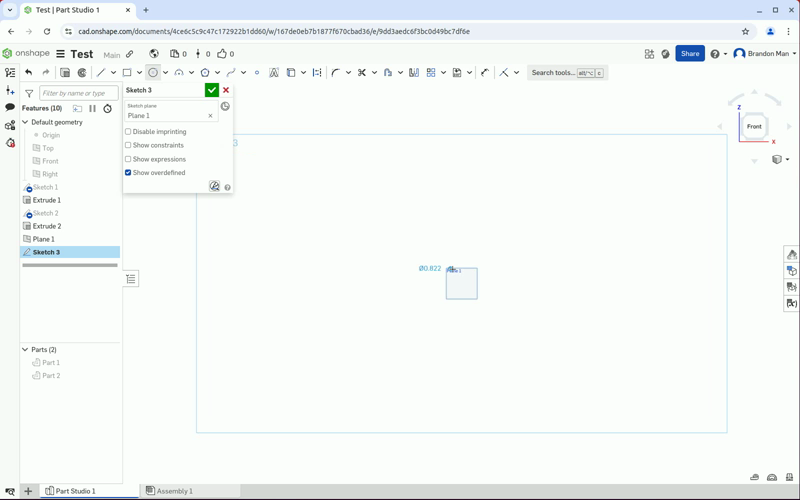
scroll(6)
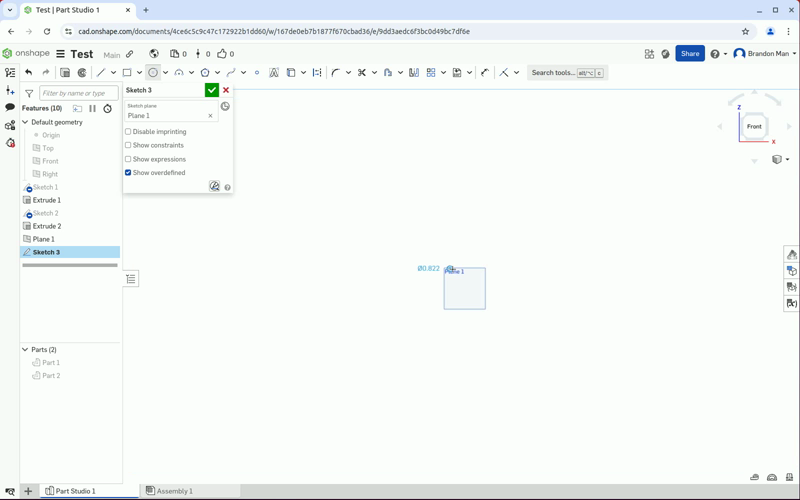
scroll(6)
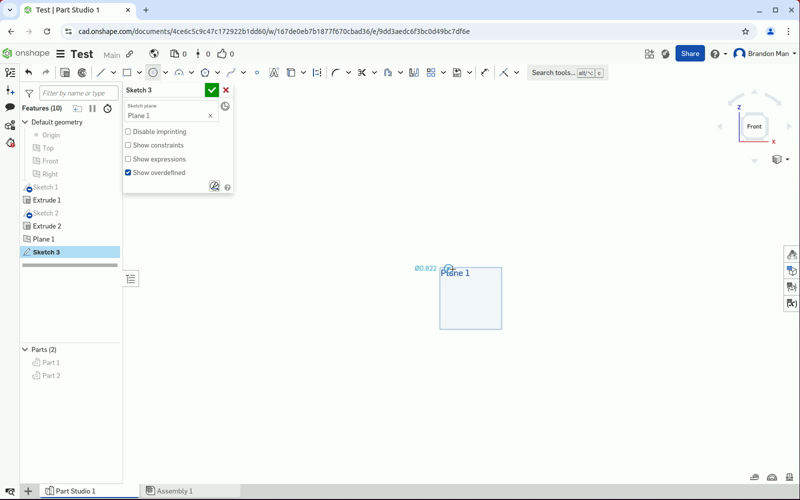
scroll(6)
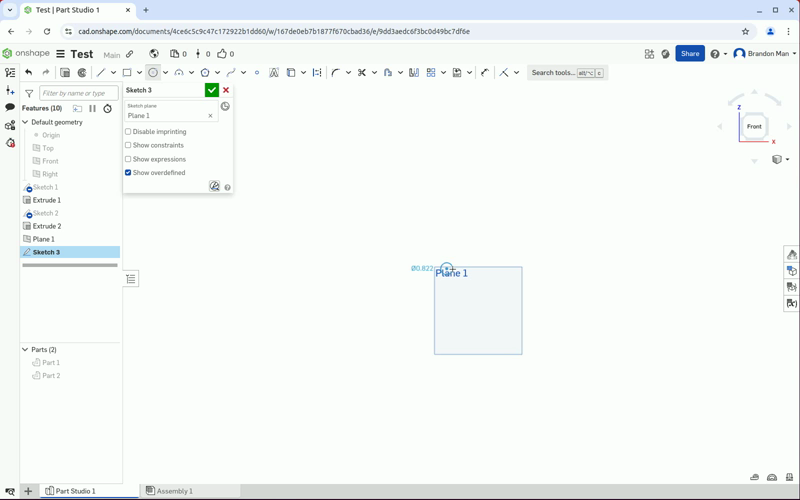
scroll(6)
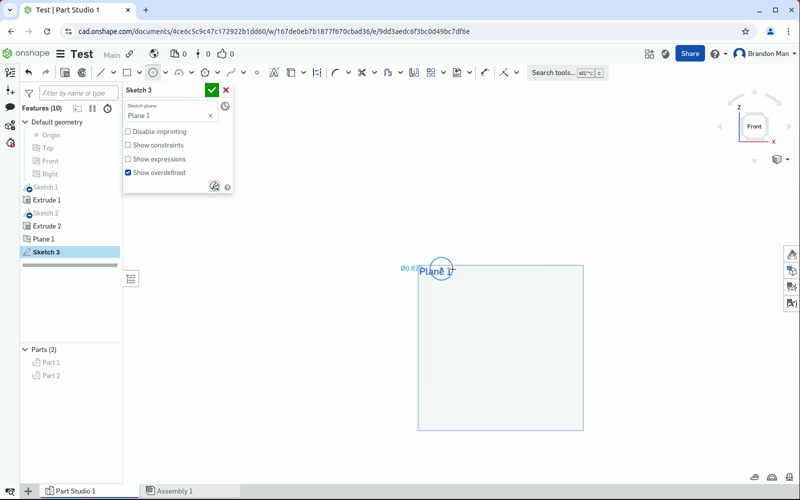
scroll(6)
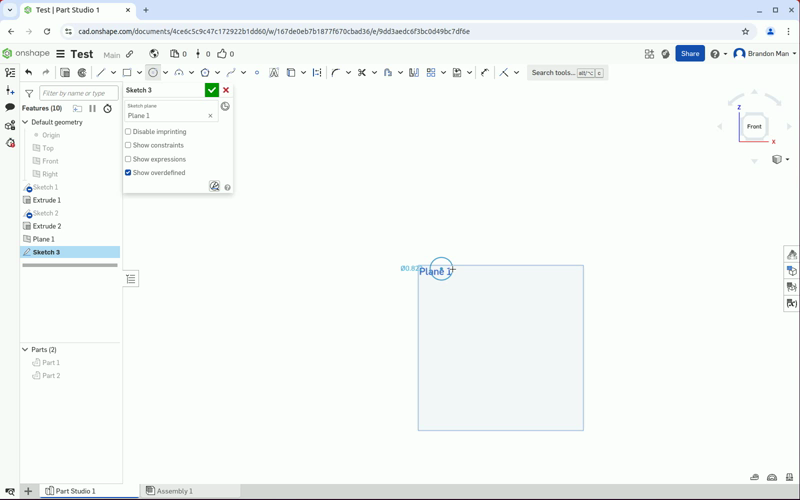
scroll(6)
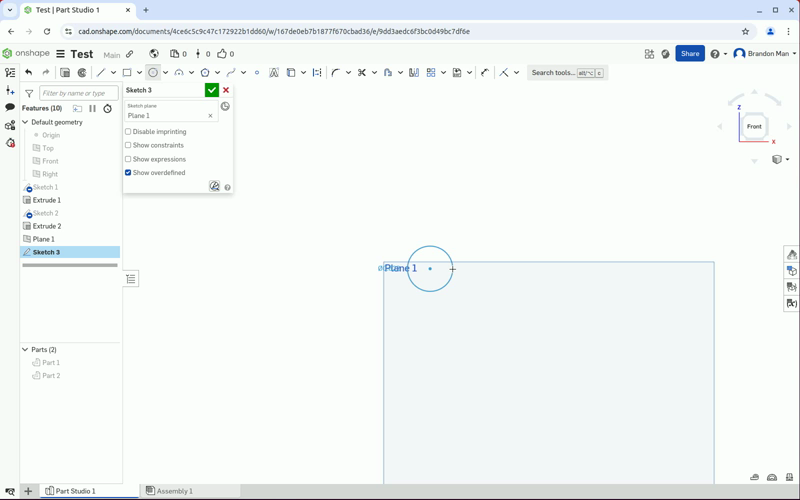
click(452, 268)
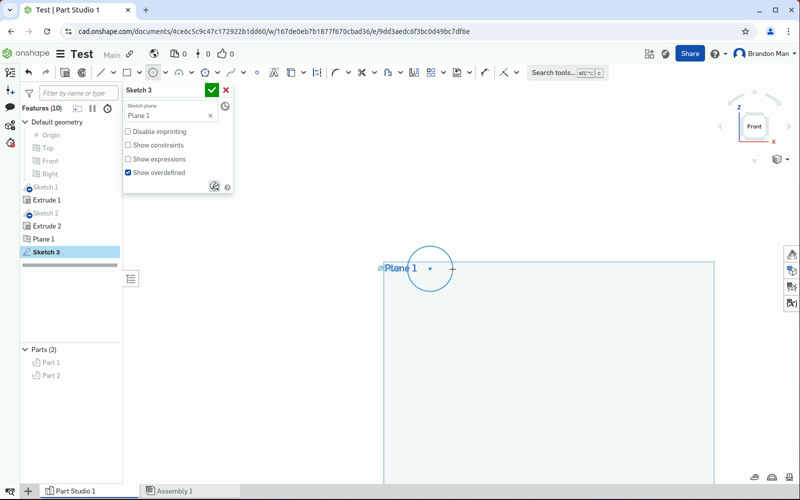
scroll(-6)
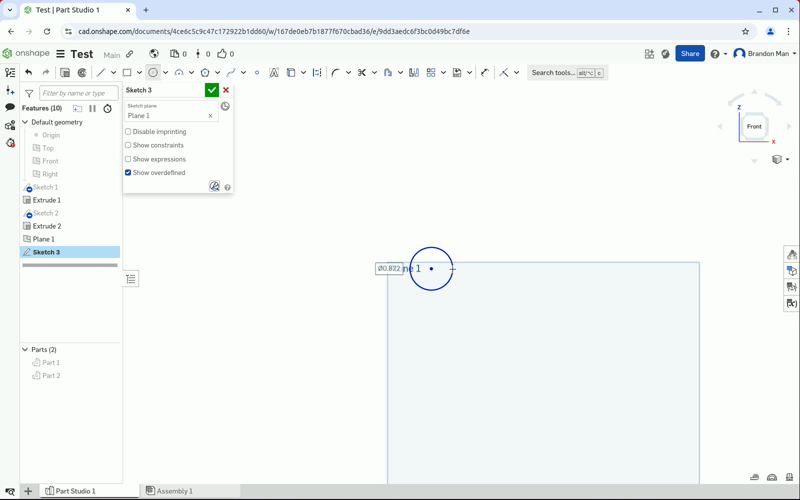
scroll(-6)
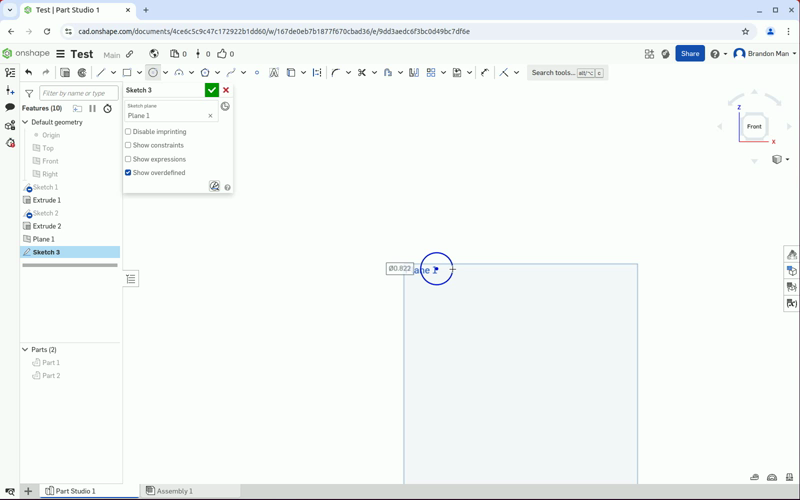
scroll(-6)
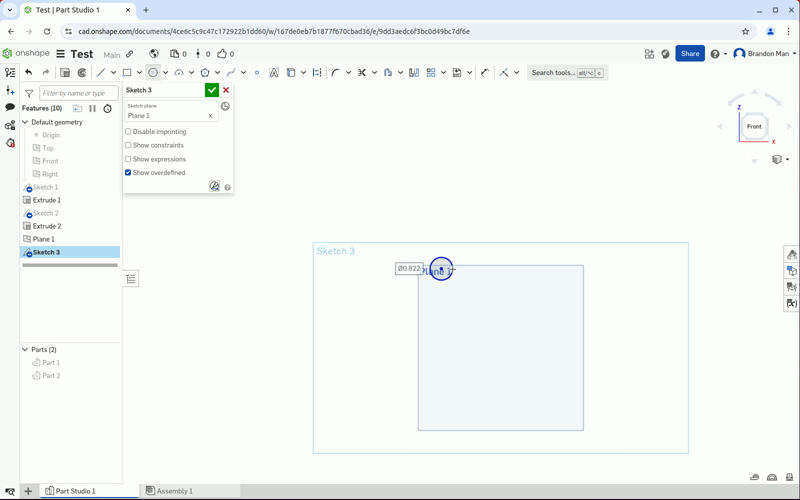
scroll(-6)
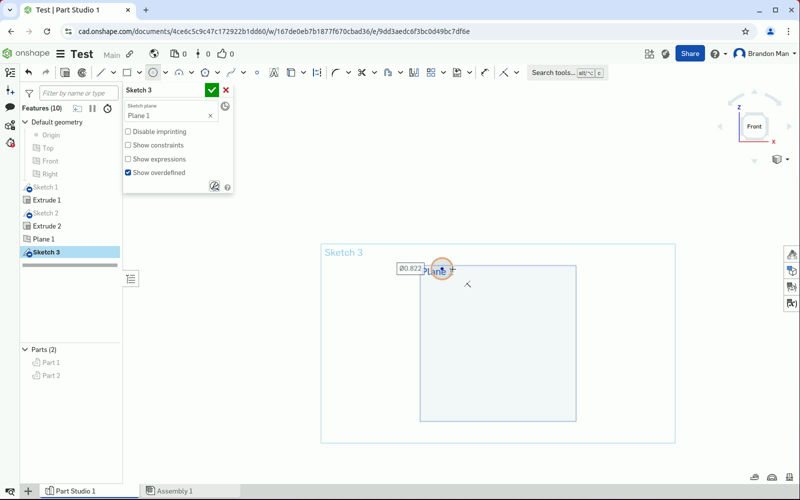
scroll(-6)
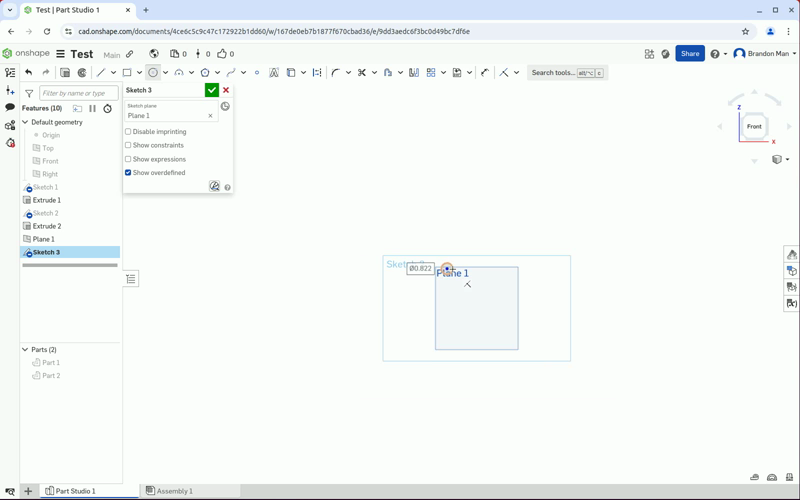
scroll(-6)
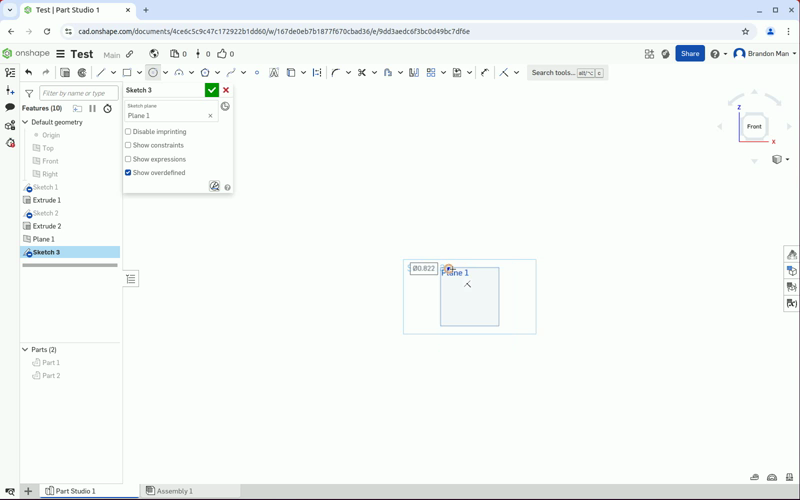
scroll(-6)
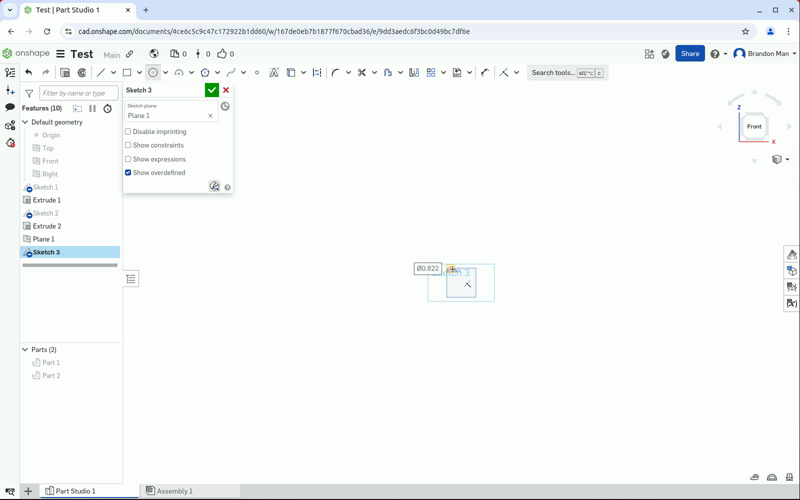
key(esc)
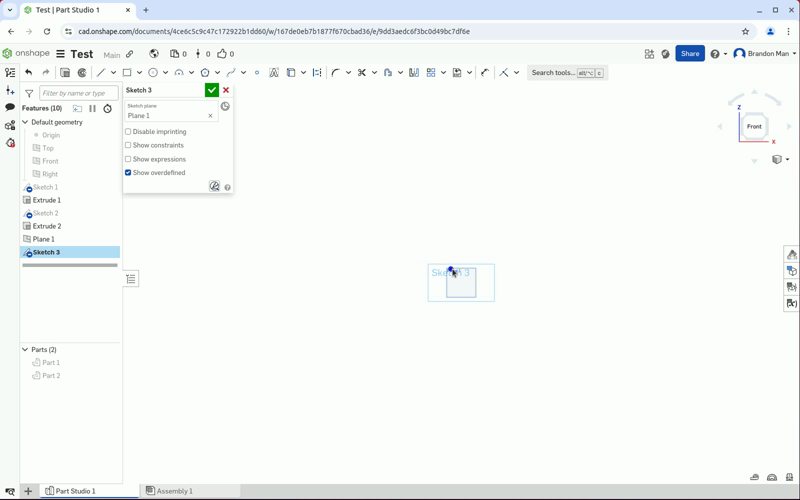
mouse_move(449, 268)
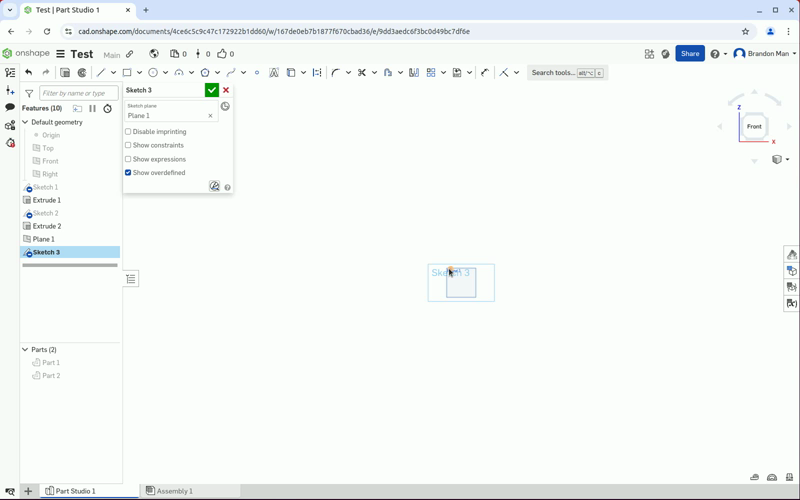
scroll(6)
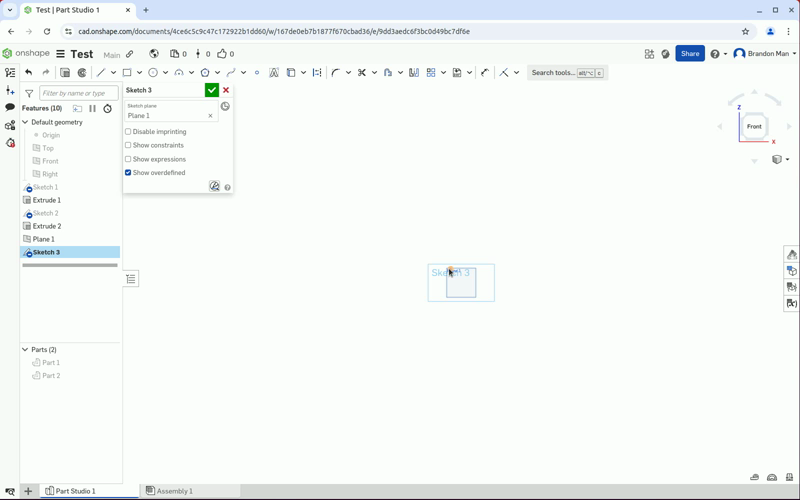
scroll(6)
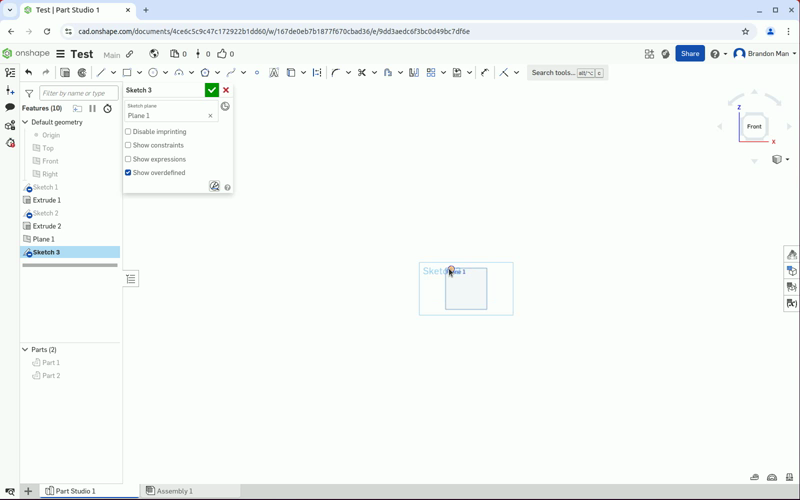
scroll(6)
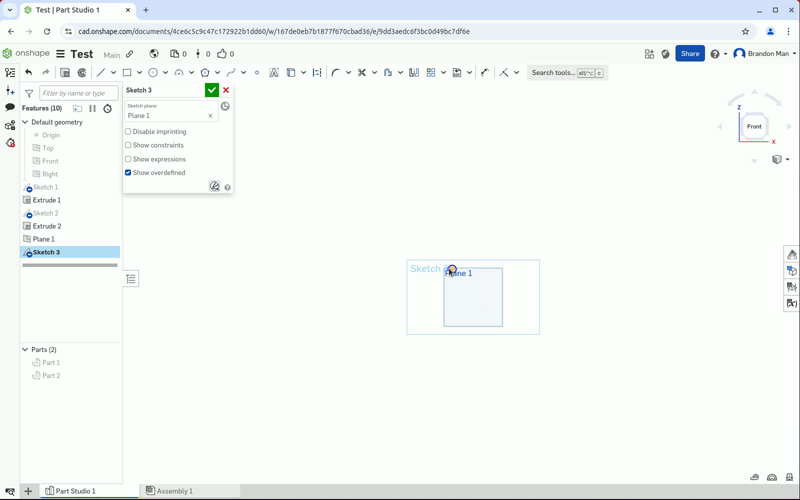
scroll(6)
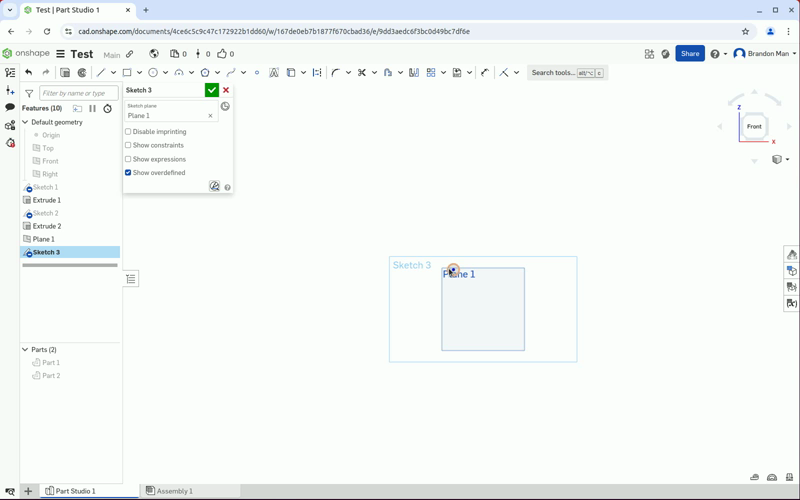
scroll(6)
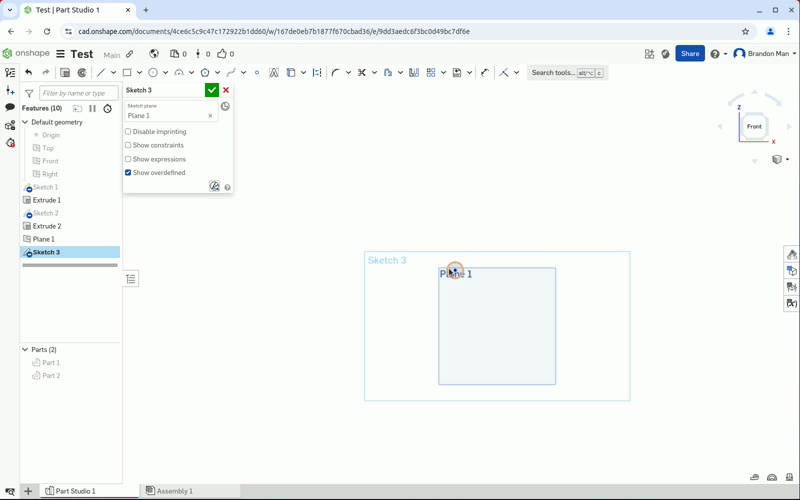
scroll(6)
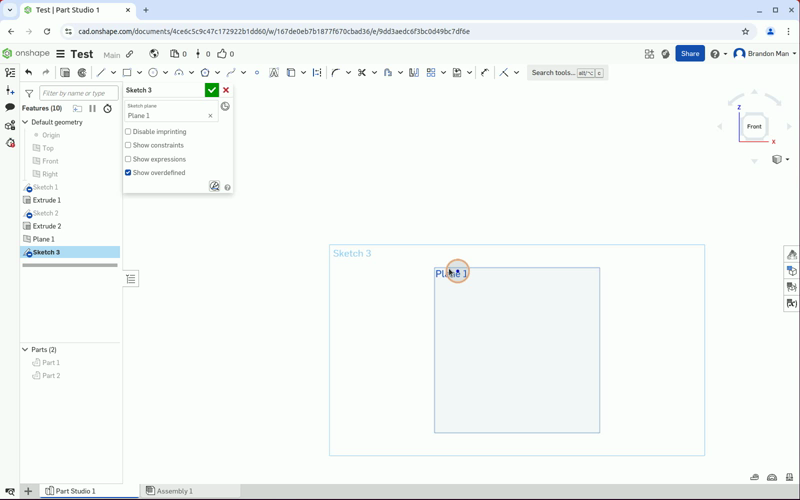
scroll(6)
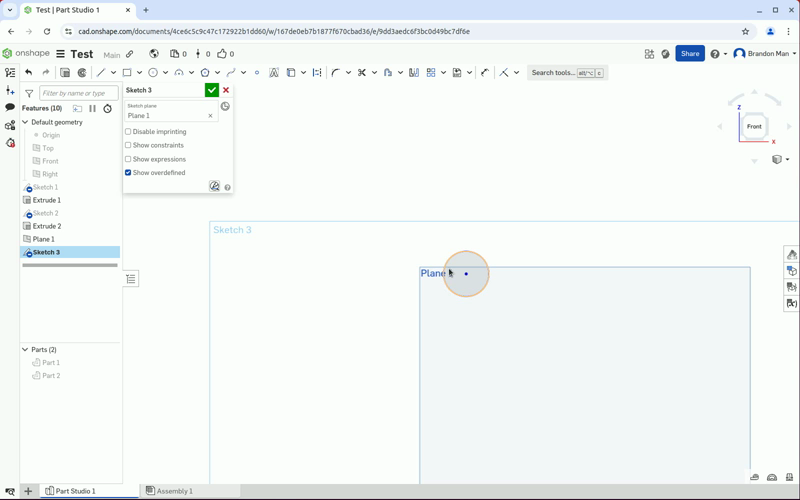
click(449, 268)
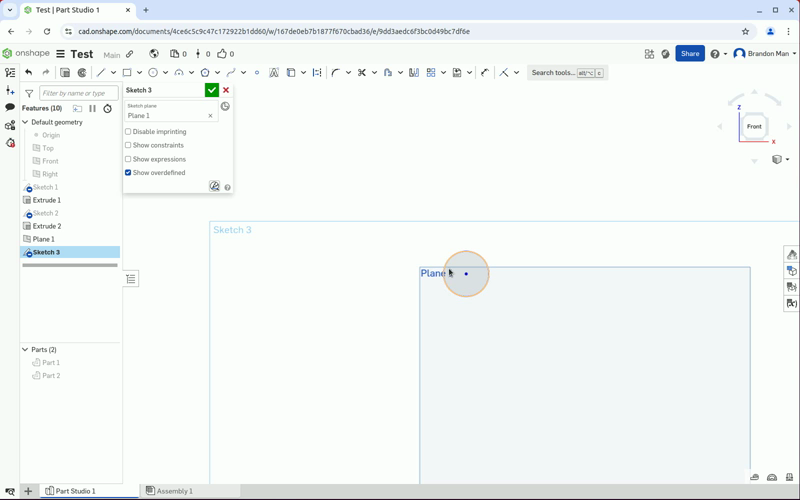
scroll(-6)
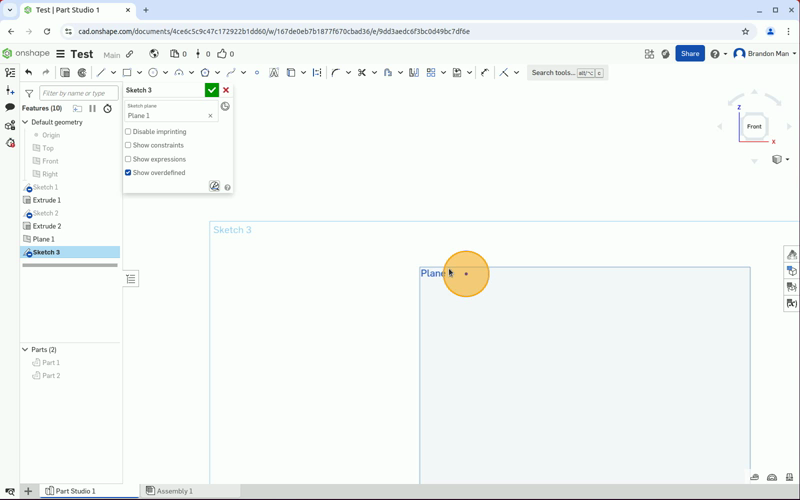
scroll(-6)
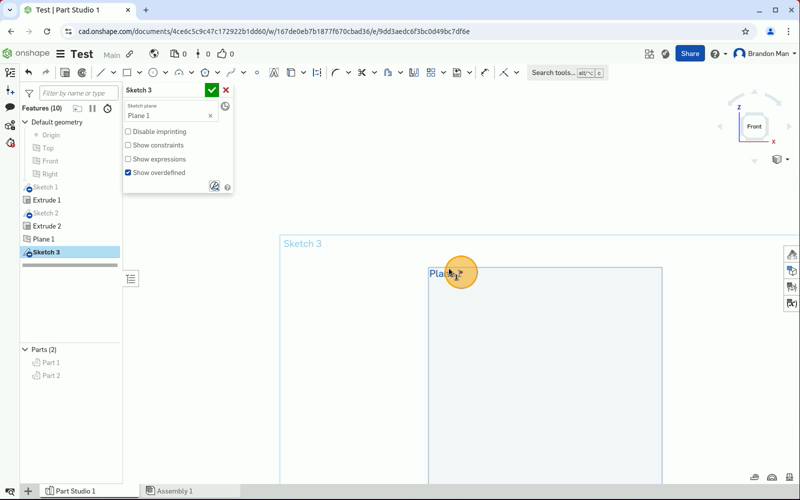
scroll(-6)
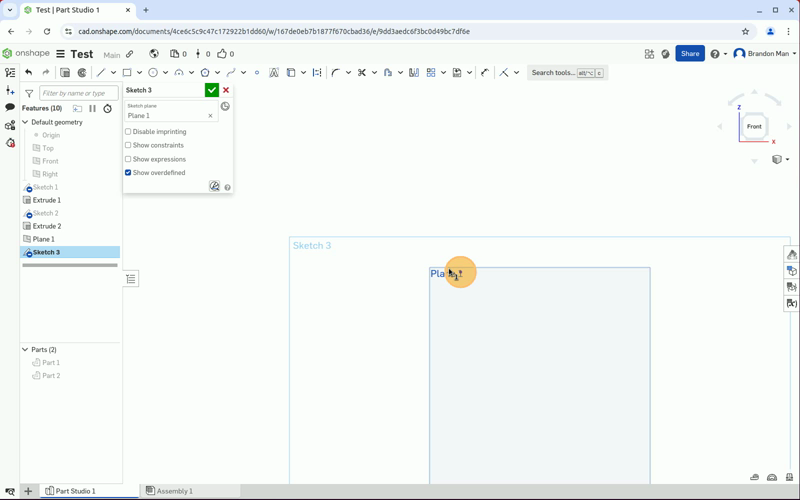
scroll(-6)
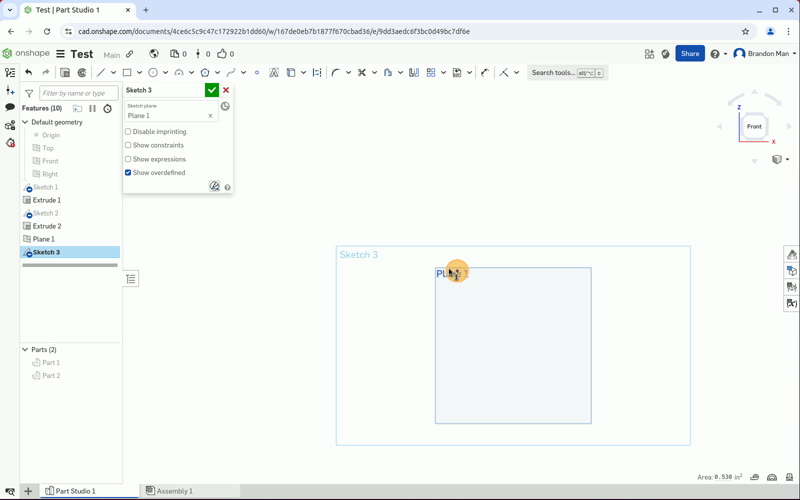
scroll(-6)
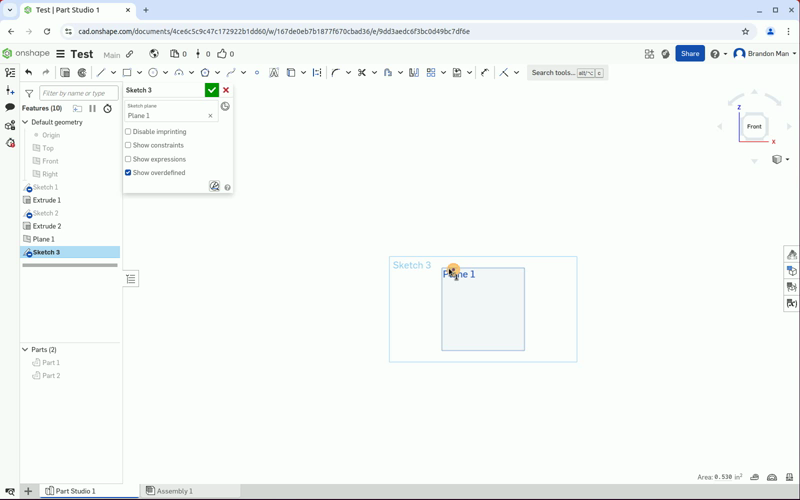
scroll(-6)
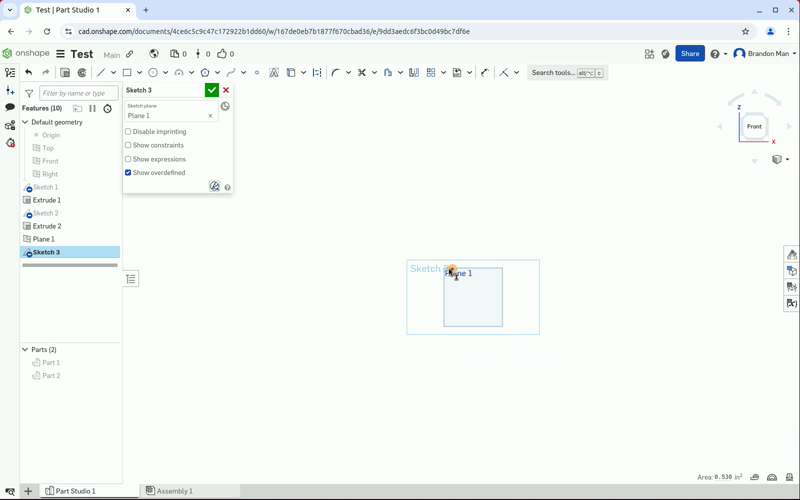
scroll(-6)
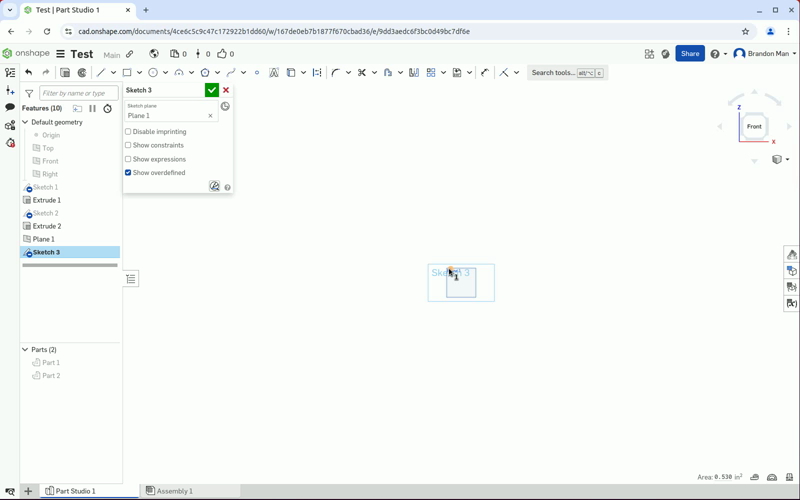
mouse_move(73, 352)
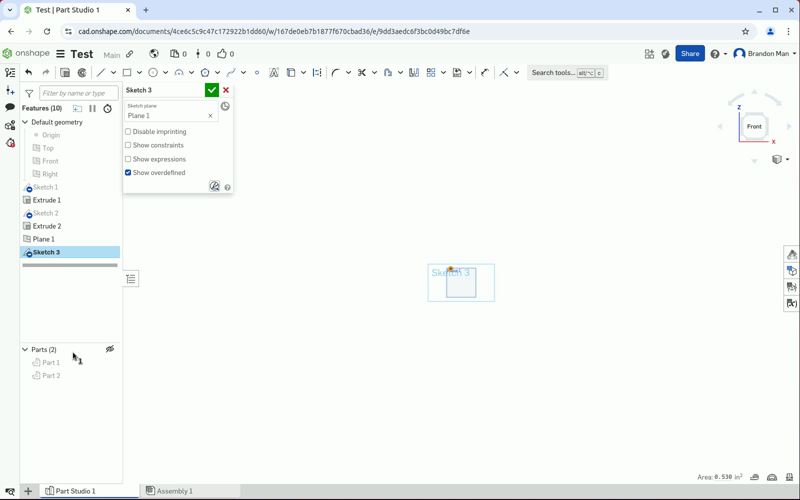
key(shift+y)
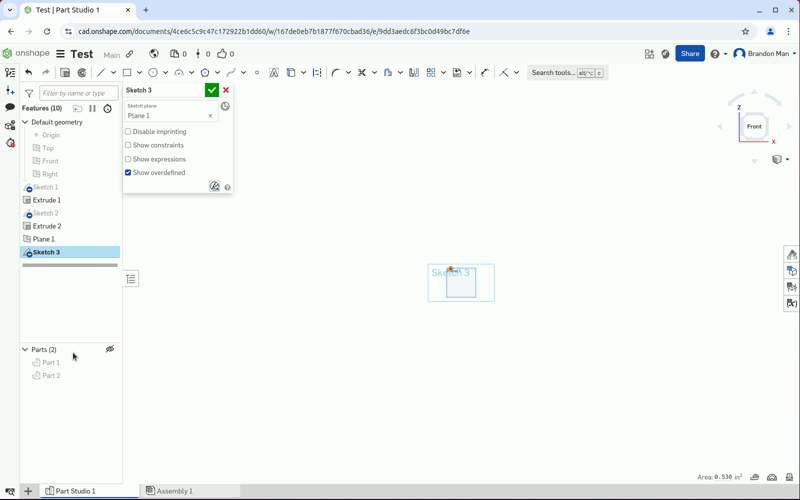
key(shift+e)
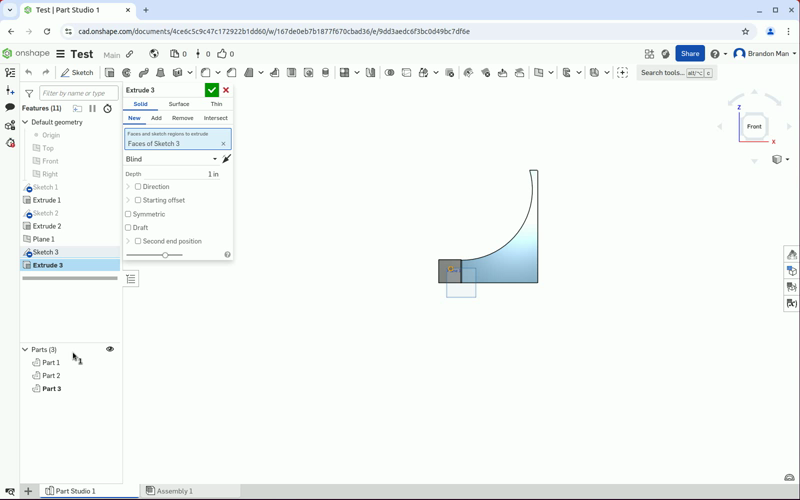
mouse_move(143, 106)
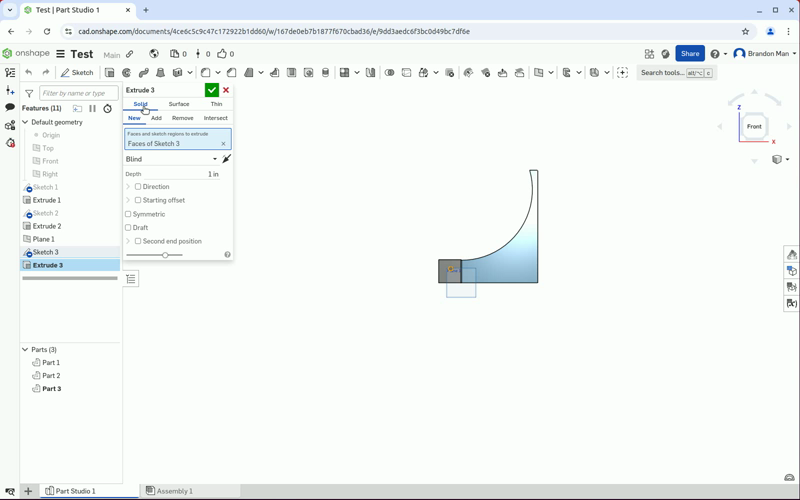
click(143, 106)
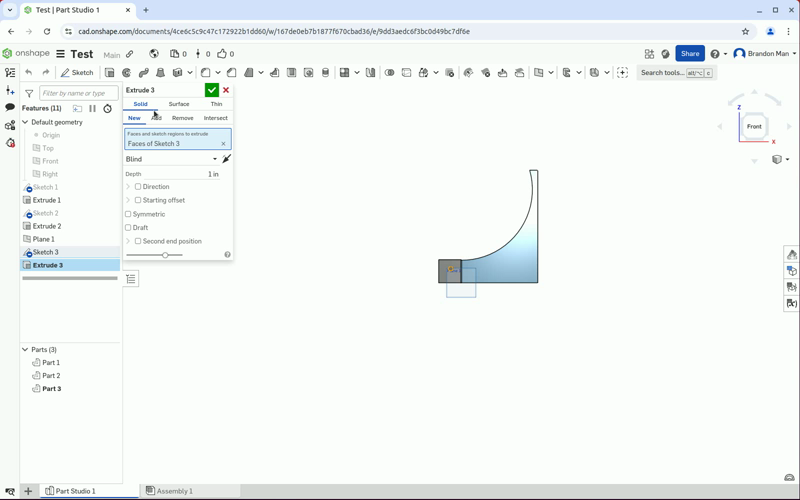
mouse_move(186, 120)
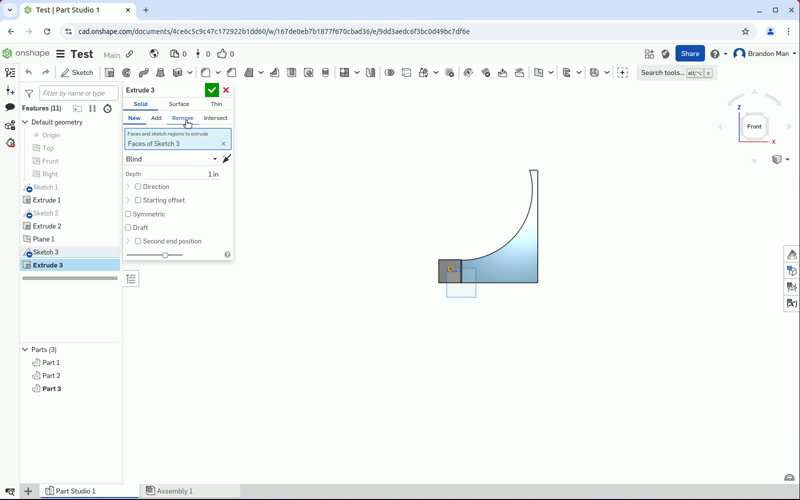
click(186, 120)
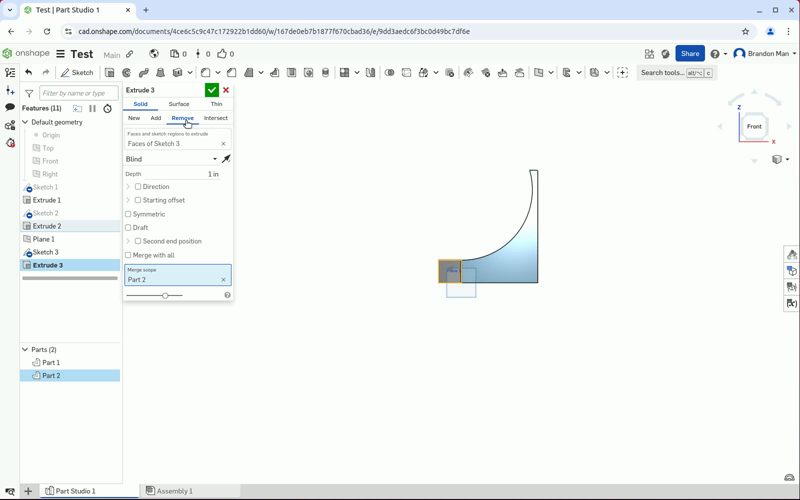
key(tab, 4)
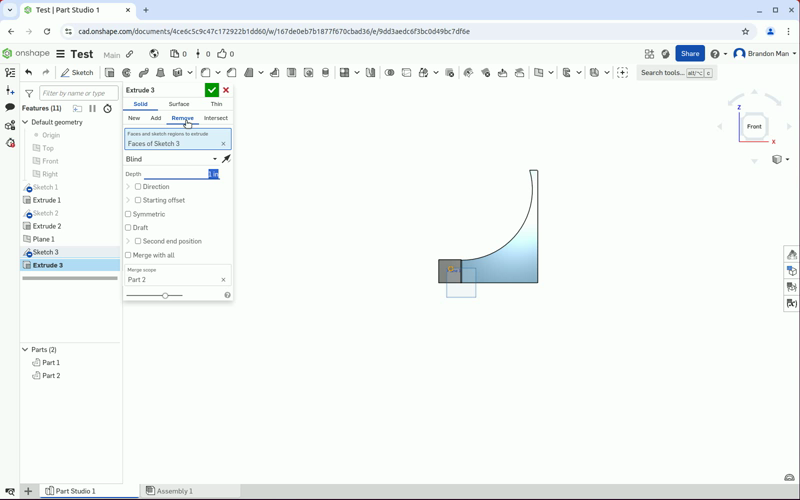
text(2.407)
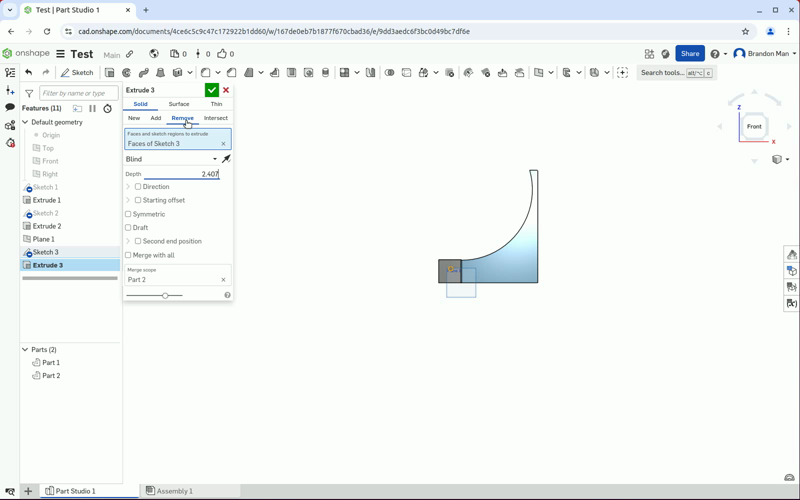
key(tab, 6)
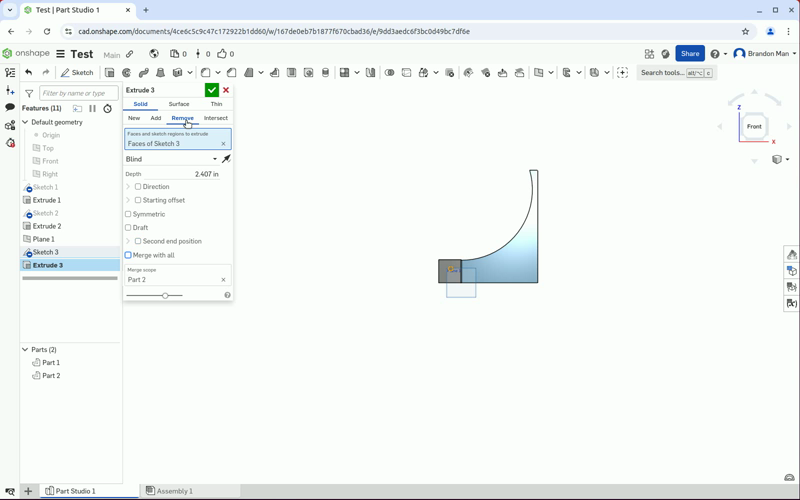
key(space)
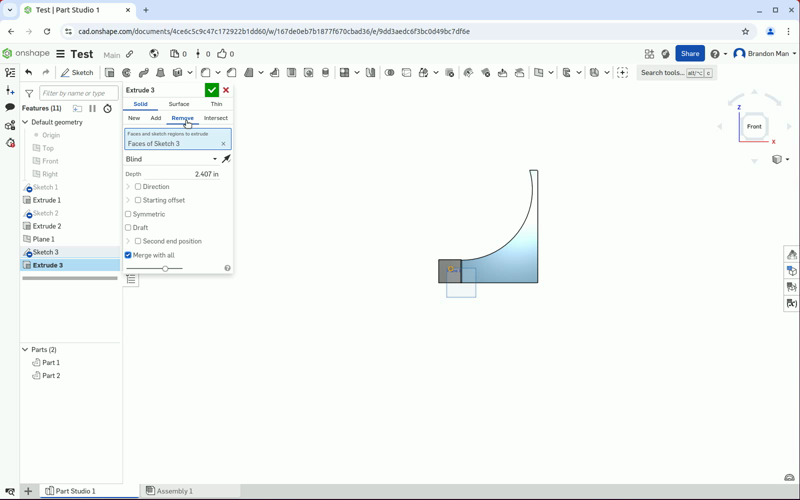
key(enter)
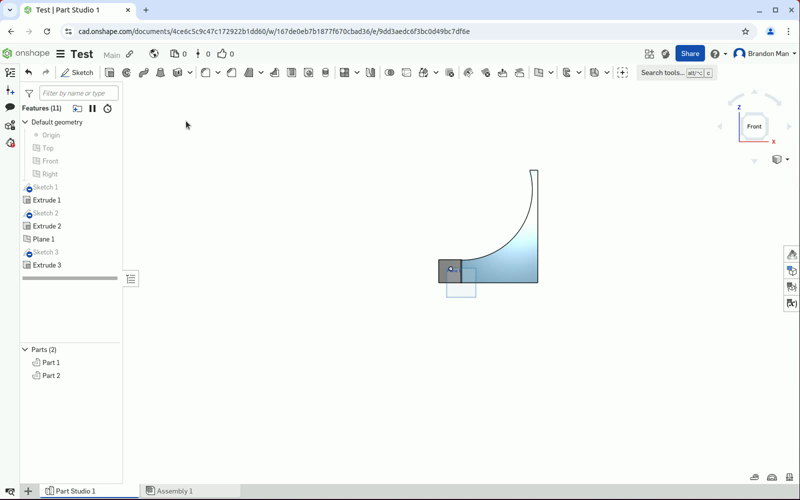
key(shift+h)
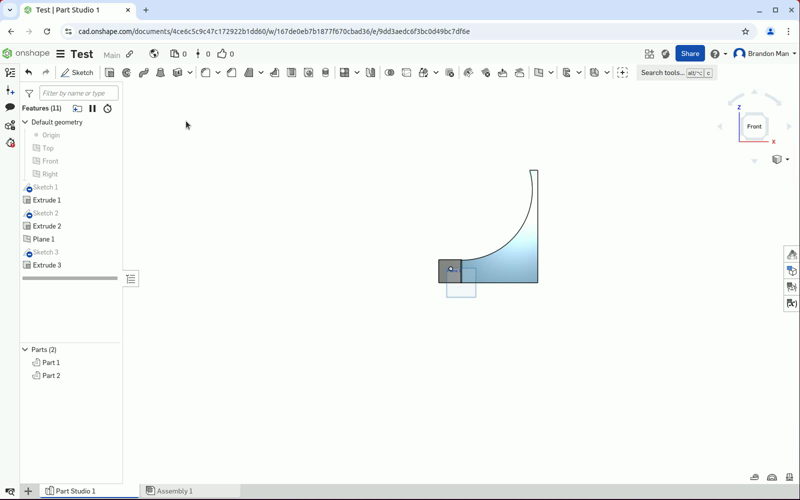
key(shift+h)
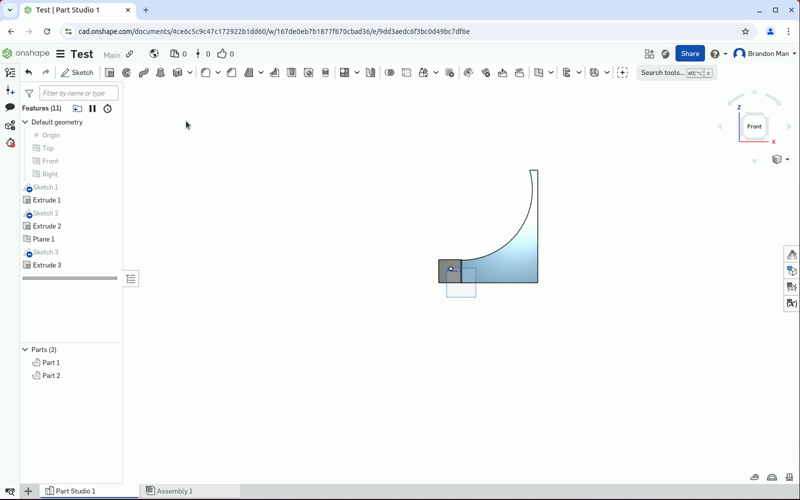
mouse_move(73, 189)
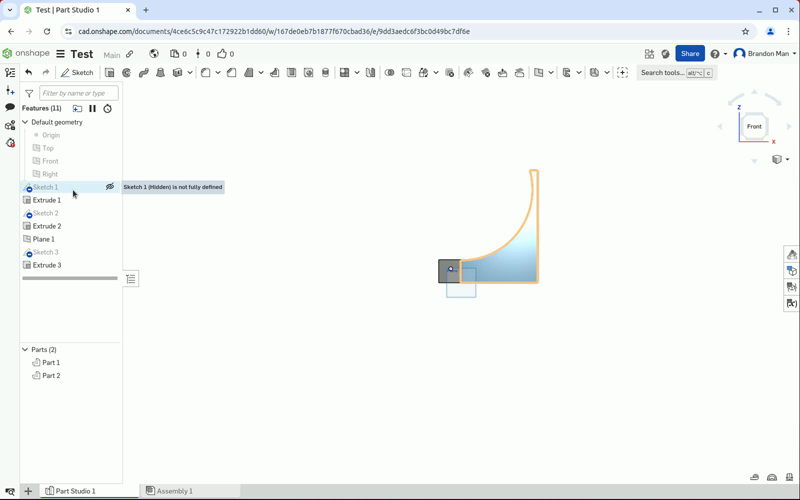
click(73, 189)
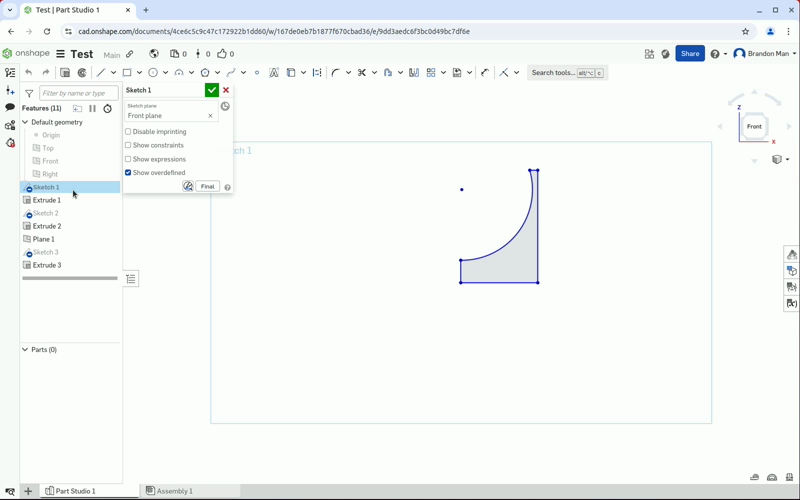
mouse_move(229, 92)
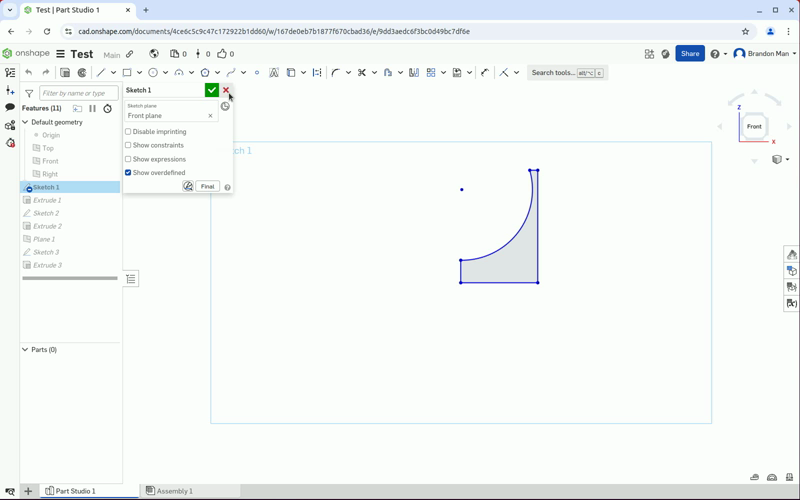
click(229, 92)
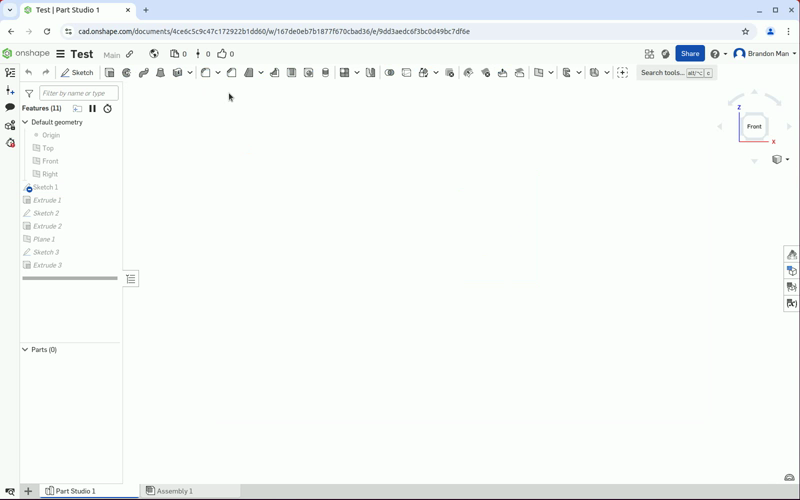
key(shift+s)
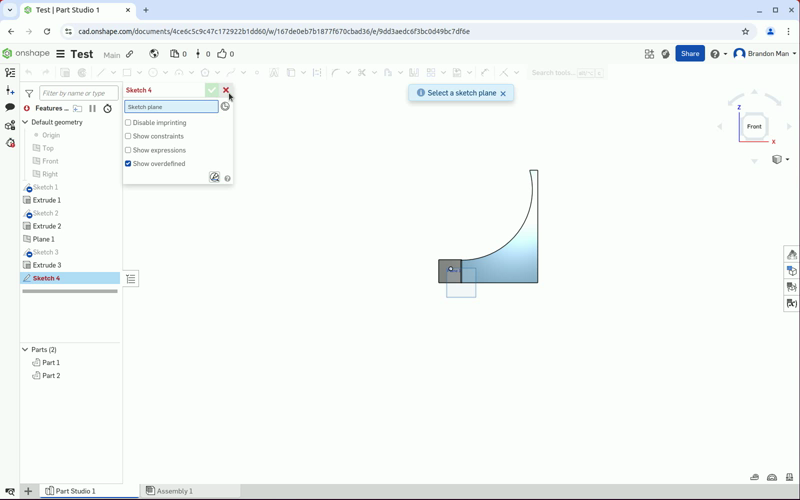
mouse_move(73, 241)
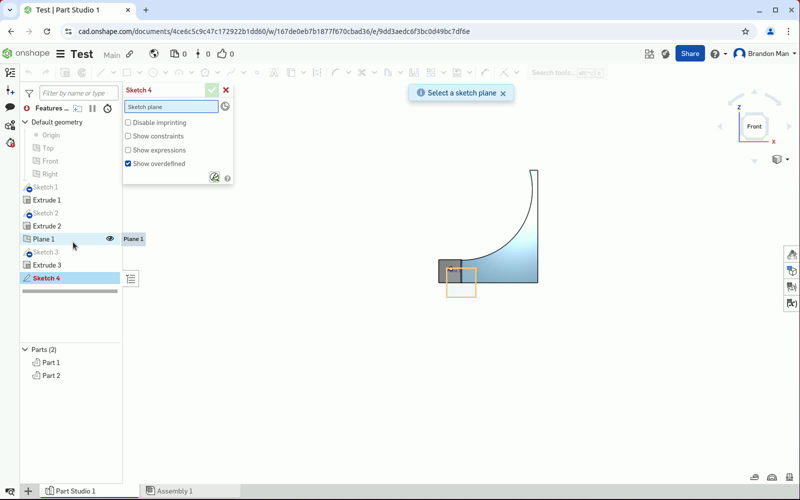
click(73, 241)
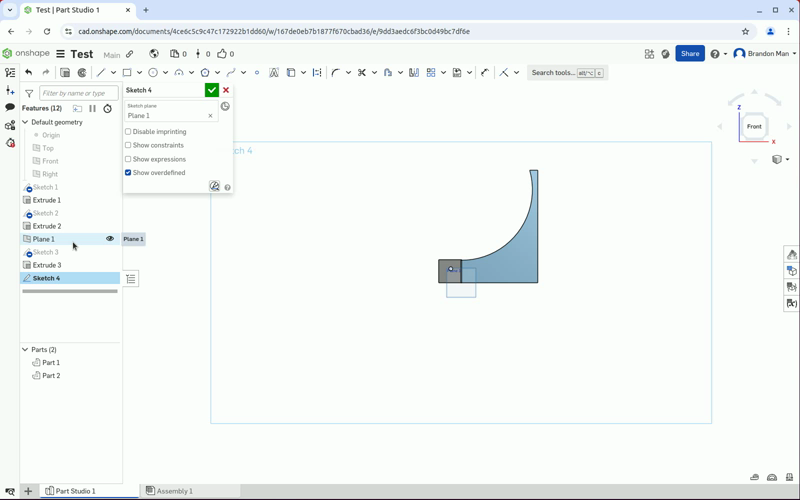
mouse_move(73, 352)
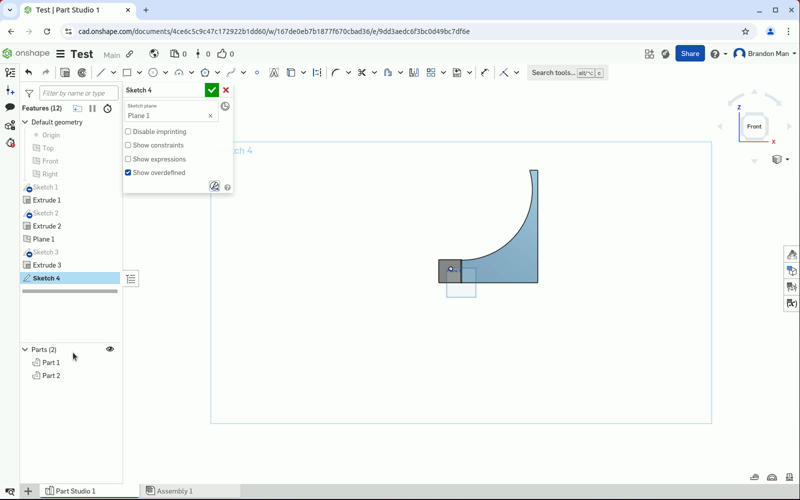
key(y)
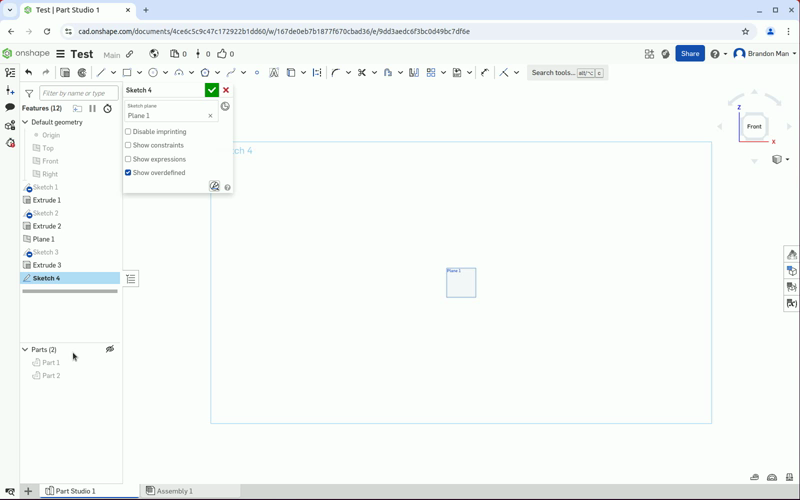
key(c)
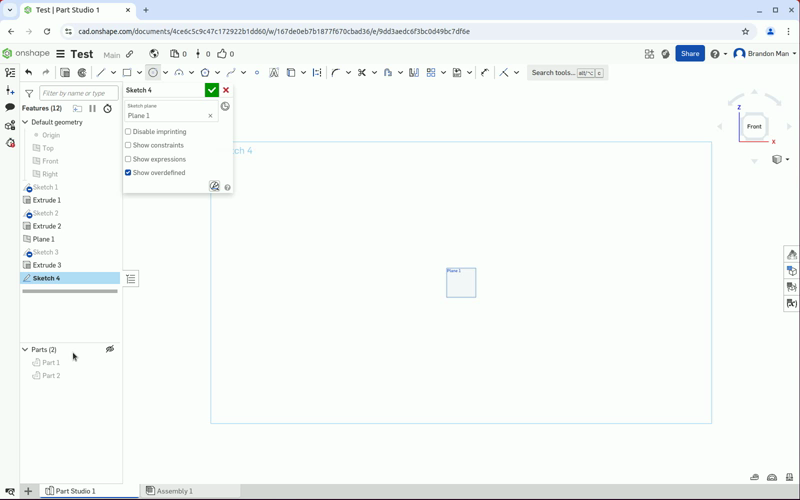
key_down(shift)
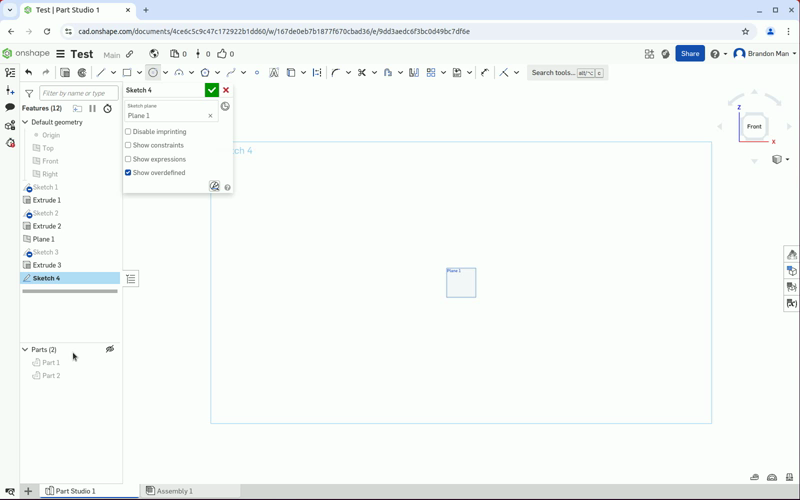
mouse_move(483, 266)
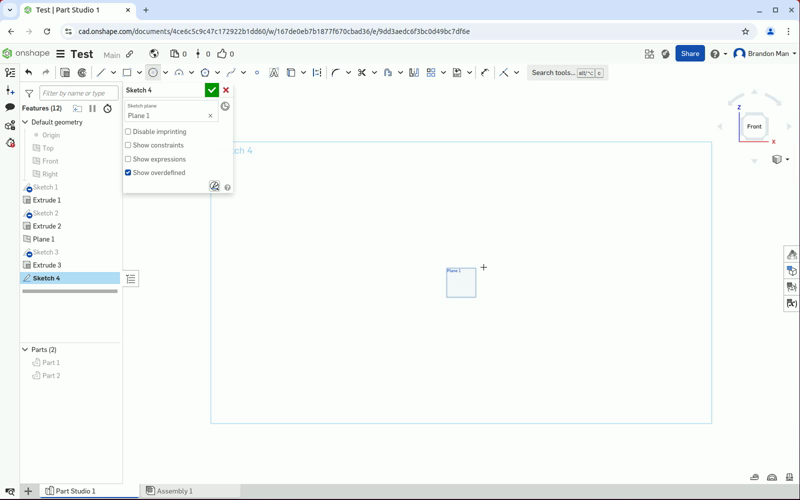
click(483, 266)
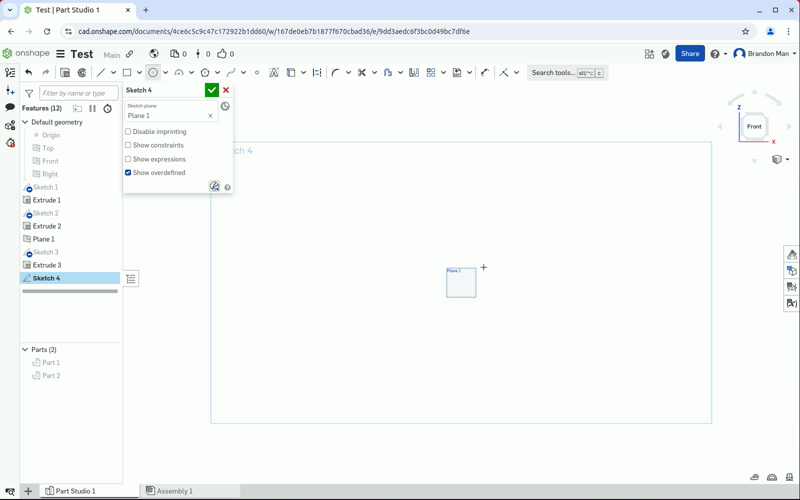
key_up(shift)
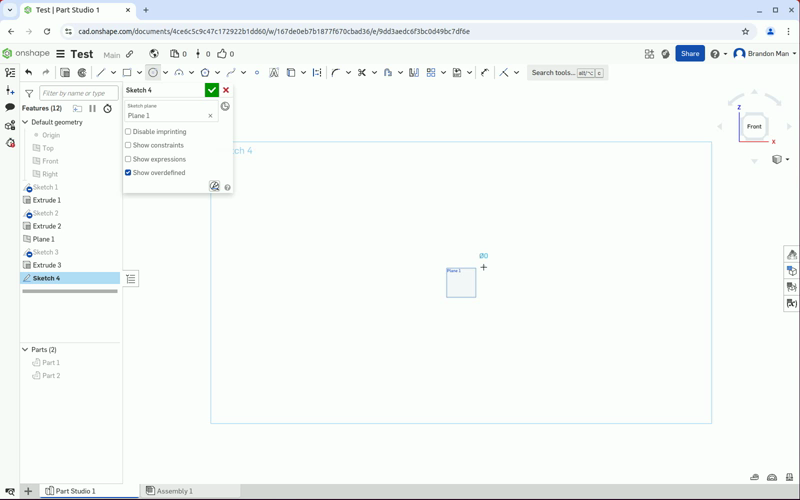
mouse_move(485, 266)
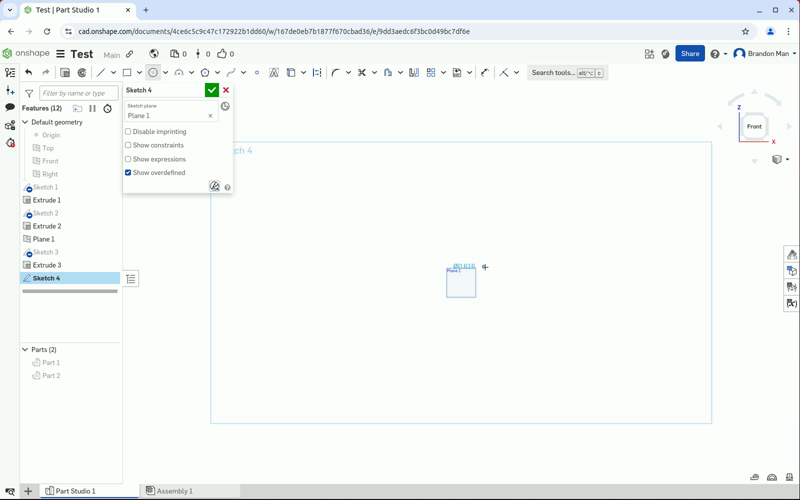
scroll(6)
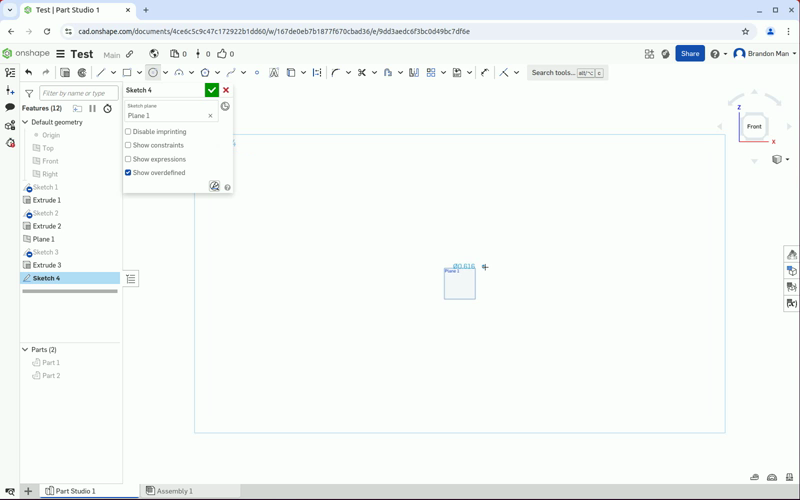
scroll(6)
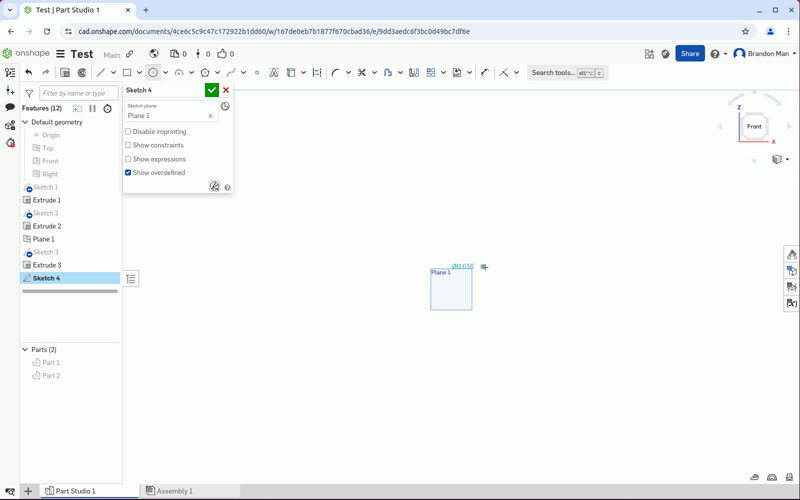
scroll(6)
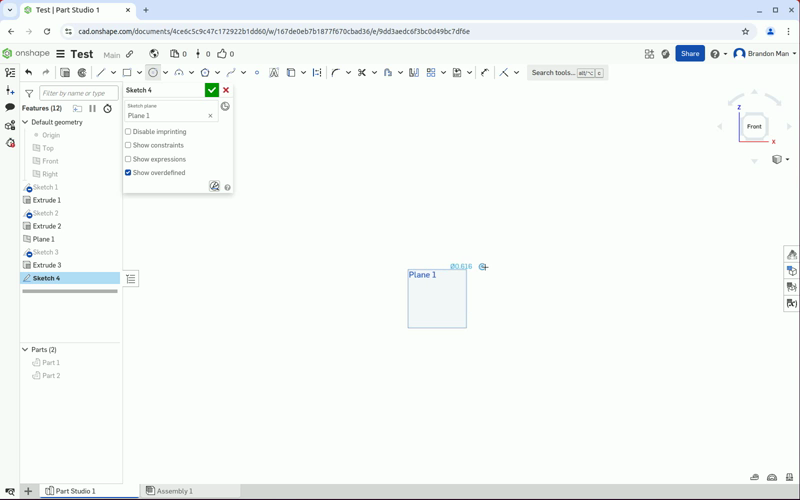
scroll(6)
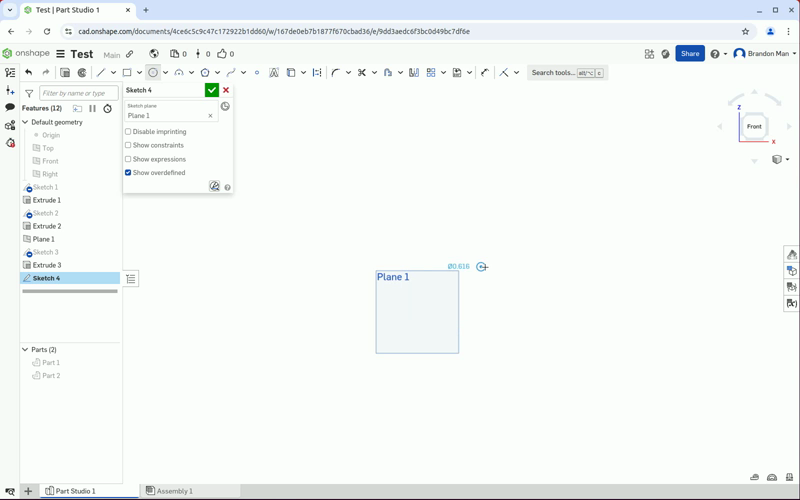
scroll(6)
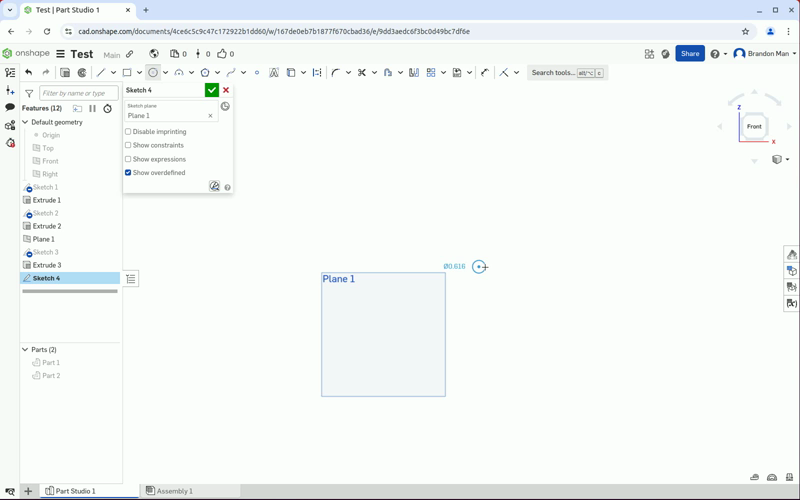
scroll(6)
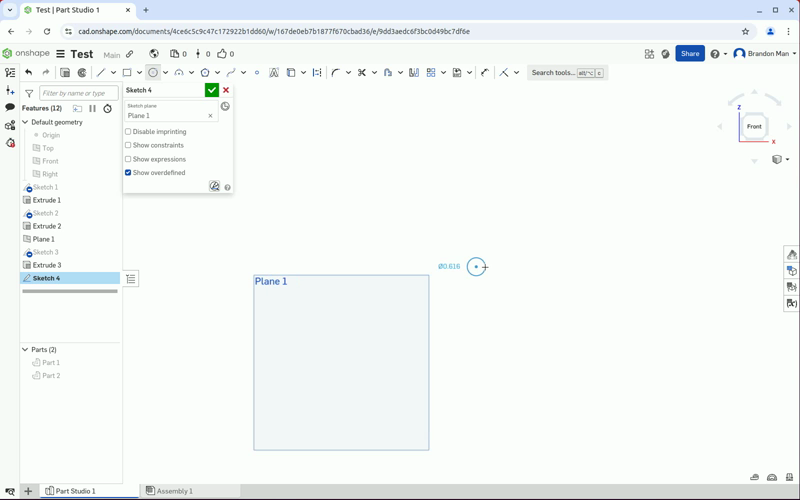
scroll(6)
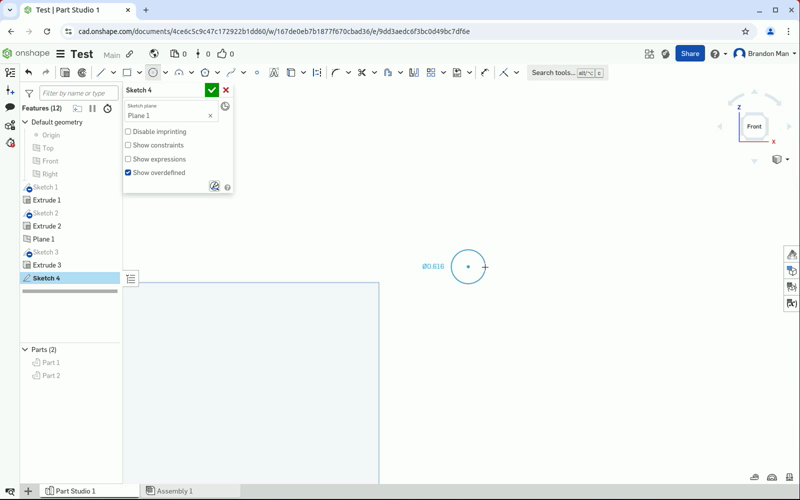
click(485, 266)
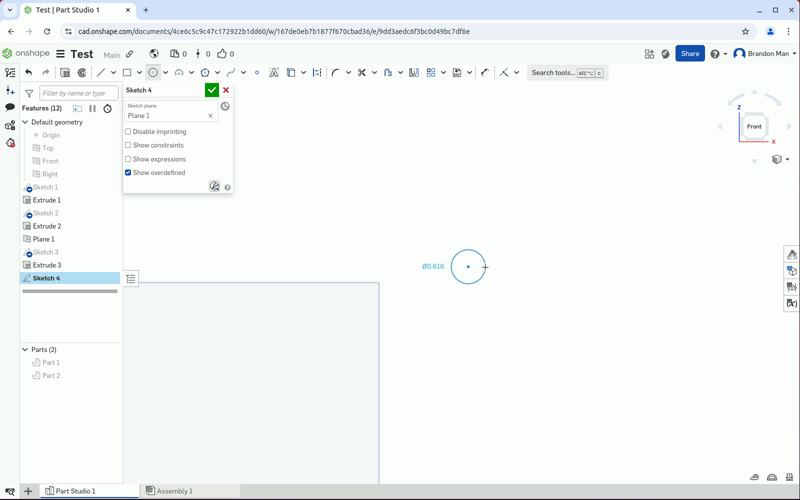
scroll(-6)
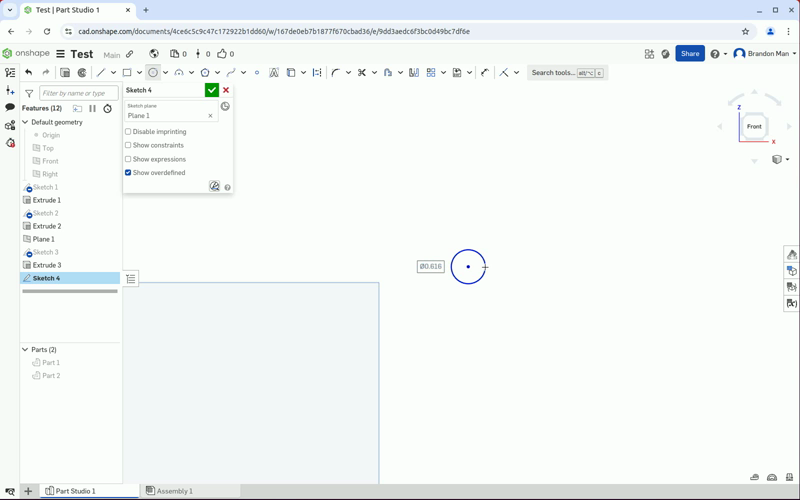
scroll(-6)
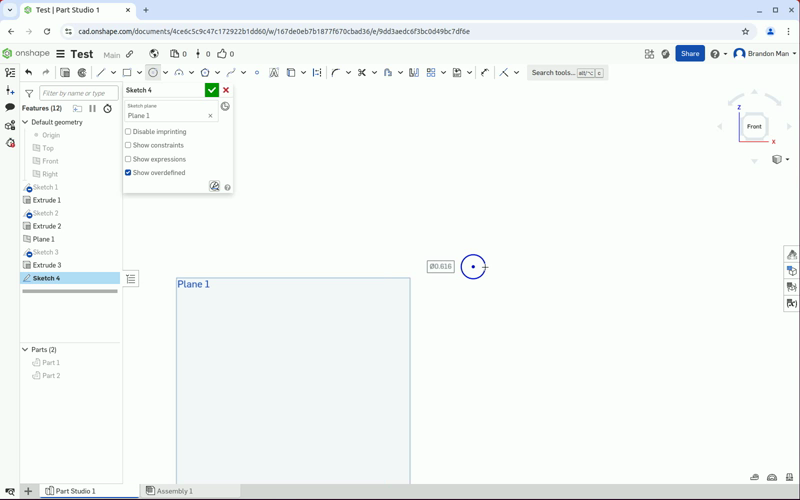
scroll(-6)
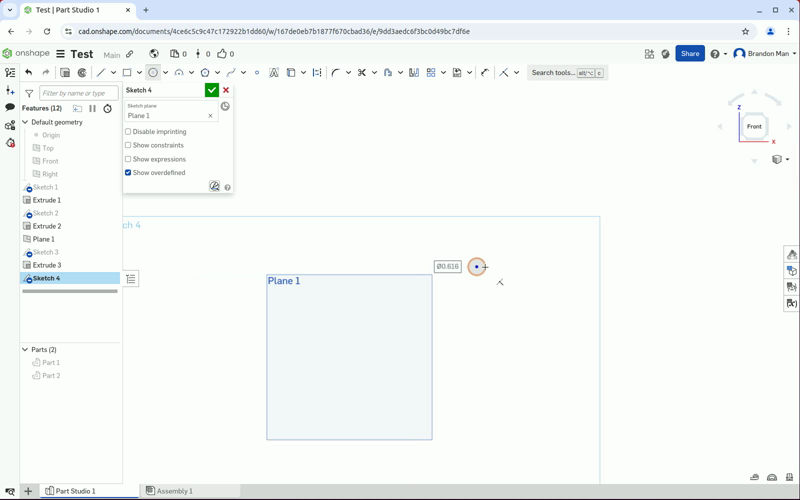
scroll(-6)
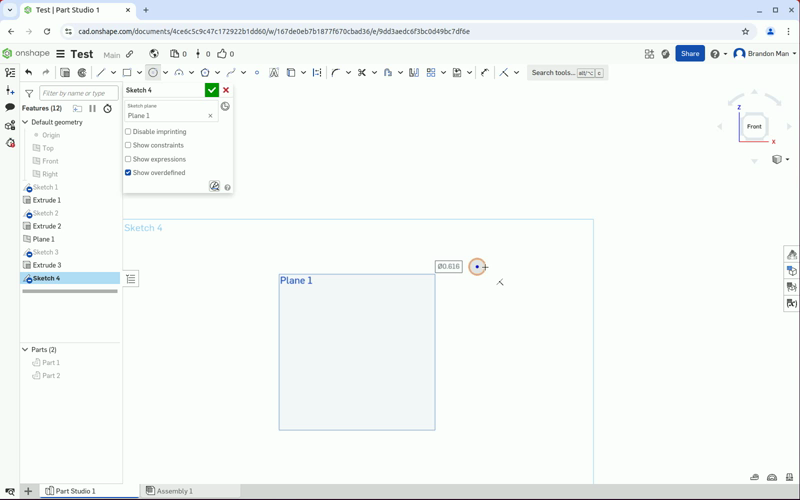
scroll(-6)
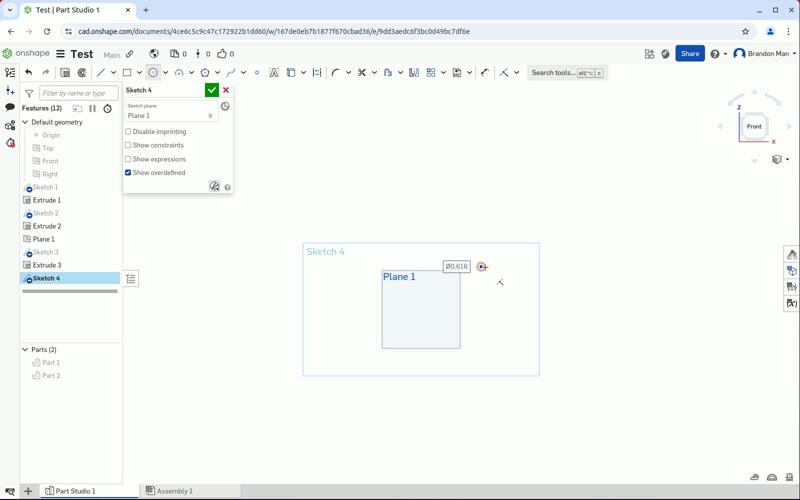
scroll(-6)
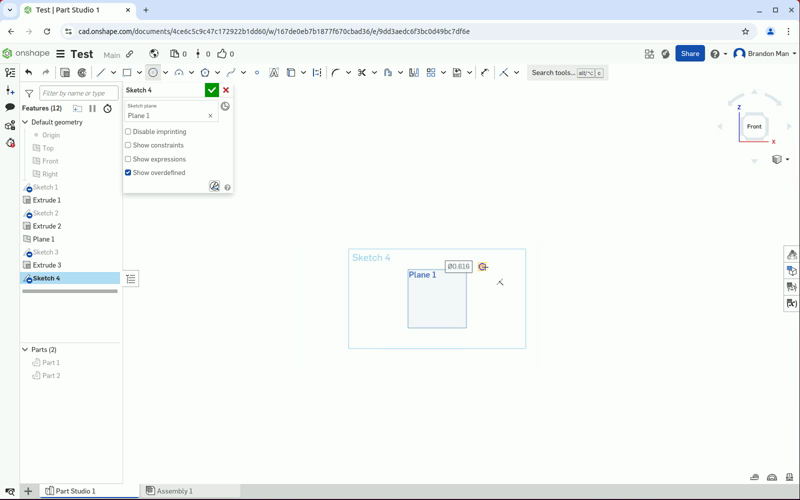
scroll(-6)
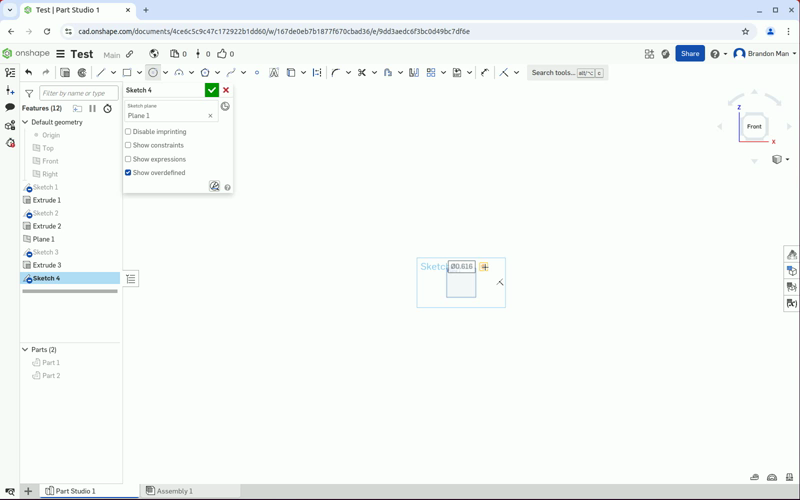
key(esc)
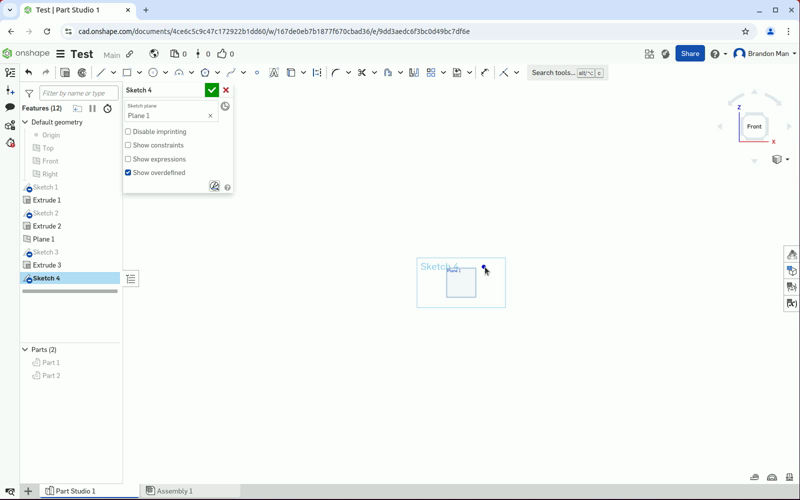
mouse_move(483, 265)
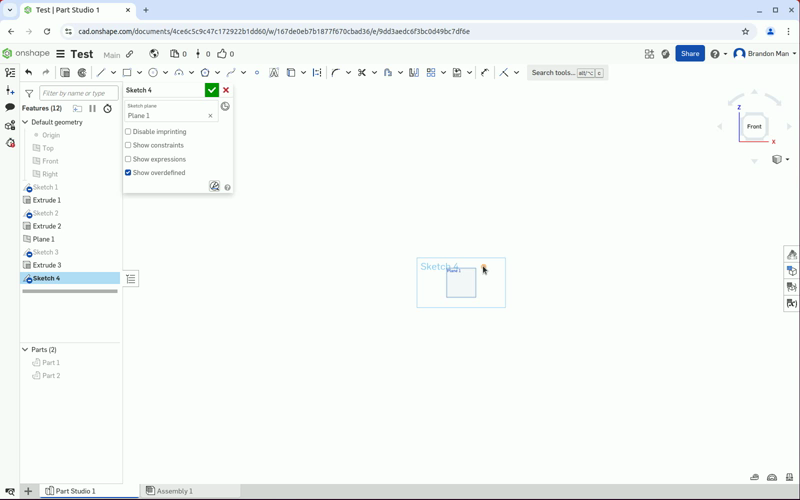
scroll(6)
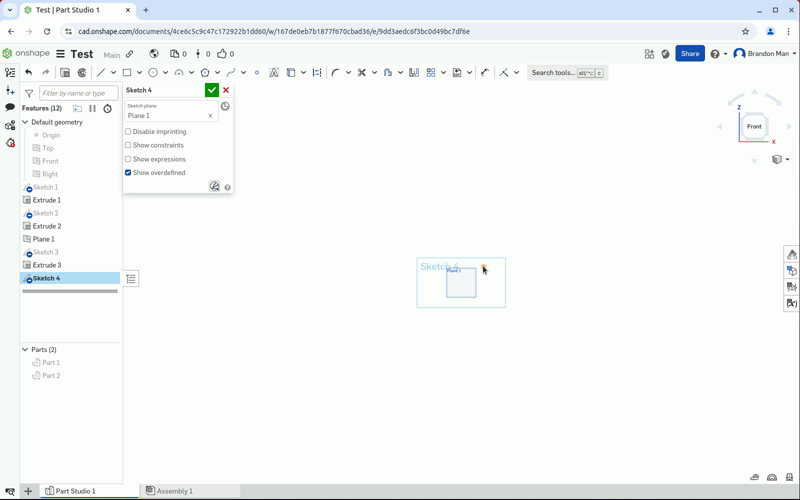
scroll(6)
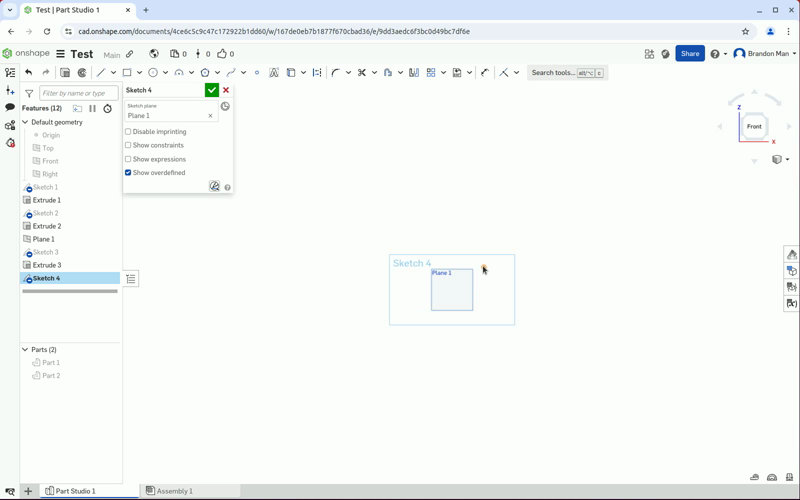
scroll(6)
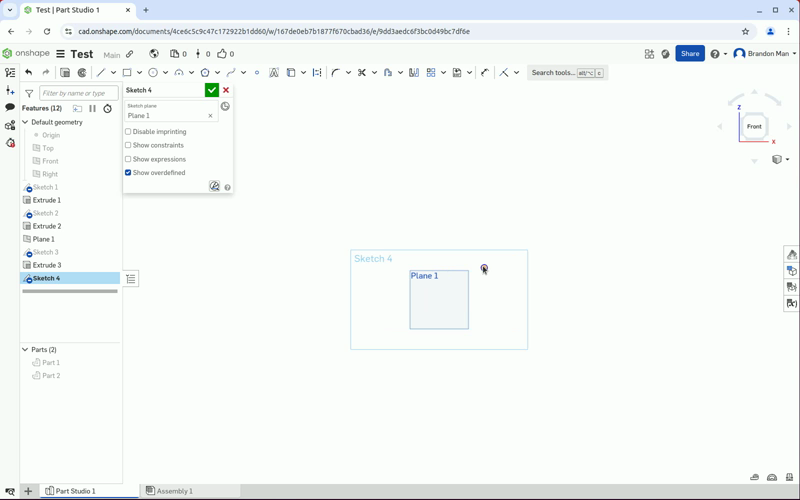
scroll(6)
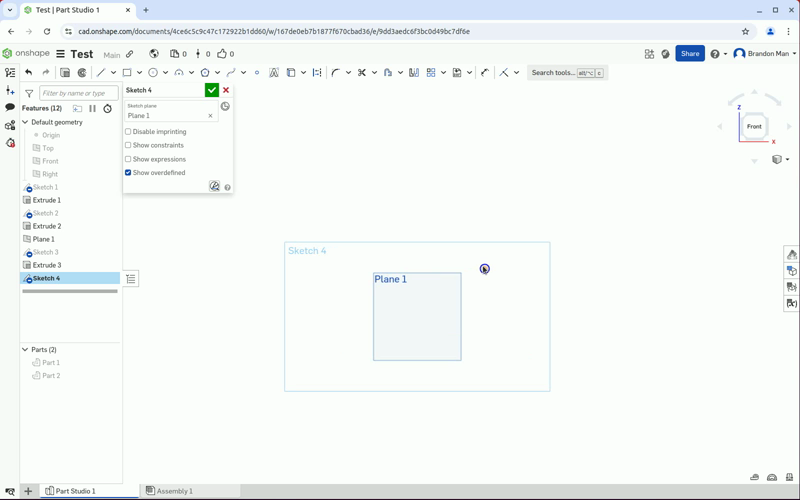
scroll(6)
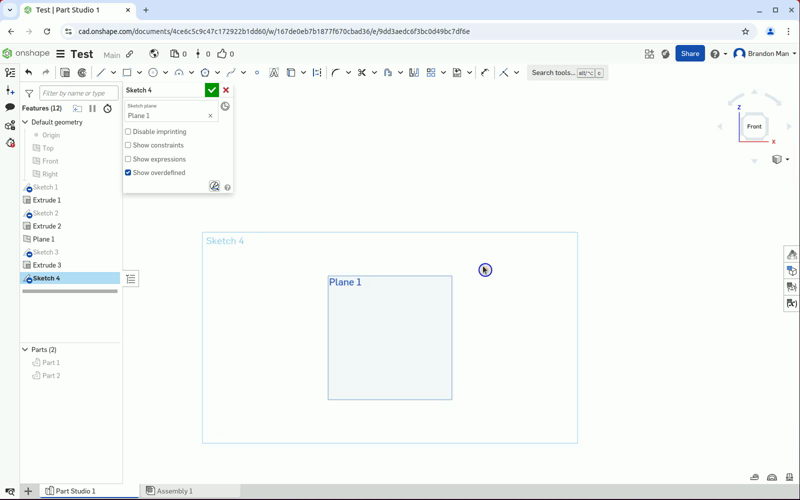
scroll(6)
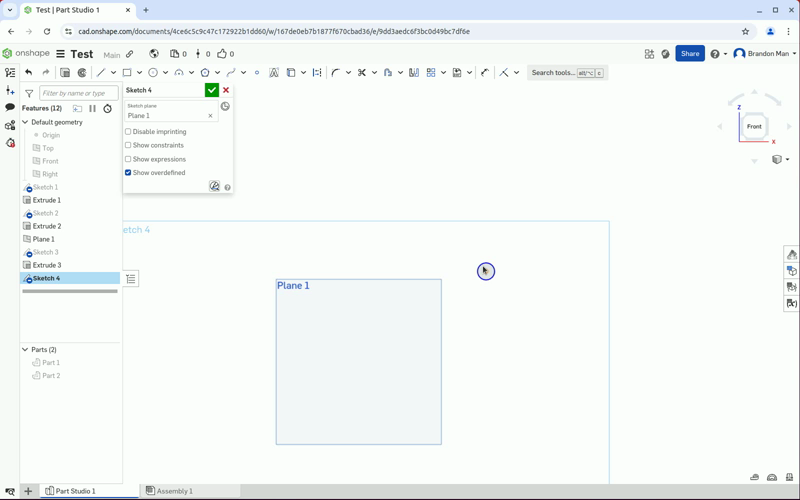
scroll(6)
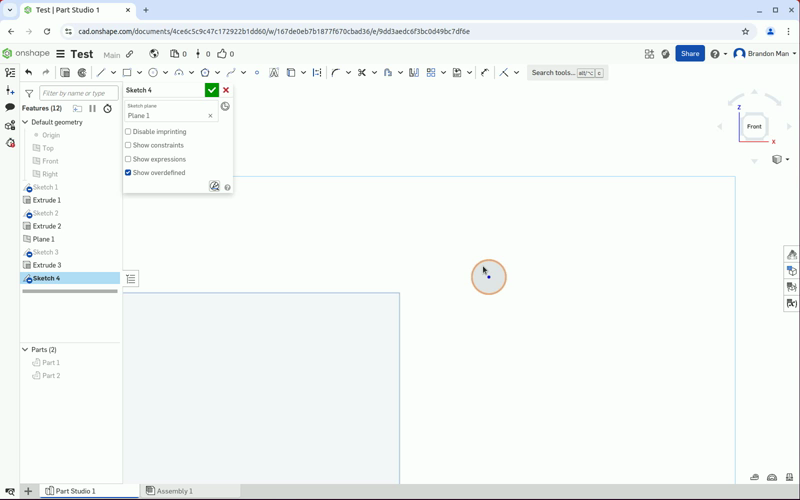
click(483, 265)
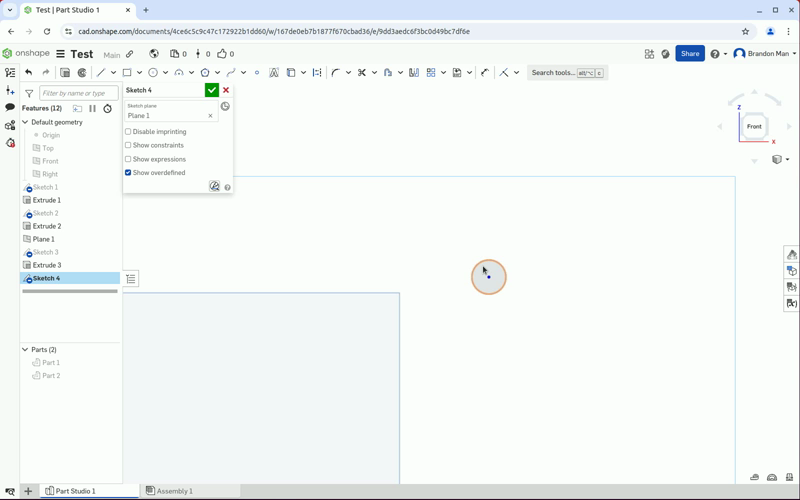
scroll(-6)
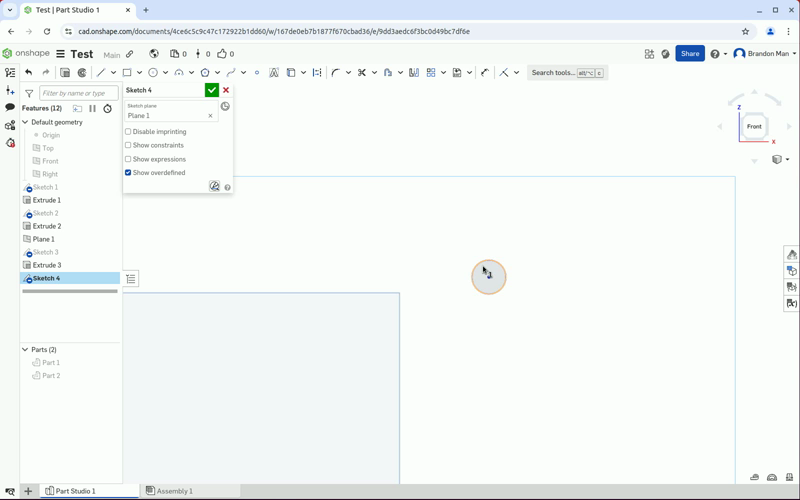
scroll(-6)
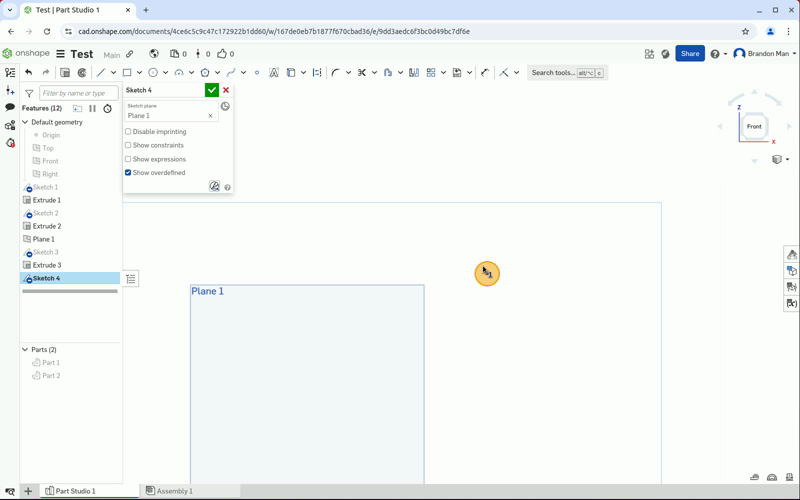
scroll(-6)
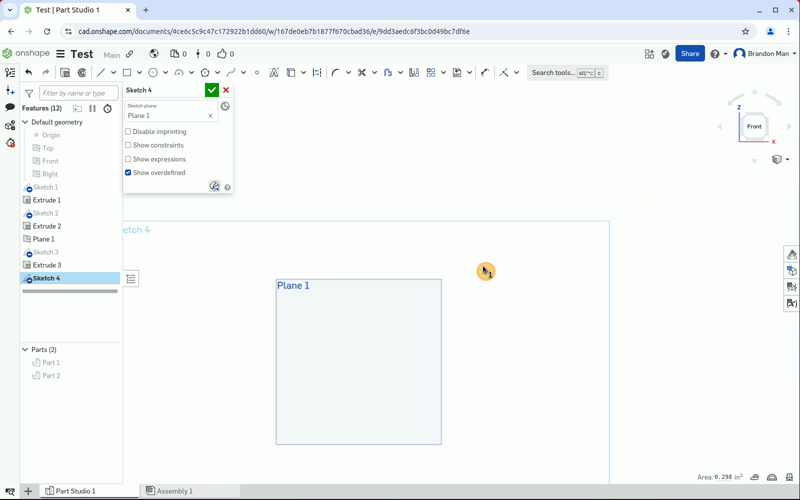
scroll(-6)
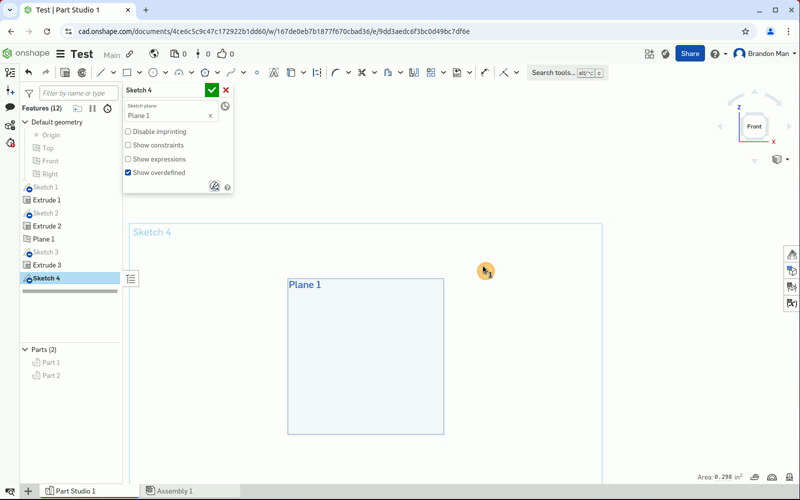
scroll(-6)
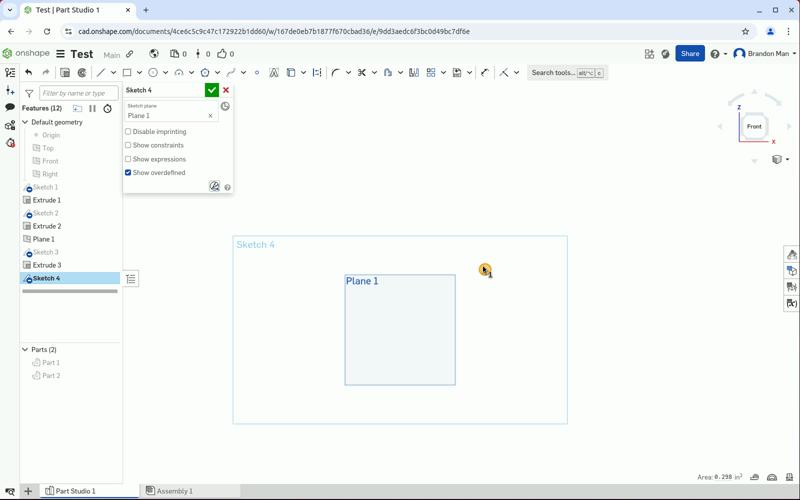
scroll(-6)
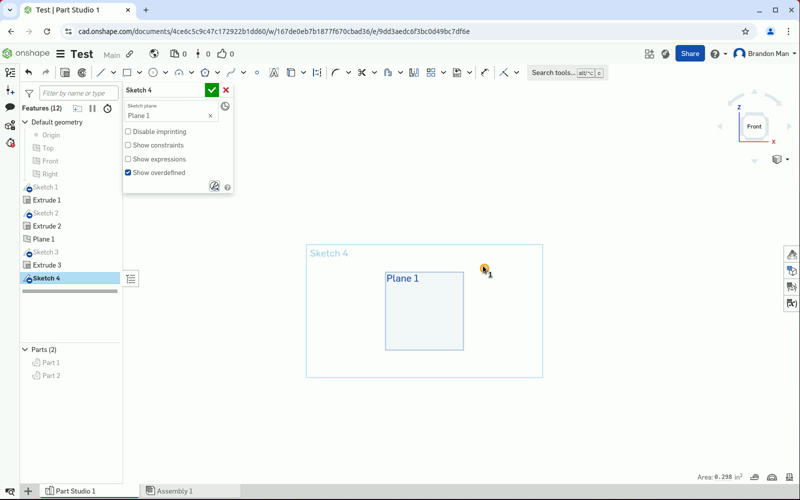
scroll(-6)
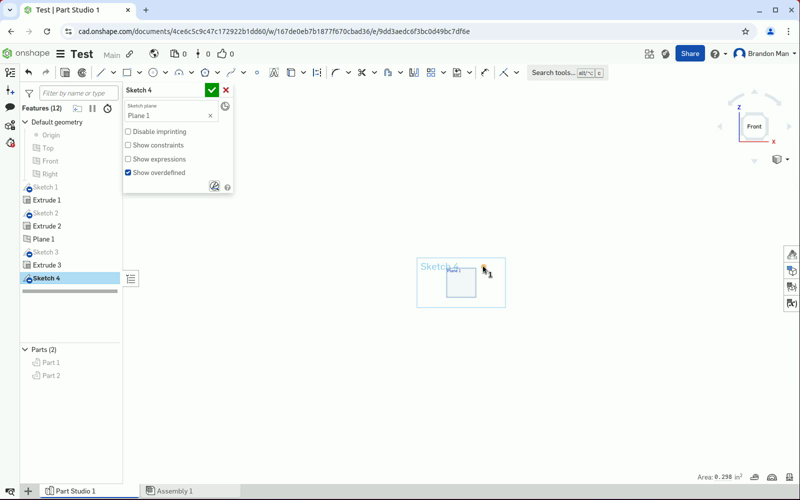
mouse_move(73, 352)
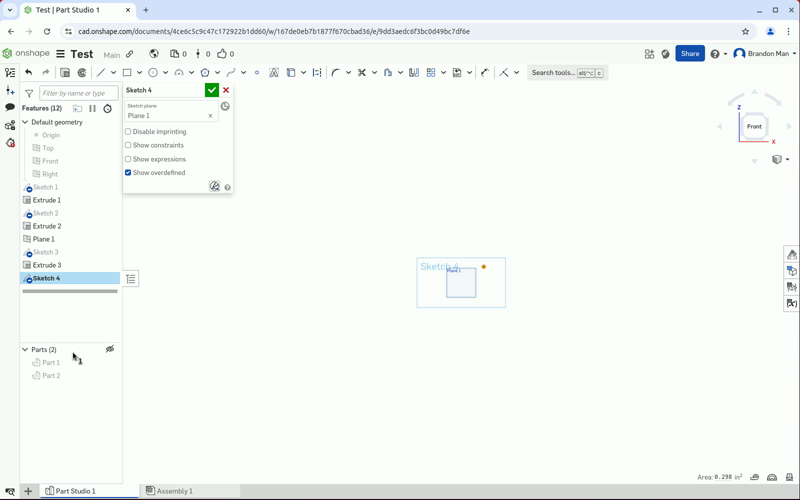
key(shift+y)
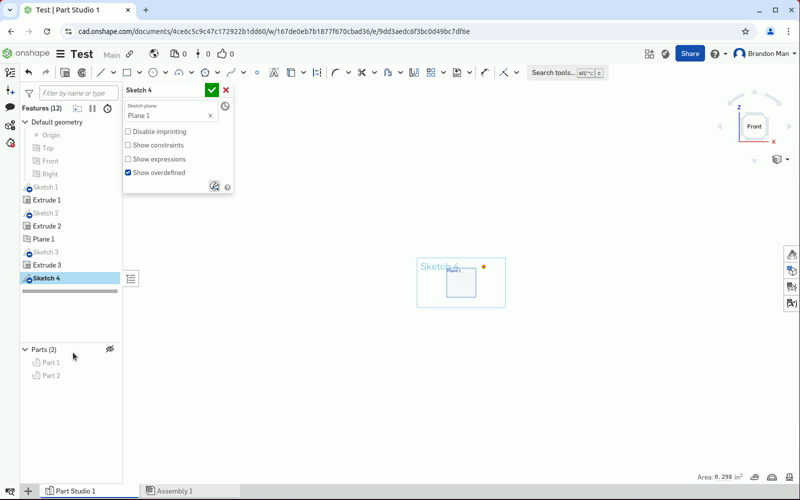
key(shift+e)
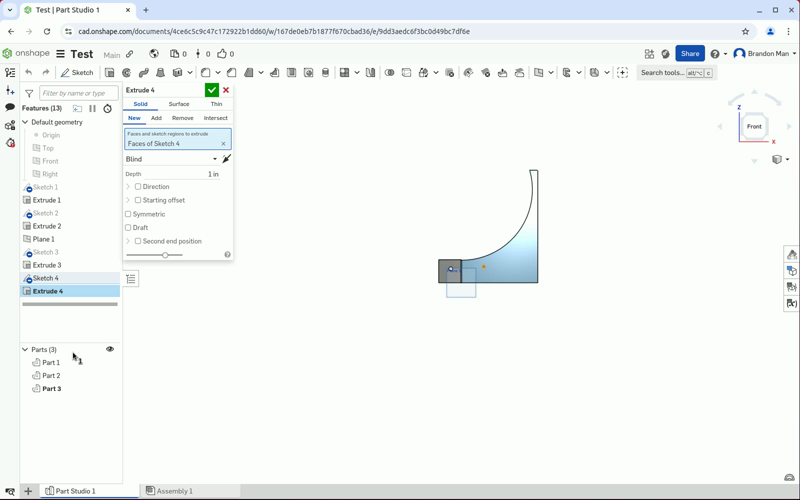
mouse_move(143, 106)
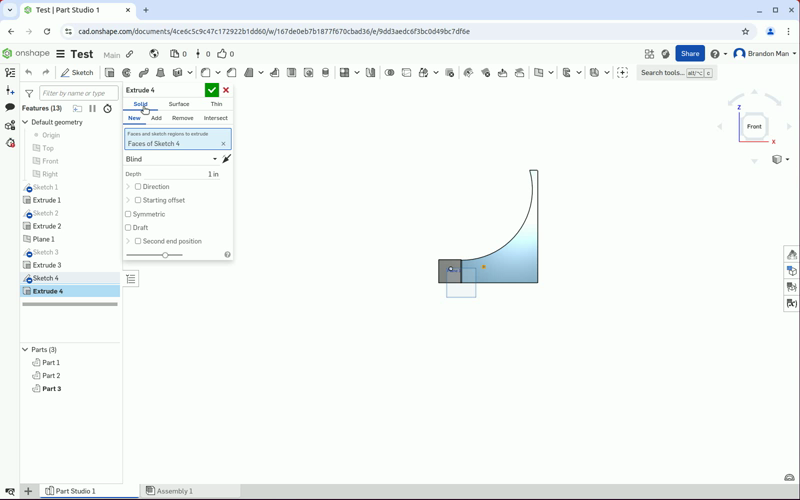
click(143, 106)
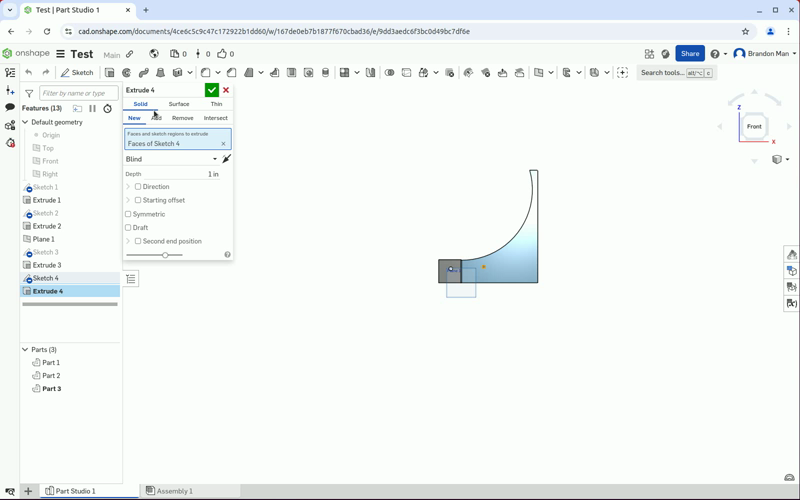
mouse_move(186, 120)
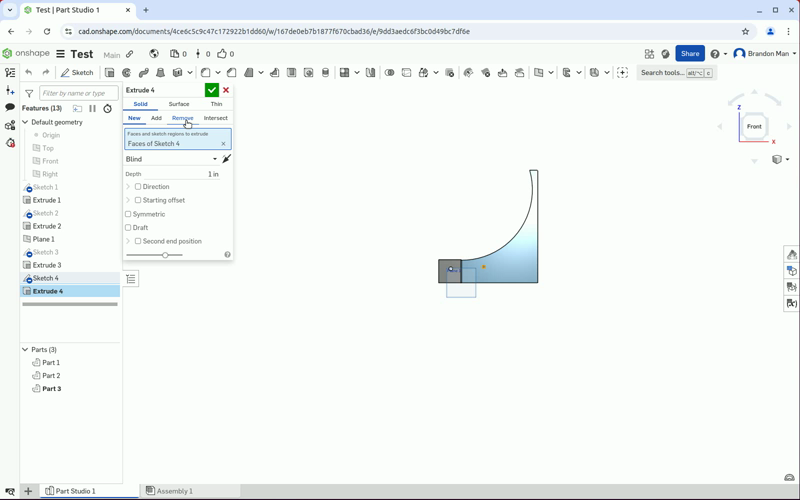
click(186, 120)
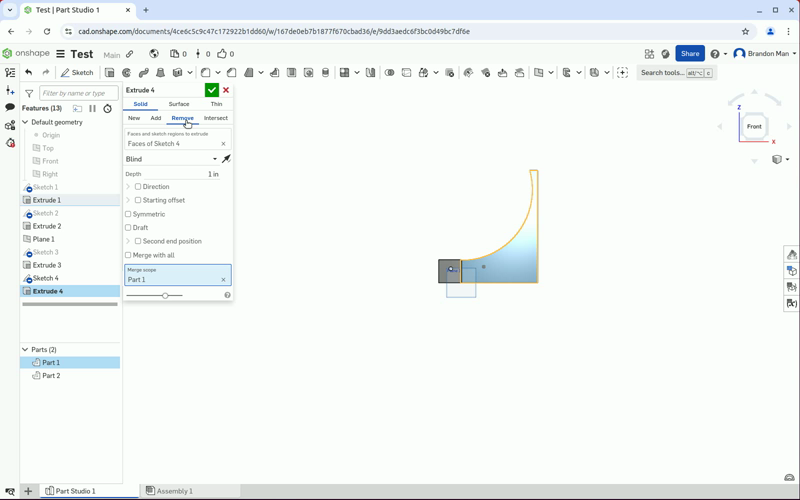
key(tab, 4)
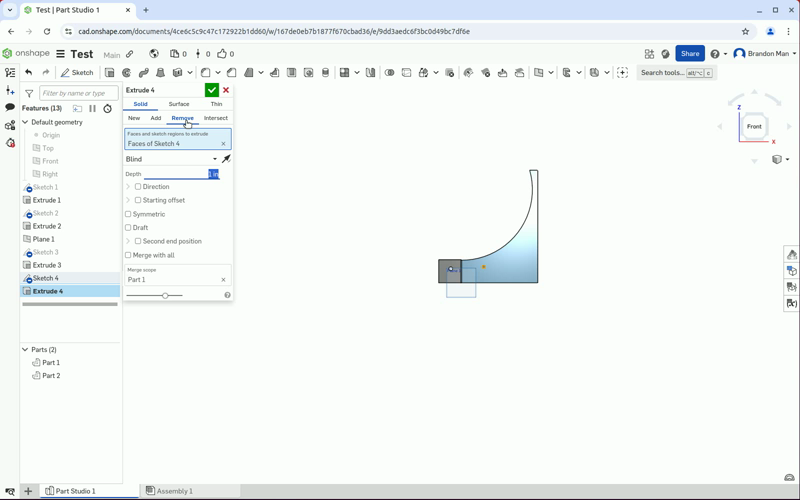
text(2.407)
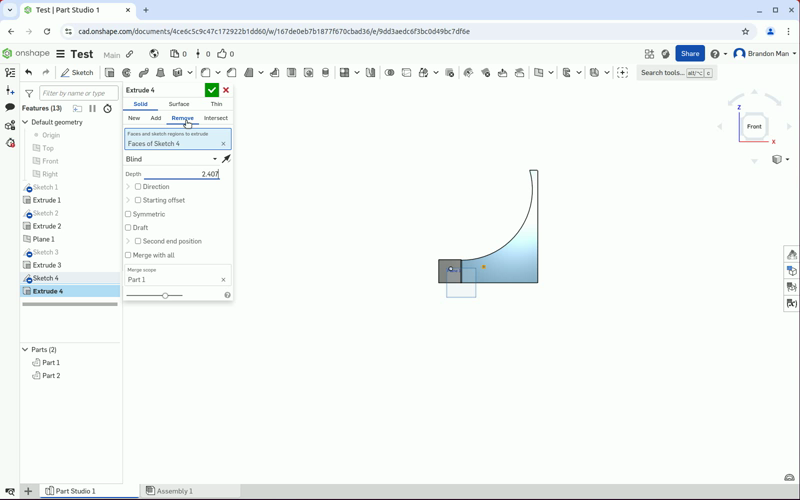
key(tab, 6)
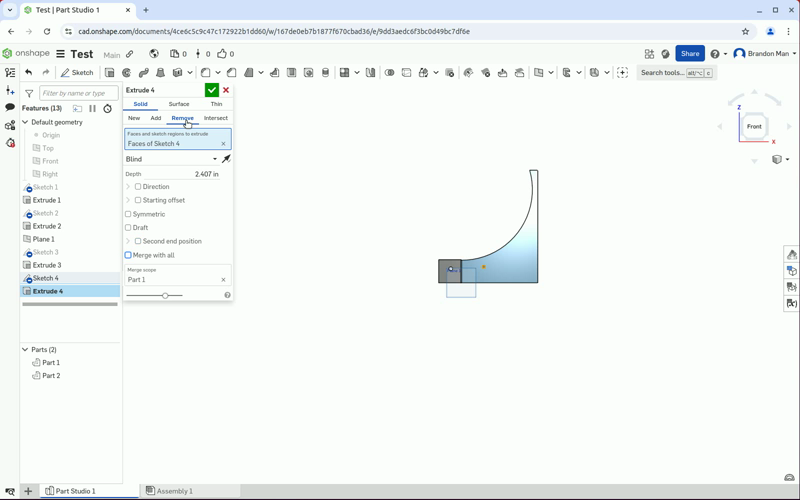
key(space)
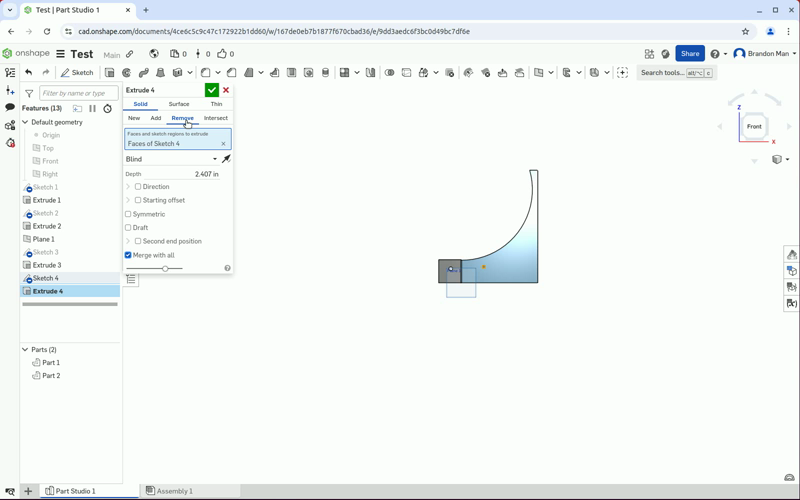
key(enter)
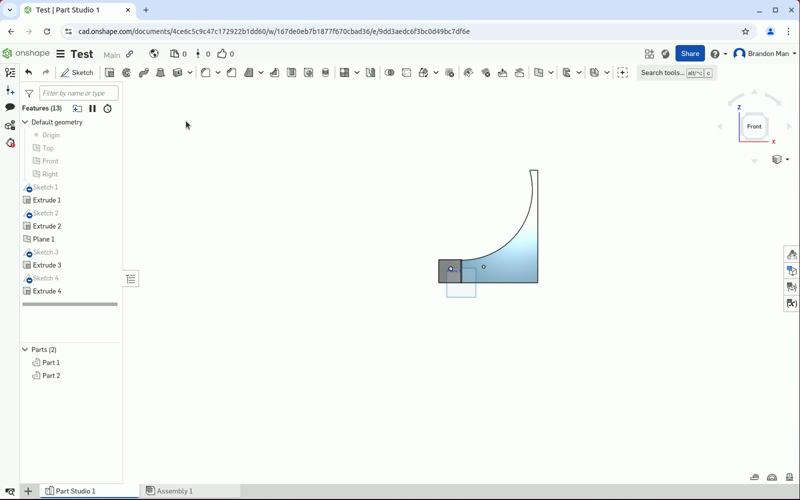
key(shift+h)
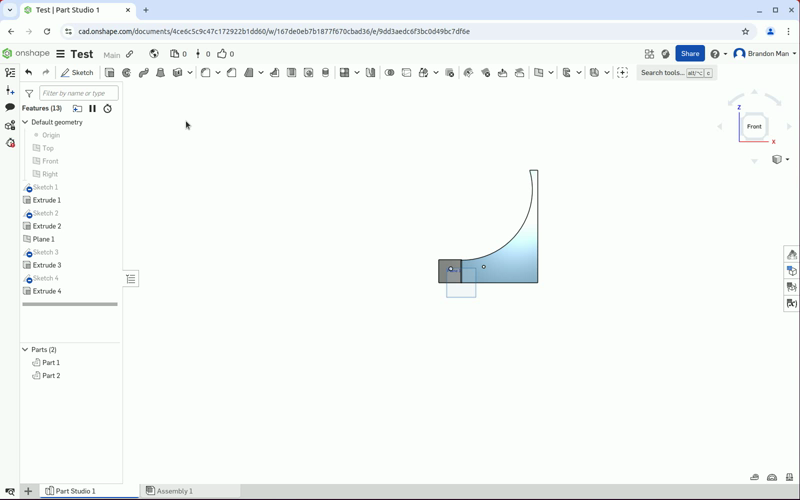
key(shift+h)
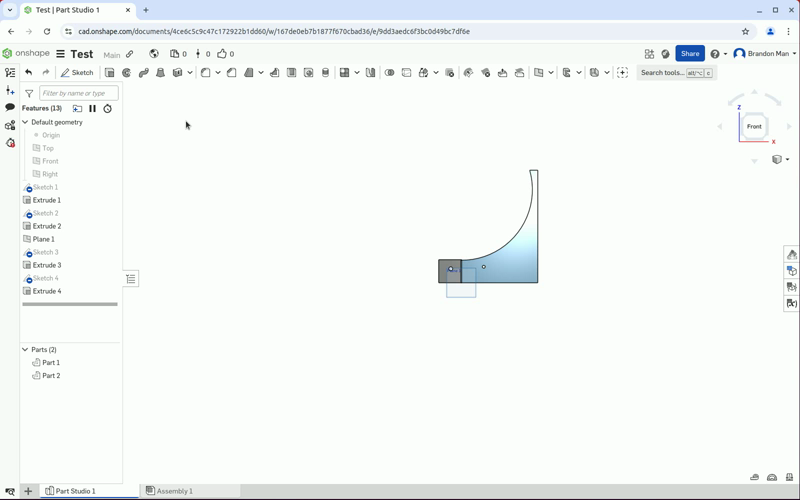
mouse_move(73, 189)
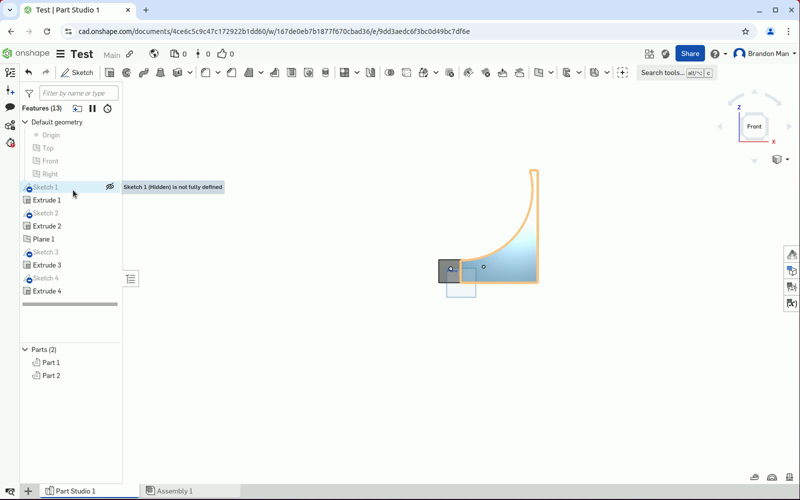
click(73, 189)
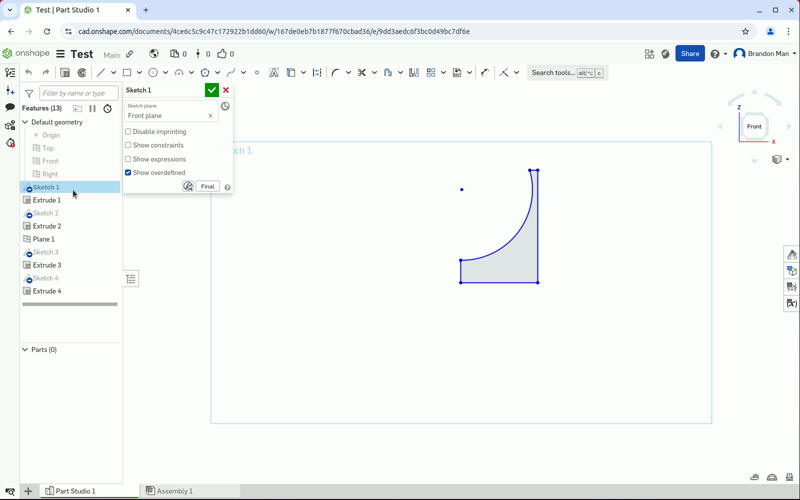
mouse_move(229, 92)
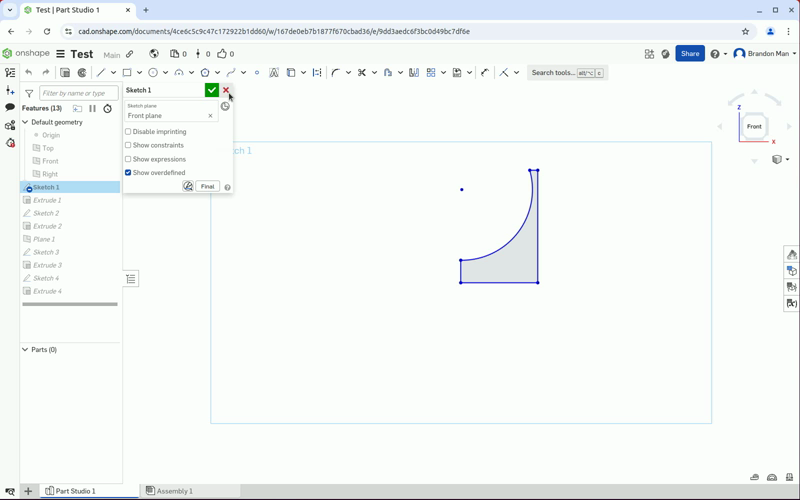
click(229, 92)
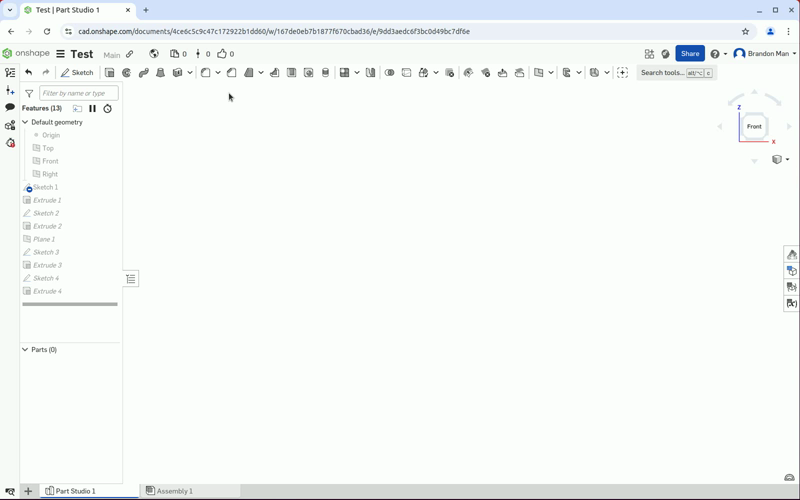
key(shift+s)
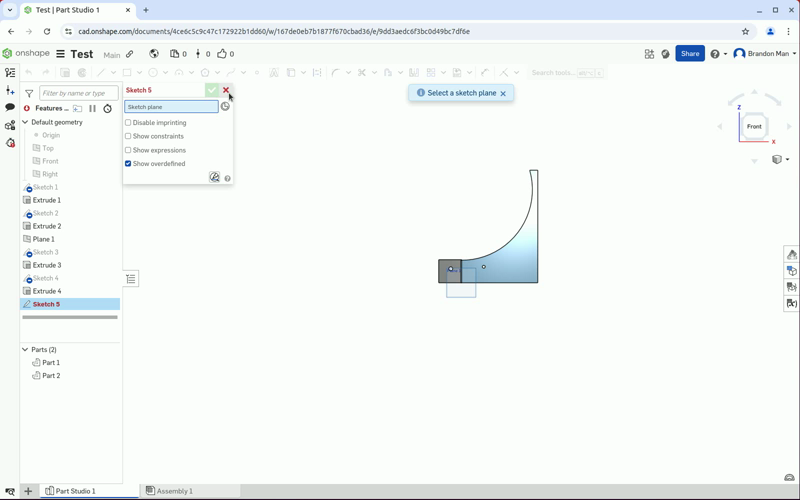
mouse_move(73, 241)
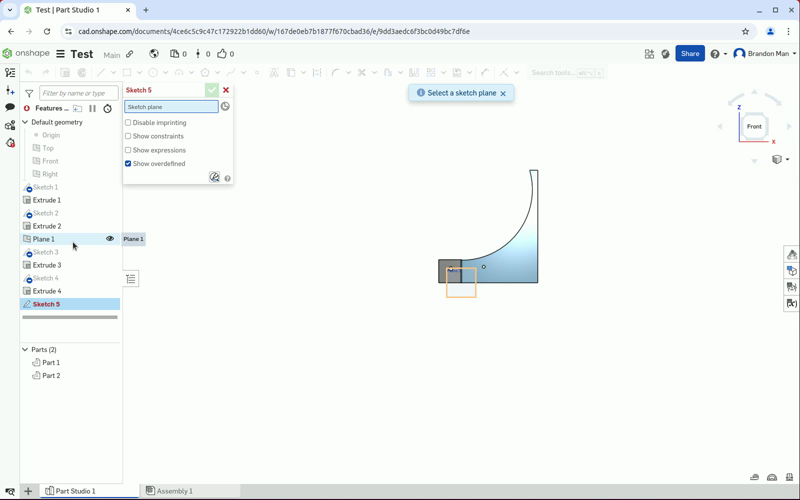
click(73, 241)
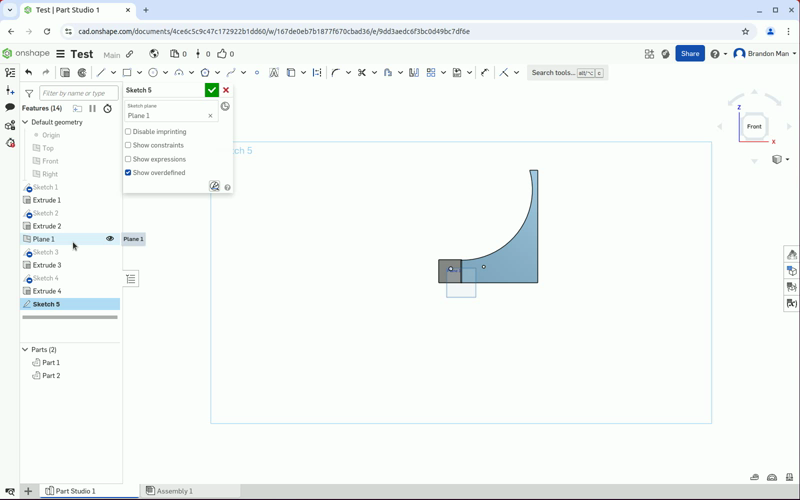
mouse_move(73, 352)
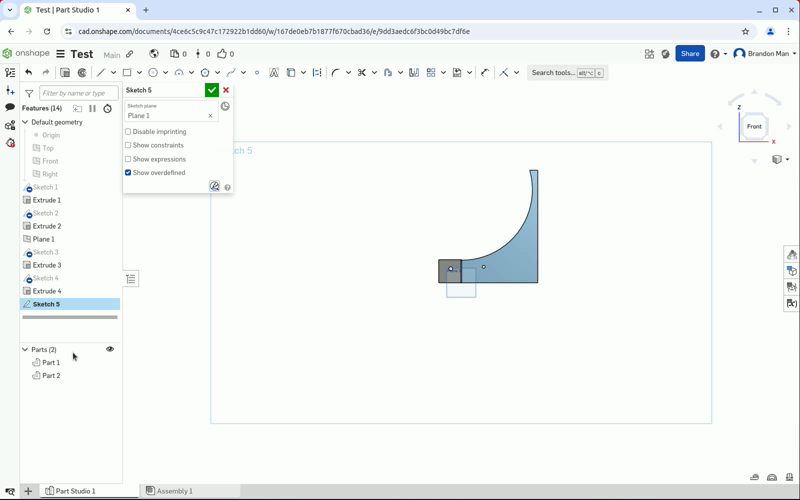
key(y)
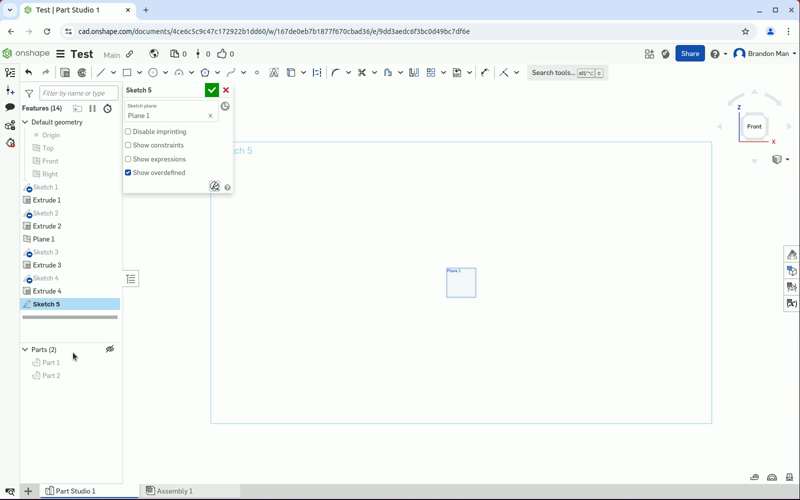
key(c)
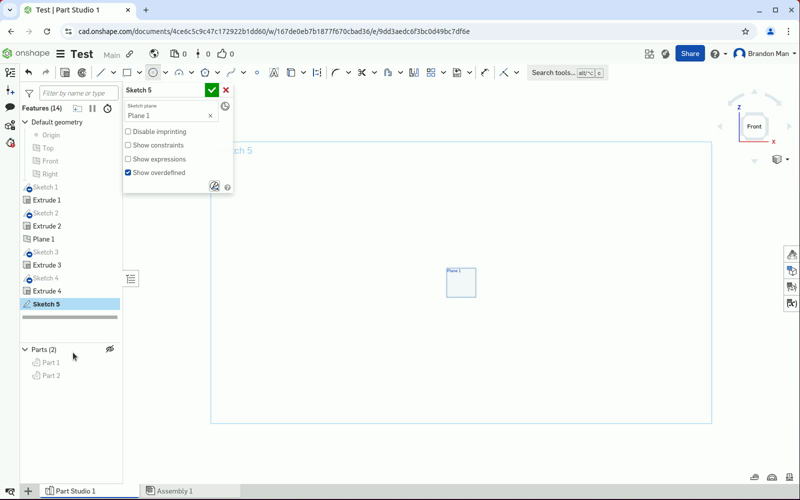
key_down(shift)
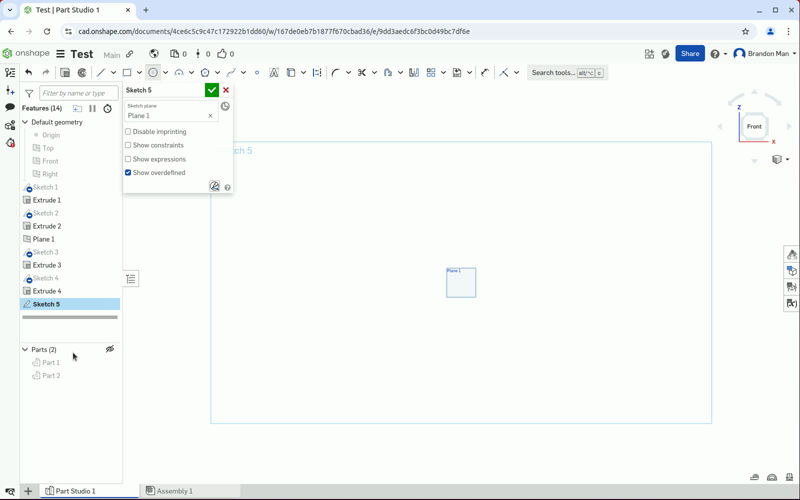
mouse_move(510, 252)
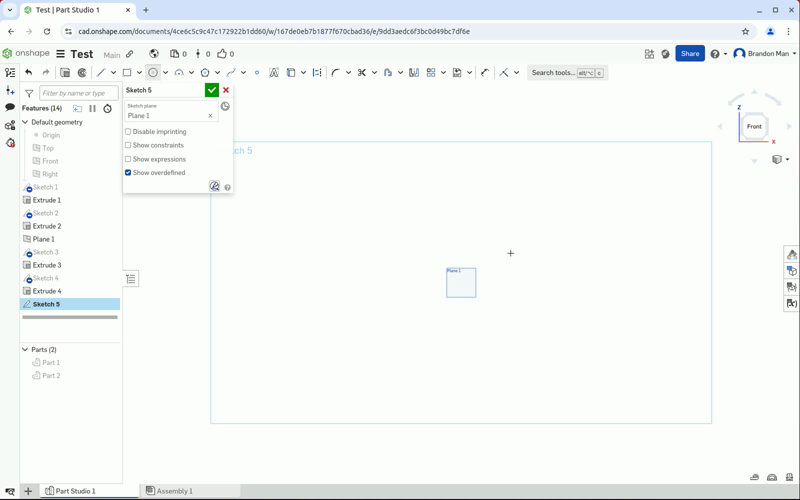
click(510, 252)
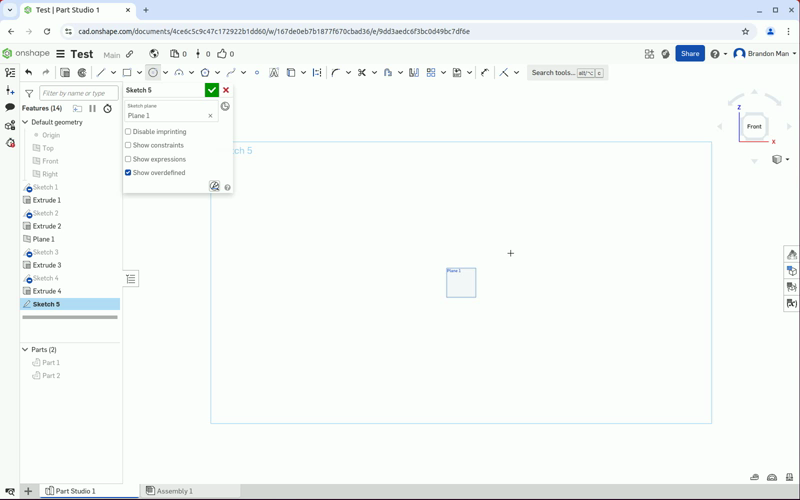
key_up(shift)
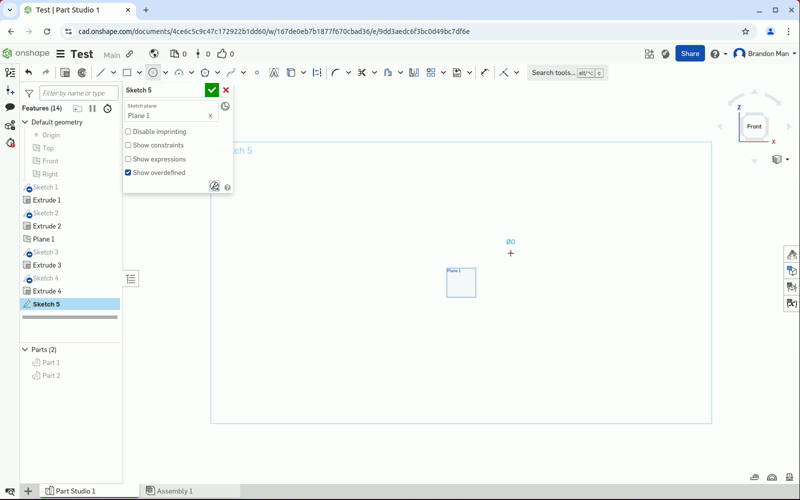
mouse_move(512, 252)
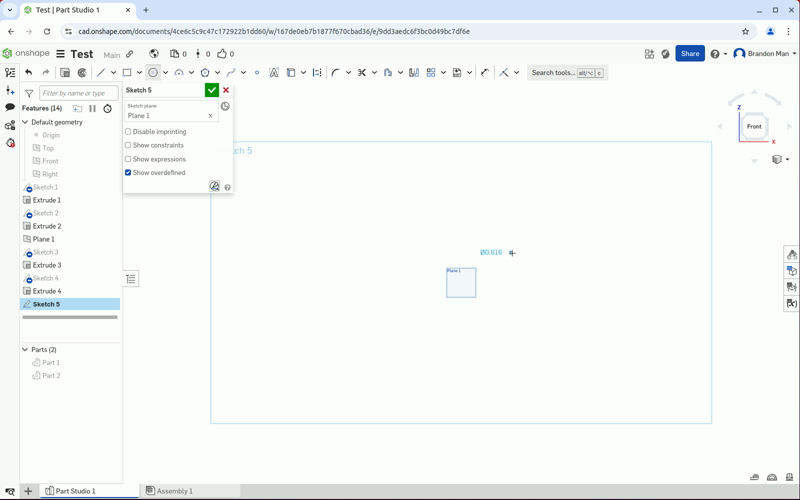
scroll(6)
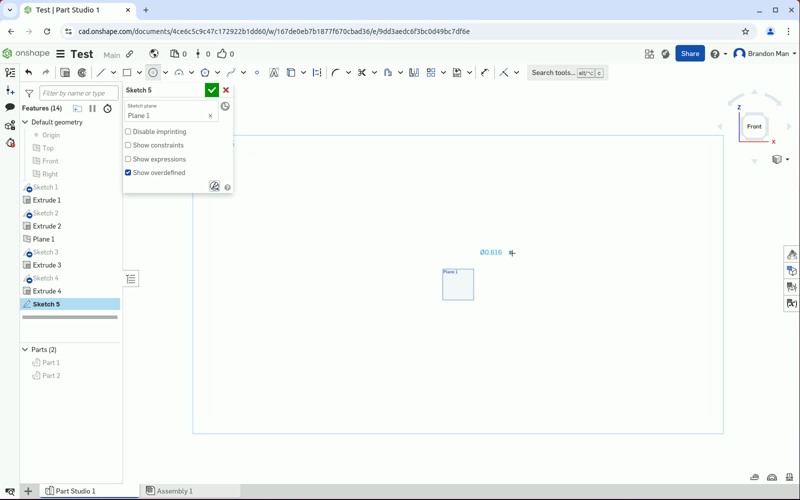
scroll(6)
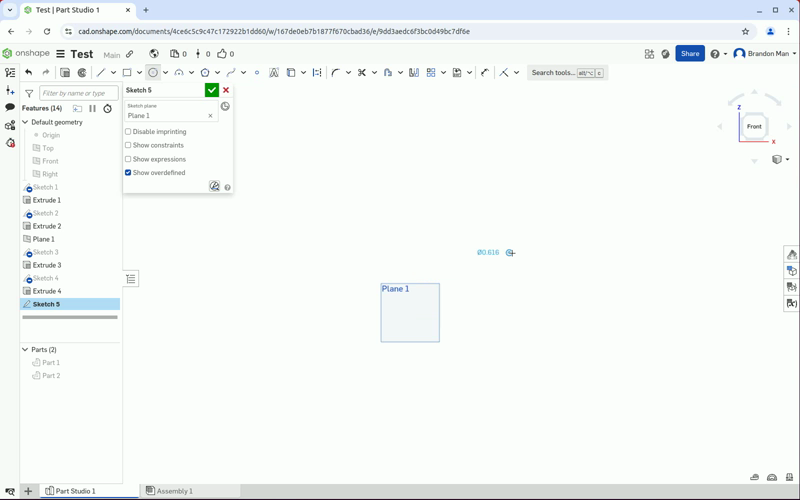
scroll(6)
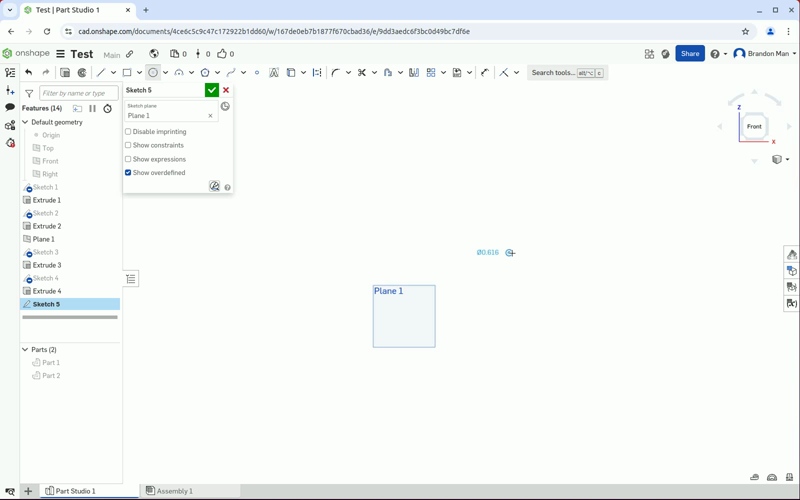
scroll(6)
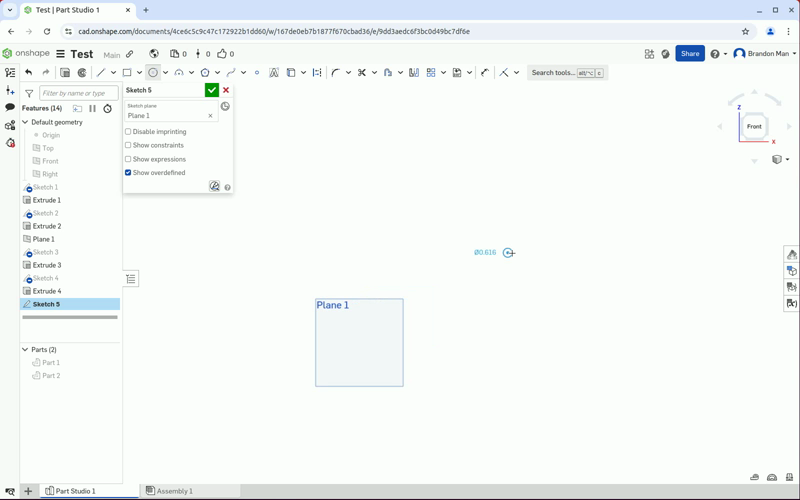
scroll(6)
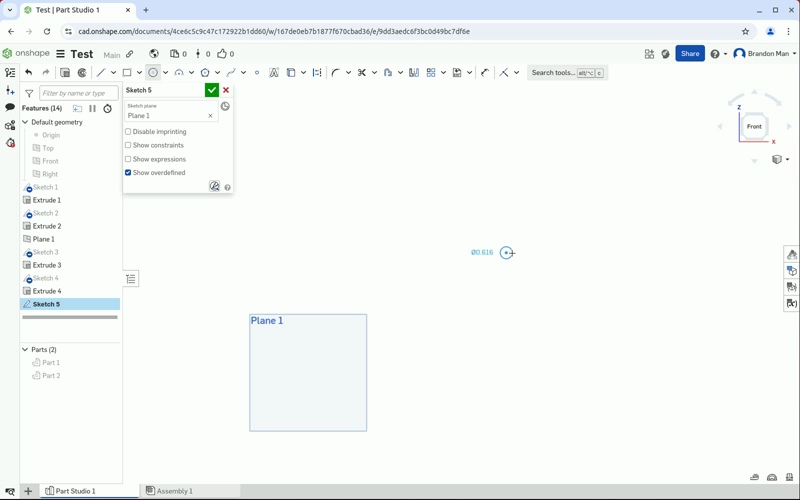
scroll(6)
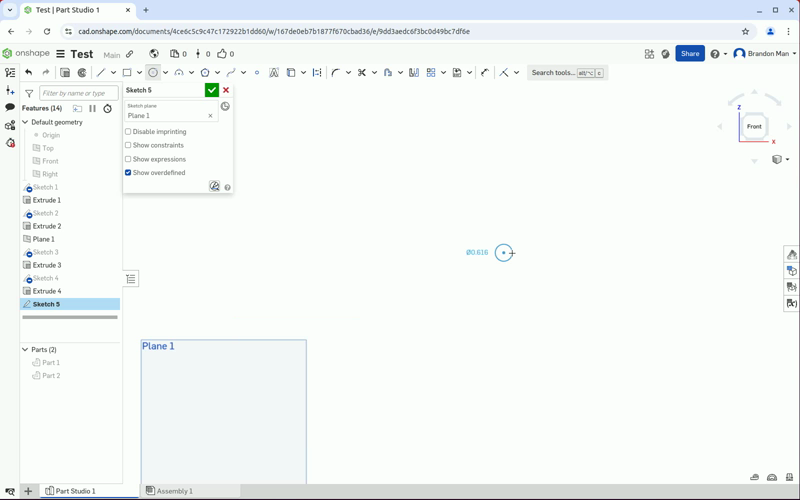
scroll(6)
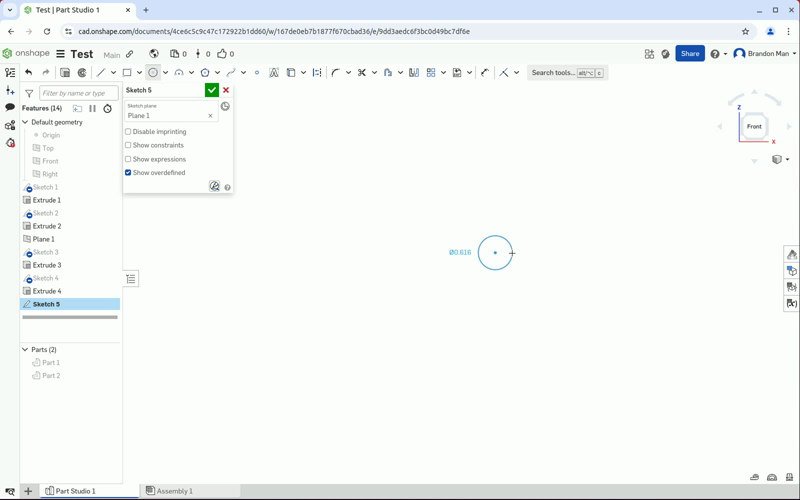
click(512, 252)
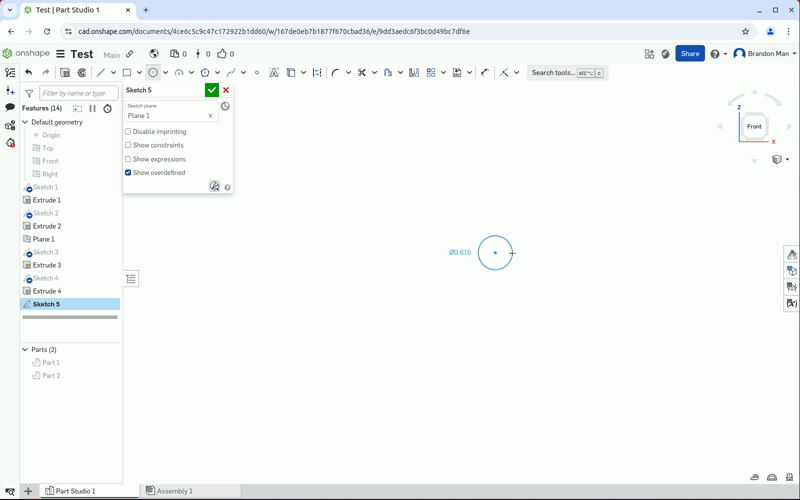
scroll(-6)
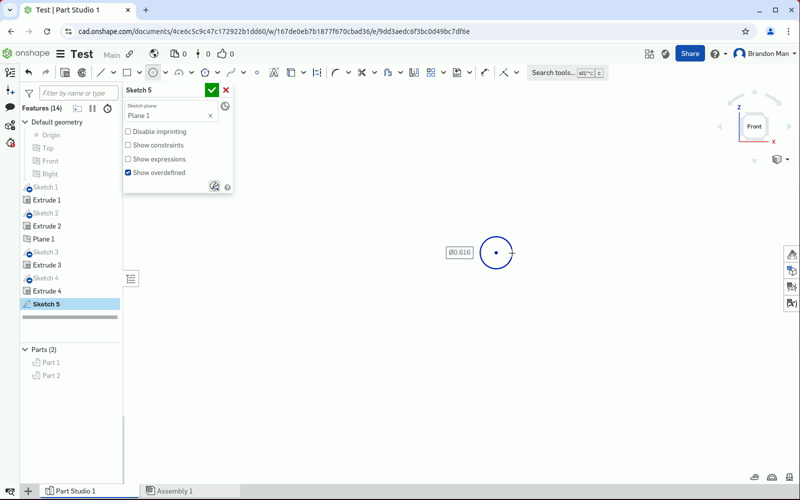
scroll(-6)
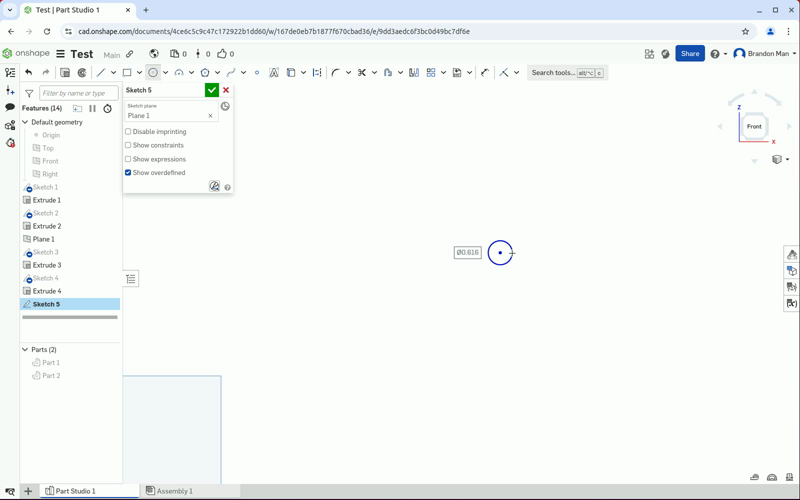
scroll(-6)
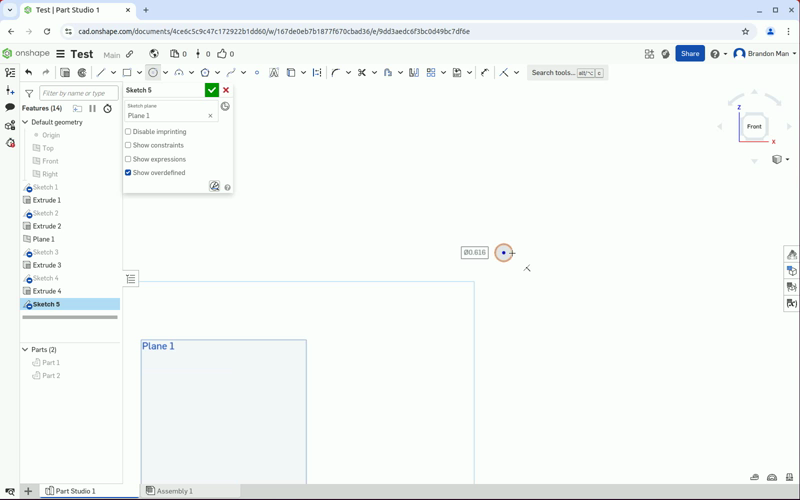
scroll(-6)
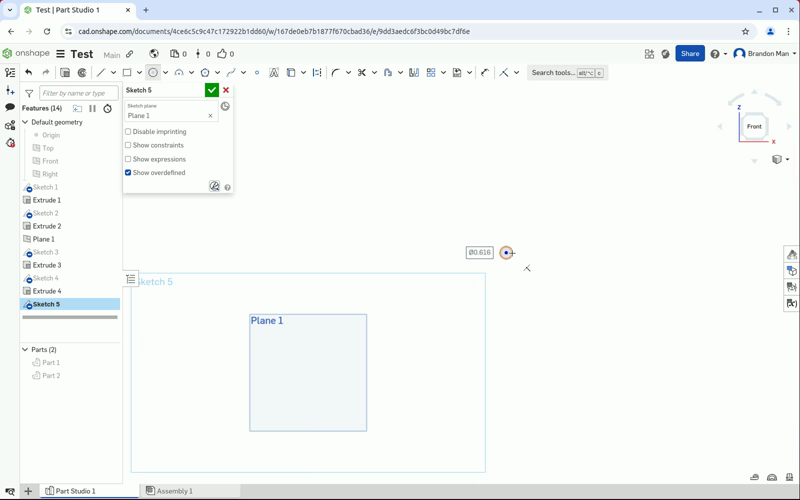
scroll(-6)
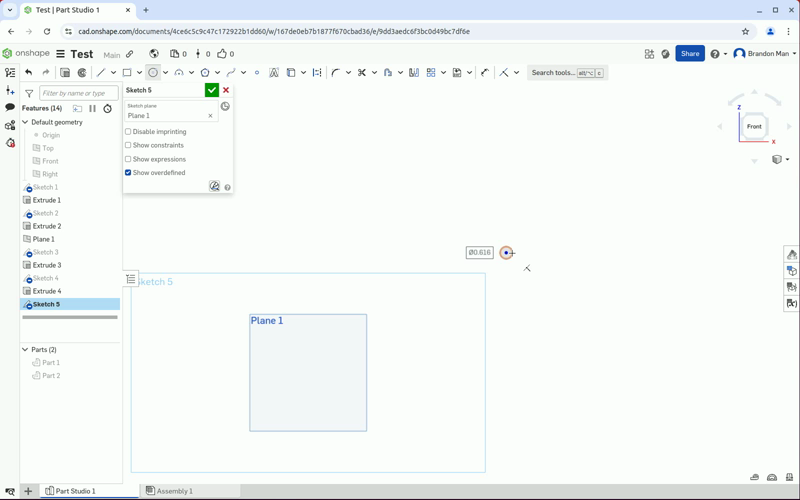
scroll(-6)
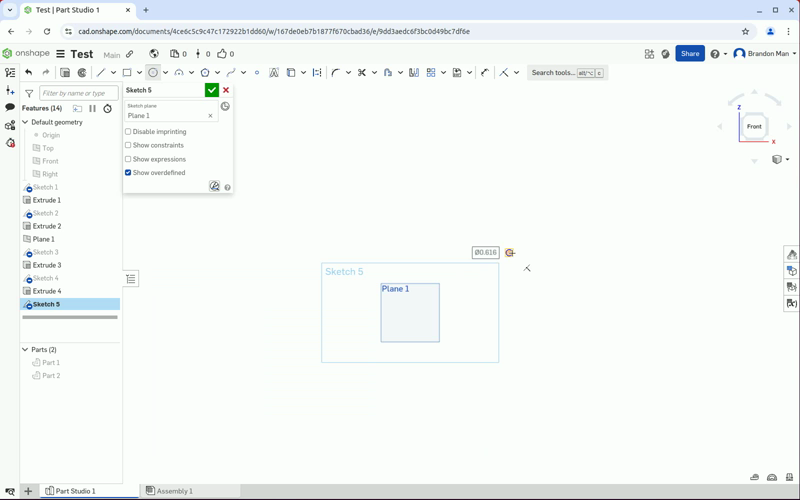
scroll(-6)
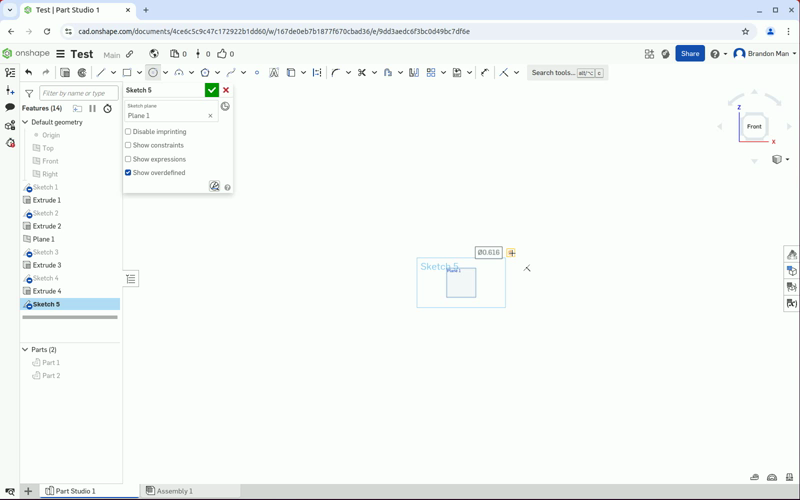
key(esc)
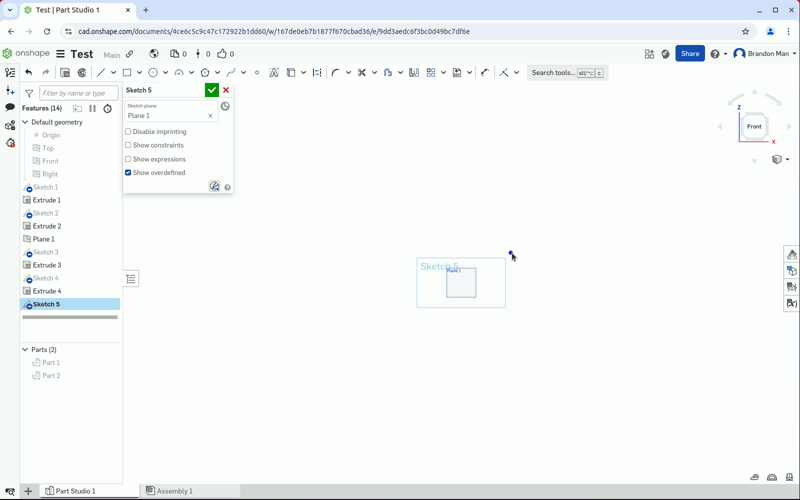
mouse_move(510, 253)
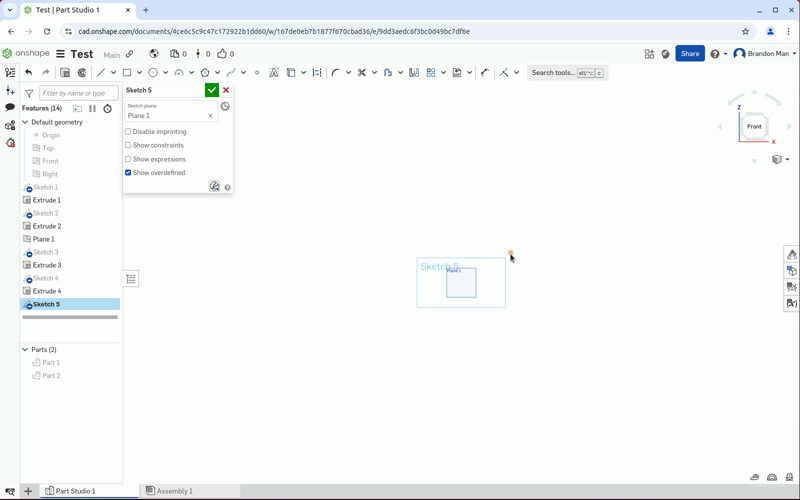
scroll(6)
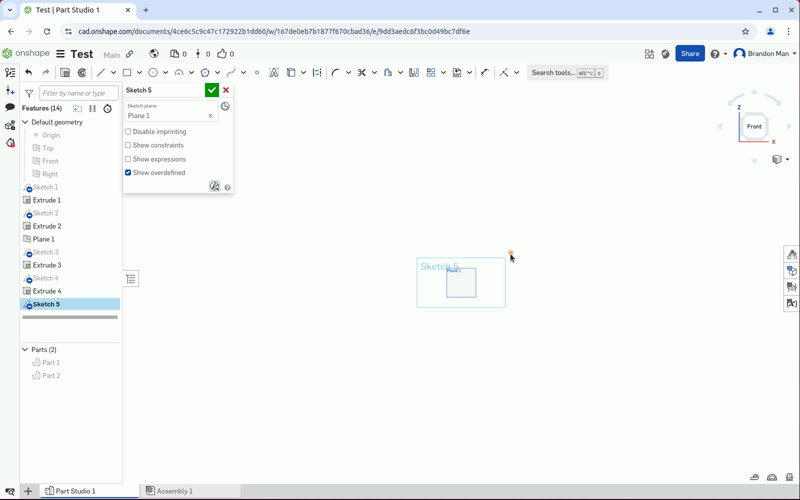
scroll(6)
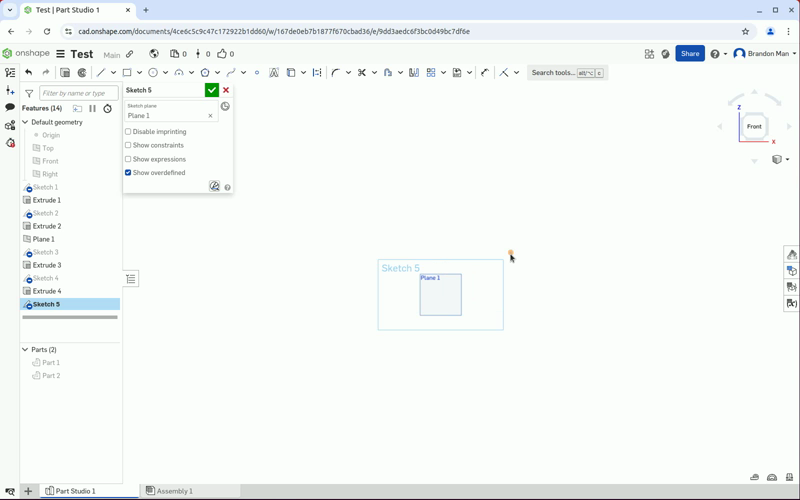
scroll(6)
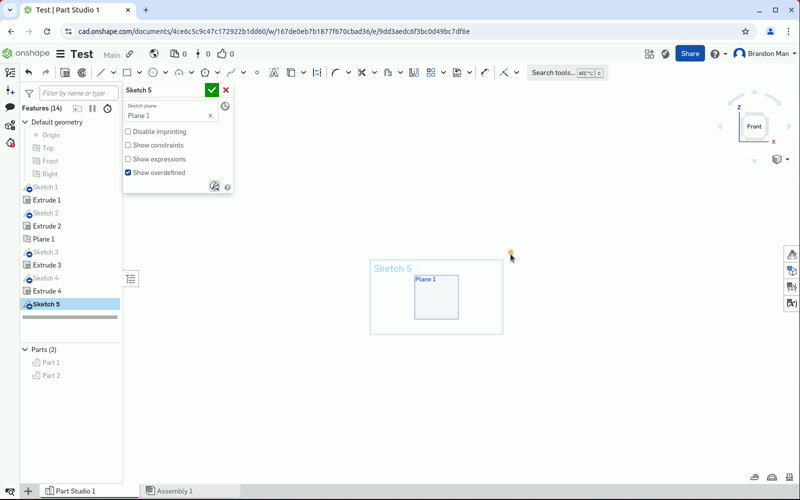
scroll(6)
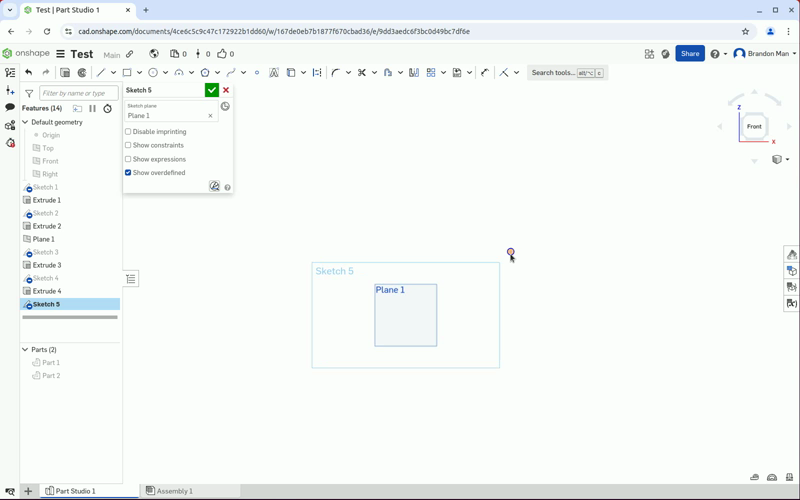
scroll(6)
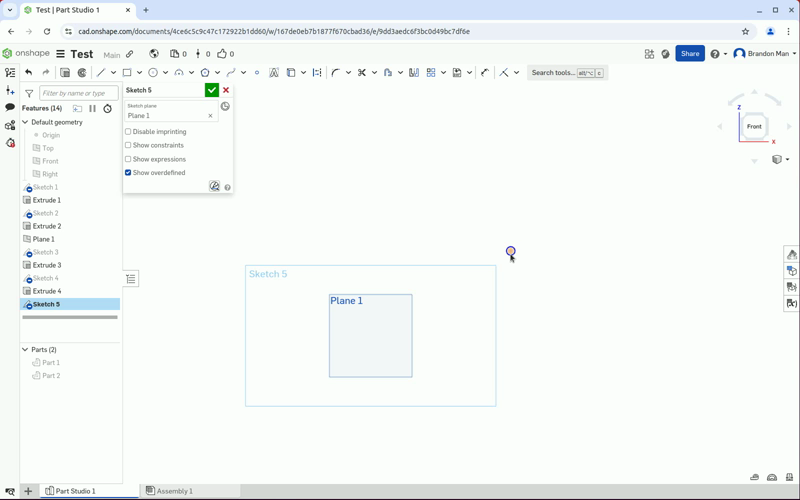
scroll(6)
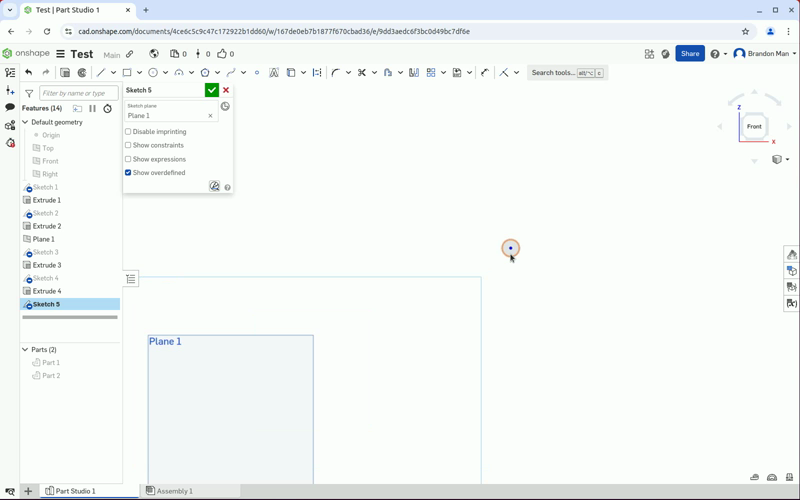
scroll(6)
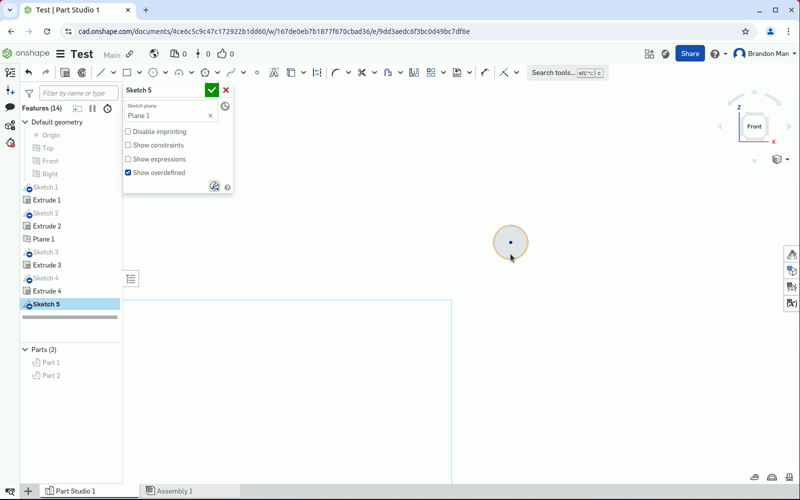
click(510, 253)
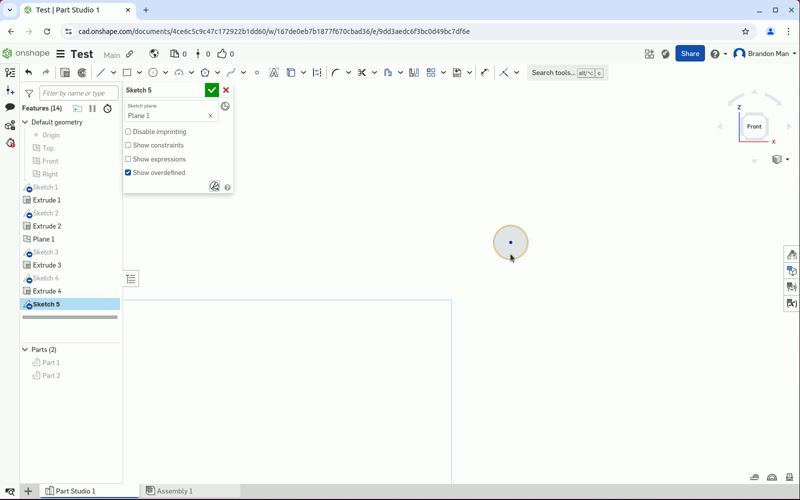
scroll(-6)
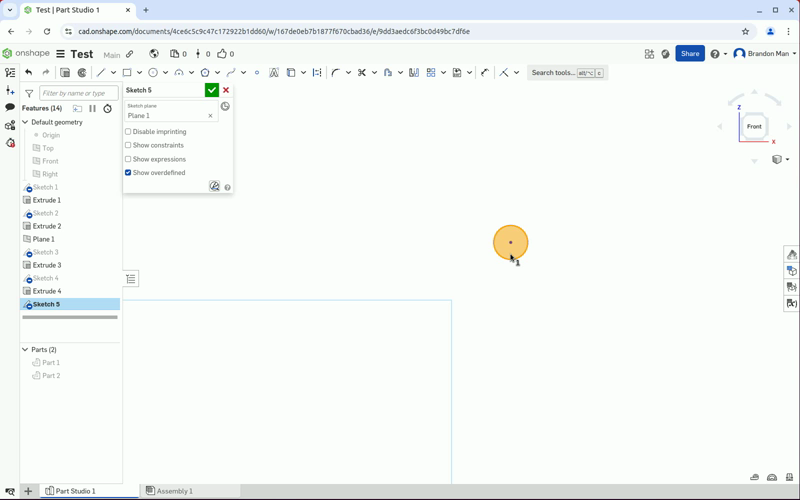
scroll(-6)
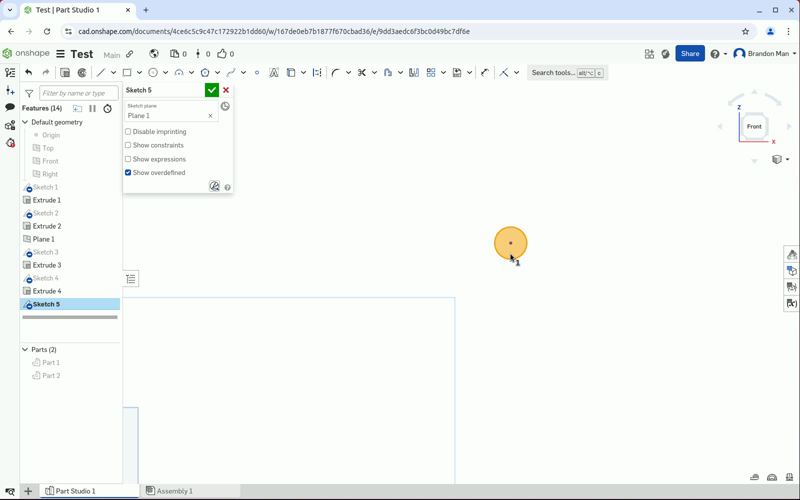
scroll(-6)
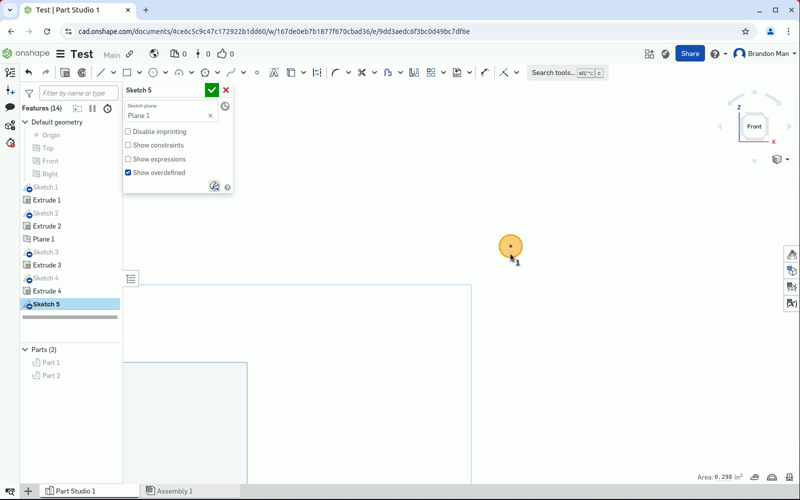
scroll(-6)
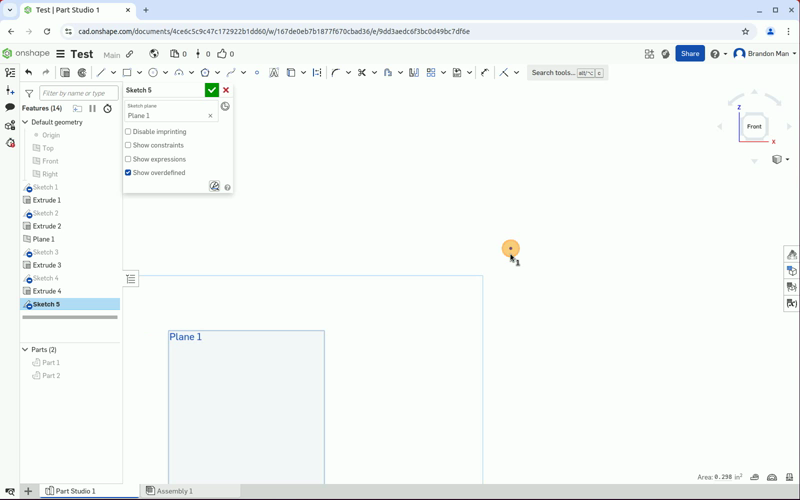
scroll(-6)
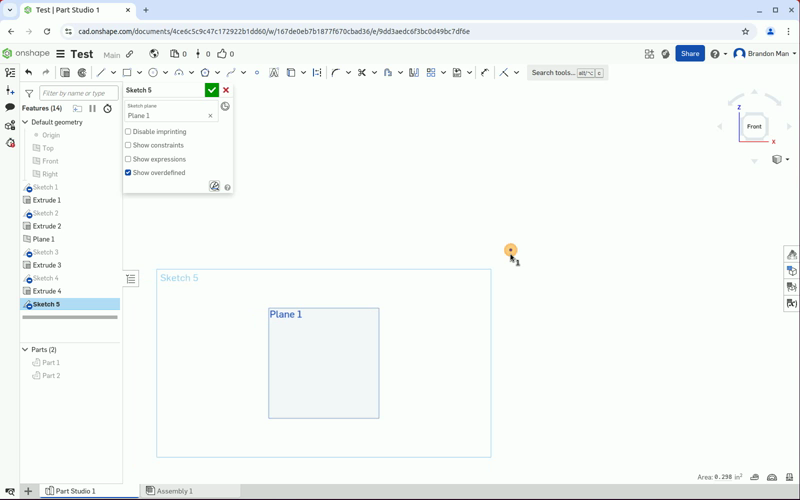
scroll(-6)
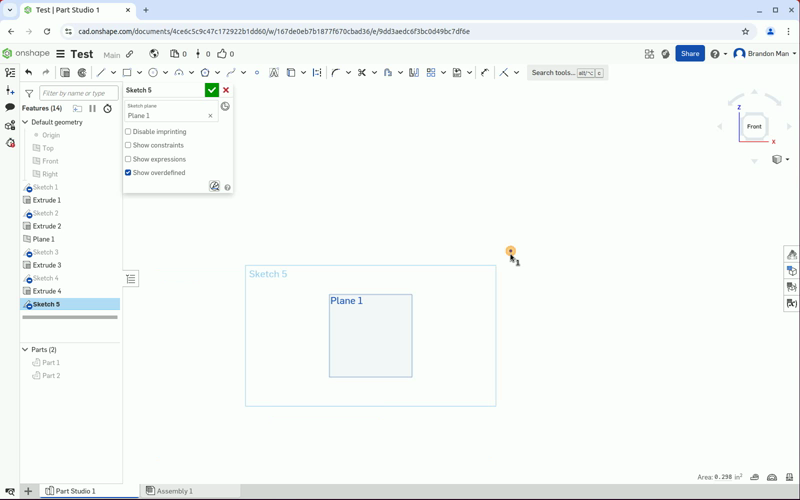
scroll(-6)
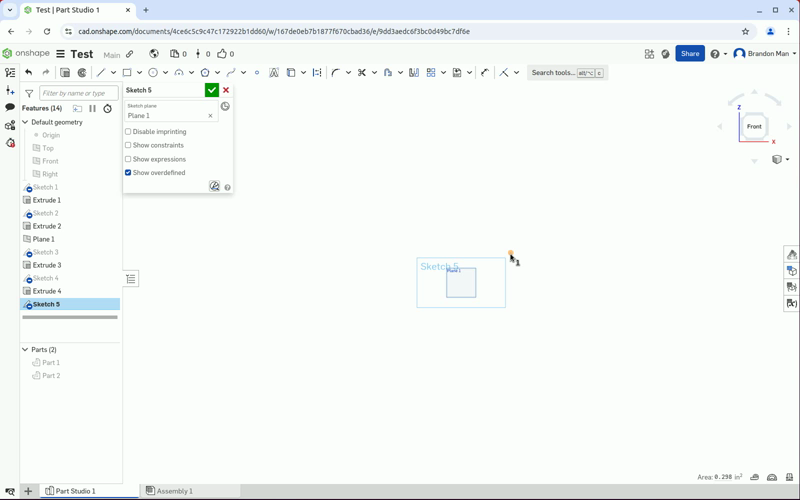
mouse_move(73, 352)
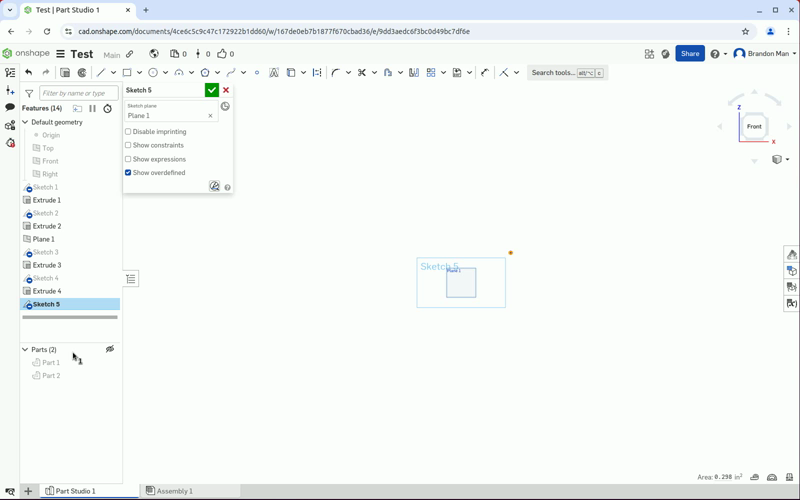
key(shift+y)
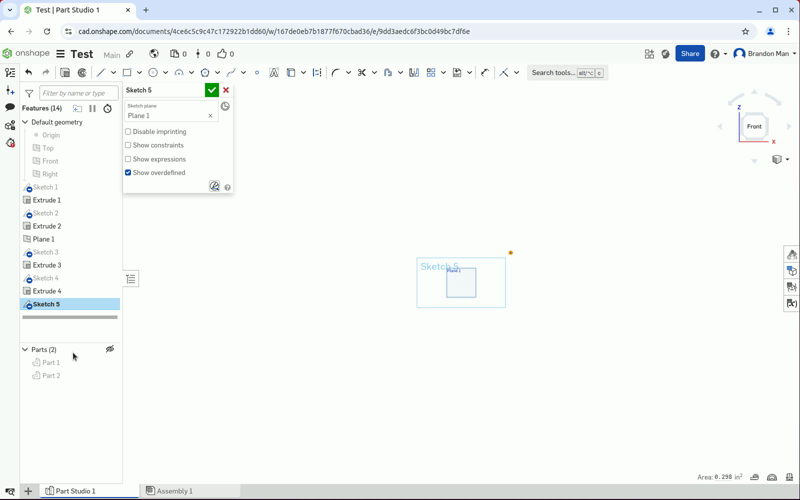
key(shift+e)
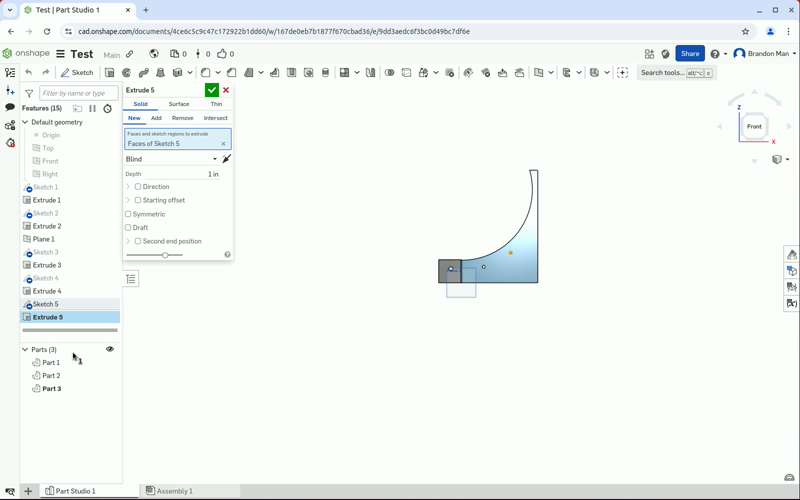
mouse_move(143, 106)
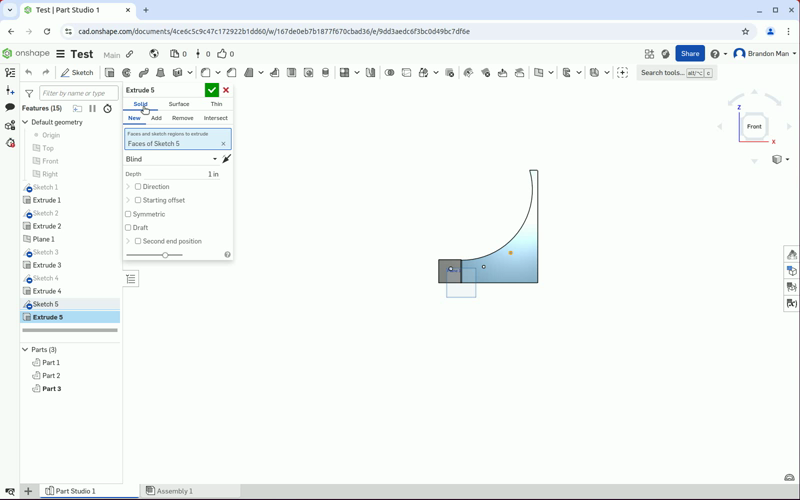
click(143, 106)
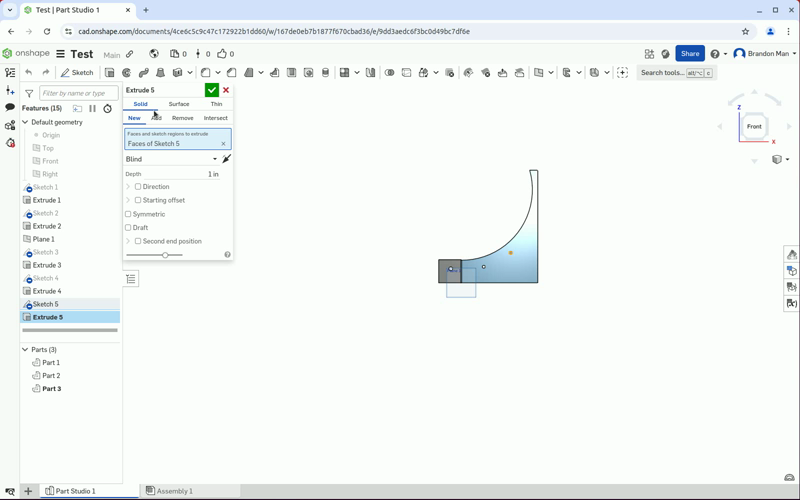
mouse_move(186, 120)
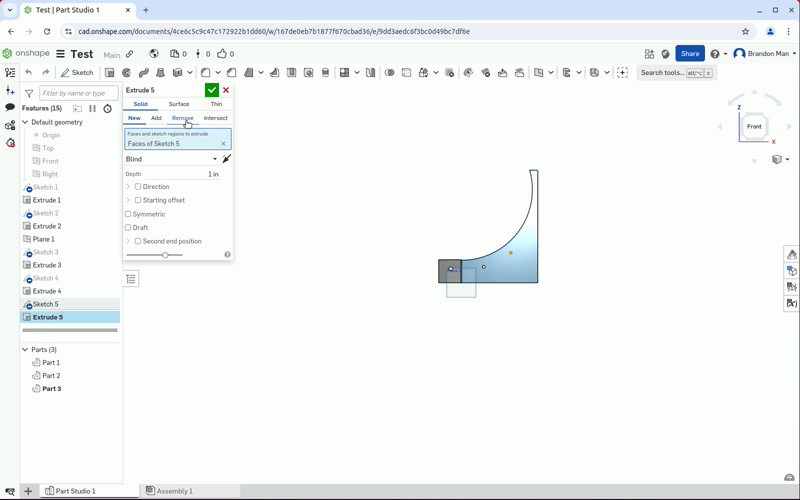
click(186, 120)
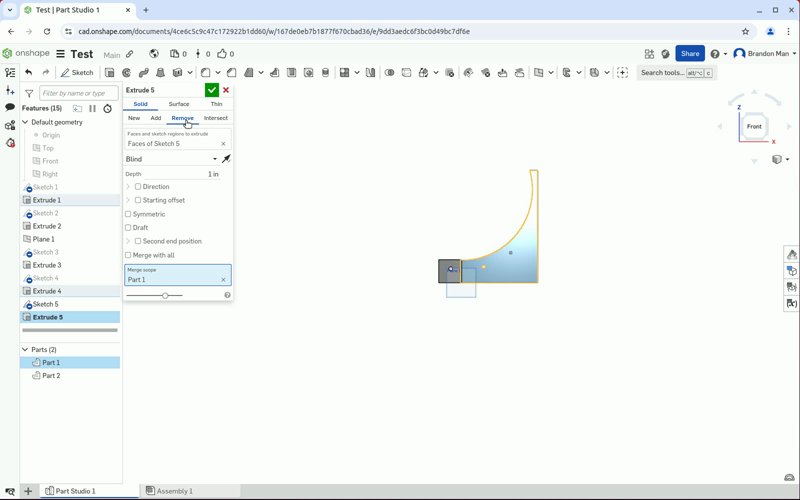
key(tab, 4)
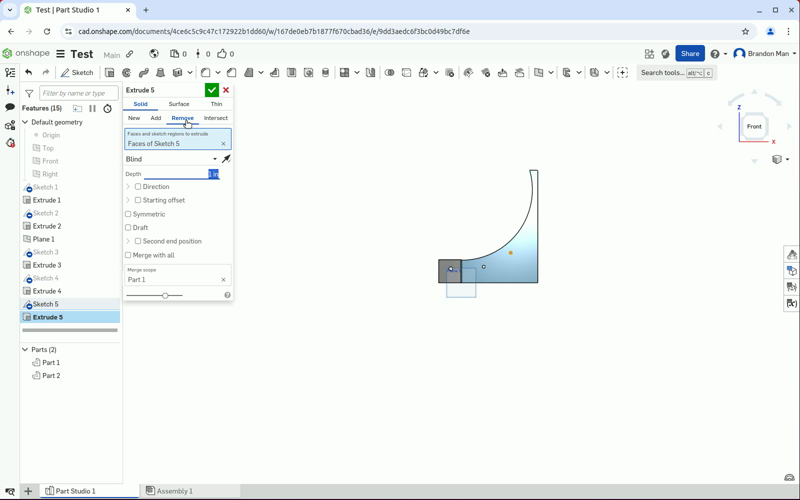
text(2.407)
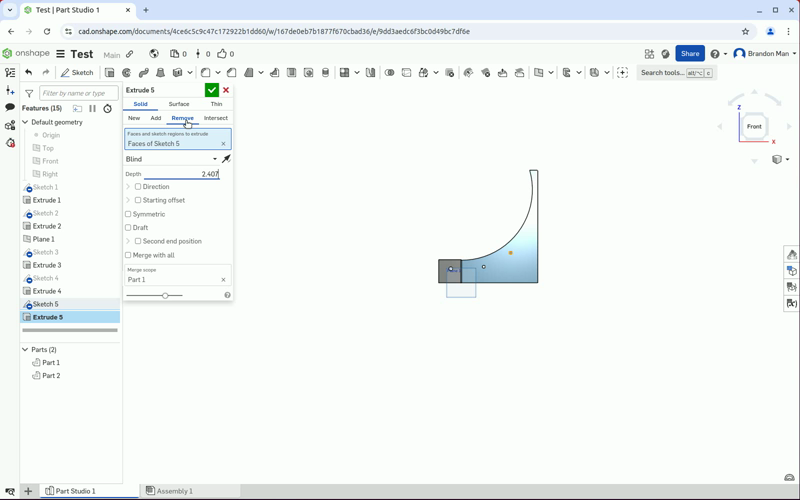
key(tab, 6)
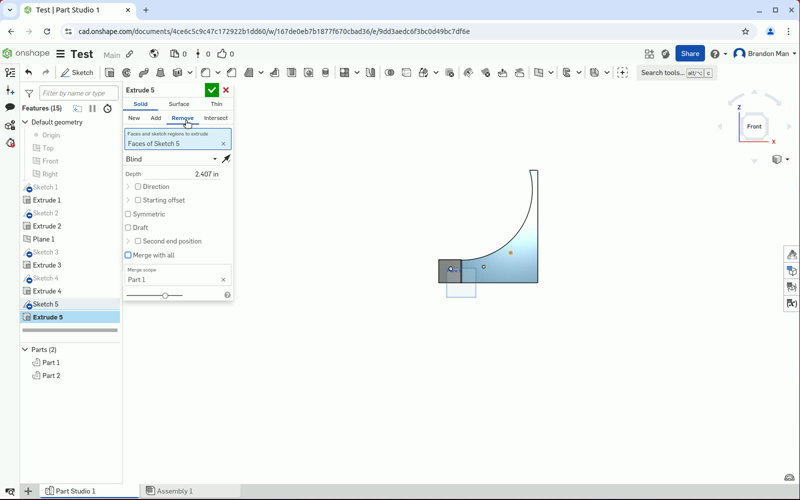
key(space)
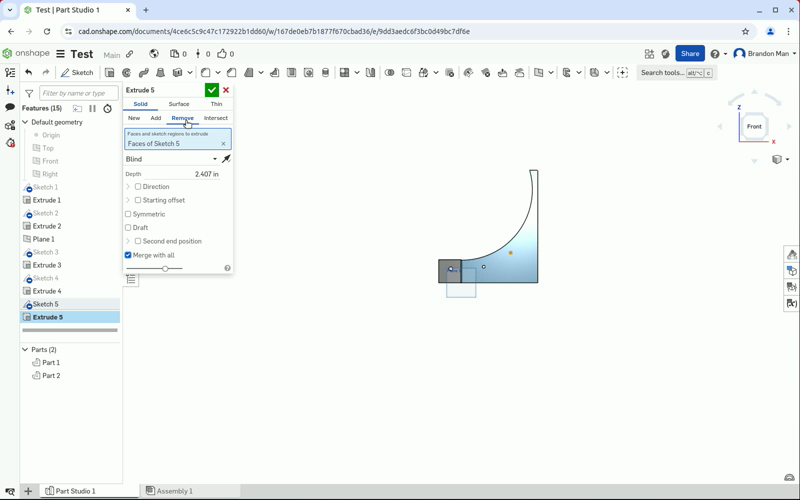
key(enter)
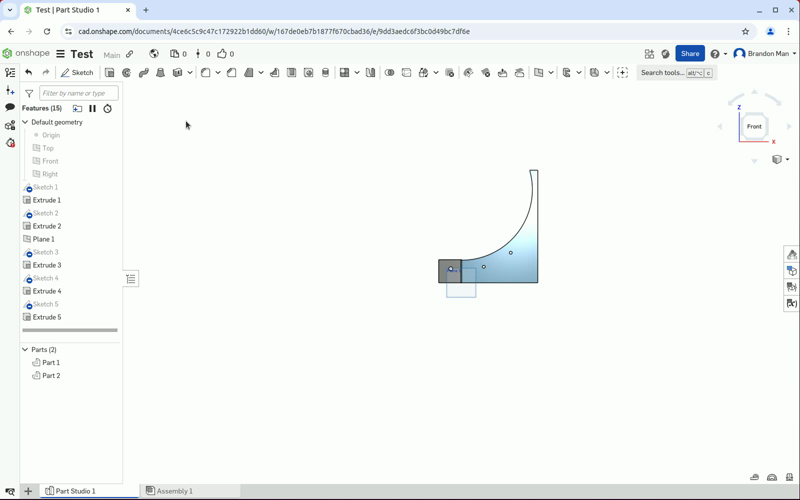
key(shift+h)
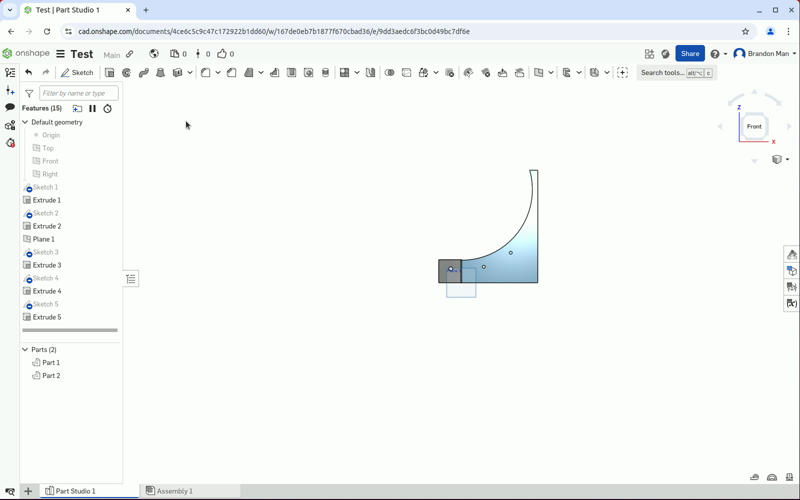
key(shift+h)
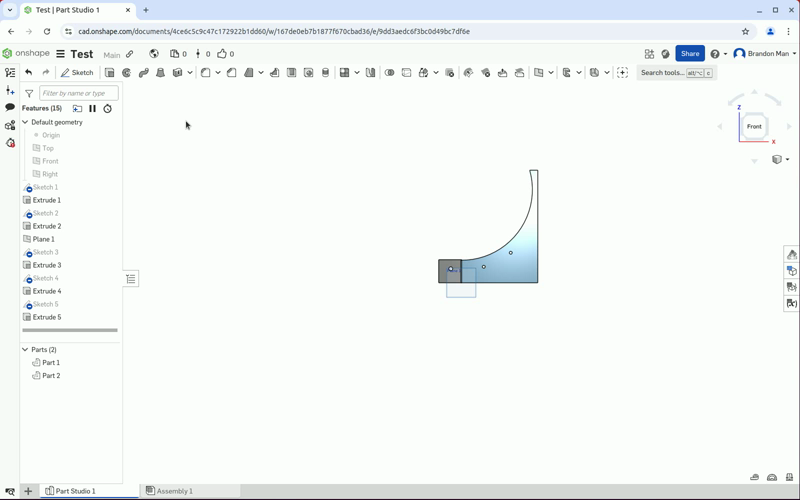
mouse_move(73, 189)
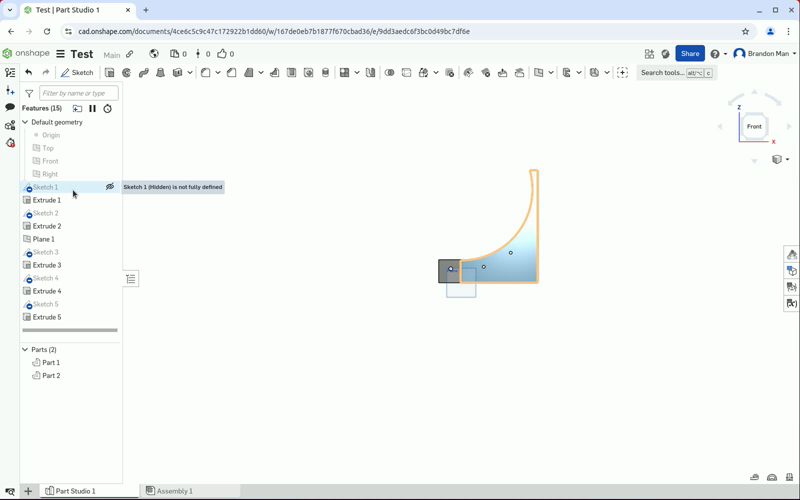
click(73, 189)
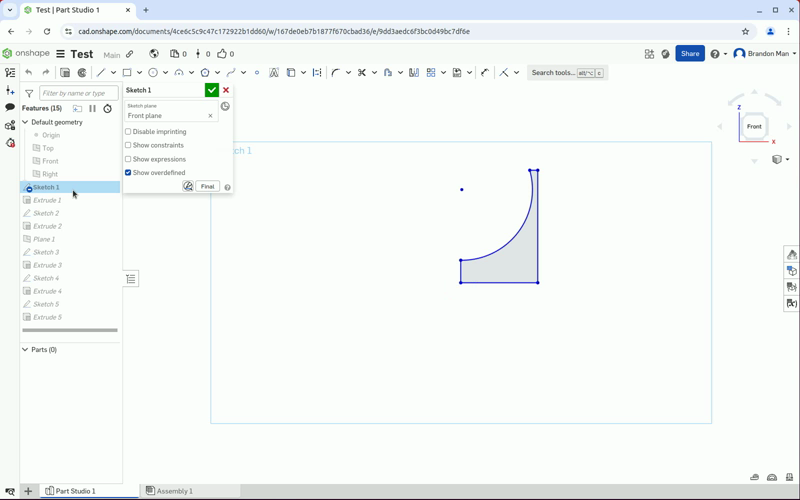
mouse_move(229, 92)
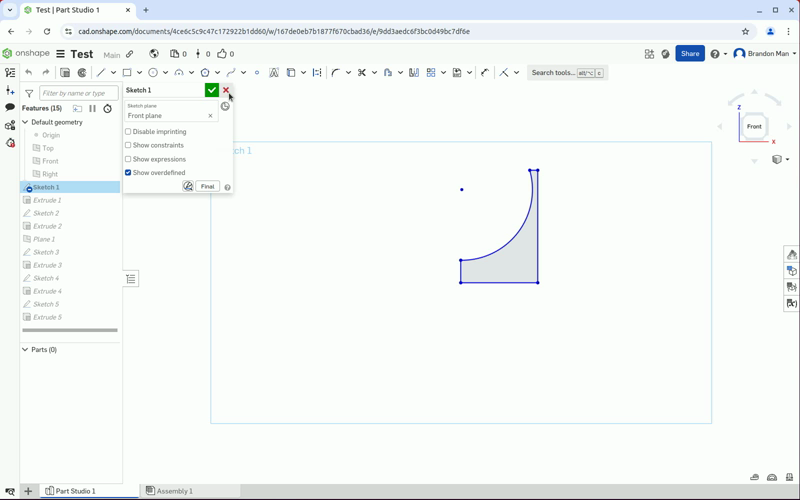
click(229, 92)
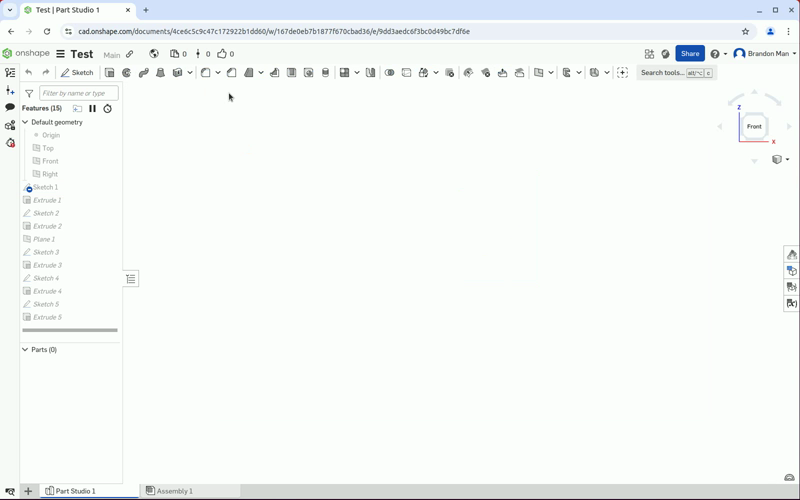
key(shift+s)
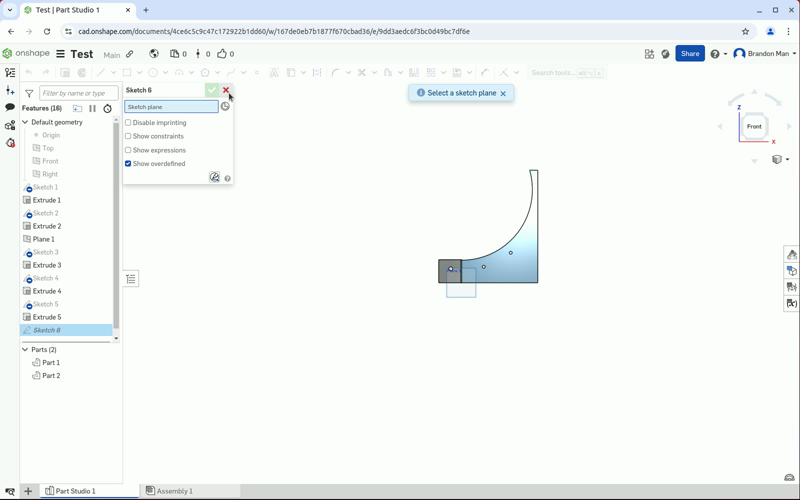
mouse_move(69, 241)
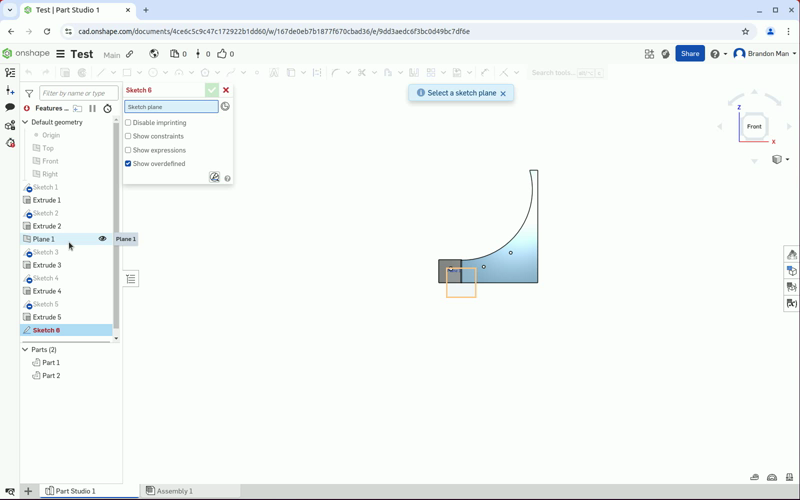
click(69, 241)
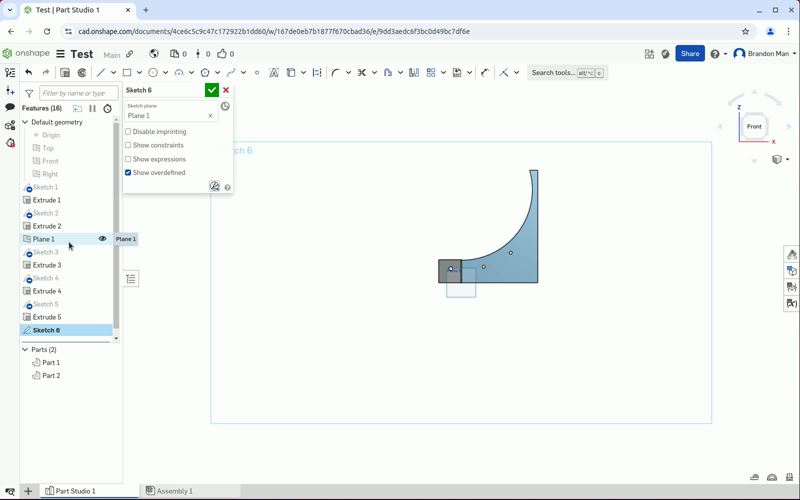
mouse_move(73, 352)
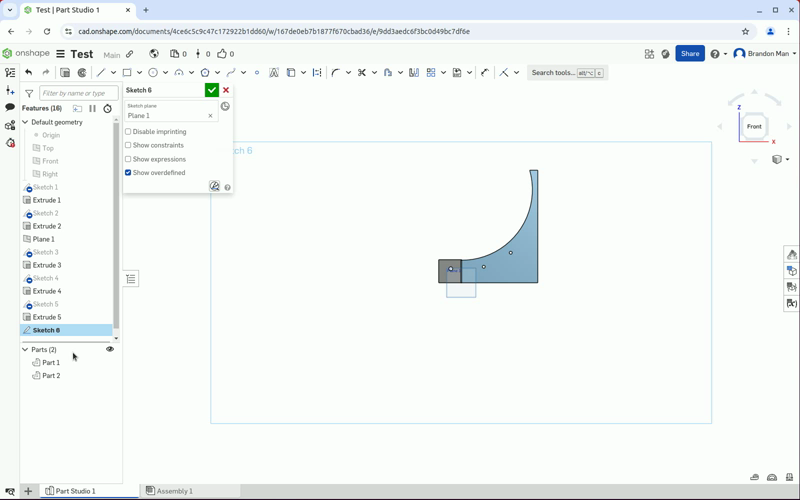
key(y)
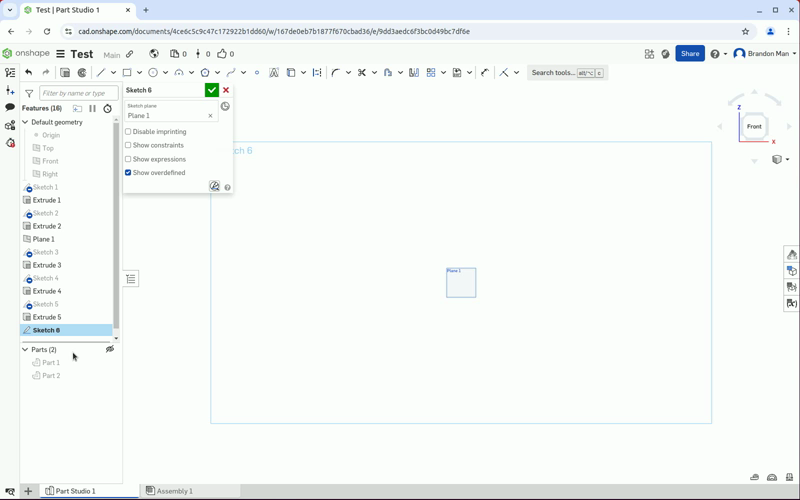
key(c)
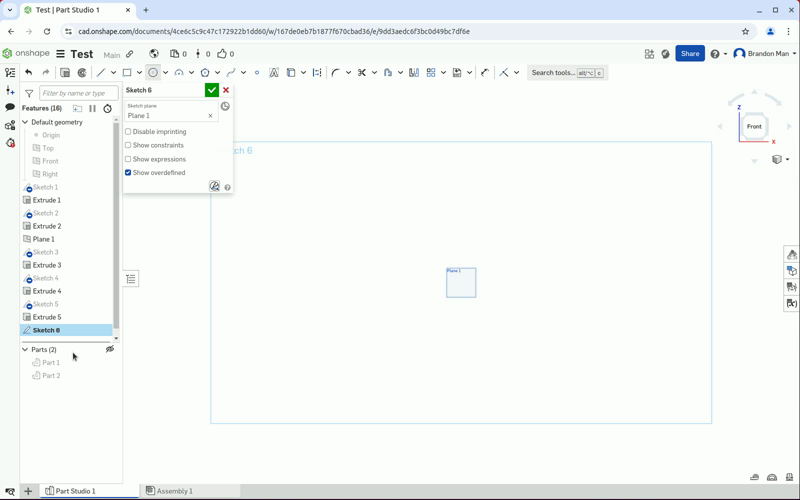
key_down(shift)
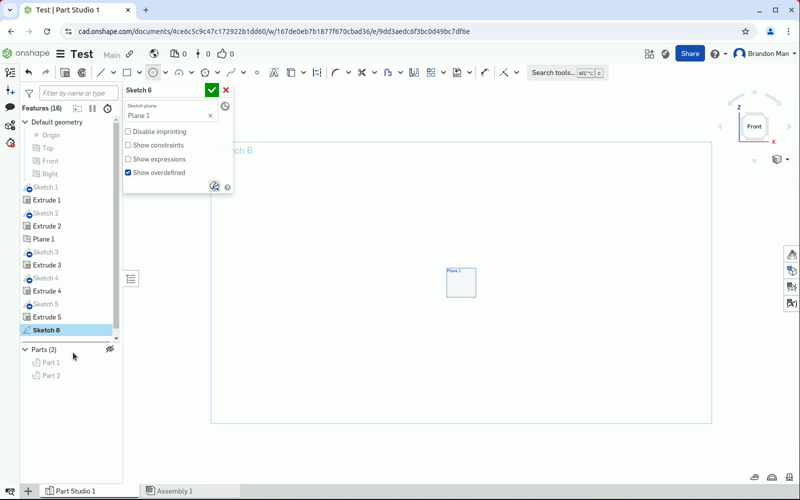
mouse_move(528, 233)
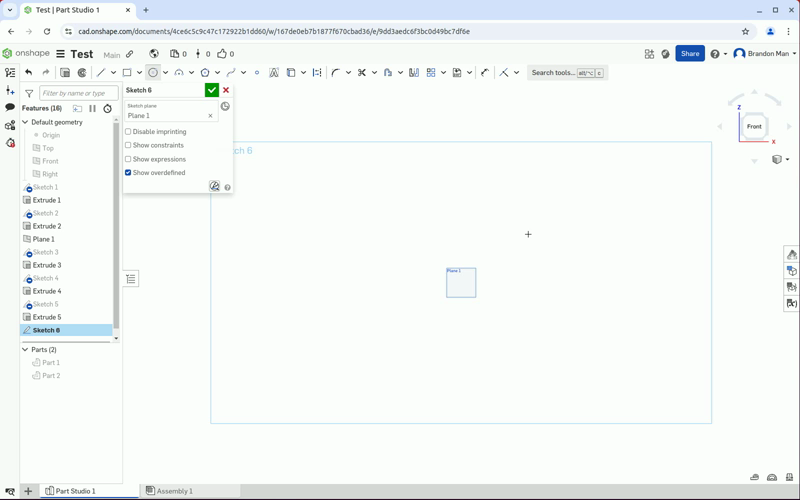
click(528, 233)
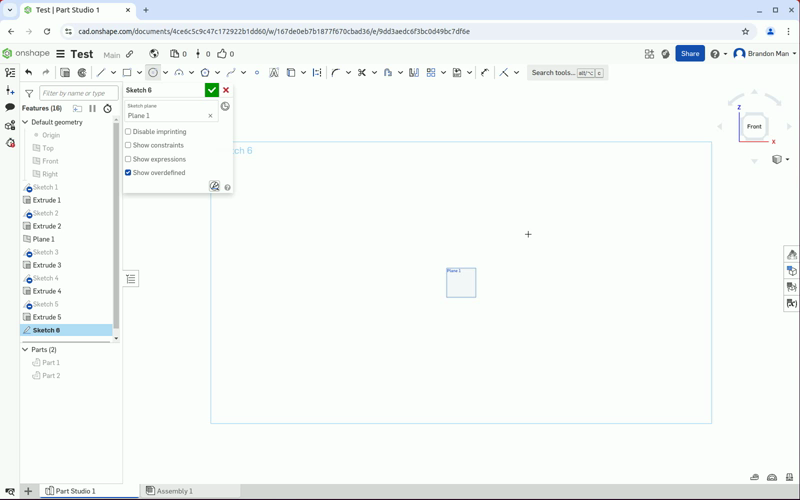
key_up(shift)
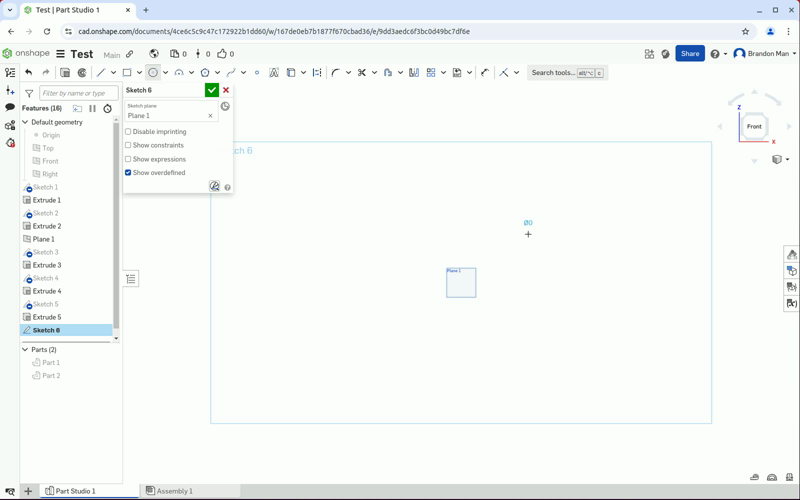
mouse_move(530, 233)
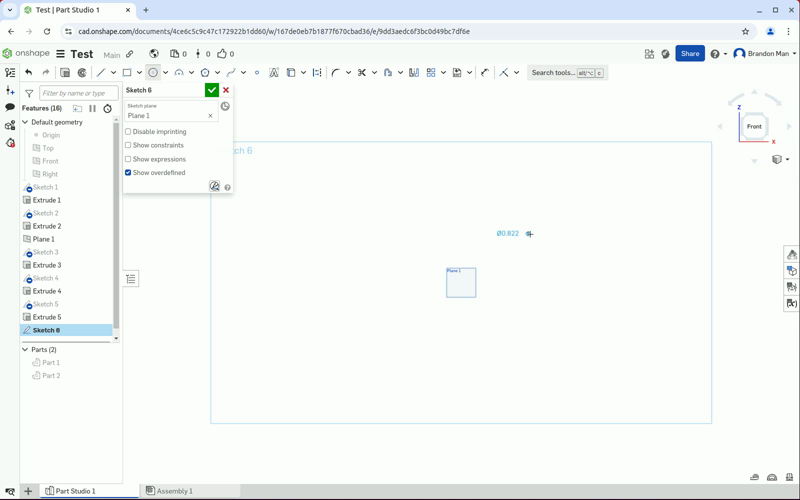
scroll(6)
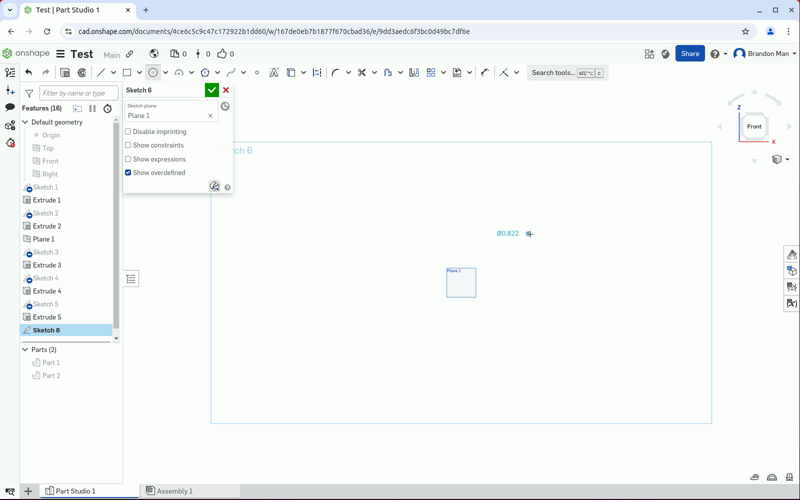
scroll(6)
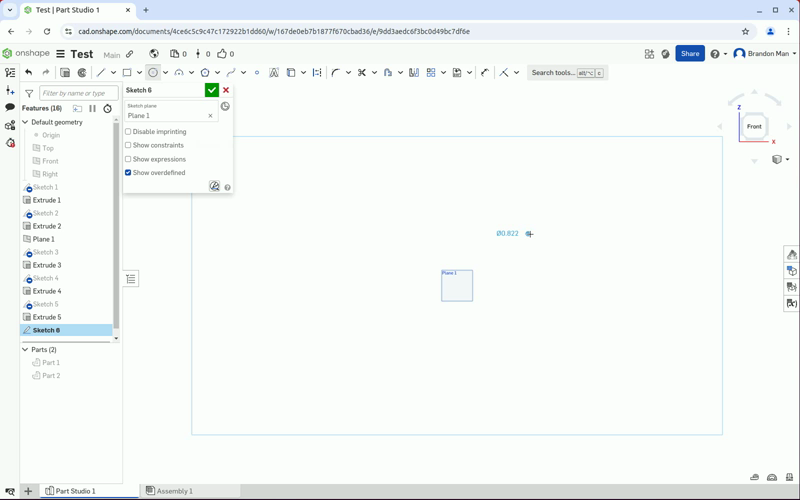
scroll(6)
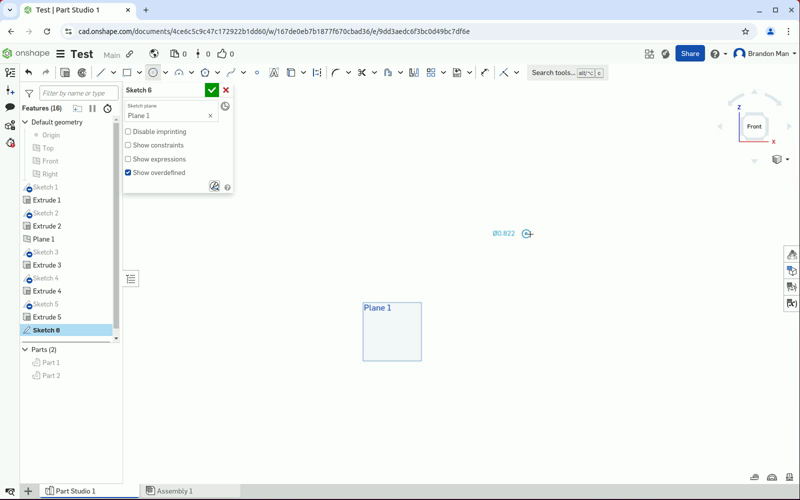
scroll(6)
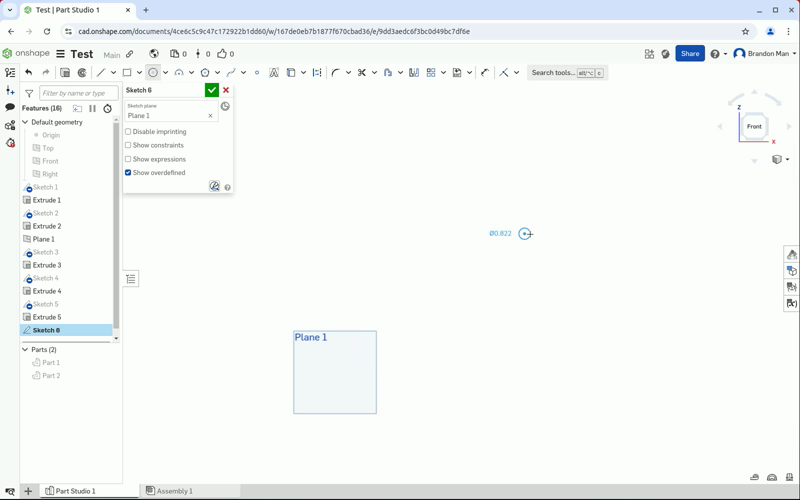
scroll(6)
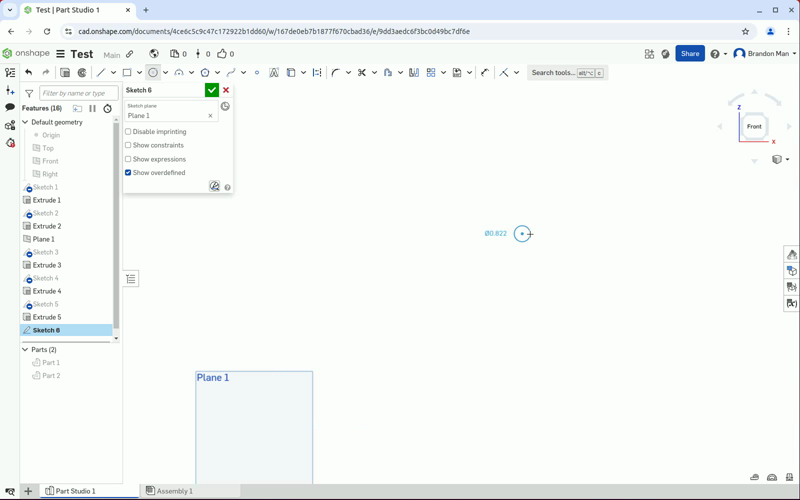
scroll(6)
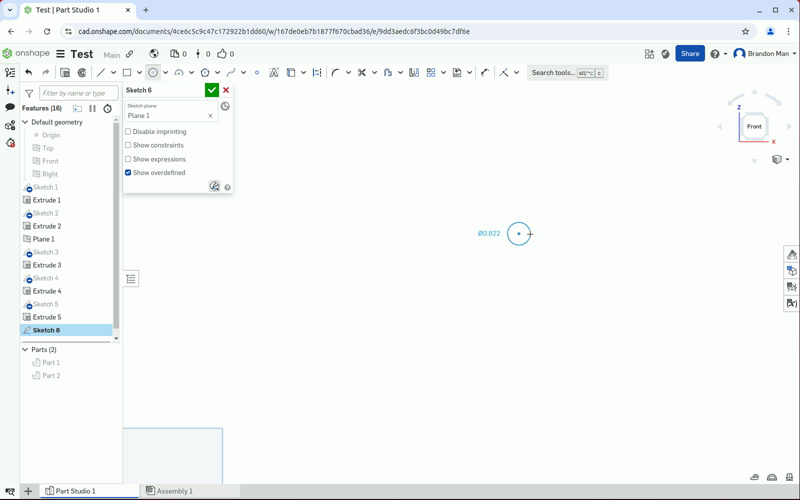
scroll(6)
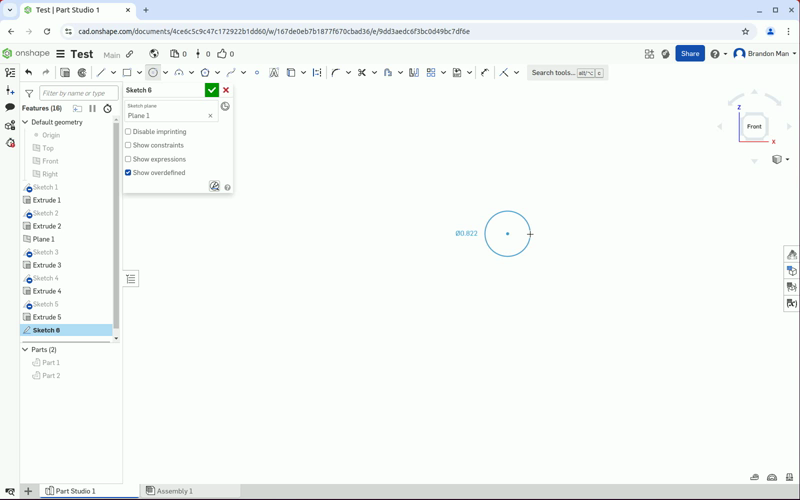
click(530, 233)
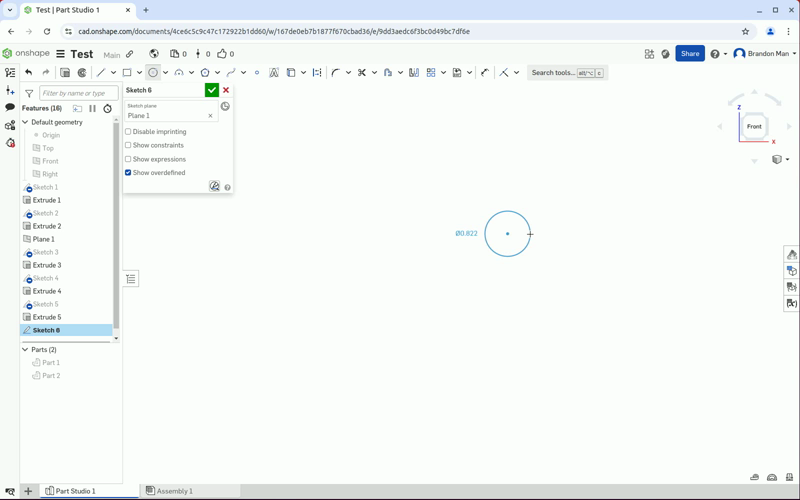
scroll(-6)
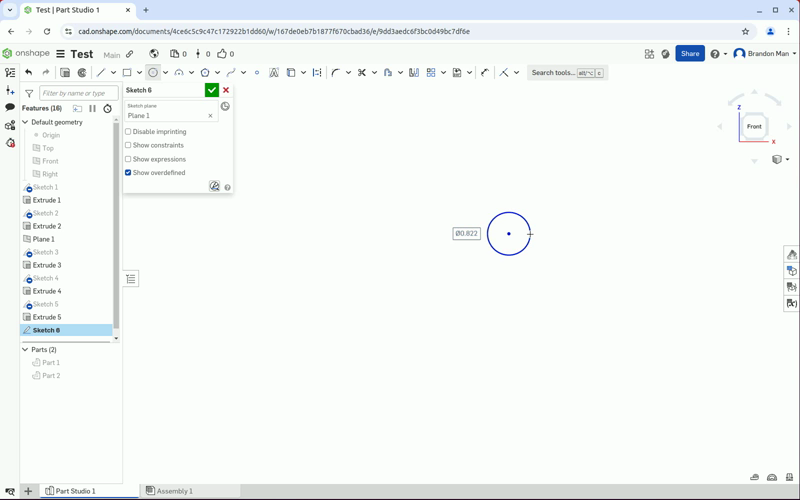
scroll(-6)
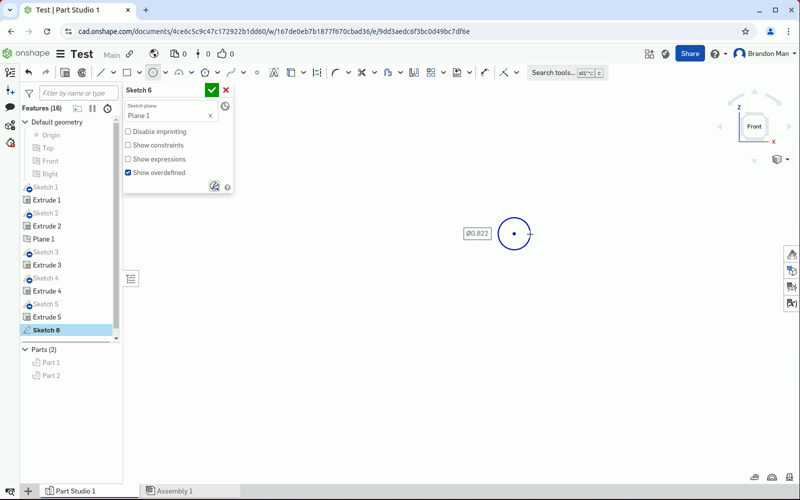
scroll(-6)
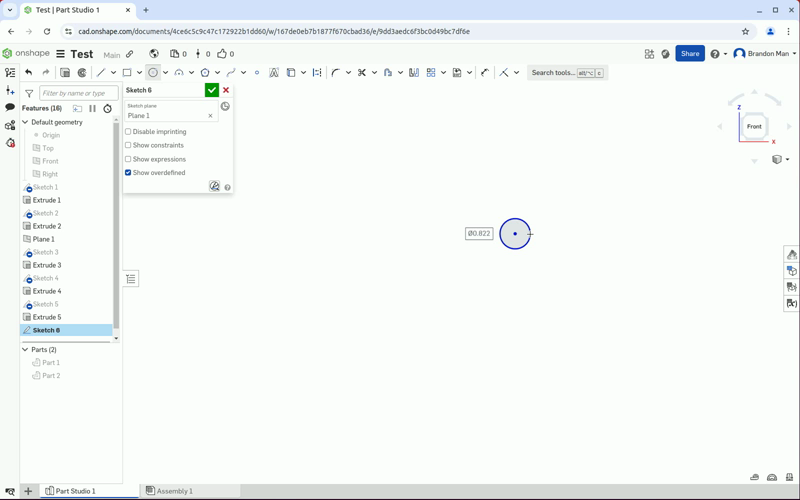
scroll(-6)
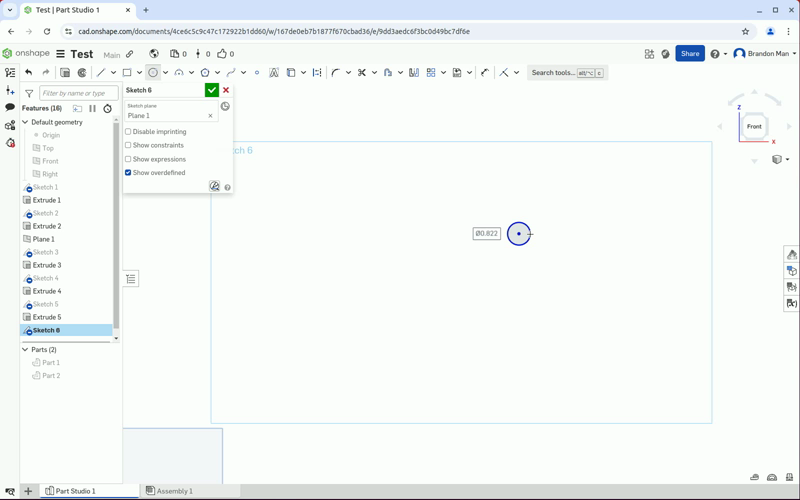
scroll(-6)
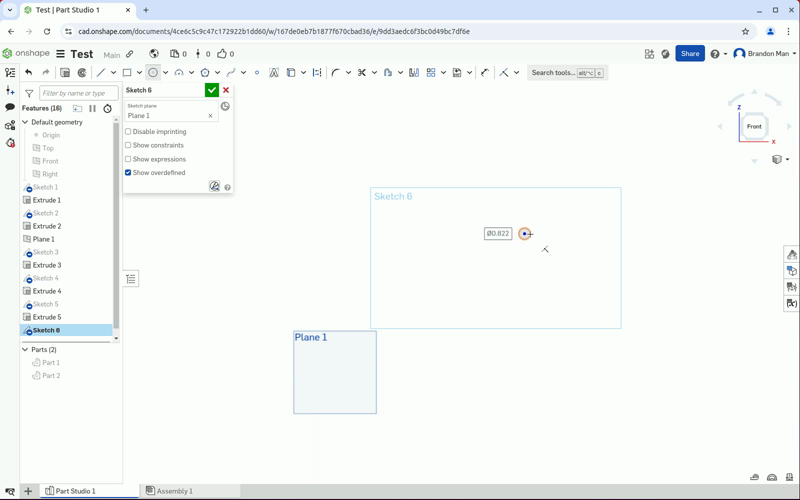
scroll(-6)
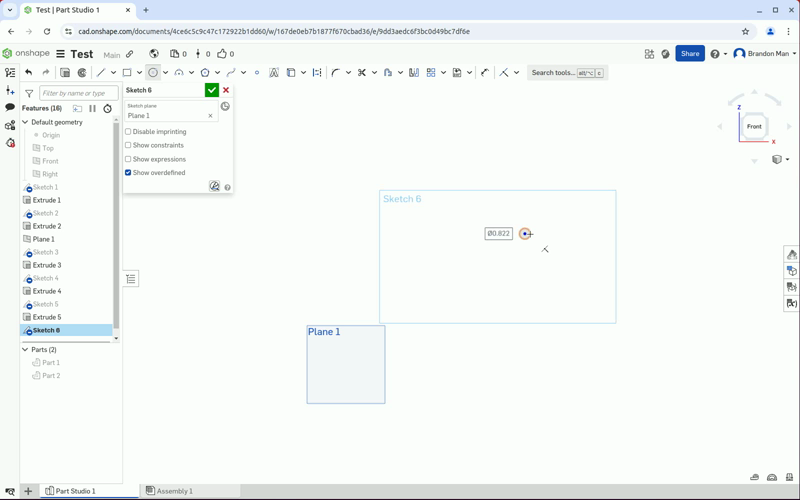
scroll(-6)
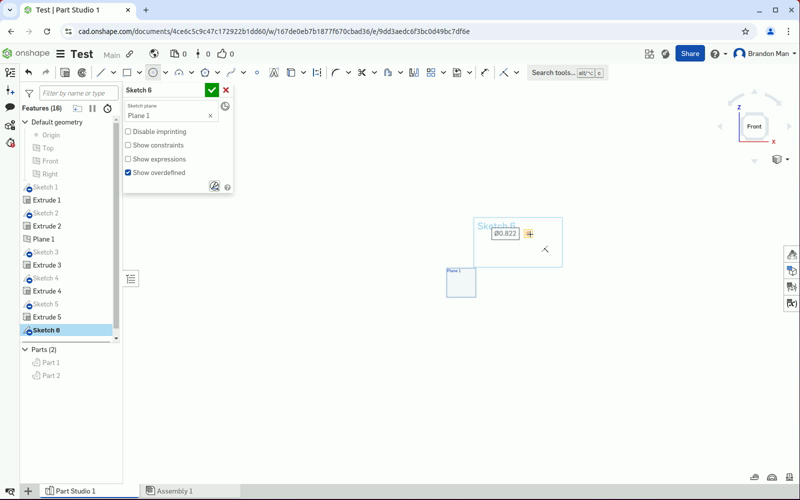
key(esc)
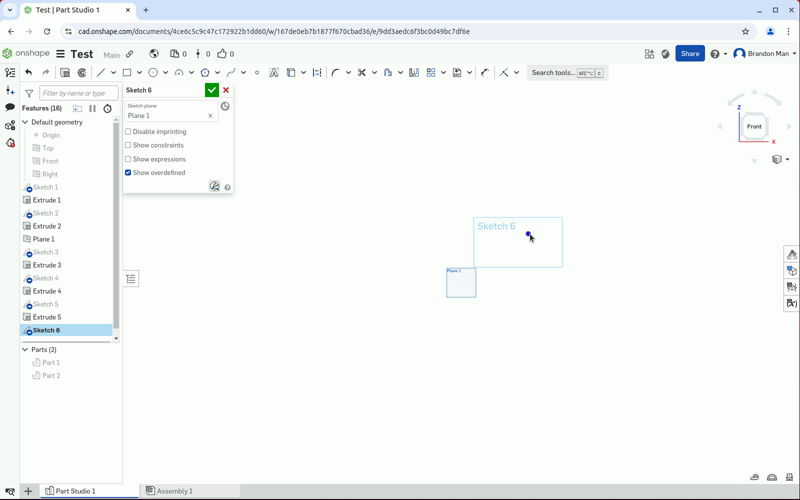
mouse_move(527, 234)
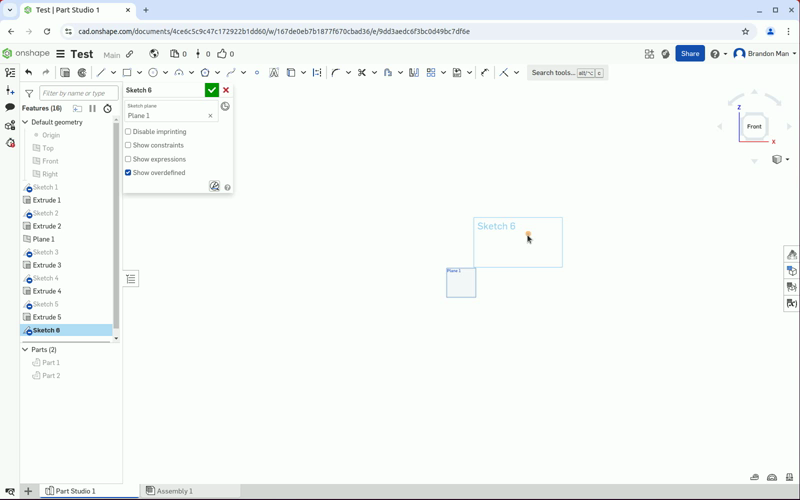
scroll(6)
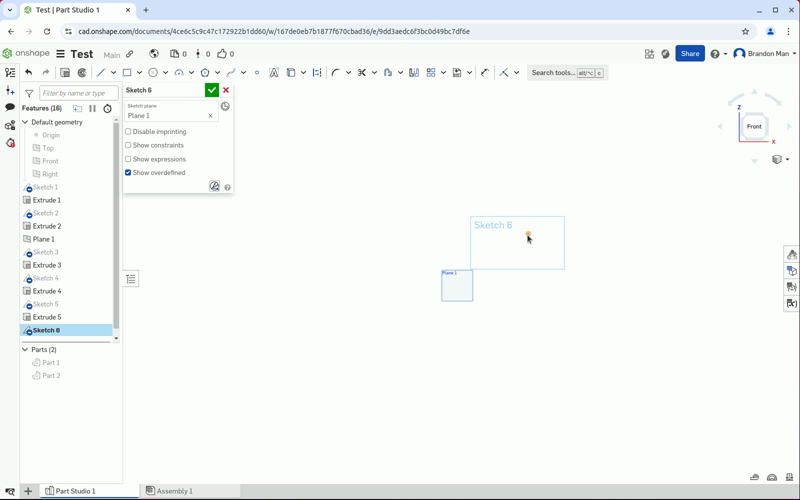
scroll(6)
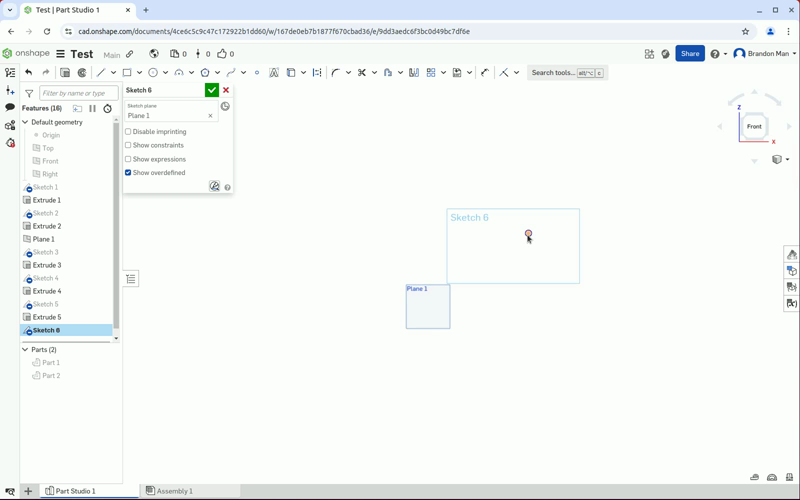
scroll(6)
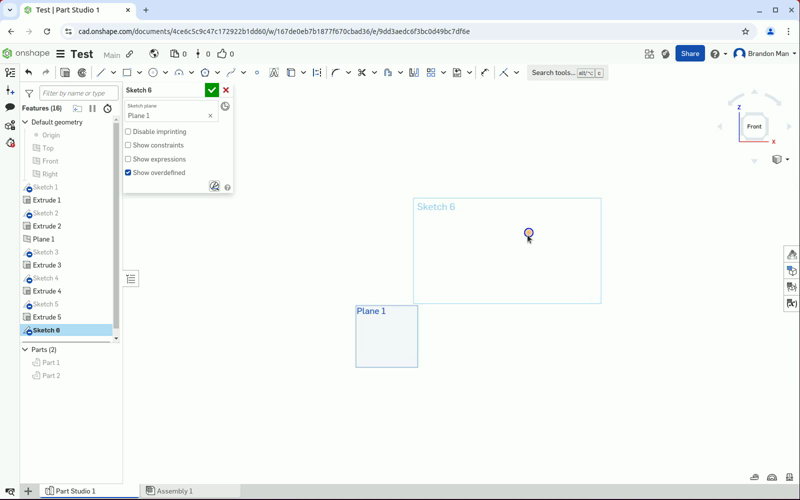
scroll(6)
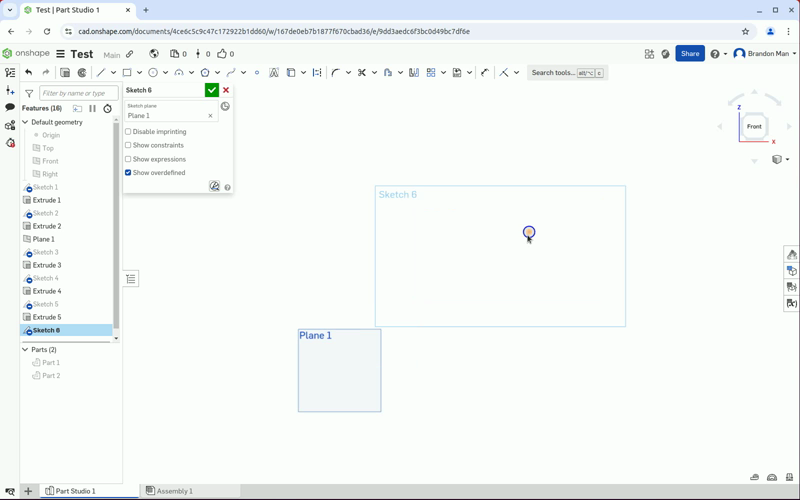
scroll(6)
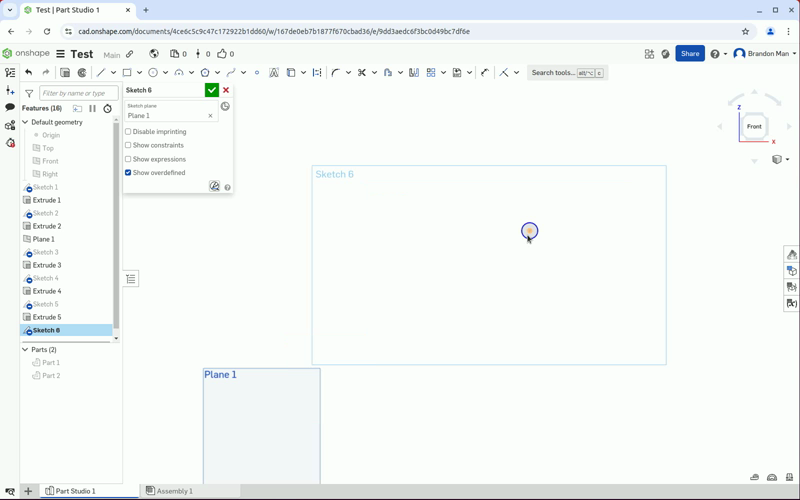
scroll(6)
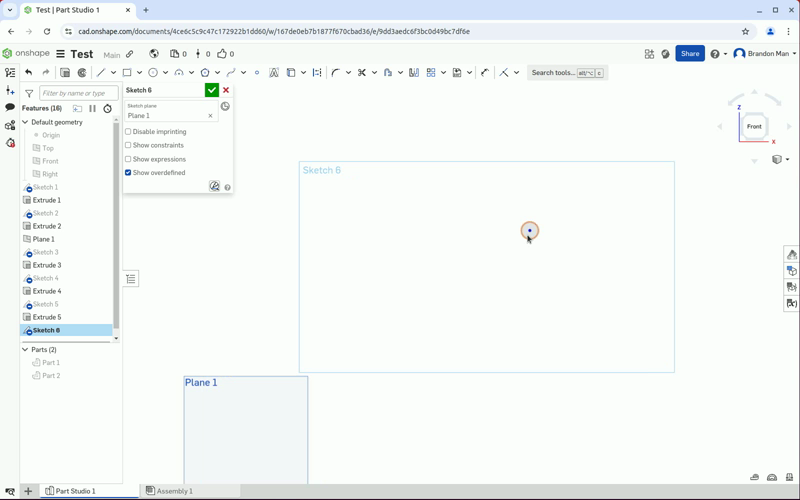
scroll(6)
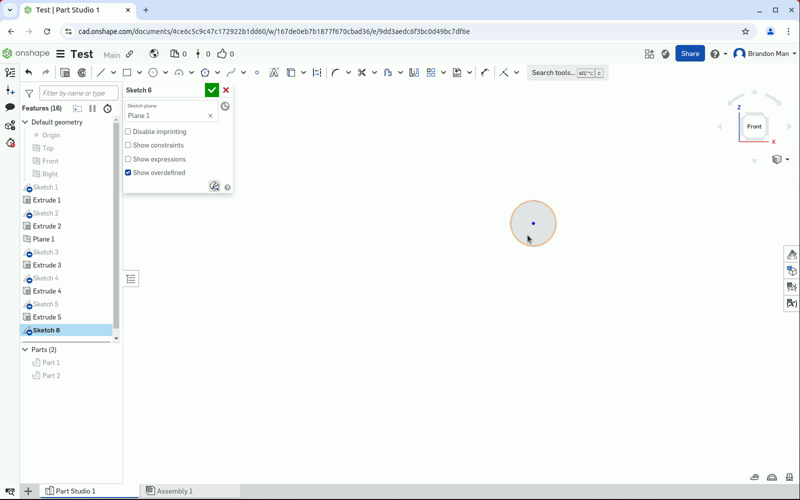
click(527, 234)
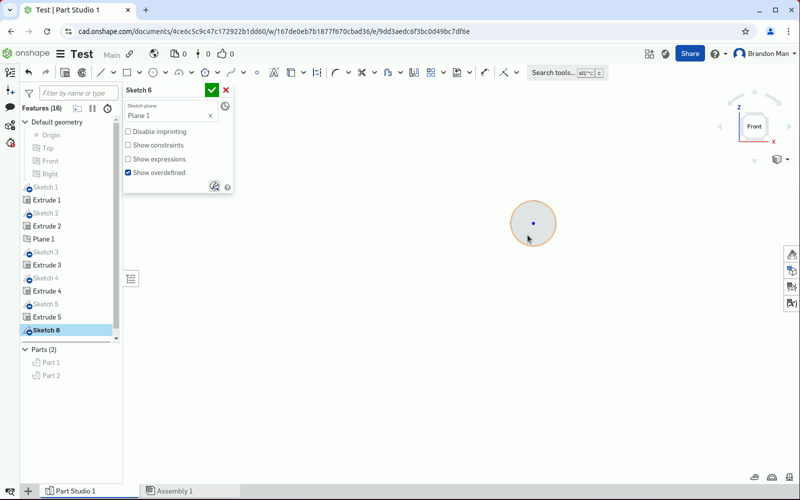
scroll(-6)
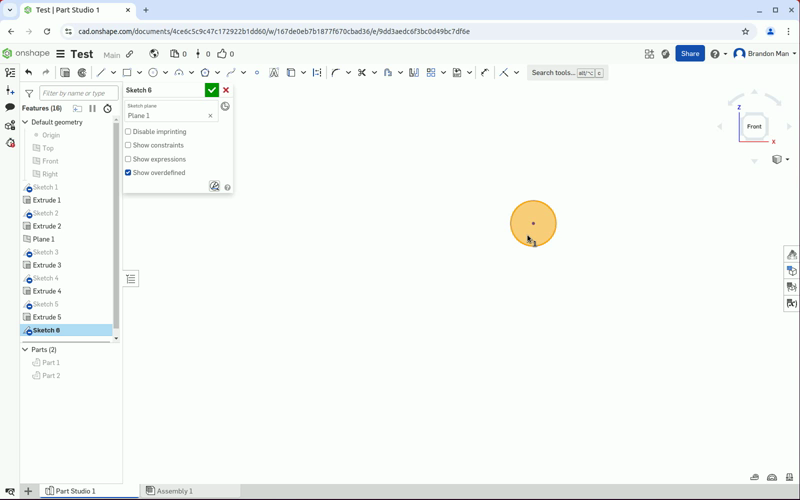
scroll(-6)
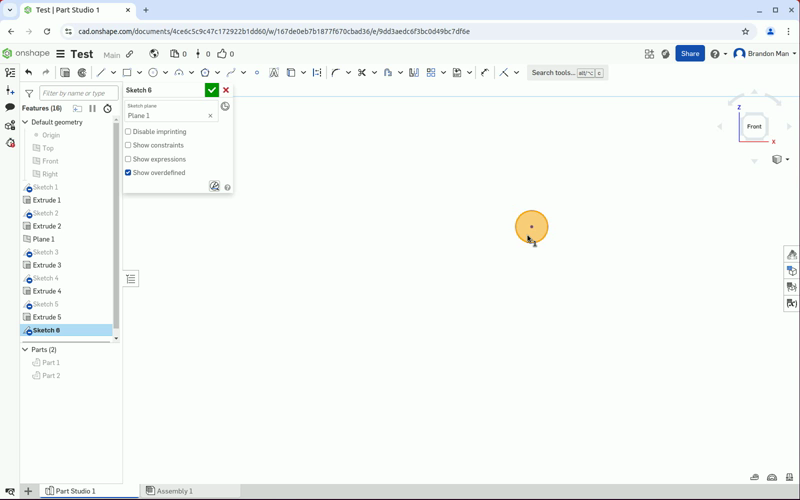
scroll(-6)
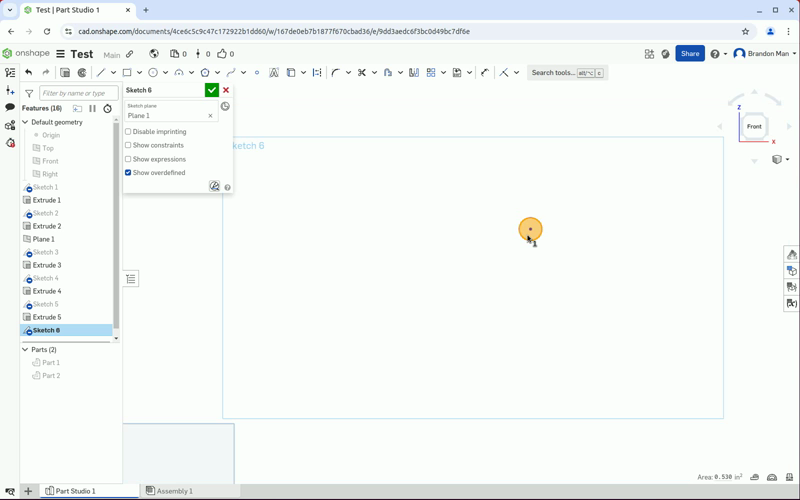
scroll(-6)
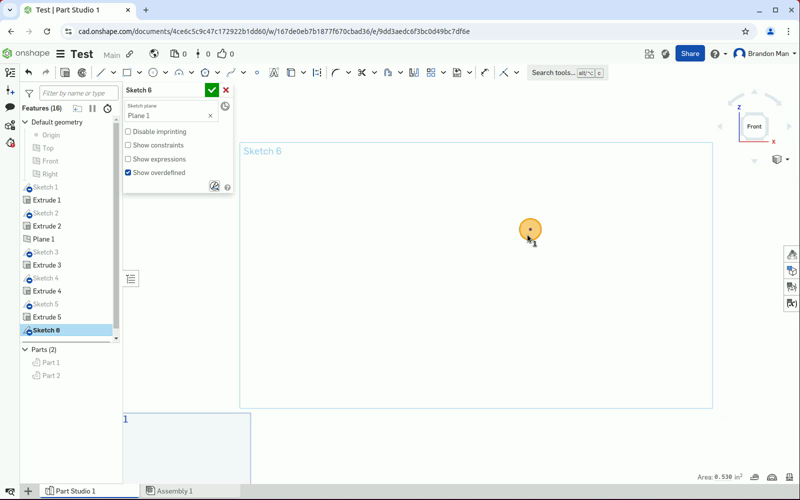
scroll(-6)
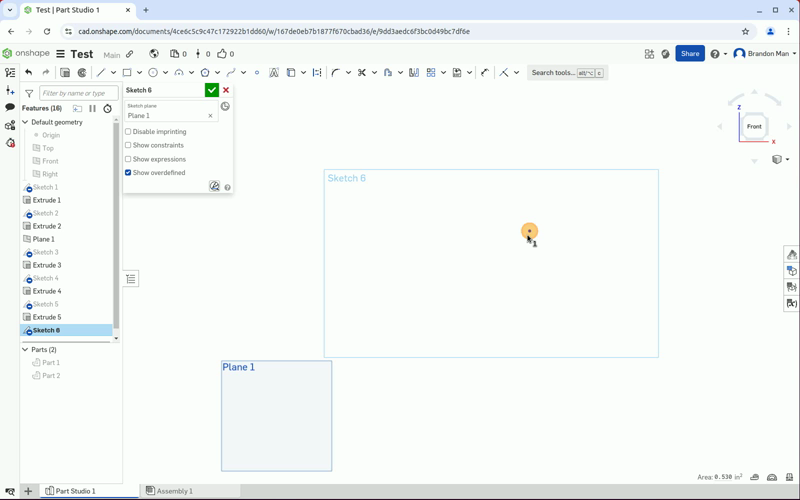
scroll(-6)
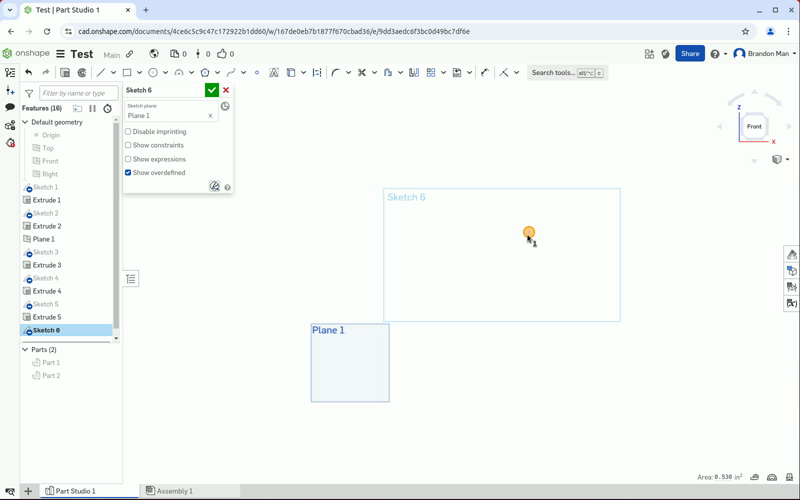
scroll(-6)
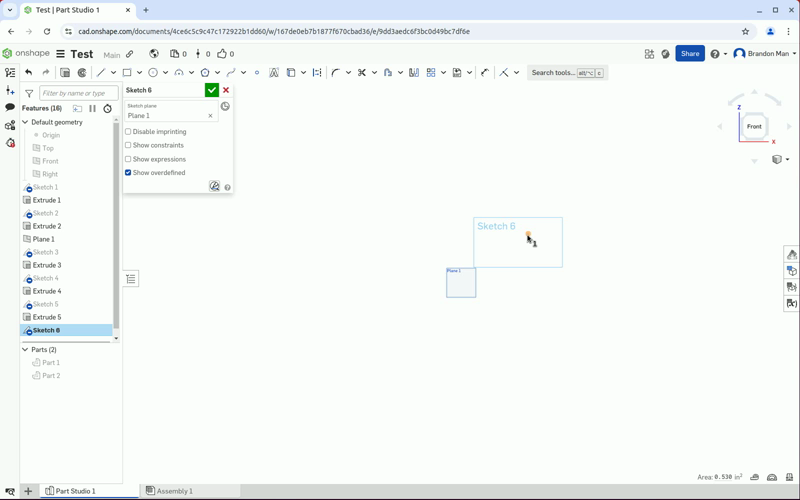
mouse_move(73, 352)
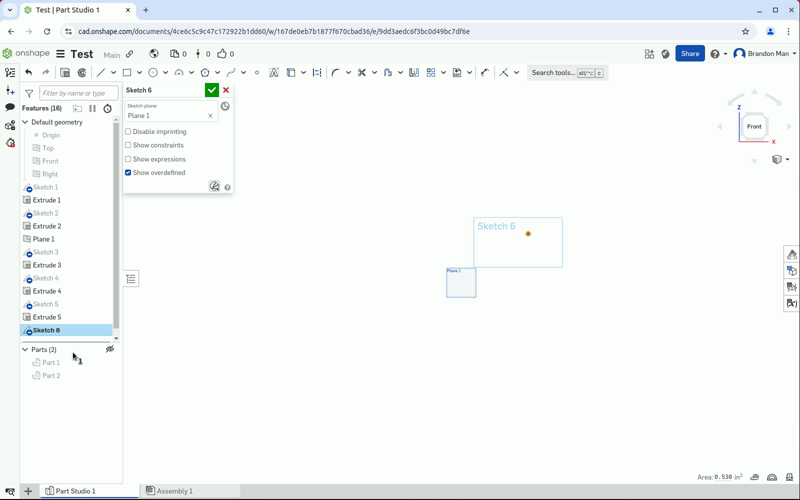
key(shift+y)
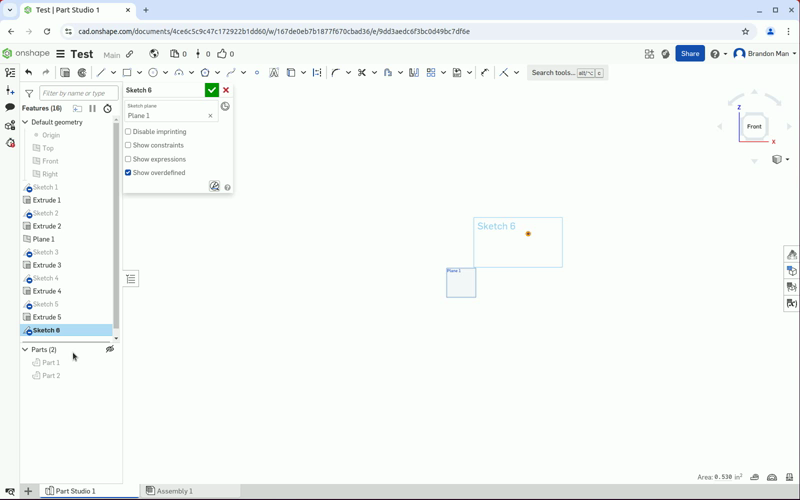
key(shift+e)
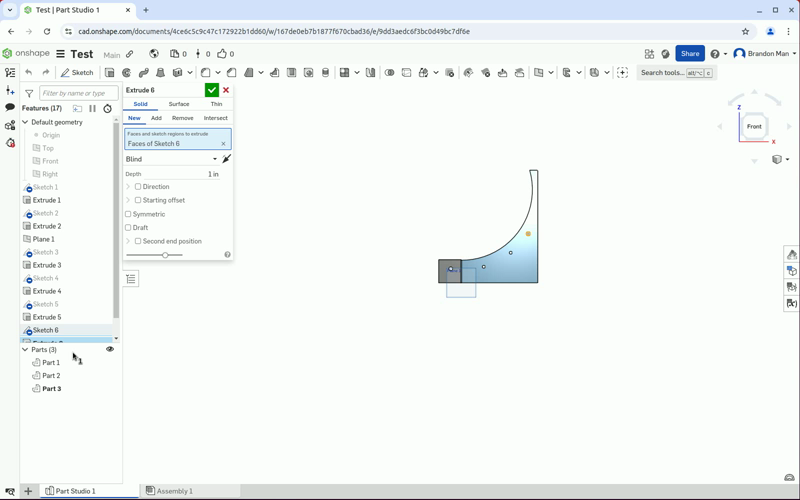
mouse_move(143, 106)
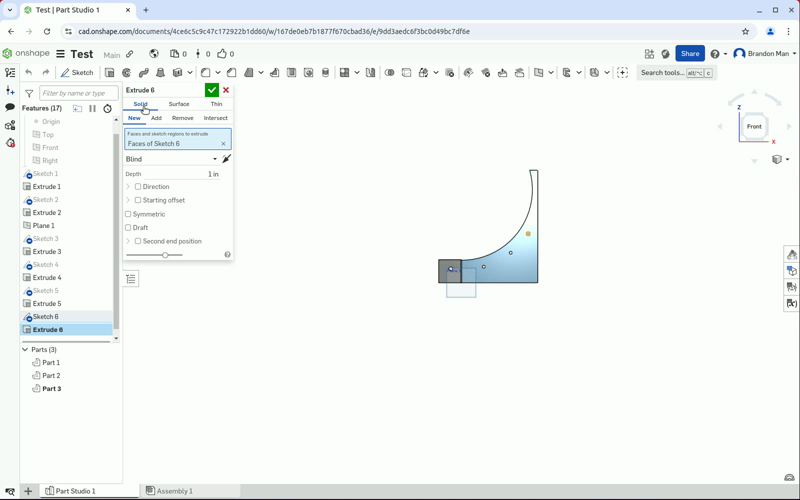
click(143, 106)
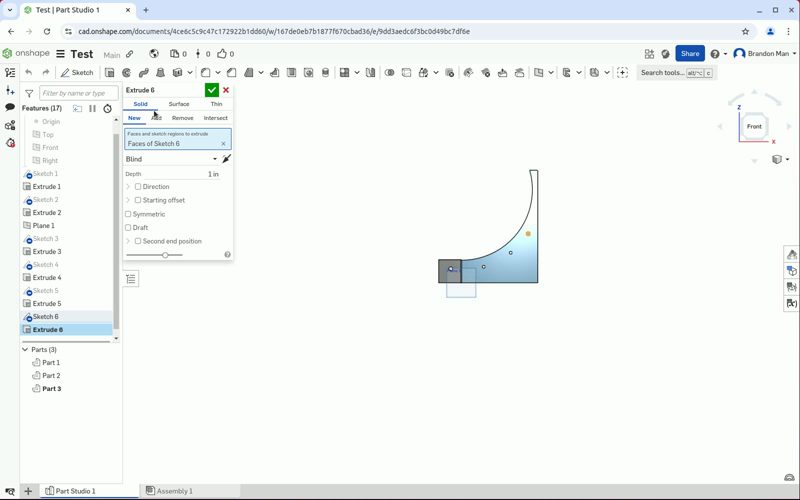
mouse_move(186, 120)
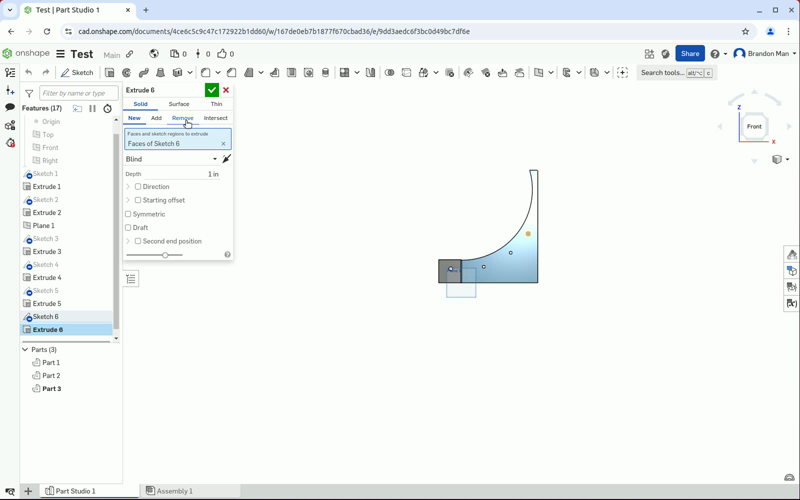
click(186, 120)
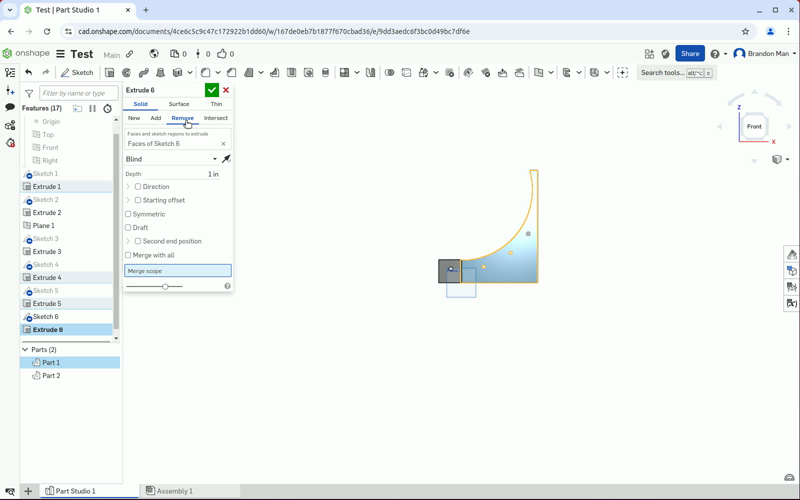
key(tab, 4)
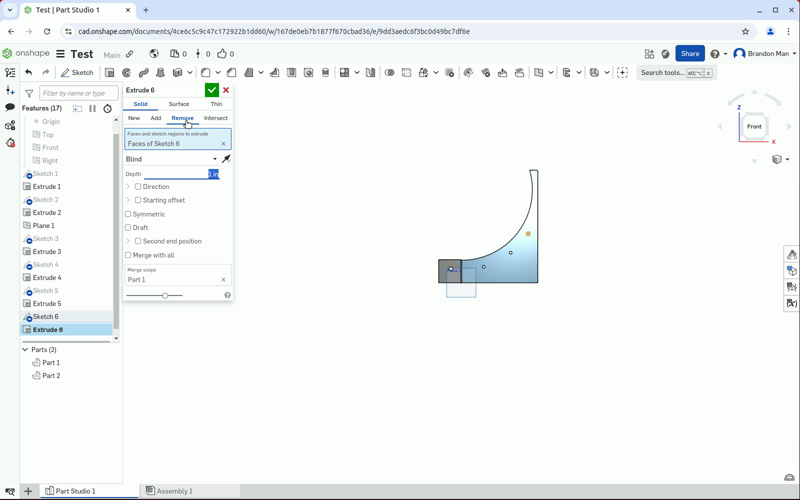
text(2.407)
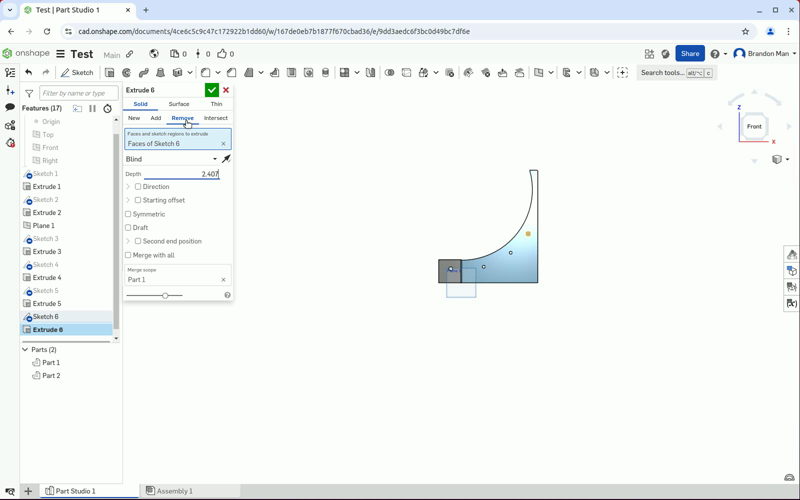
key(tab, 6)
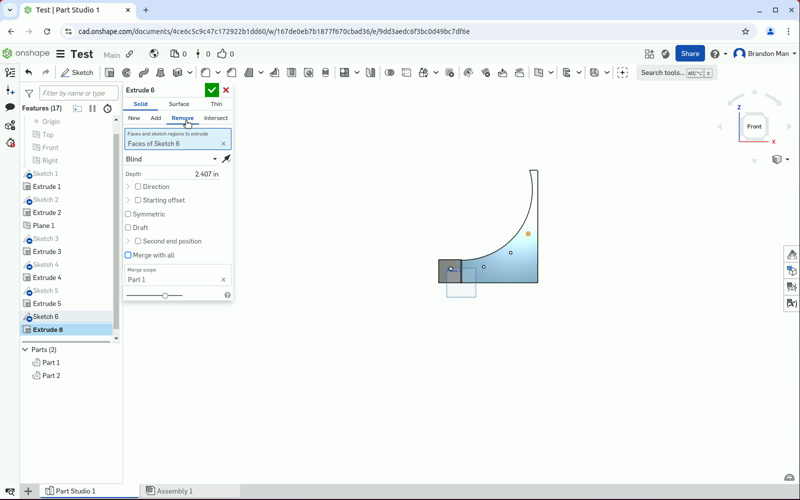
key(space)
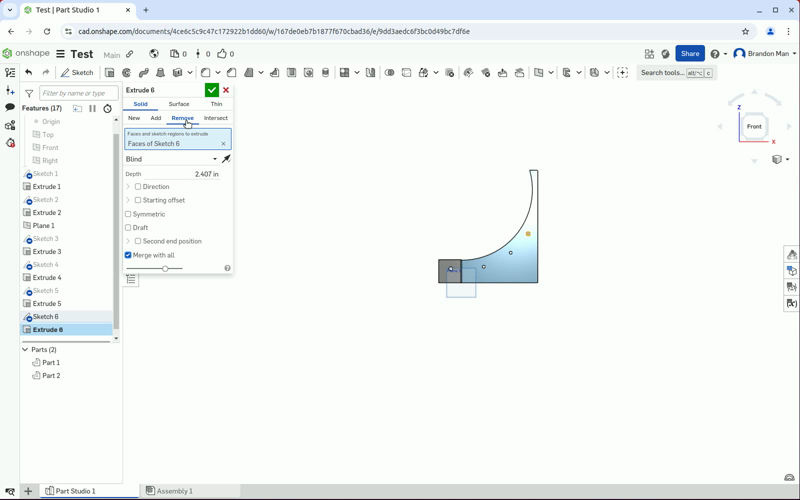
key(enter)
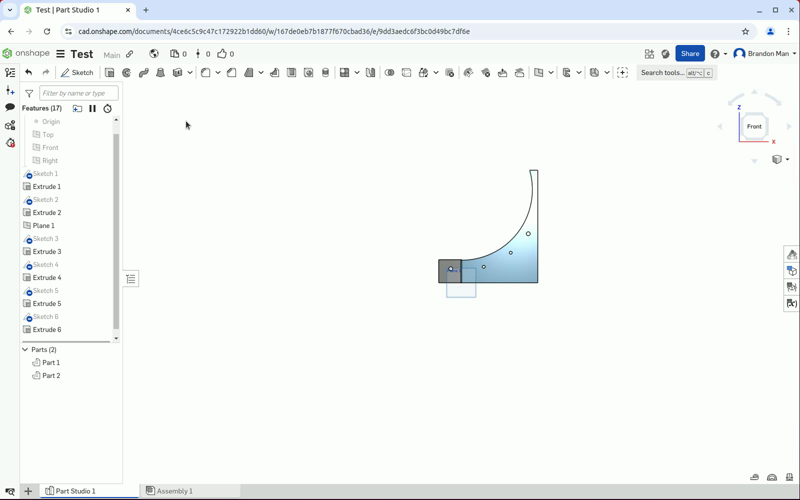
key(shift+h)
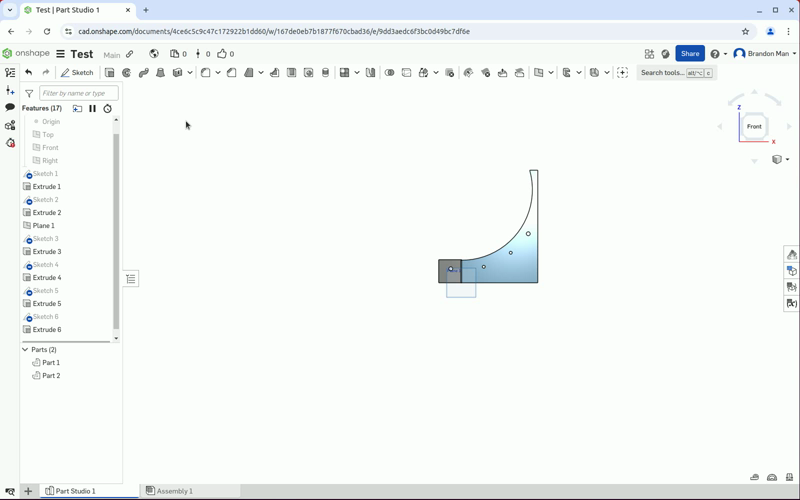
key(shift+h)
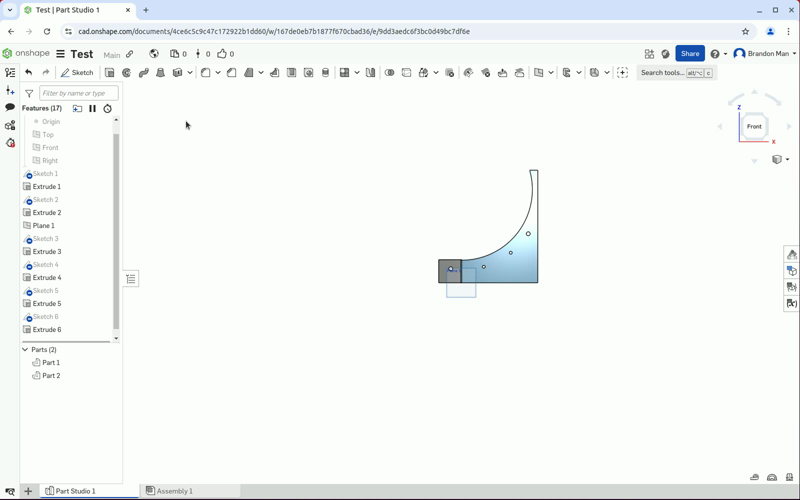
mouse_move(69, 176)
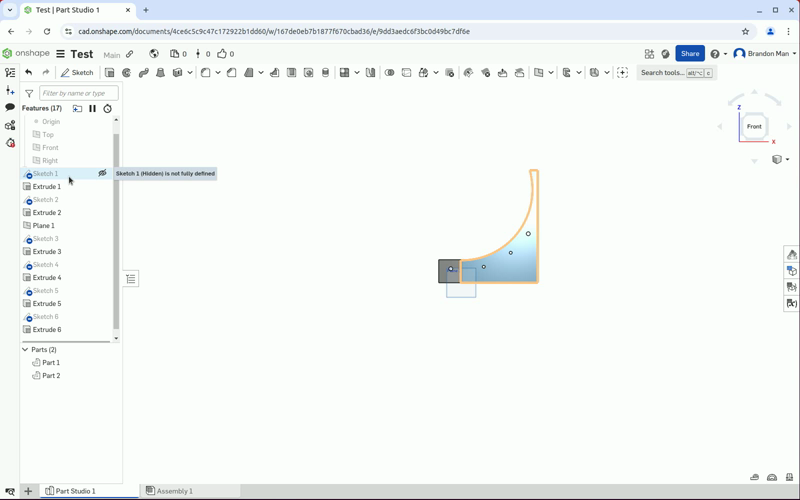
click(69, 176)
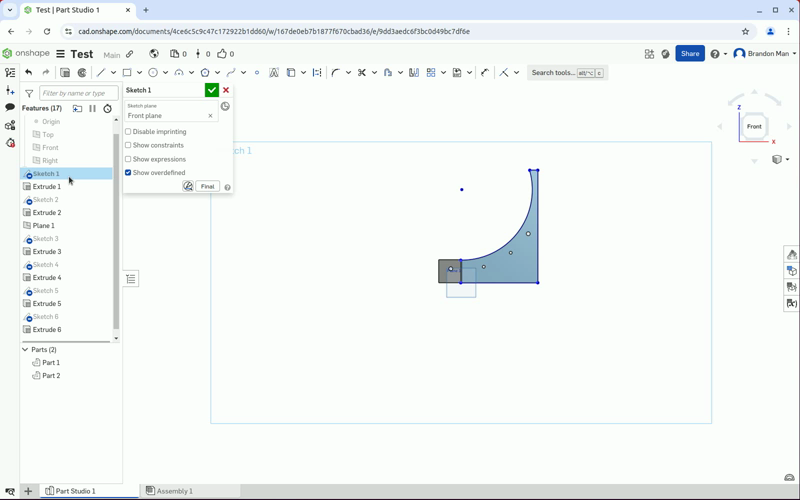
mouse_move(229, 92)
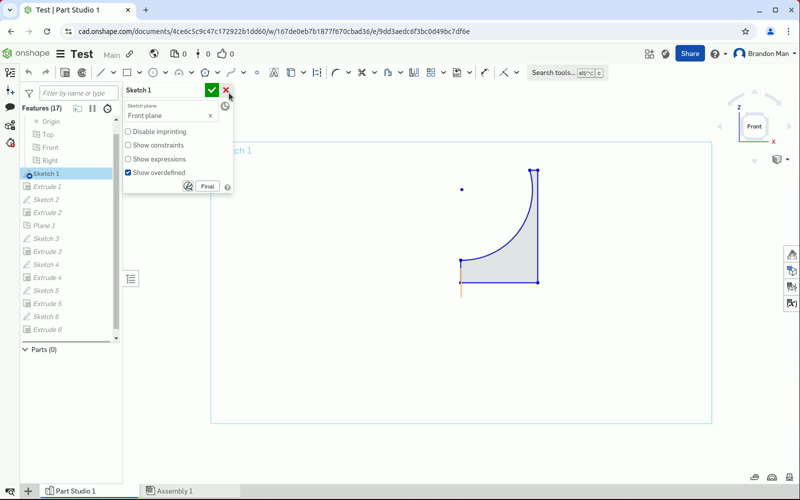
click(229, 92)
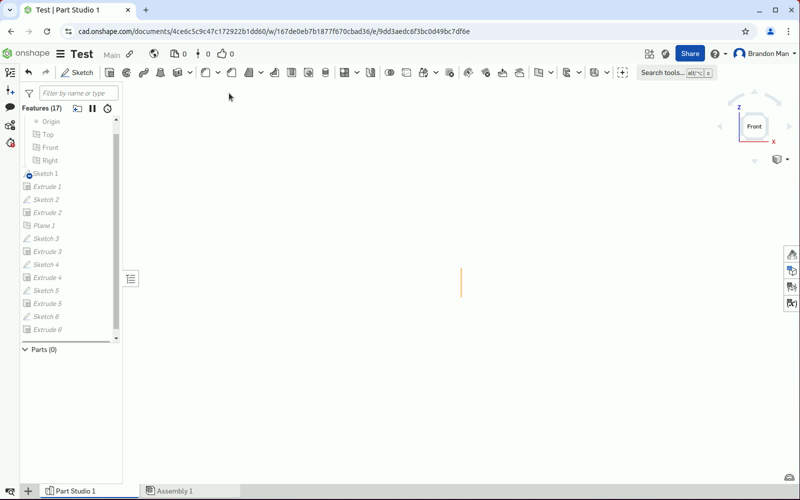
key(shift+s)
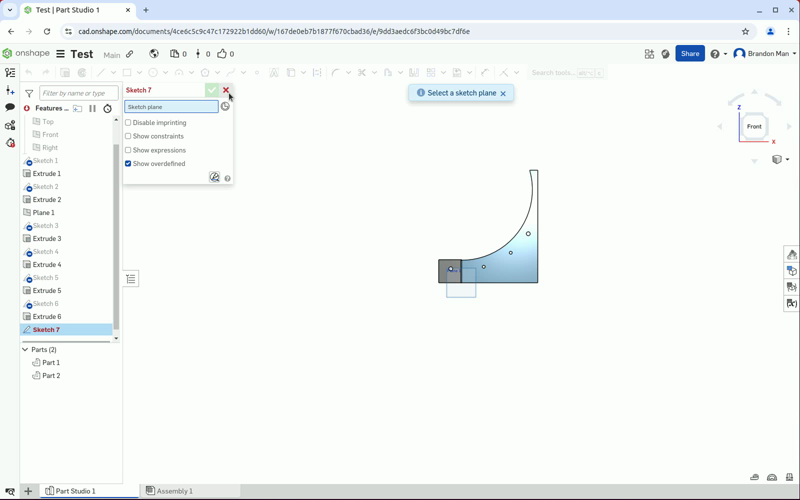
mouse_move(69, 215)
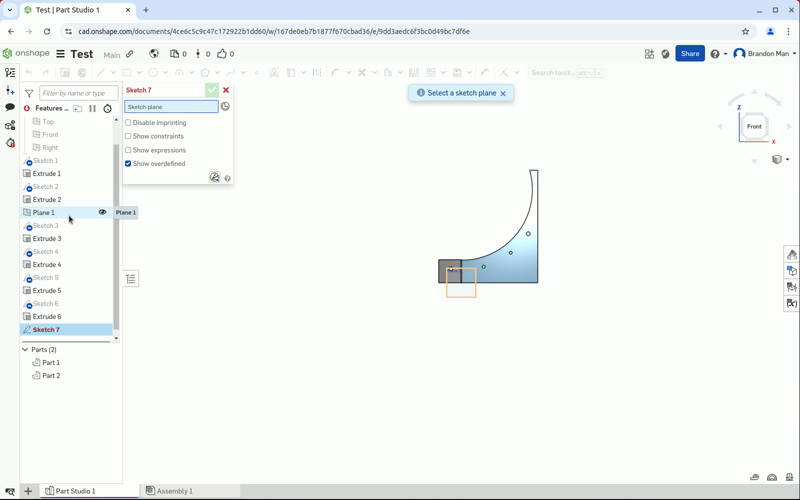
click(69, 215)
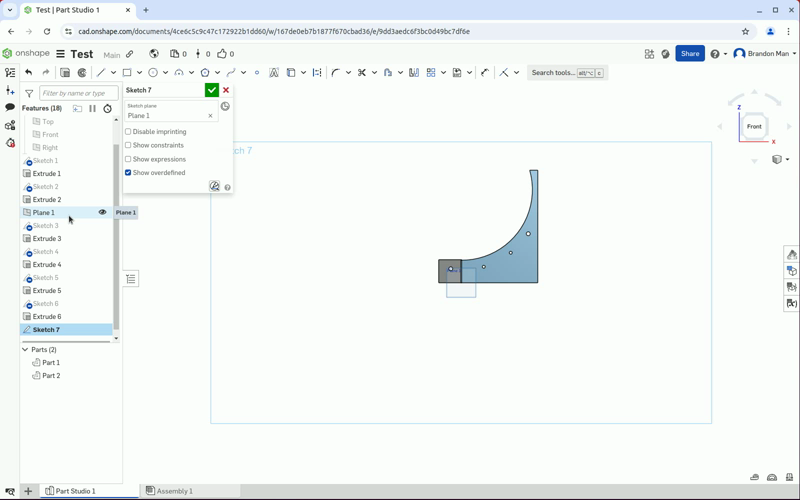
mouse_move(73, 352)
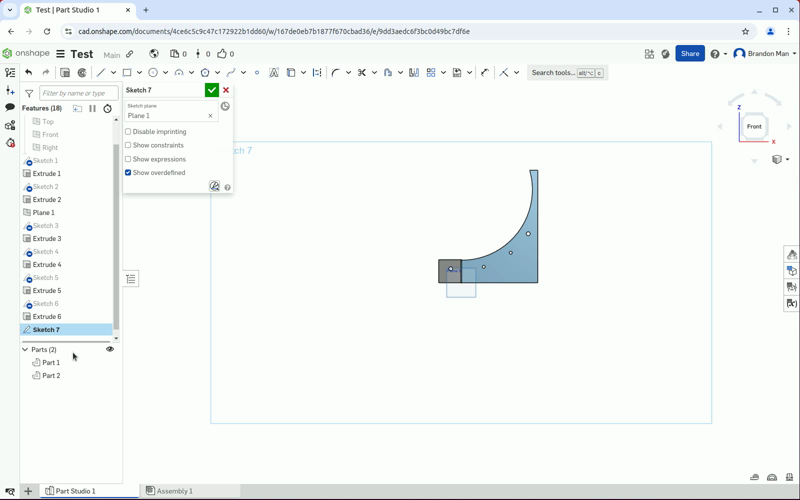
key(y)
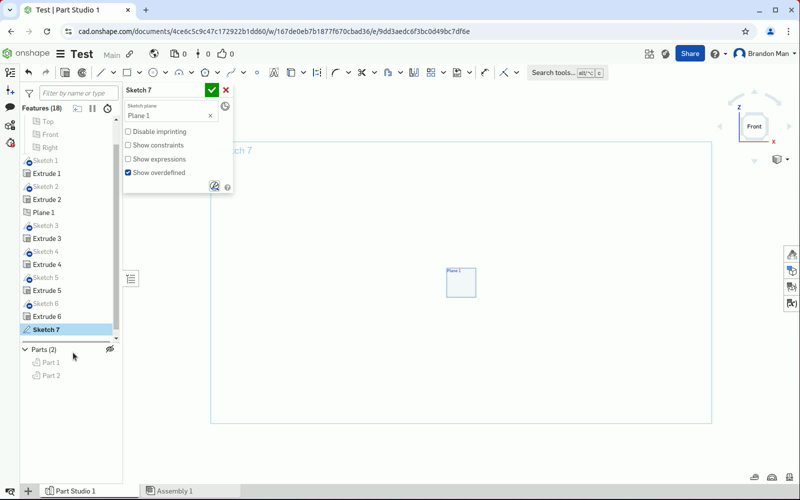
key(c)
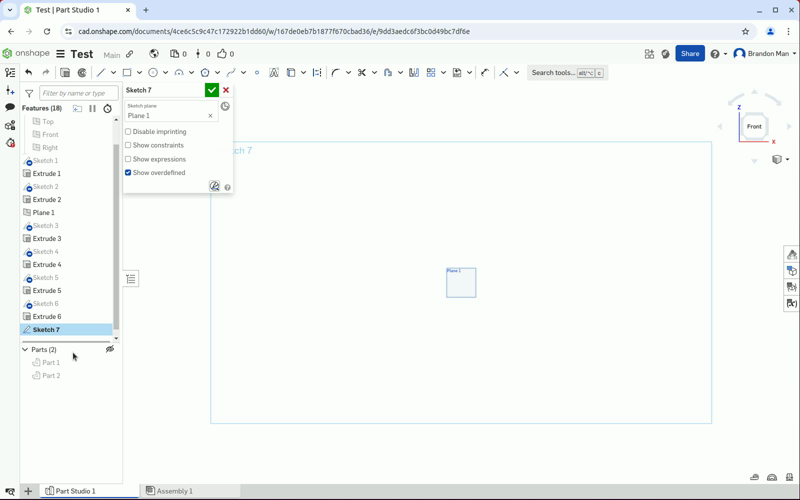
key_down(shift)
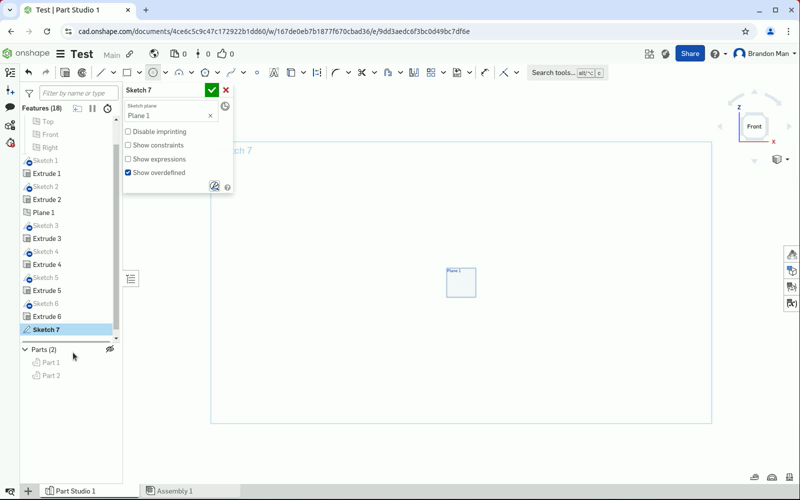
mouse_move(535, 176)
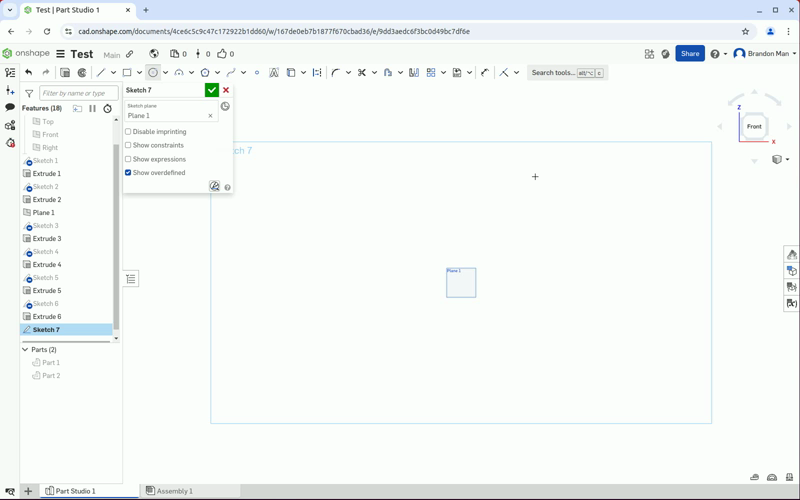
click(535, 176)
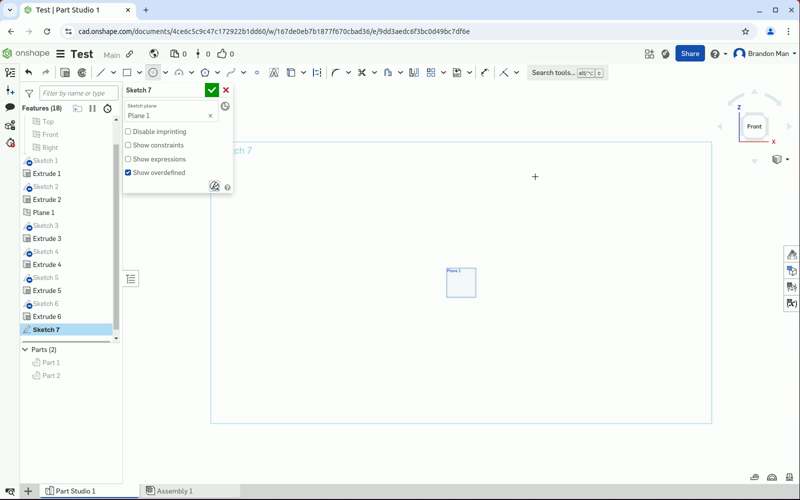
key_up(shift)
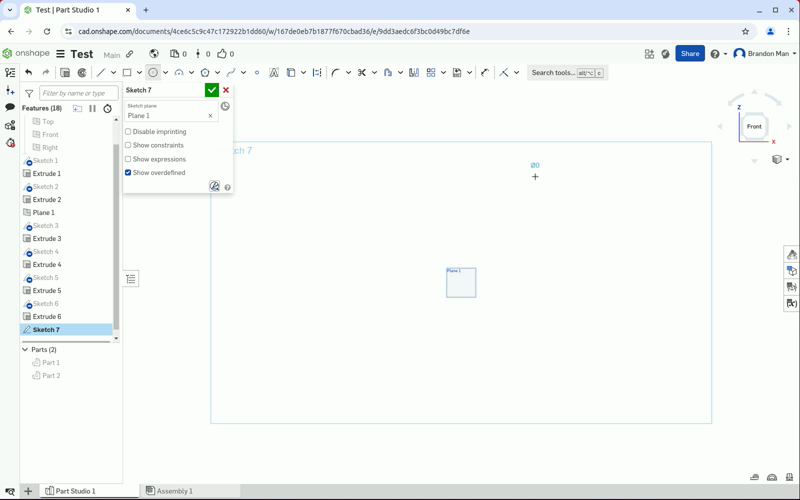
mouse_move(537, 176)
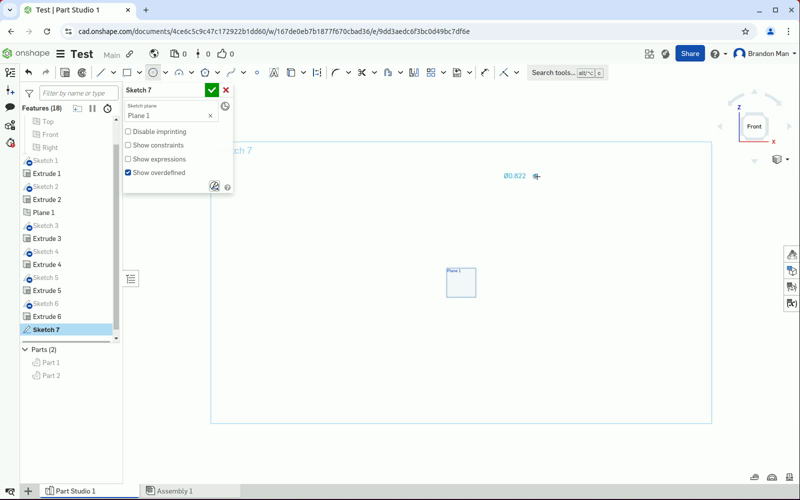
scroll(6)
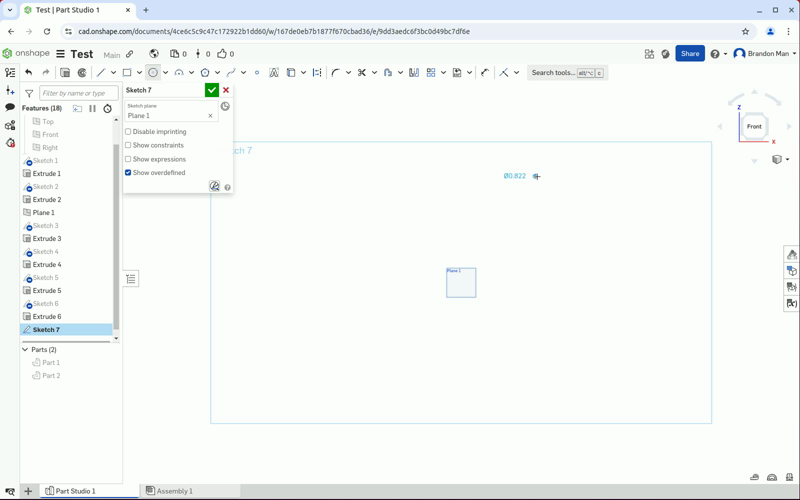
scroll(6)
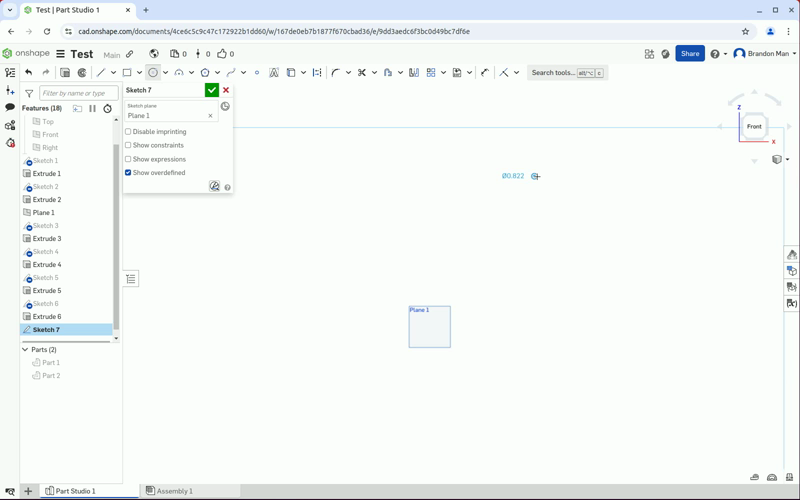
scroll(6)
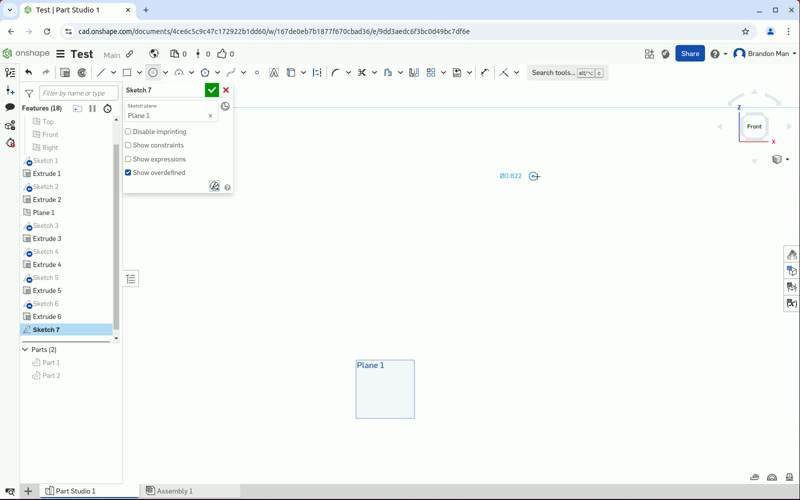
scroll(6)
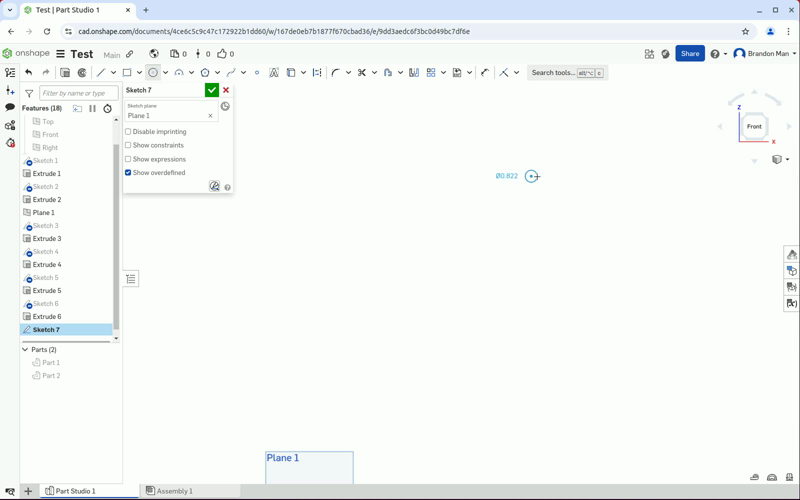
scroll(6)
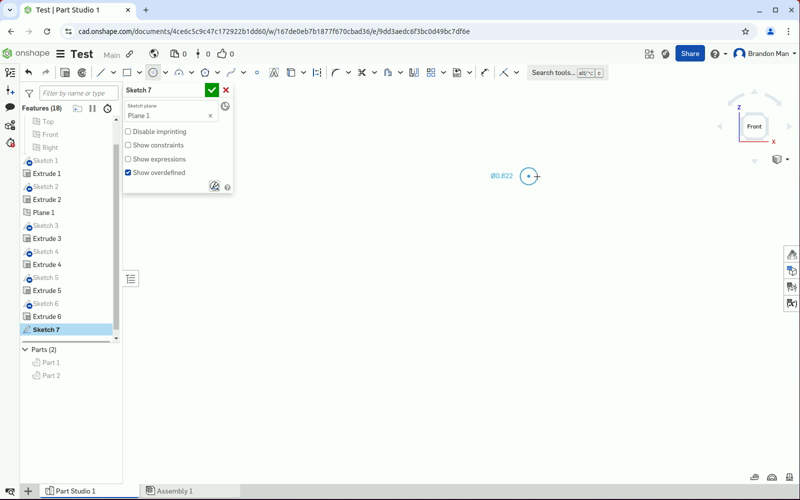
scroll(6)
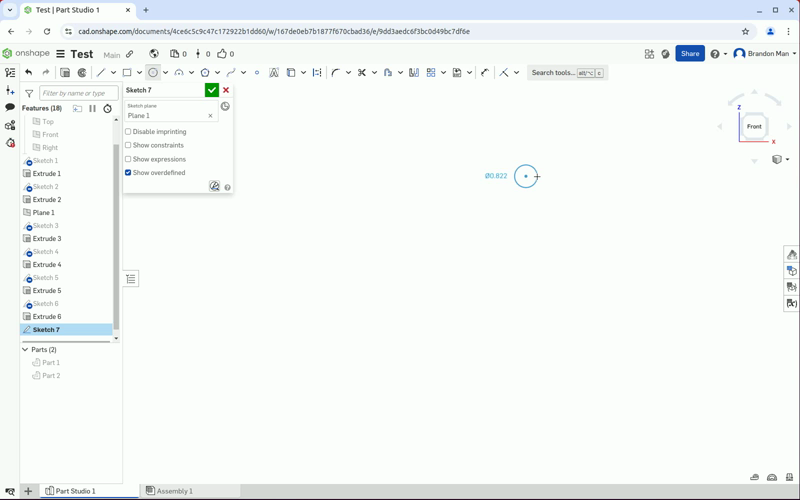
scroll(6)
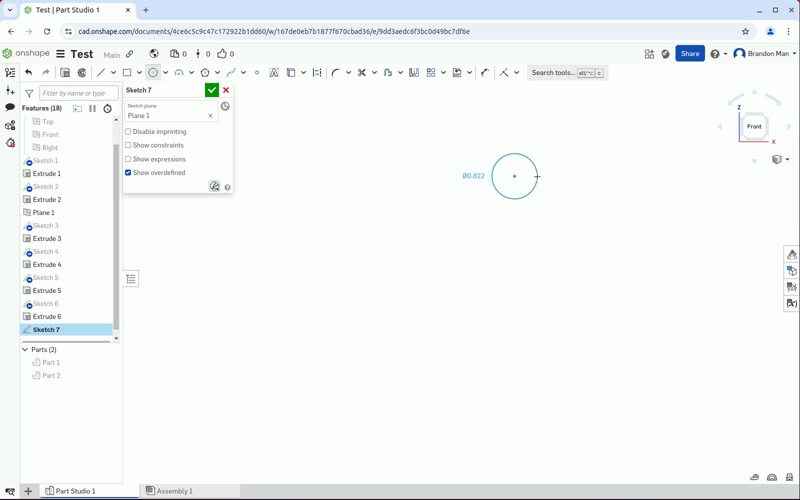
click(537, 176)
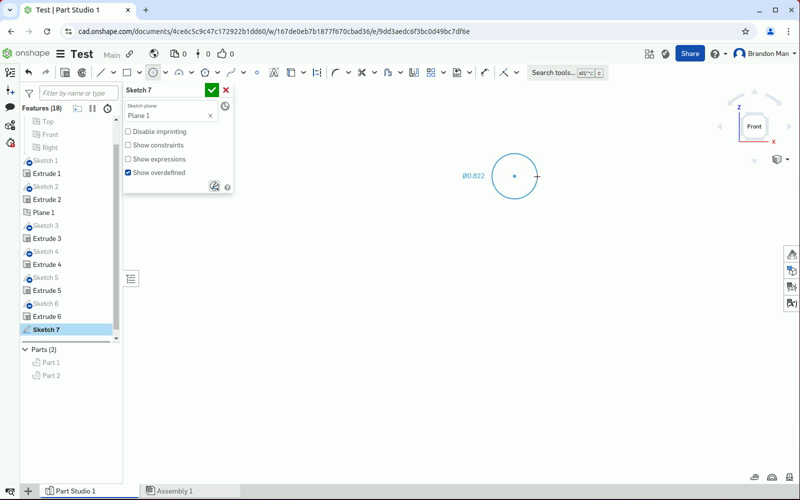
scroll(-6)
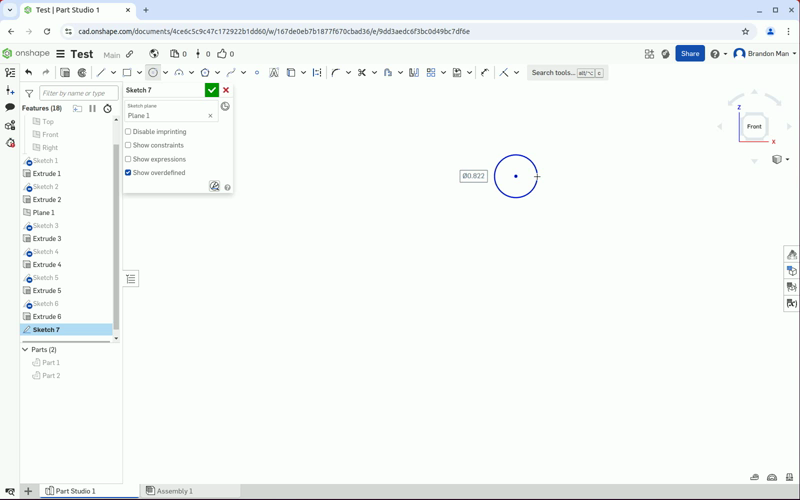
scroll(-6)
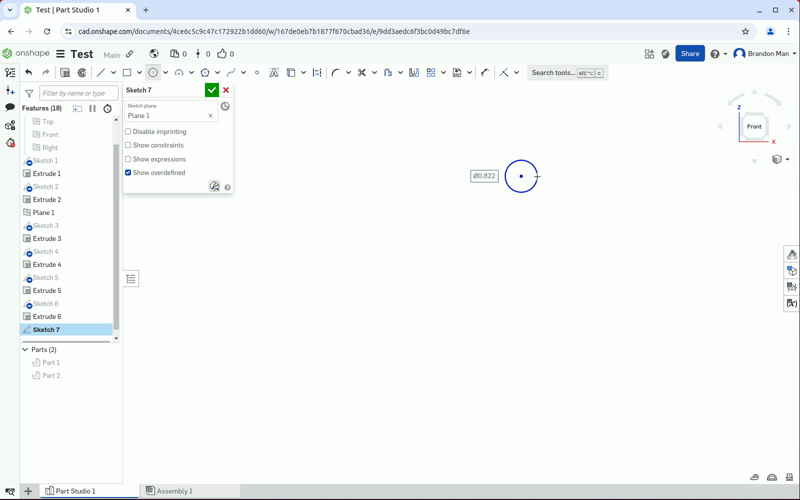
scroll(-6)
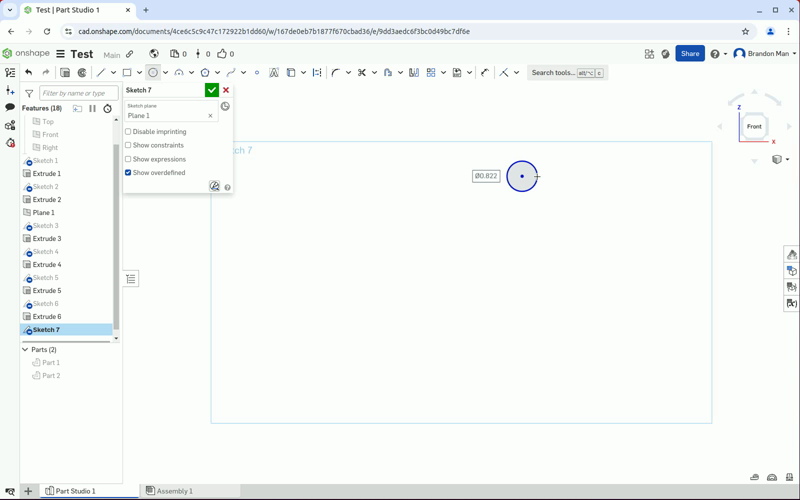
scroll(-6)
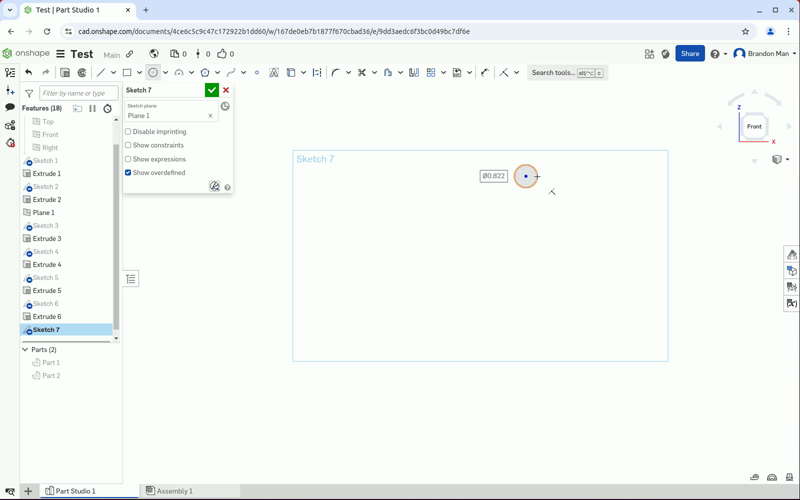
scroll(-6)
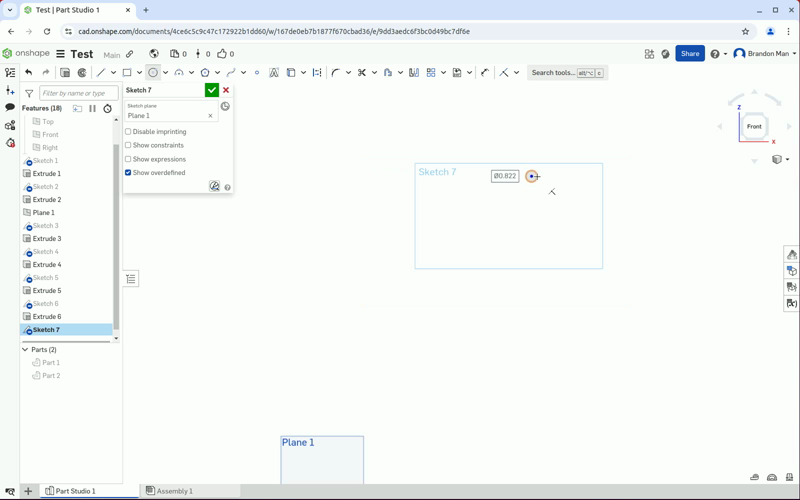
scroll(-6)
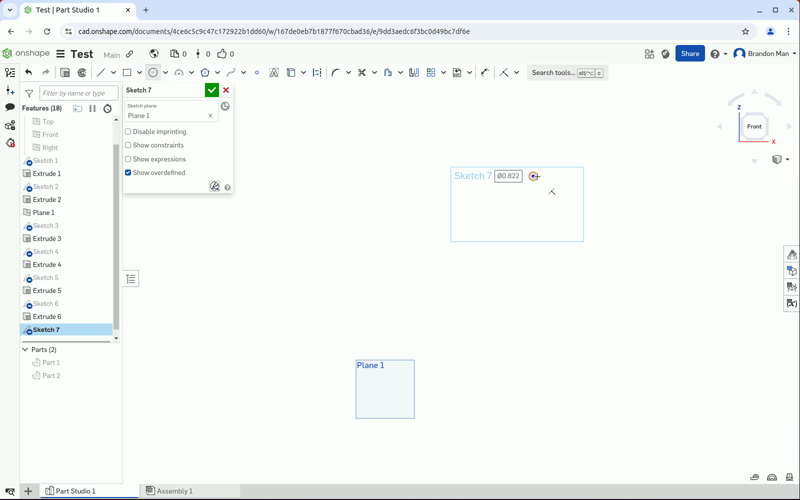
scroll(-6)
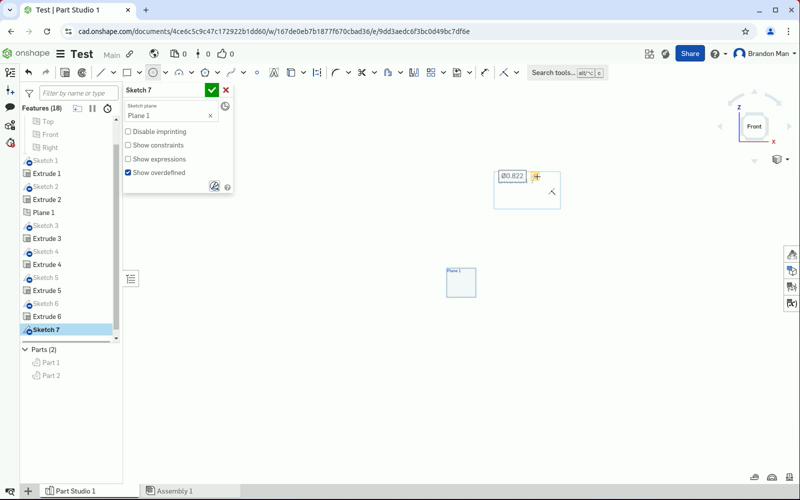
key(esc)
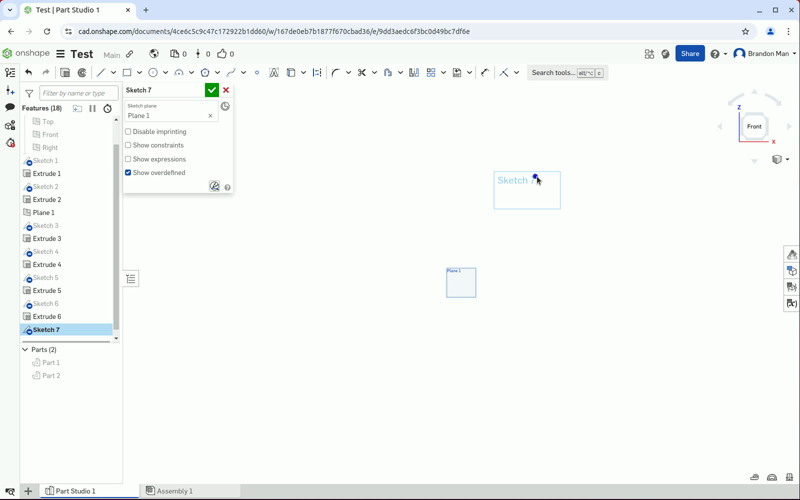
mouse_move(535, 175)
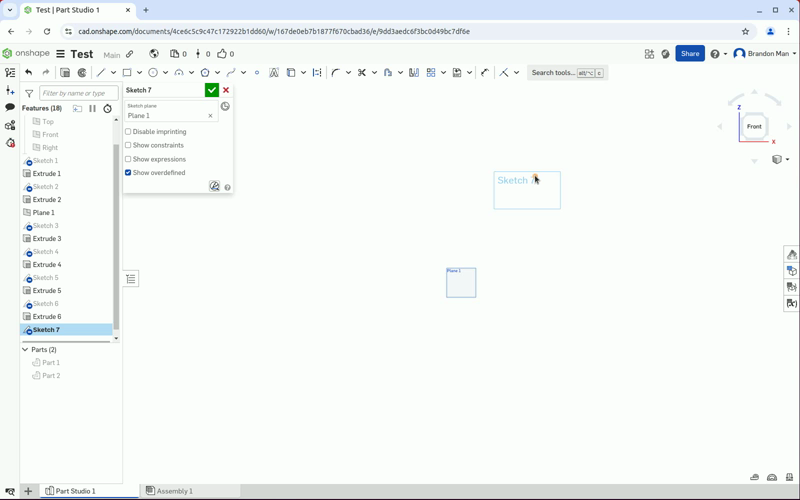
scroll(6)
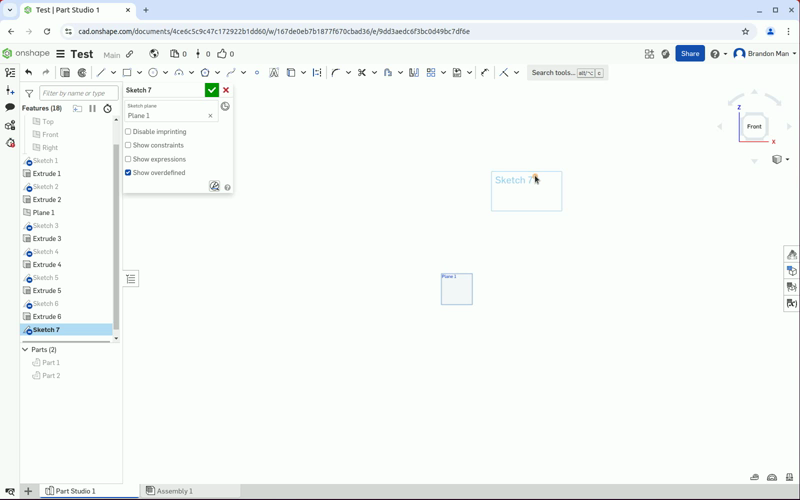
scroll(6)
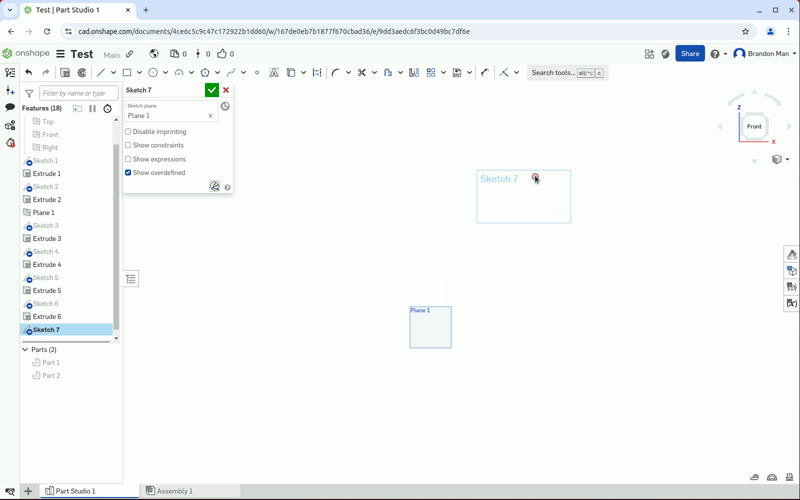
scroll(6)
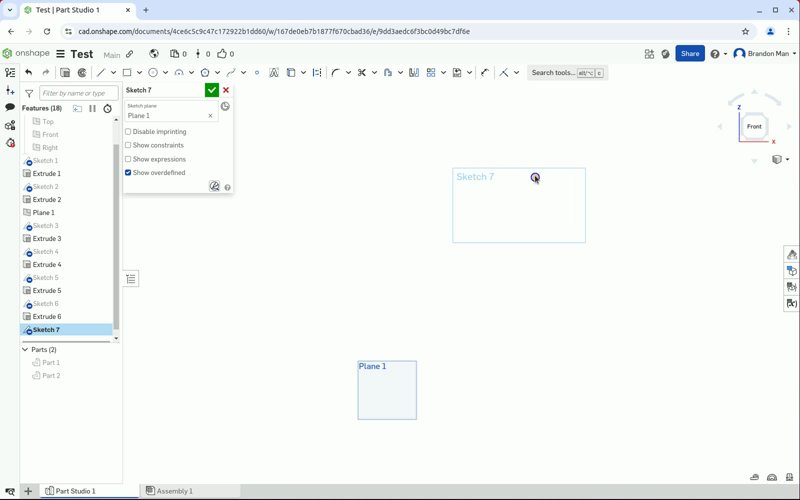
scroll(6)
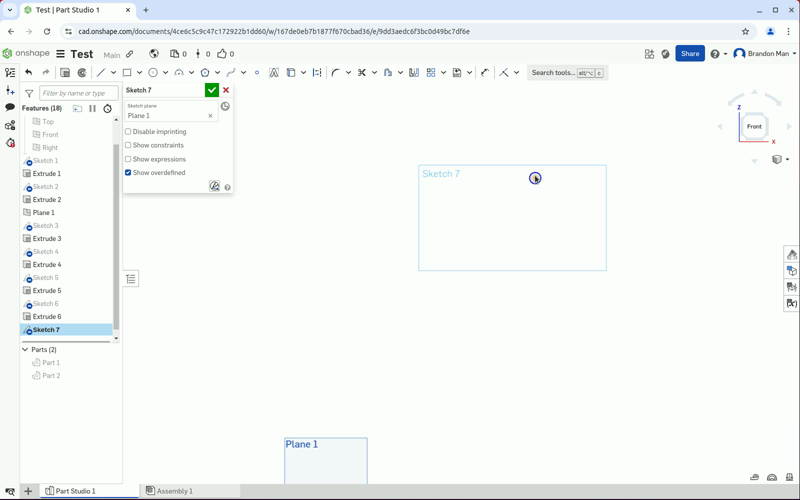
scroll(6)
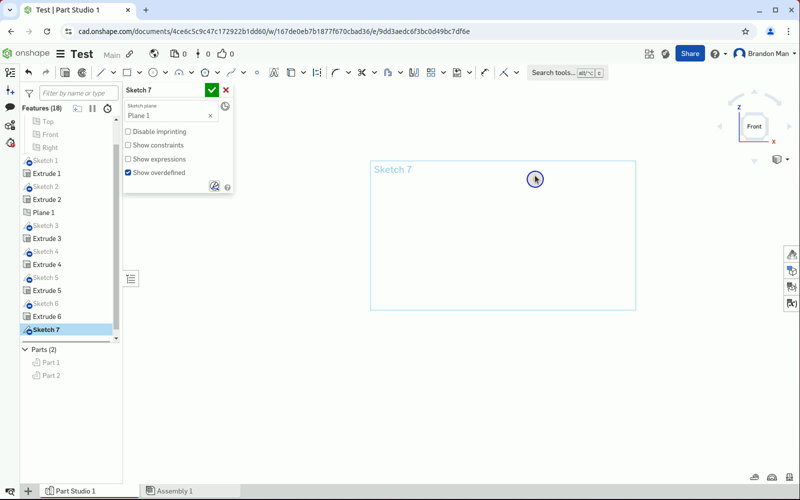
scroll(6)
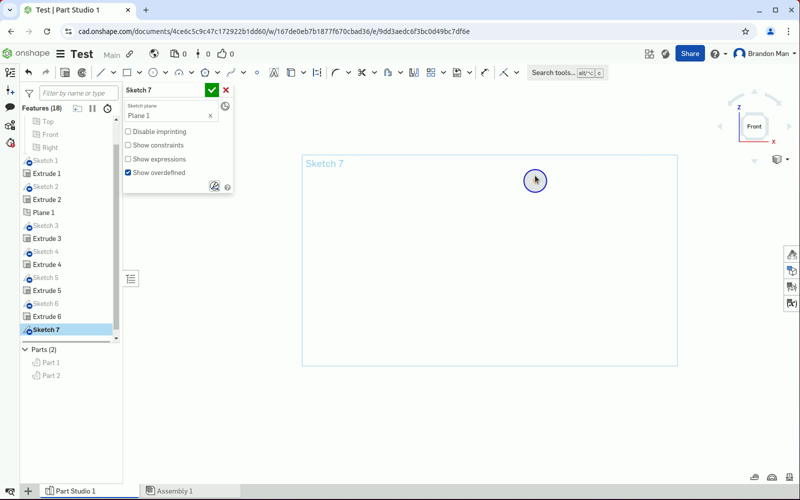
scroll(6)
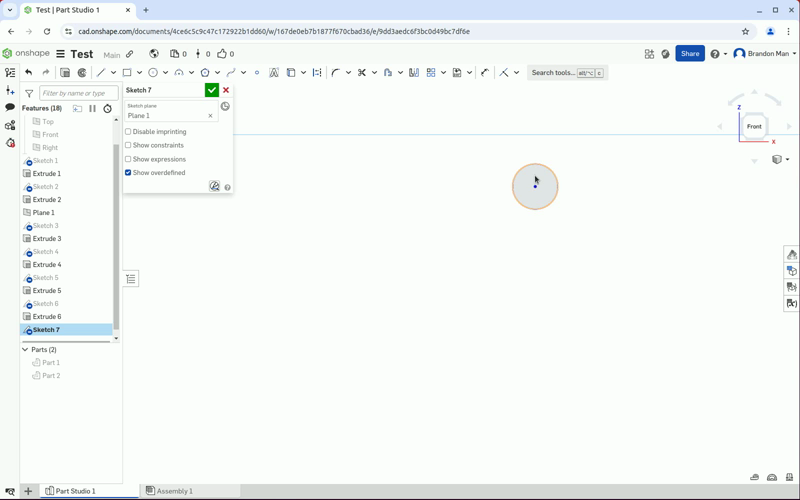
click(535, 175)
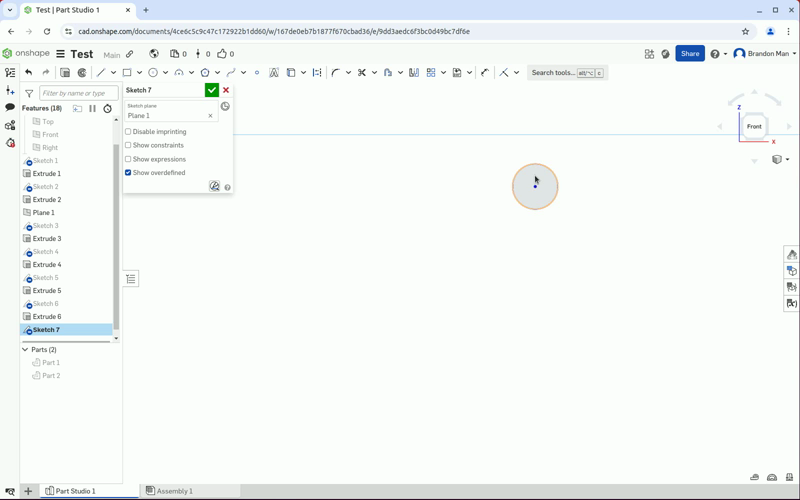
scroll(-6)
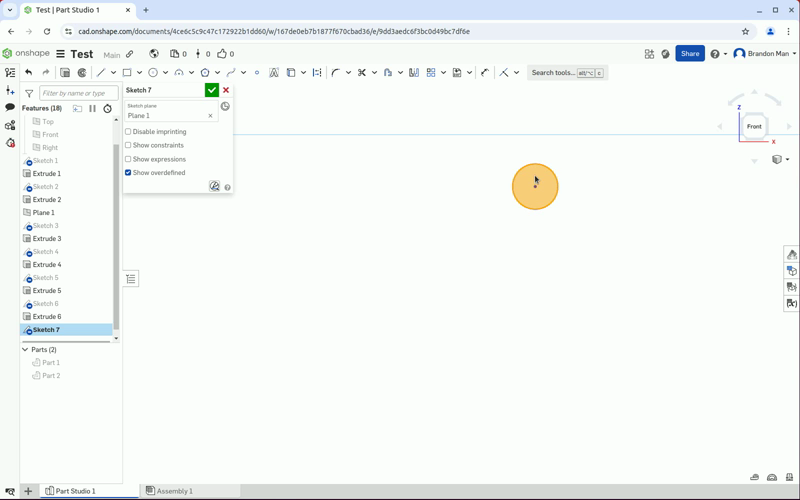
scroll(-6)
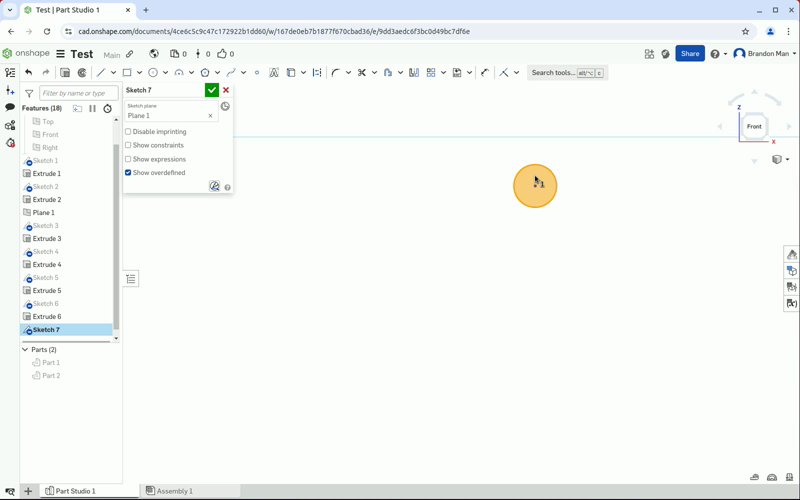
scroll(-6)
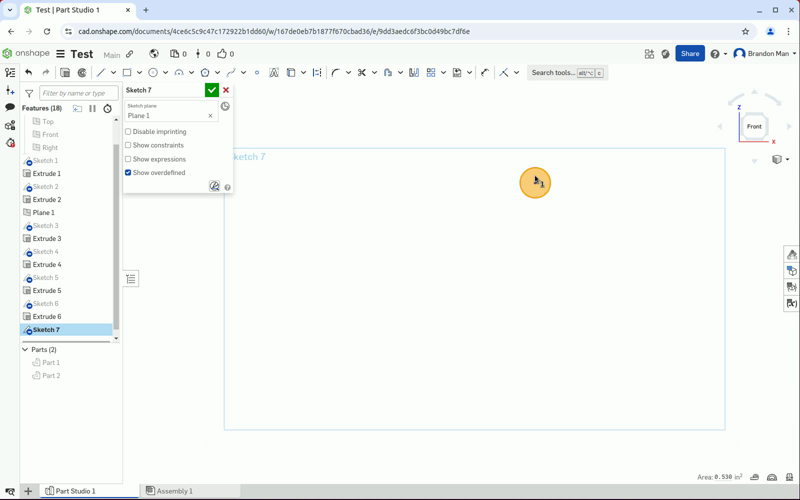
scroll(-6)
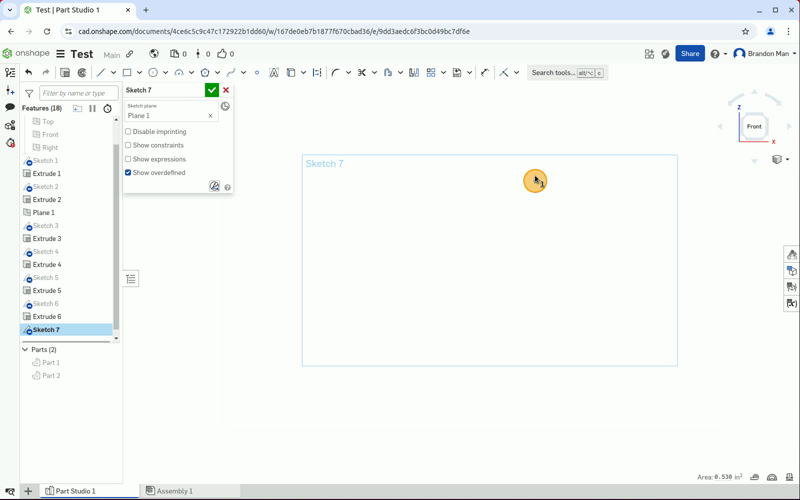
scroll(-6)
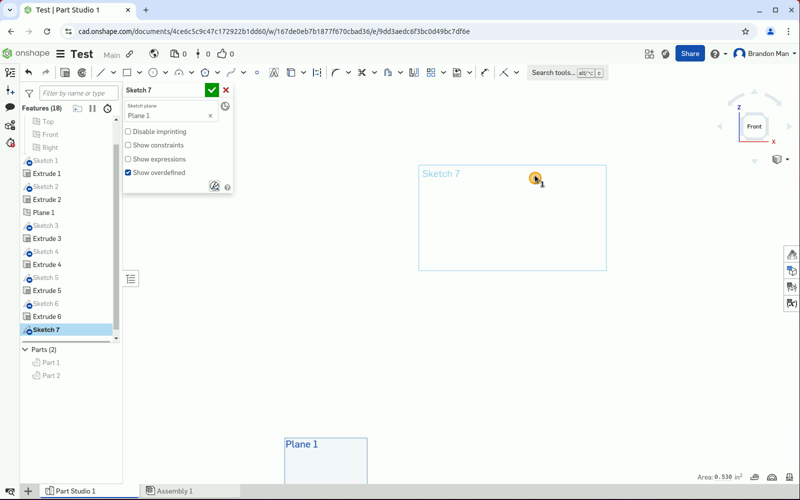
scroll(-6)
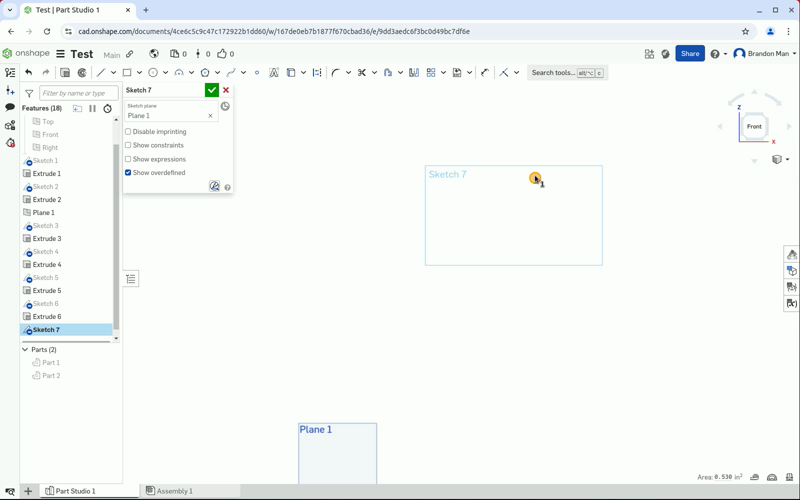
scroll(-6)
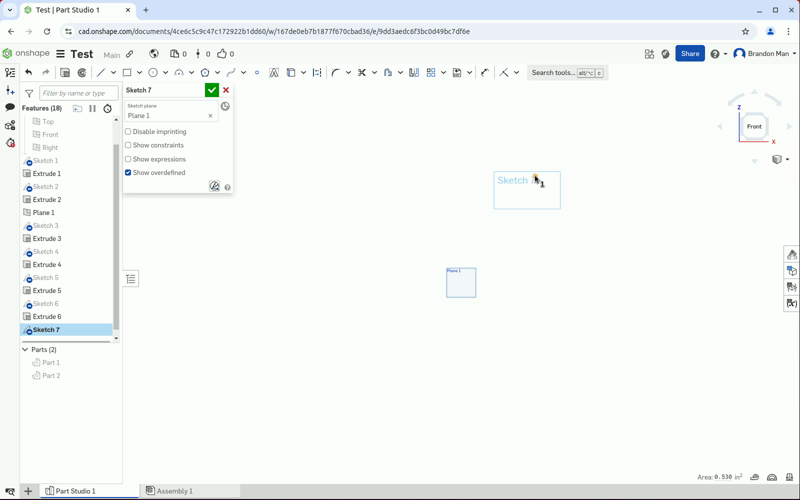
mouse_move(73, 352)
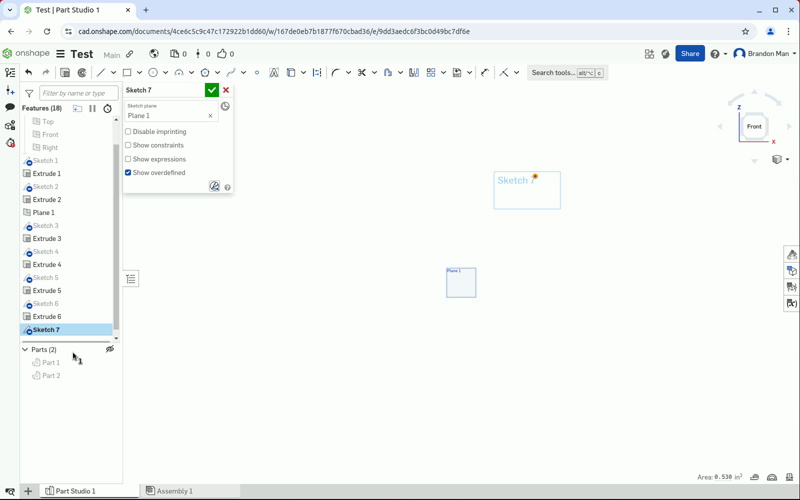
key(shift+y)
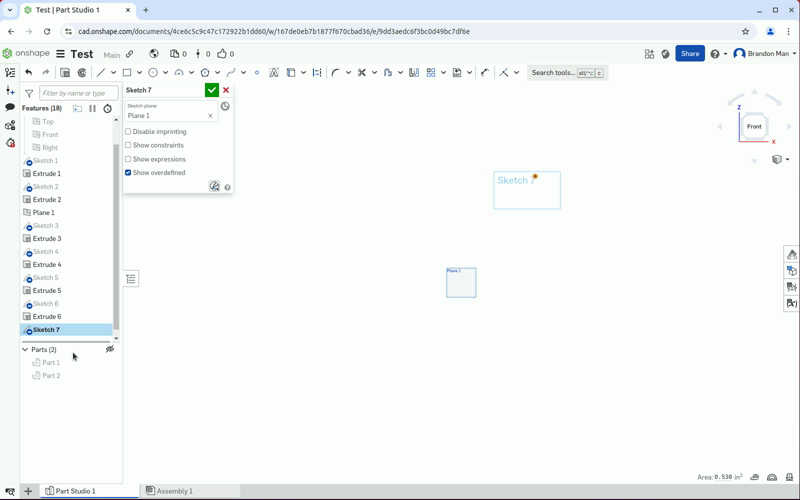
key(shift+e)
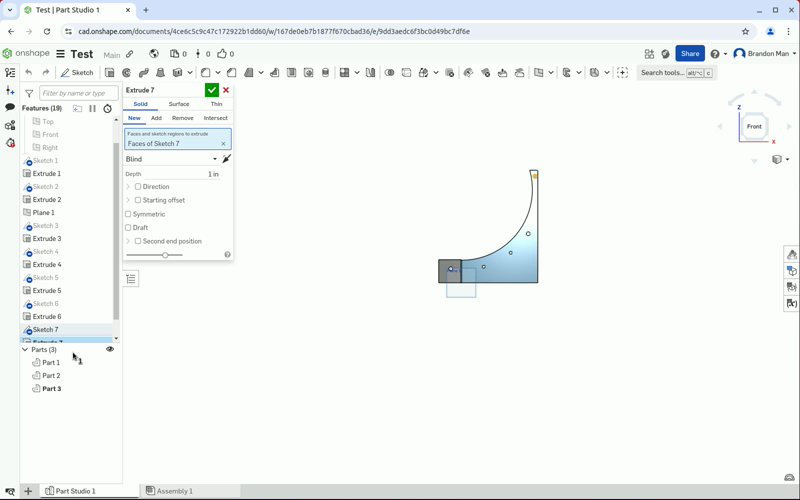
mouse_move(143, 106)
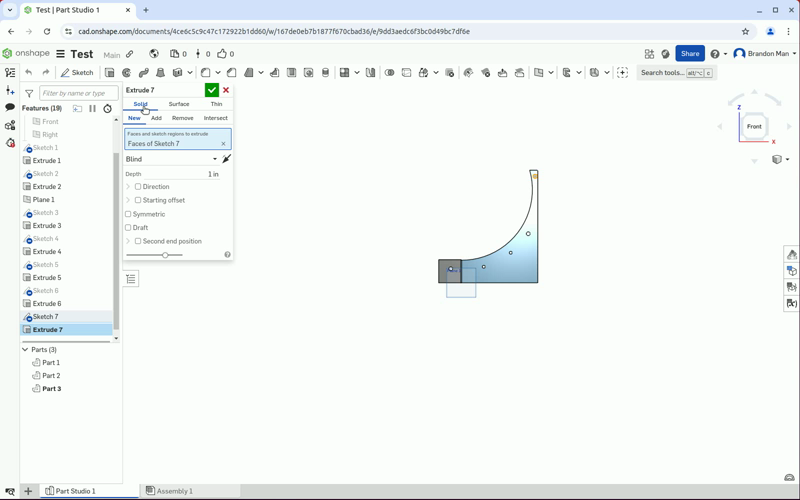
click(143, 106)
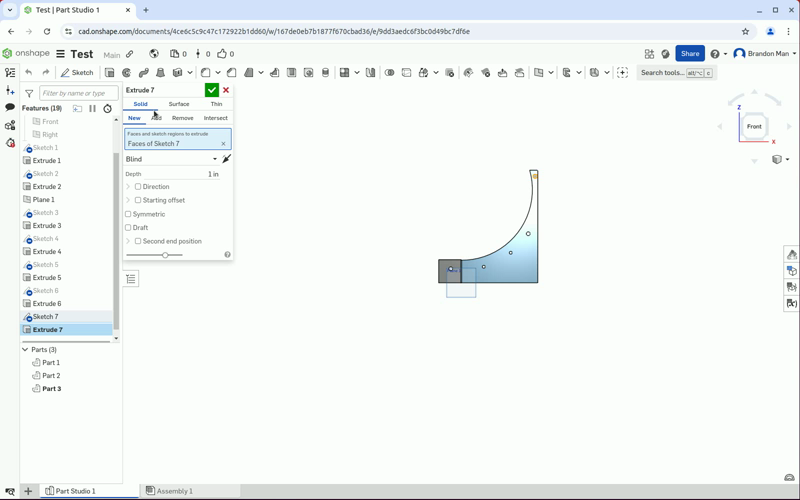
mouse_move(186, 120)
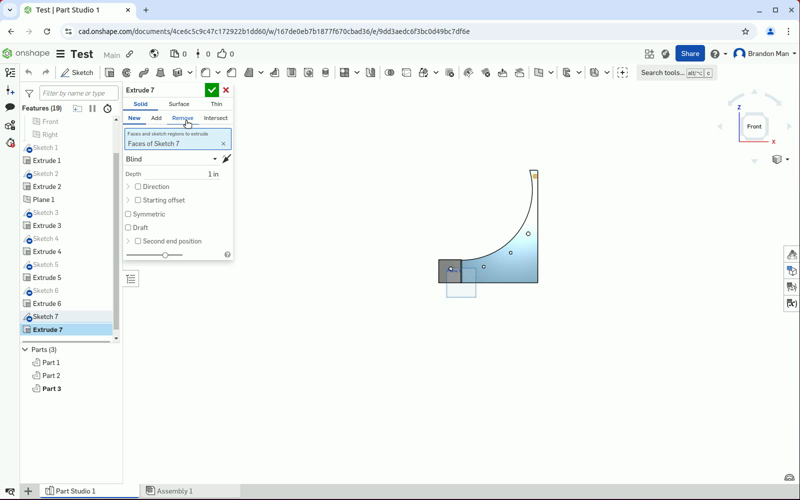
click(186, 120)
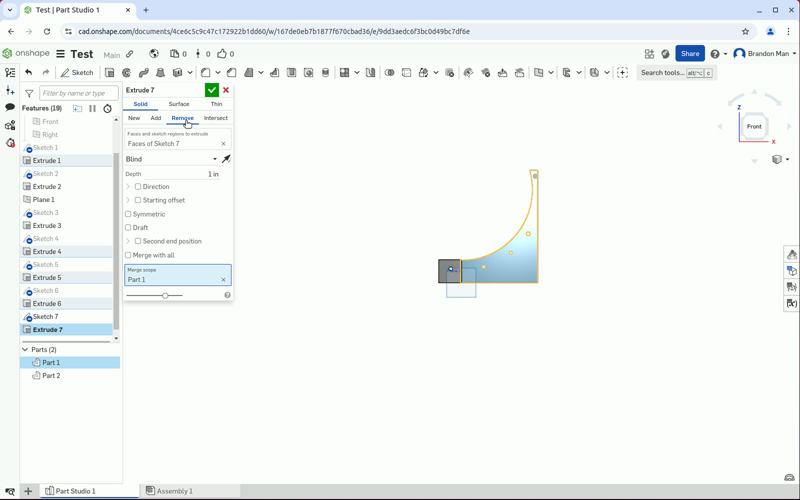
key(tab, 4)
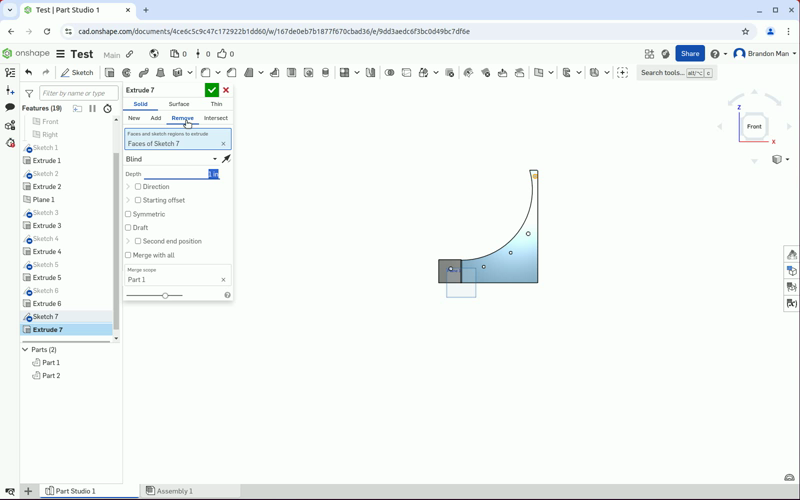
text(2.407)
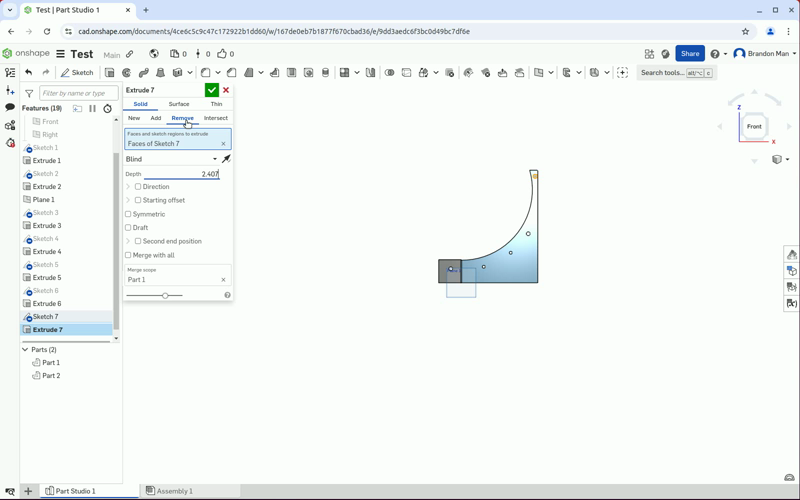
key(tab, 6)
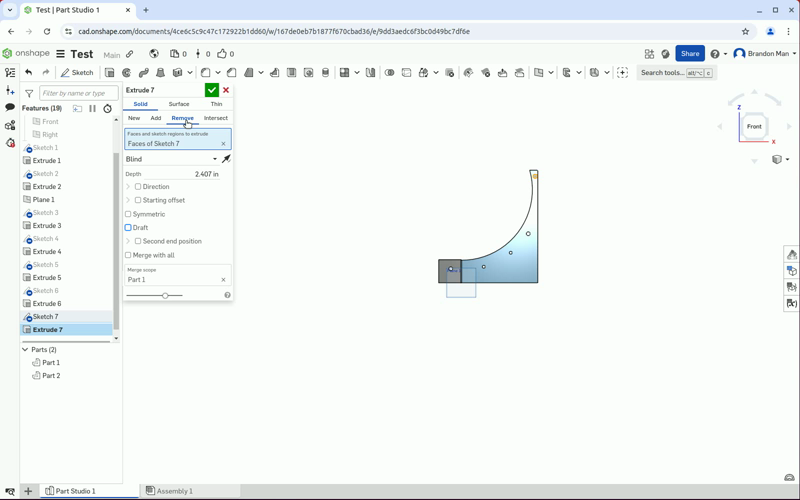
key(space)
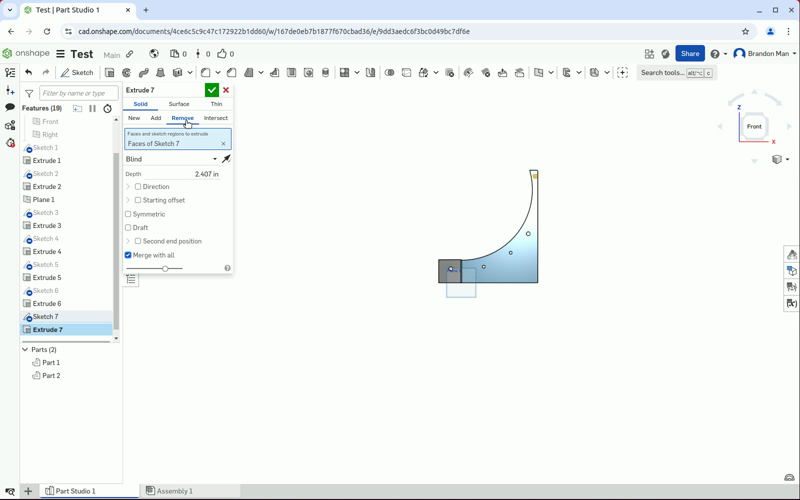
key(enter)
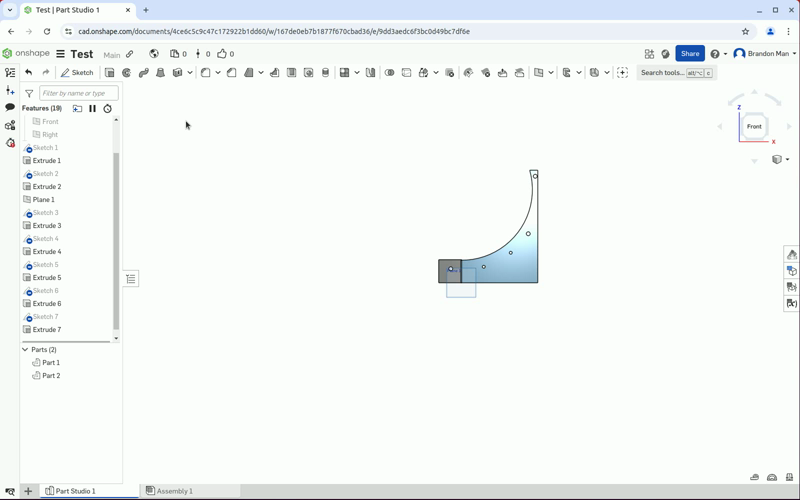
key(shift+h)
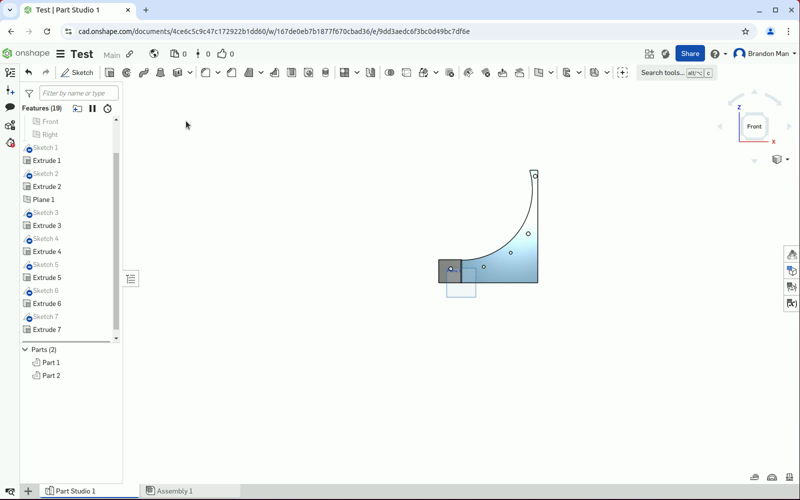
key(shift+h)
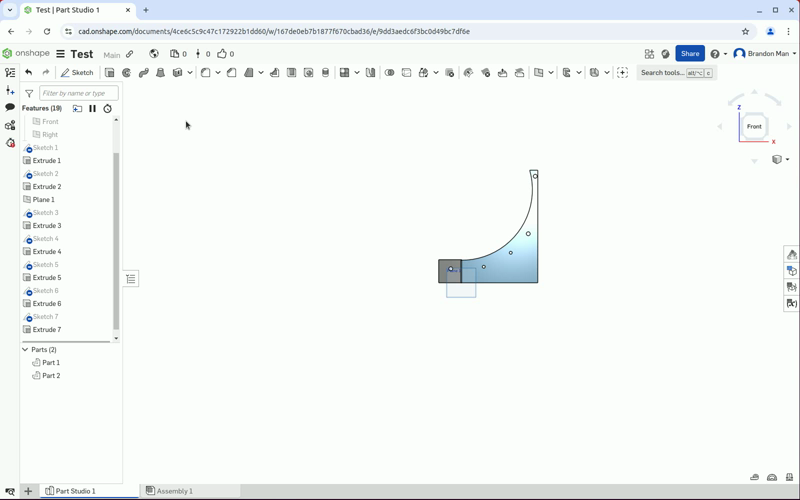
key(shift+7)
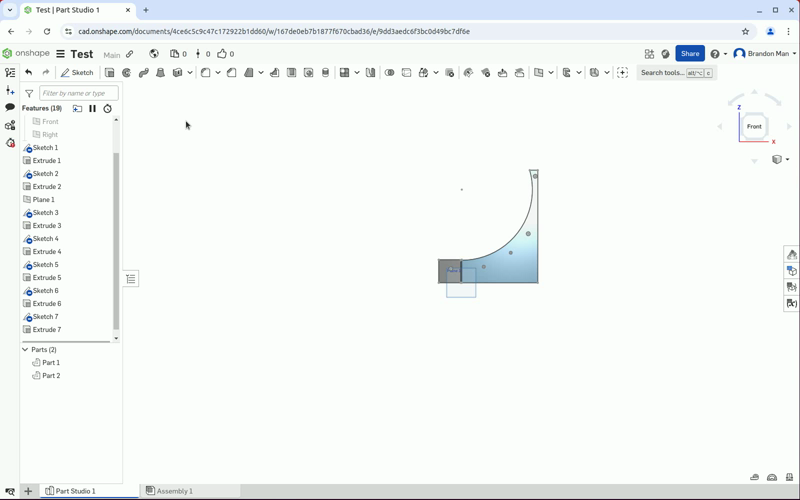
key(left, 2)
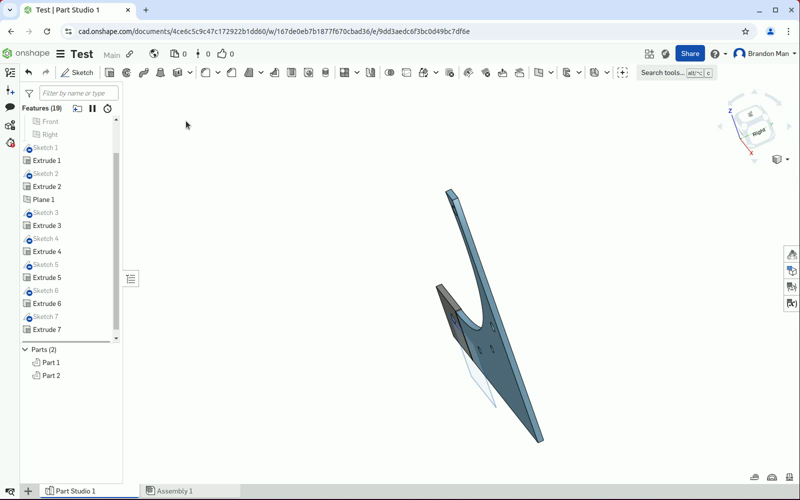
key(down, 2)
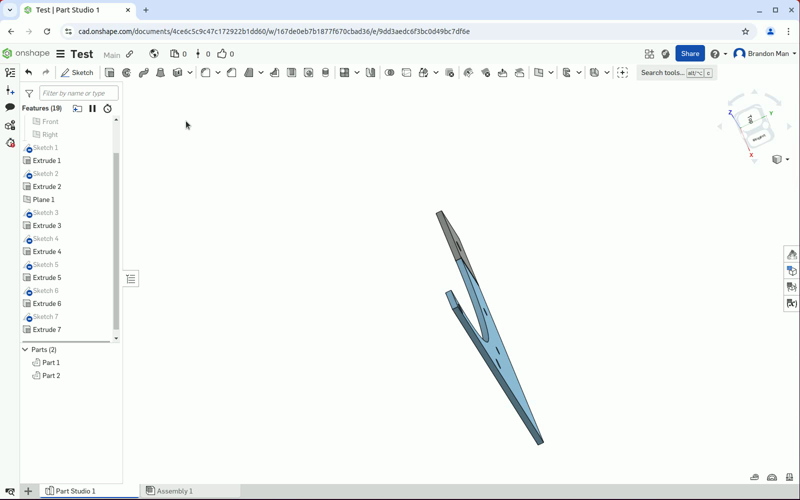
key(up, 2)
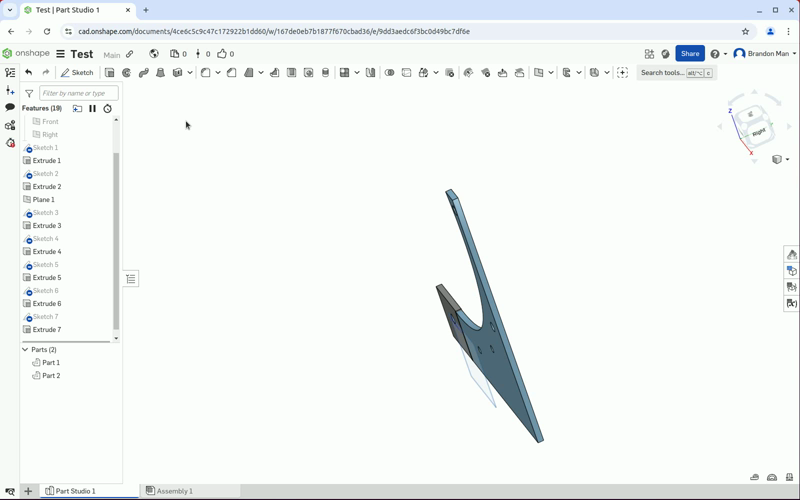
key(right, 2)
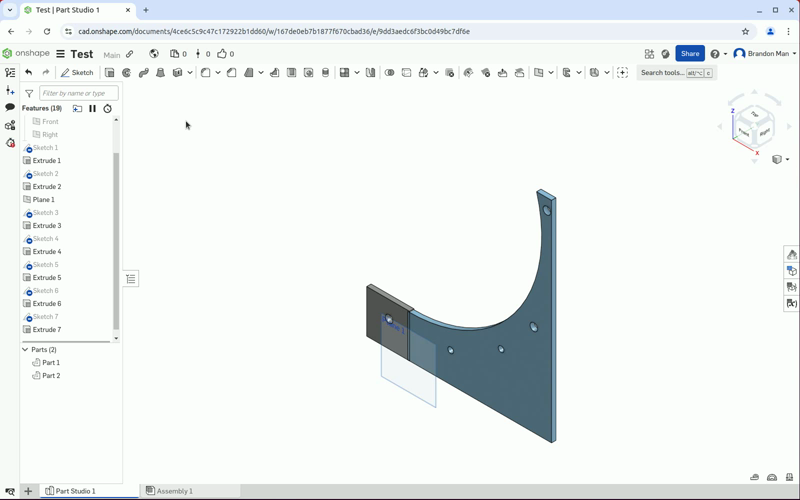
mouse_move(69, 150)
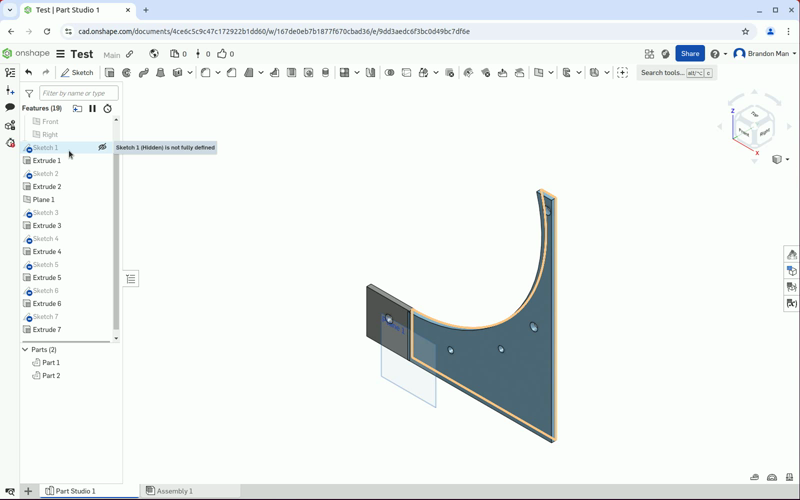
click(69, 150)